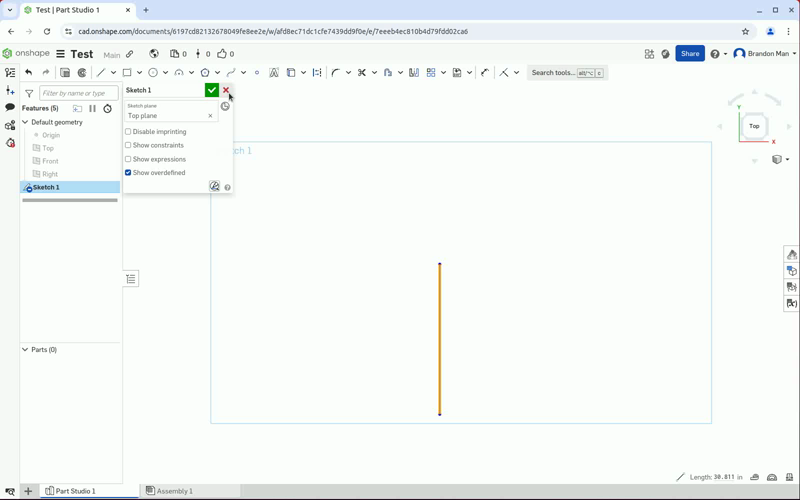
key(shift+h)
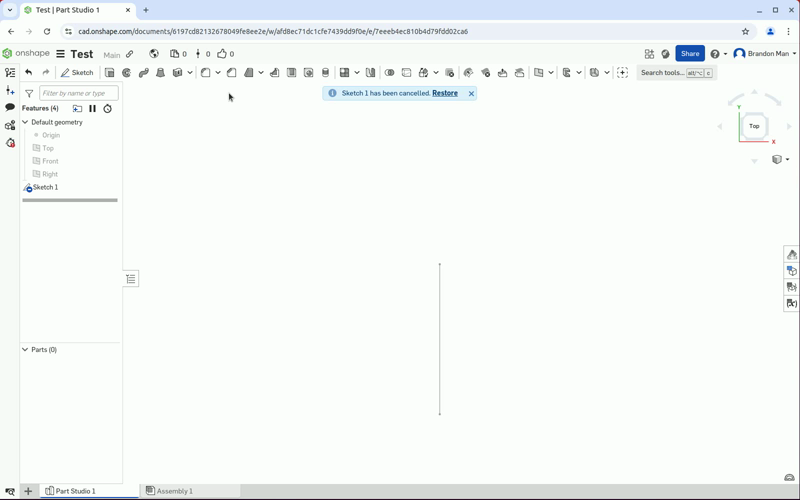
mouse_move(73, 352)
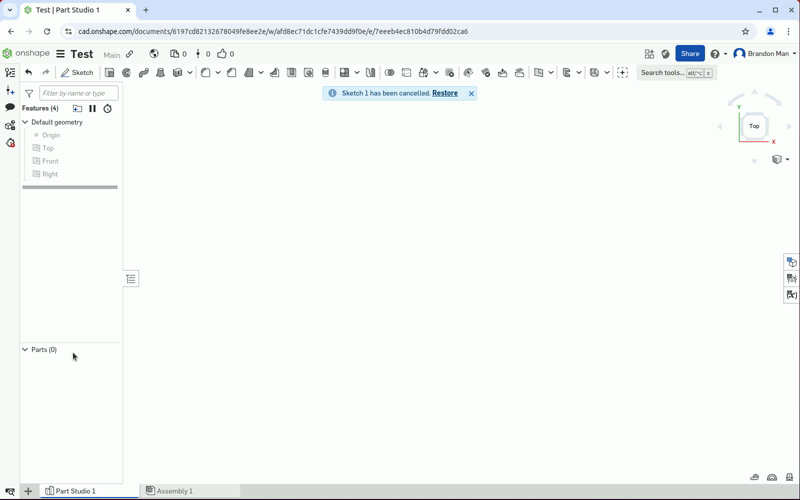
key(y)
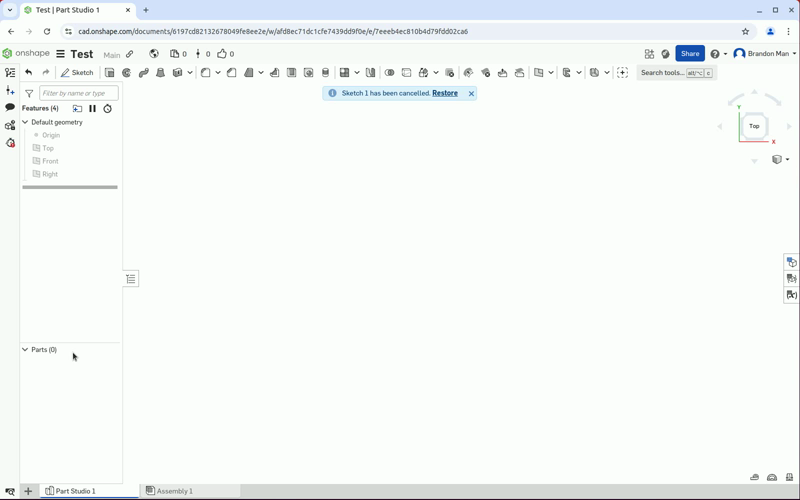
key(shift+p)
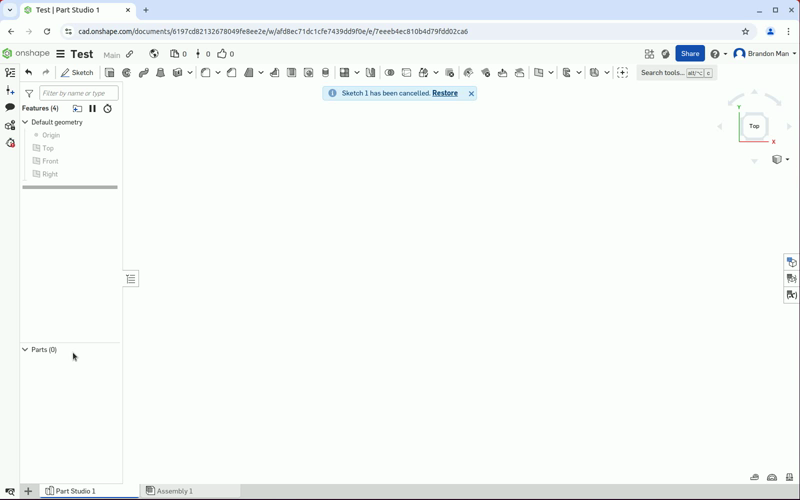
key(space)
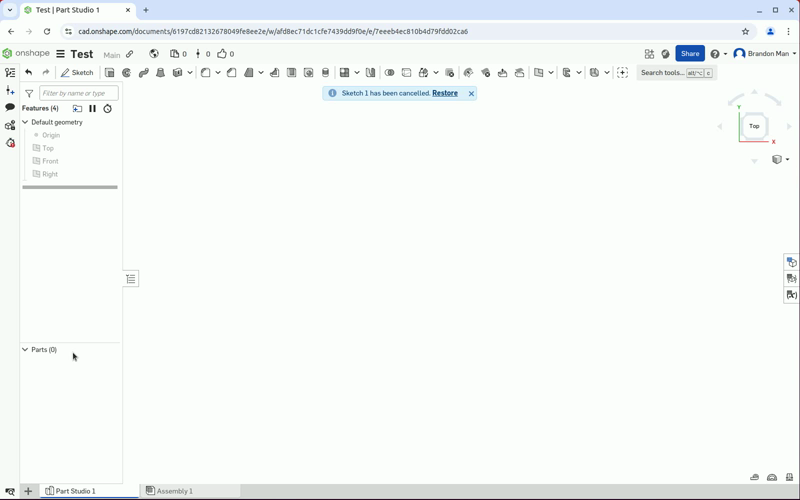
key_down(shift)
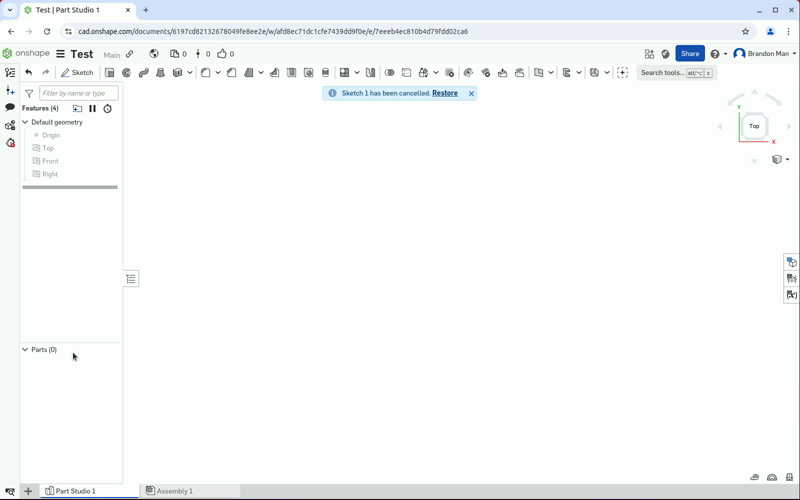
key(up)
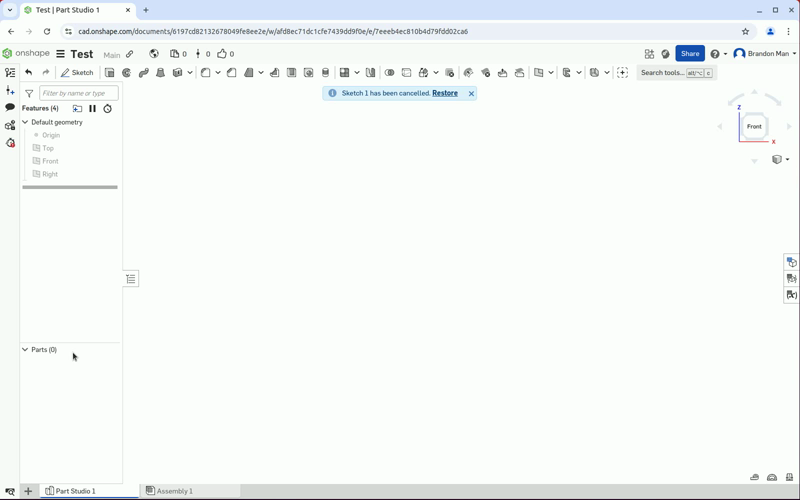
key_up(shift)
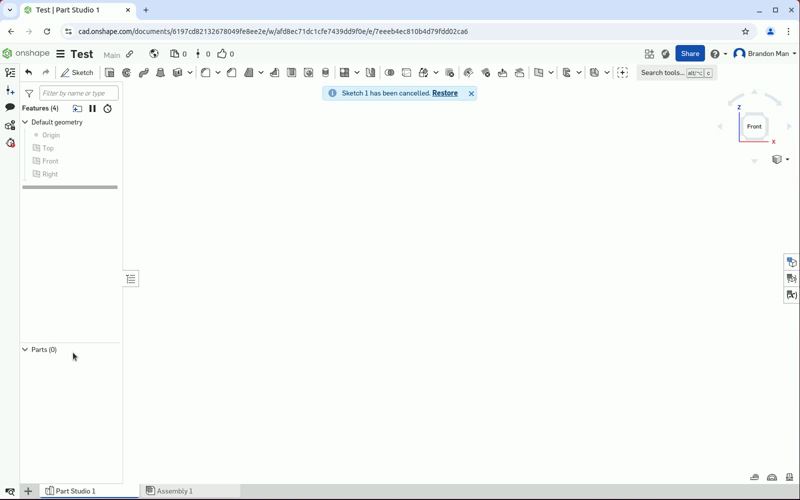
mouse_move(73, 352)
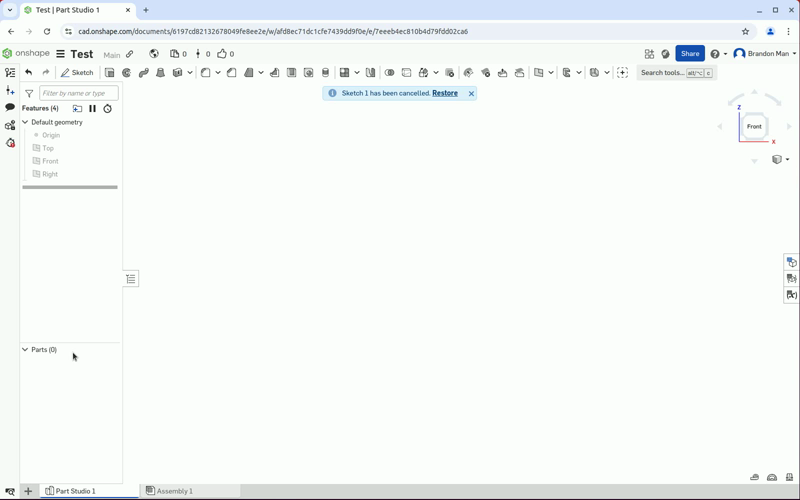
key(shift+y)
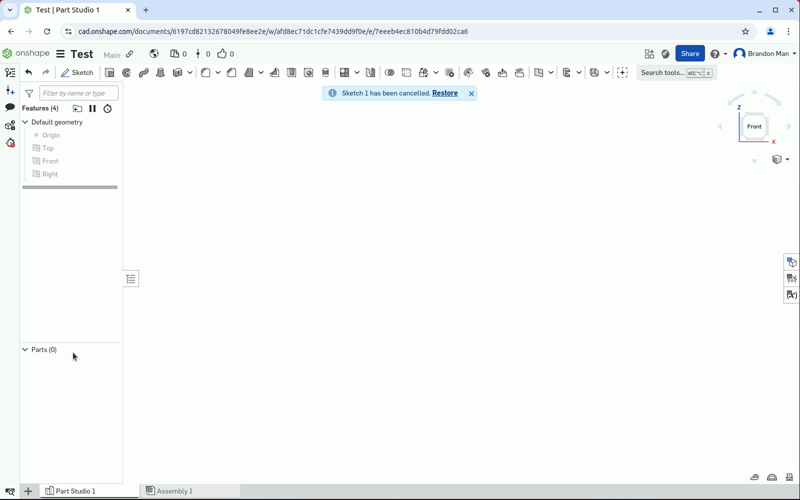
key(shift+s)
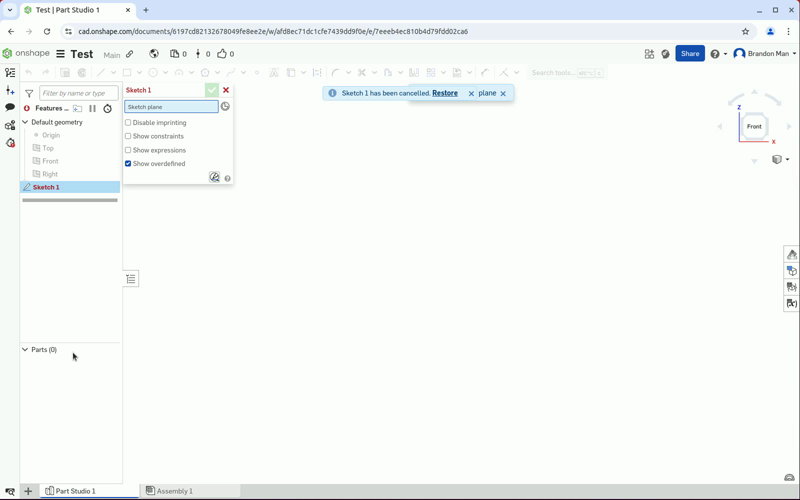
mouse_move(73, 163)
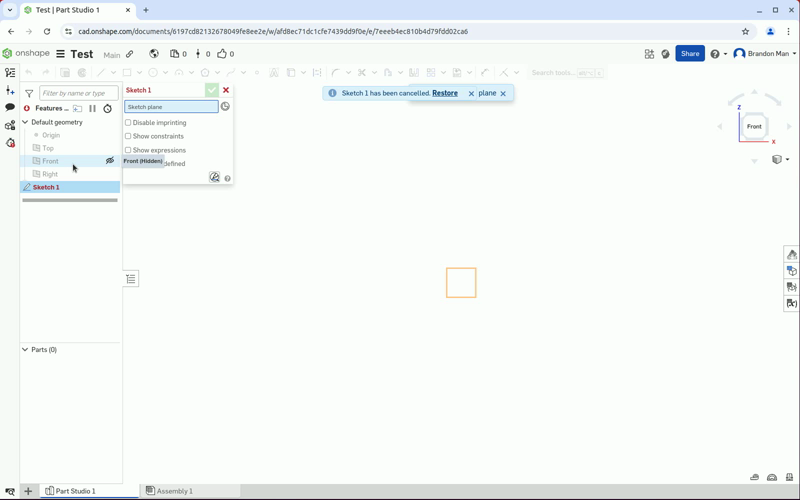
click(73, 163)
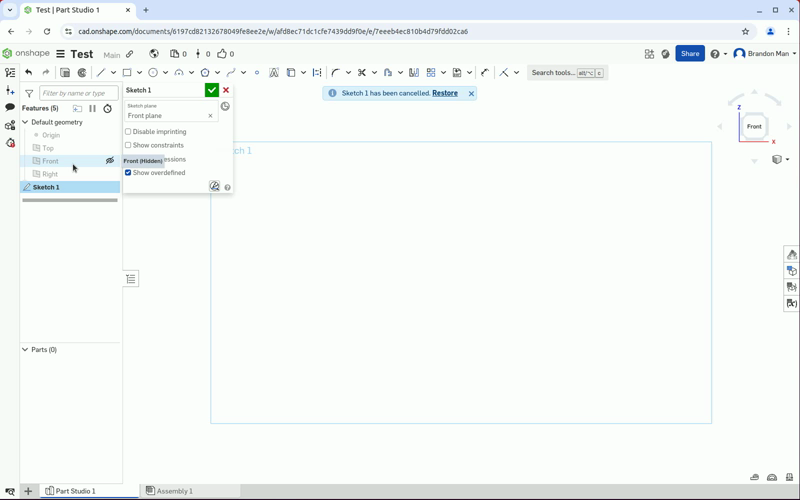
mouse_move(73, 352)
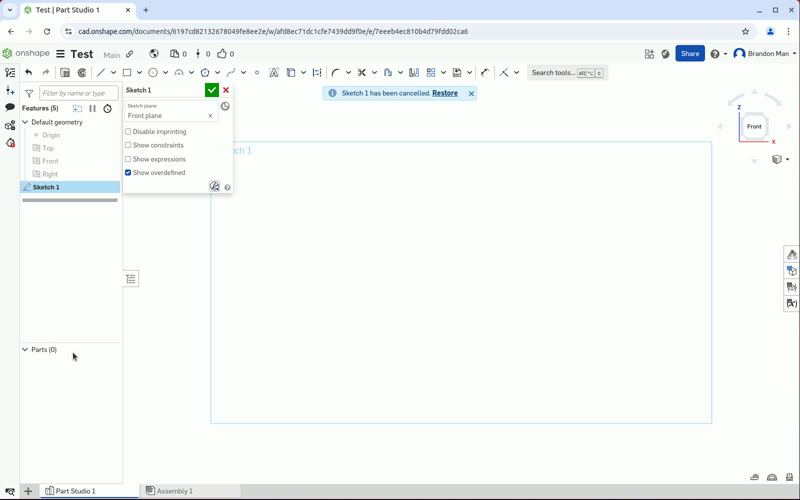
key(y)
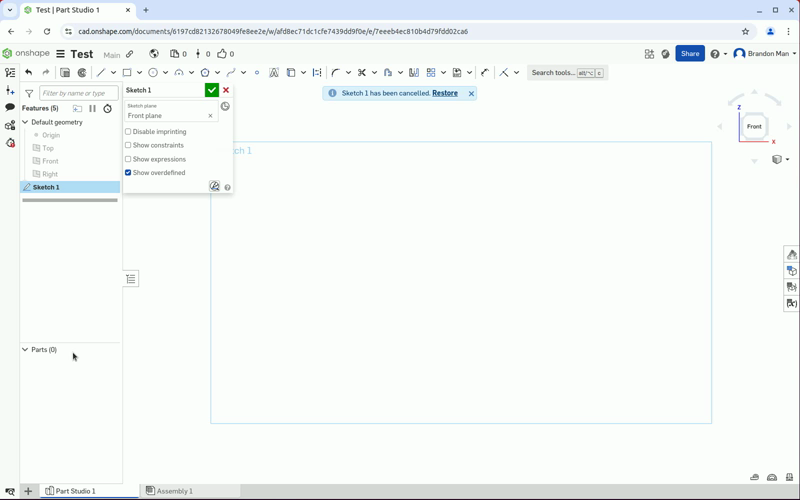
key(a)
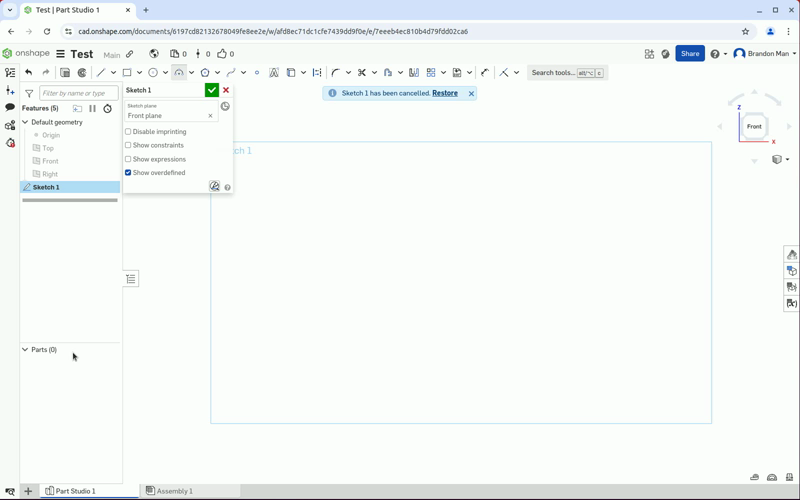
key_down(shift)
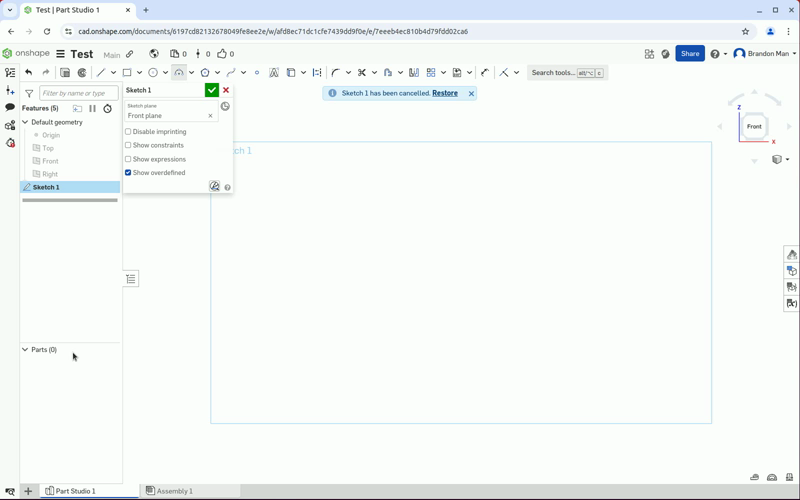
mouse_move(383, 239)
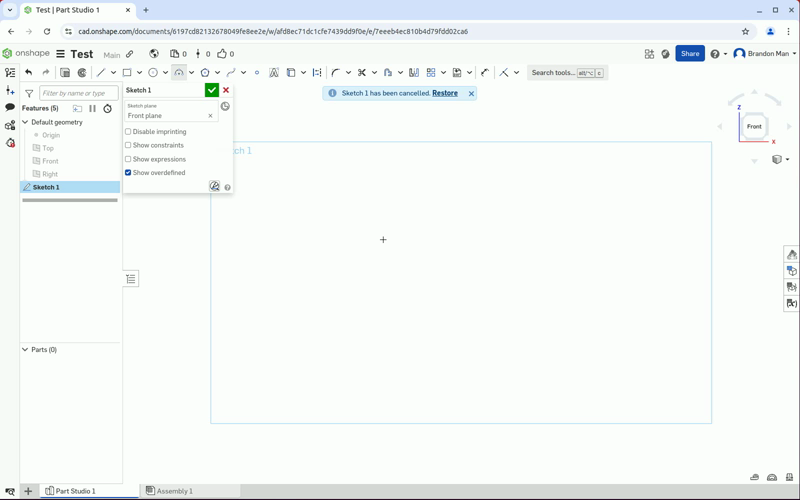
click(383, 239)
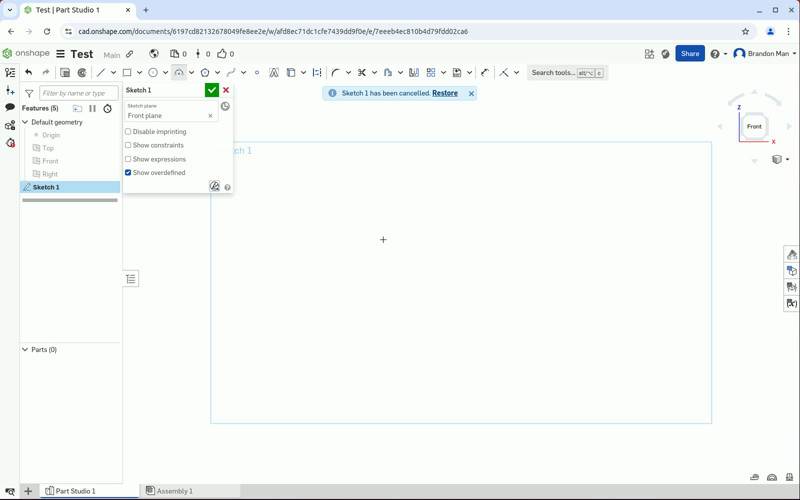
key_up(shift)
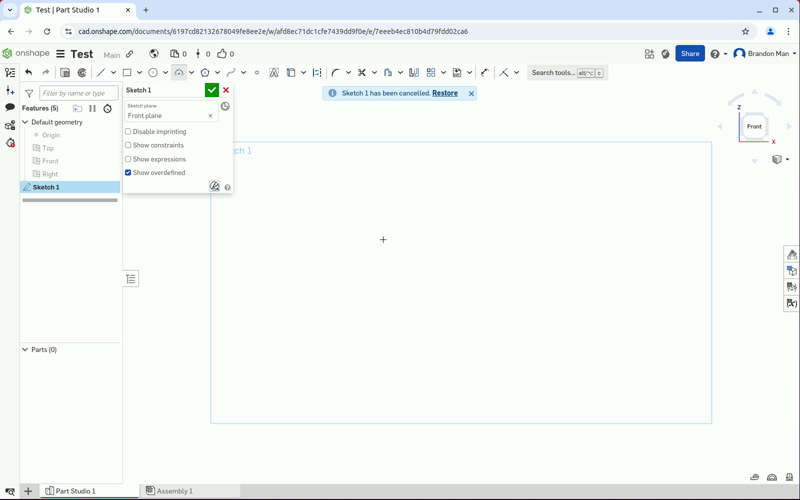
key_down(shift)
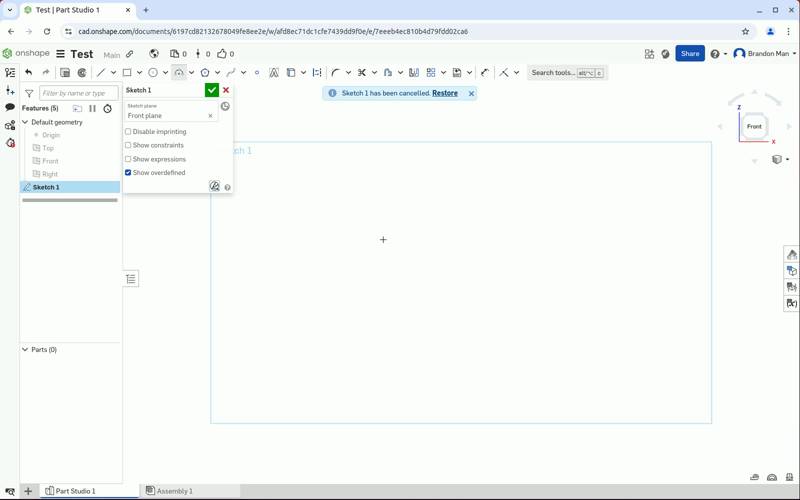
mouse_move(391, 247)
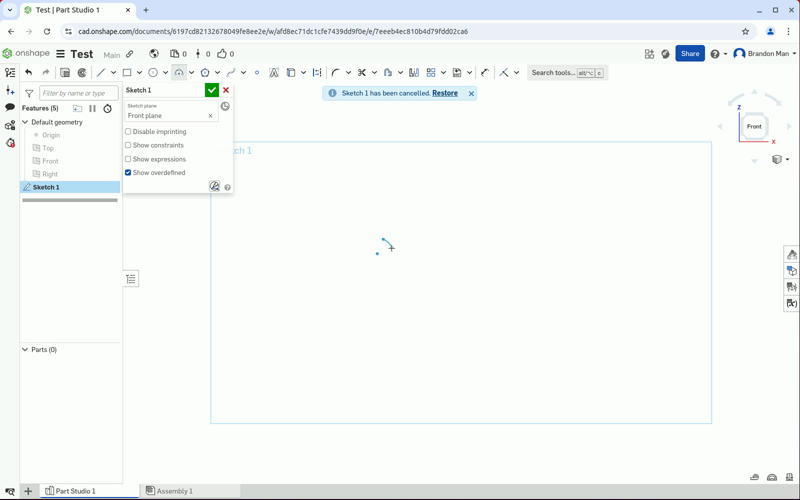
click(391, 247)
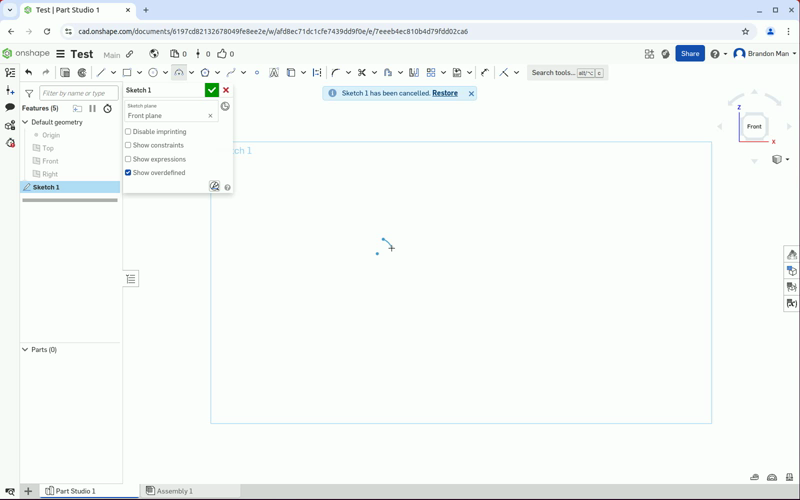
mouse_move(385, 245)
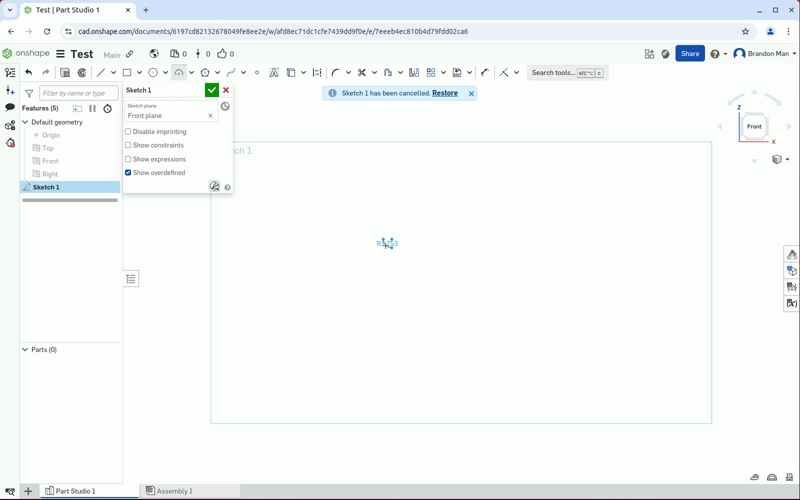
click(385, 245)
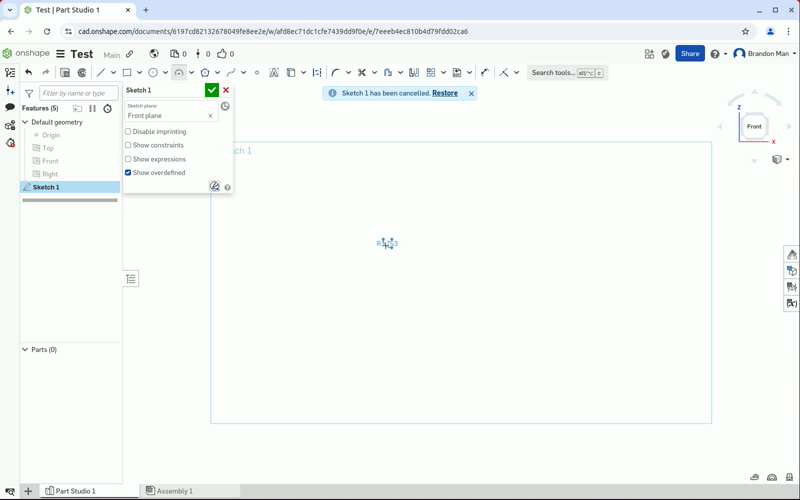
key_up(shift)
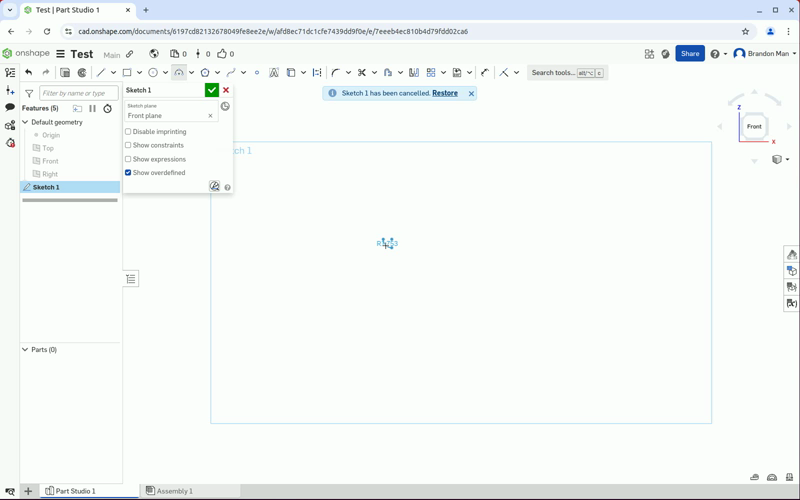
key(esc)
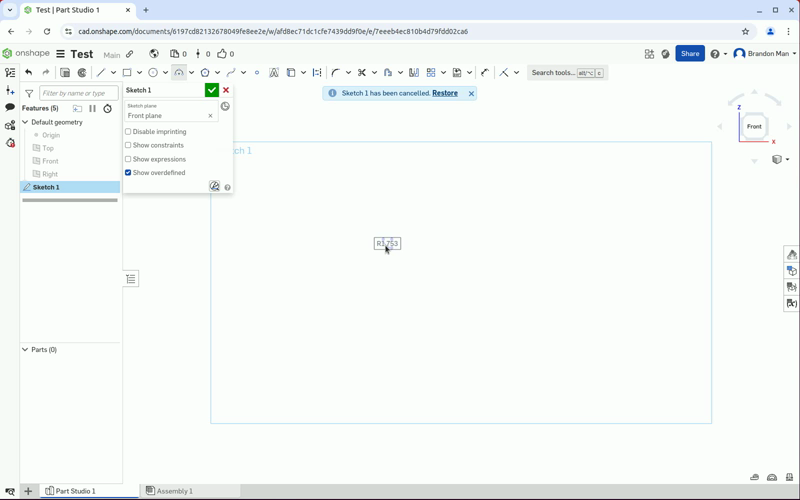
key(l)
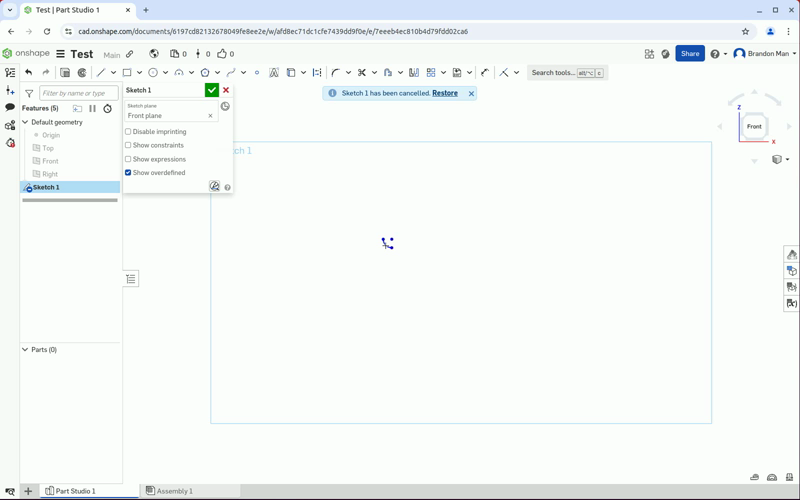
mouse_move(391, 247)
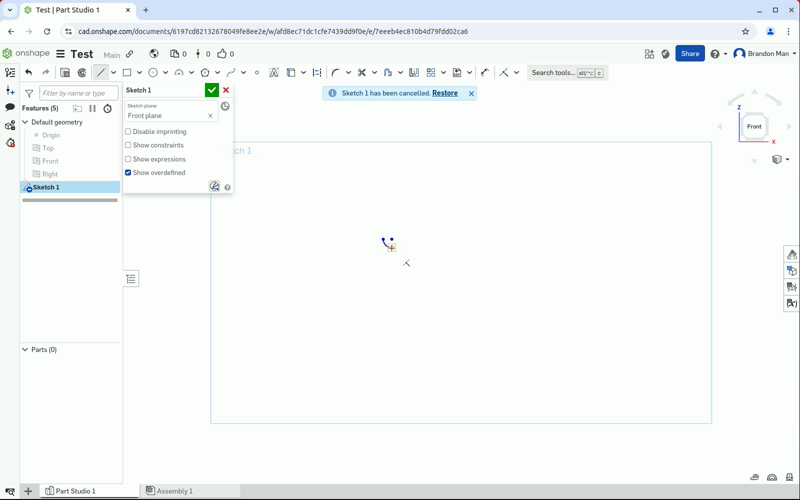
click(391, 247)
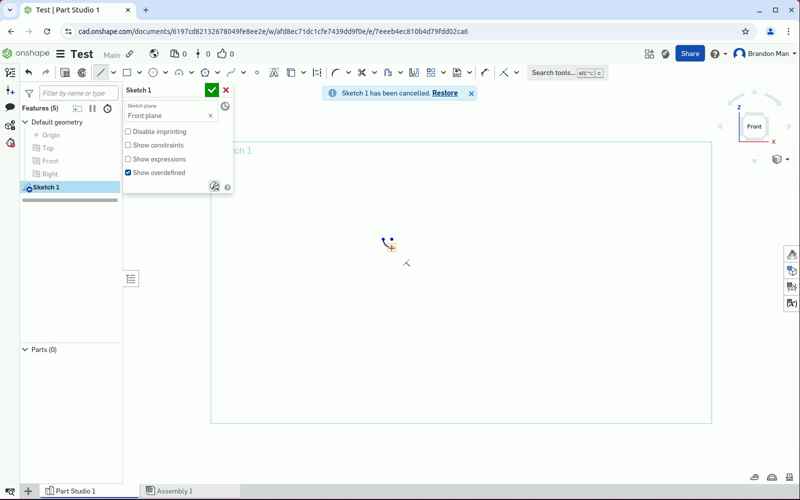
key_down(shift)
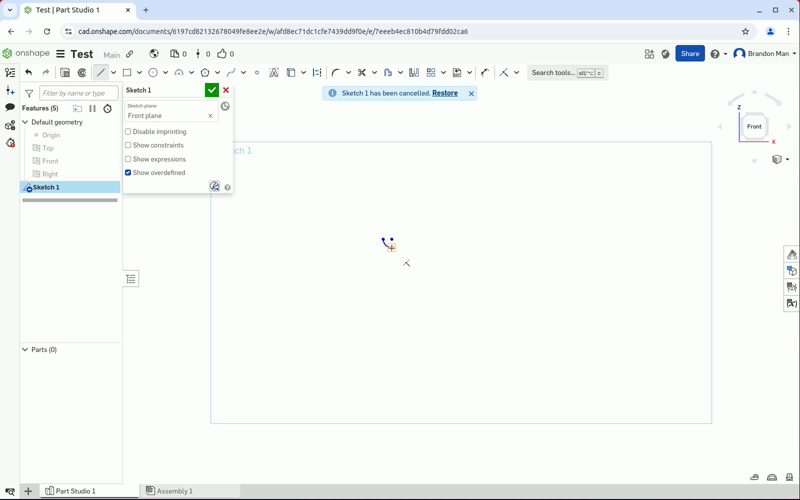
mouse_move(421, 247)
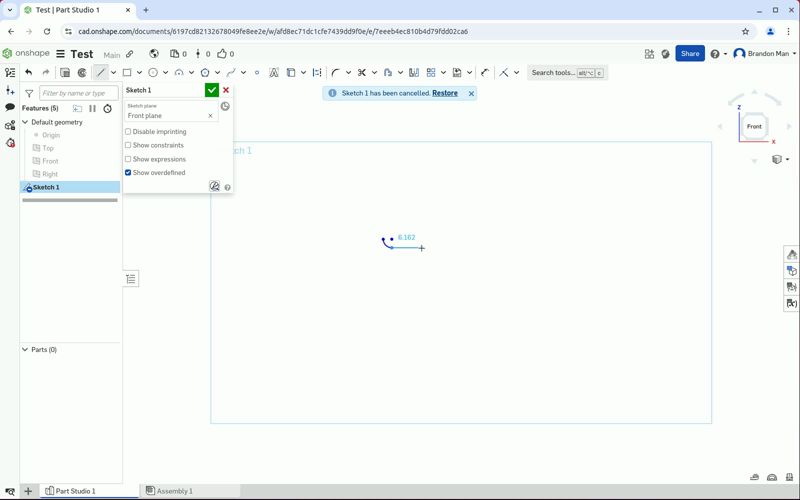
mouse_move(431, 247)
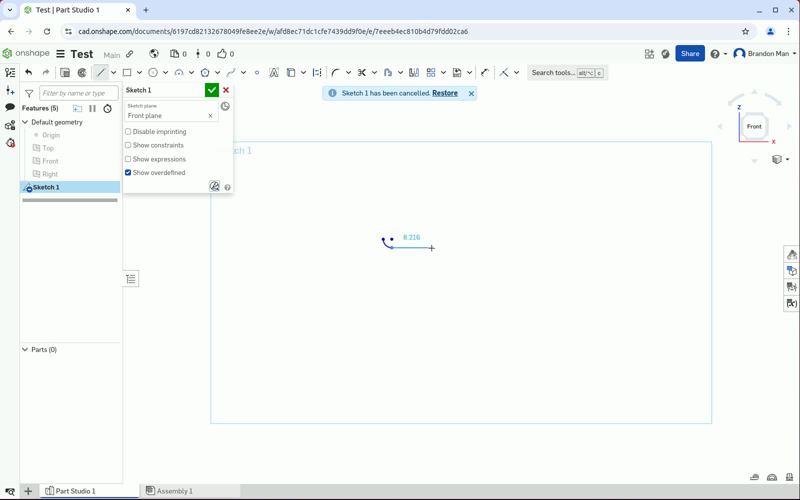
click(431, 247)
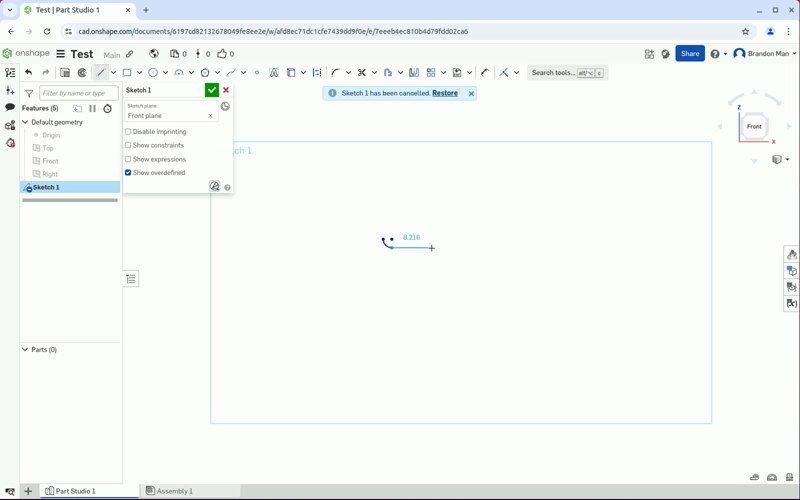
key_up(shift)
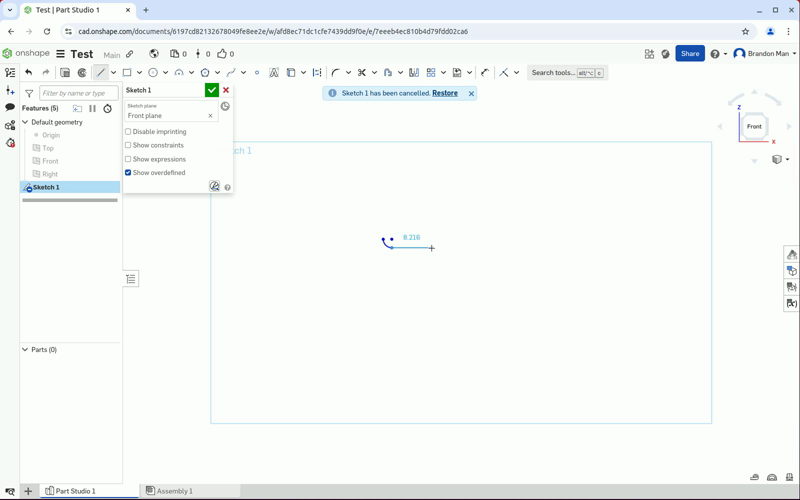
key(esc)
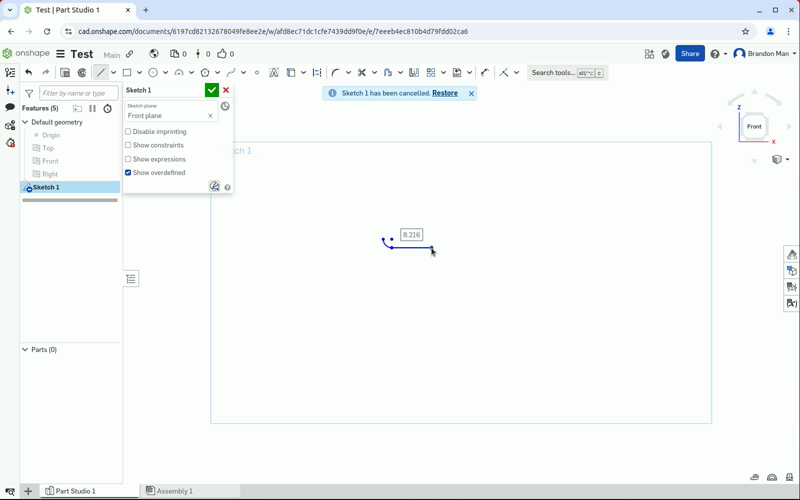
key(a)
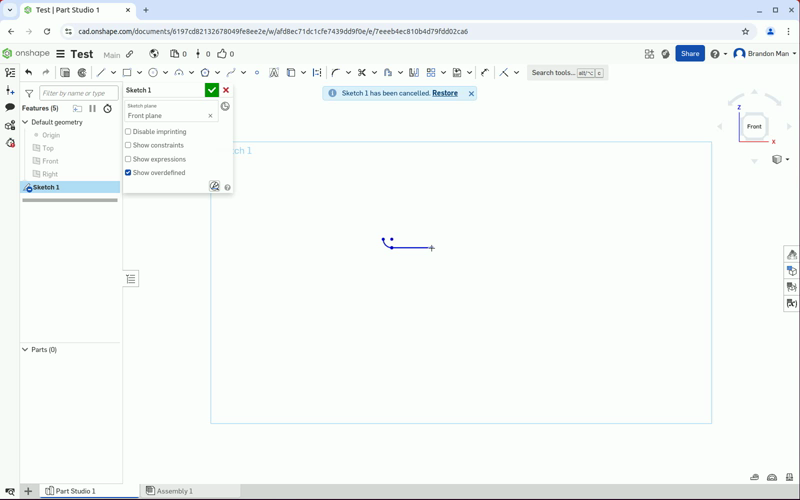
mouse_move(431, 247)
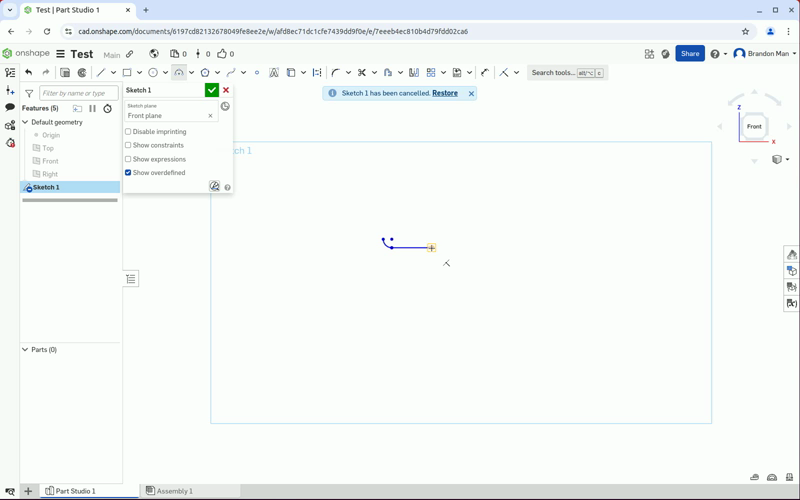
click(431, 247)
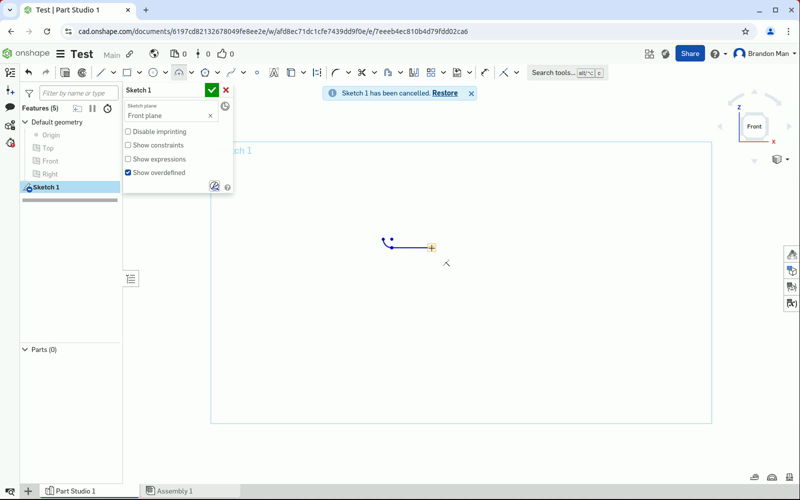
key_down(shift)
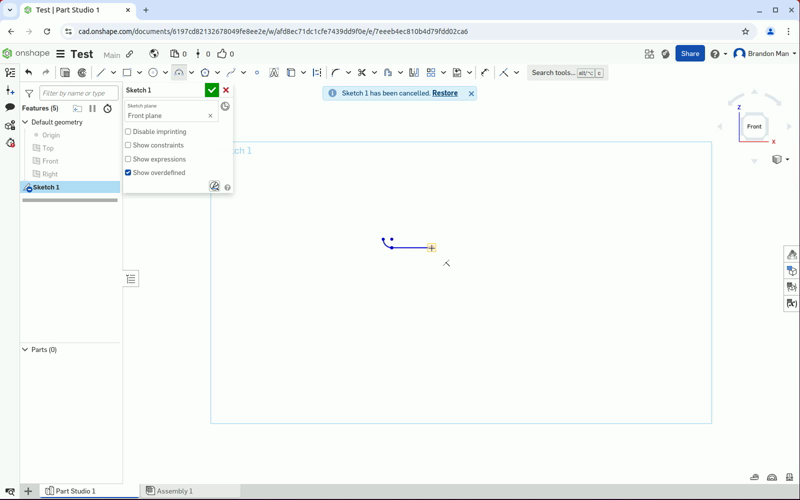
mouse_move(440, 239)
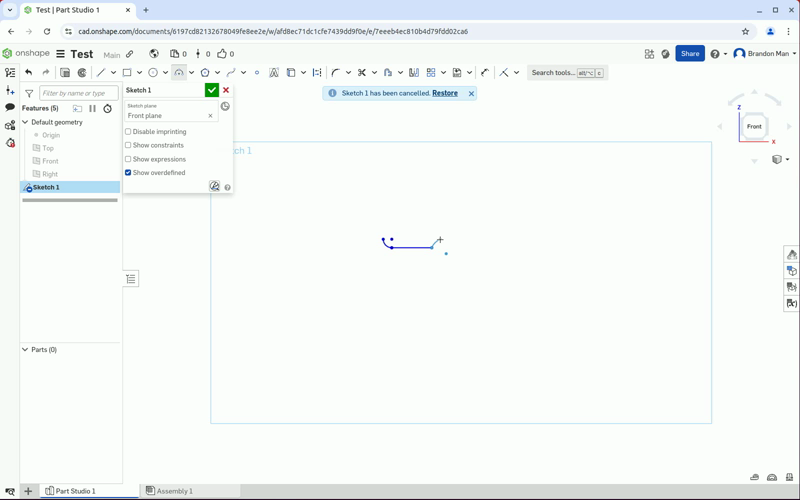
click(440, 239)
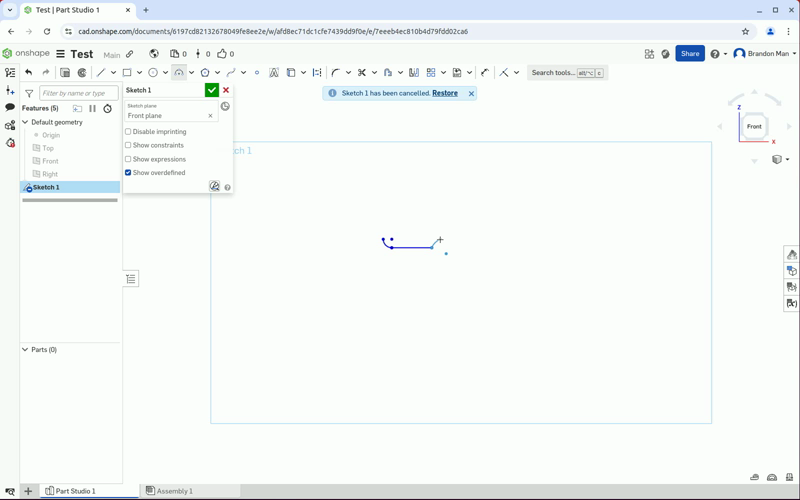
mouse_move(437, 245)
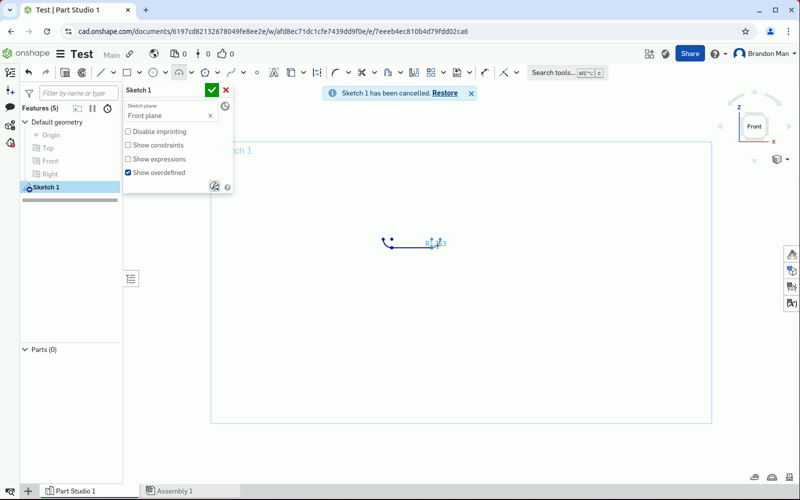
click(437, 245)
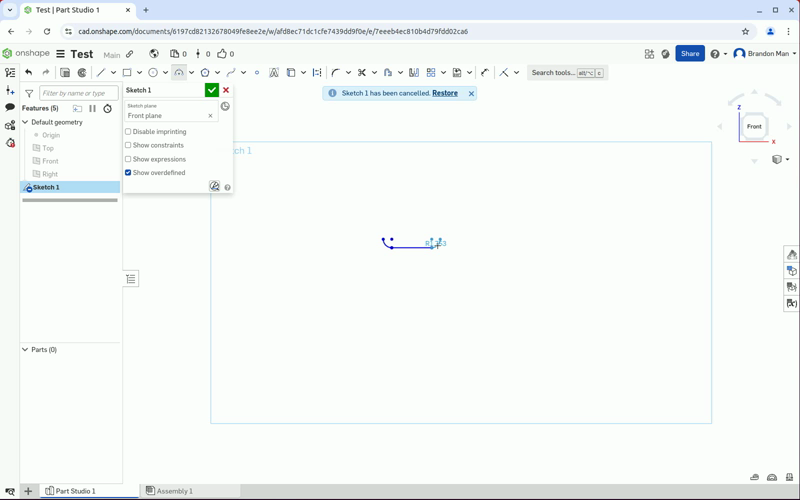
key_up(shift)
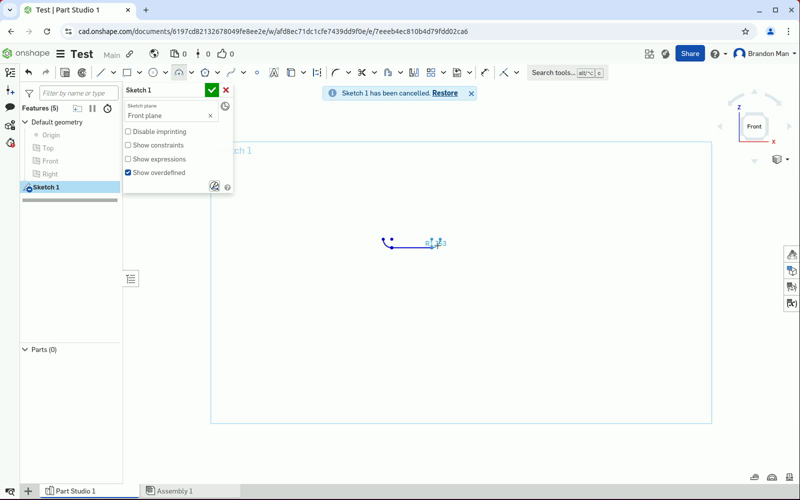
key(esc)
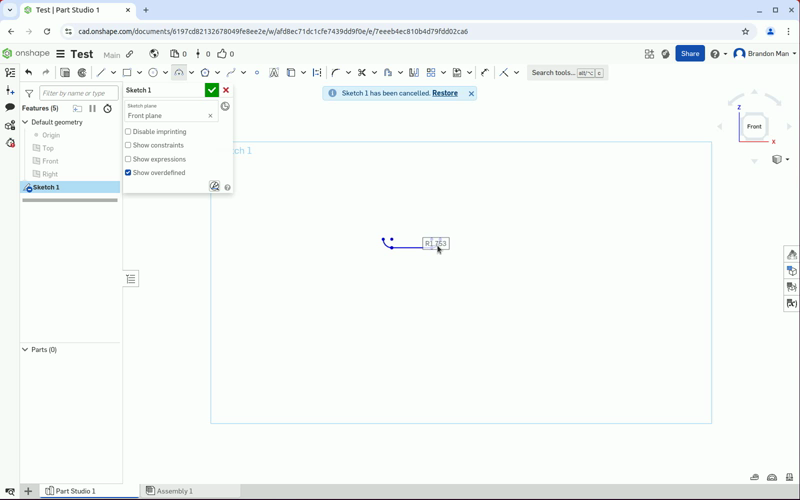
key(l)
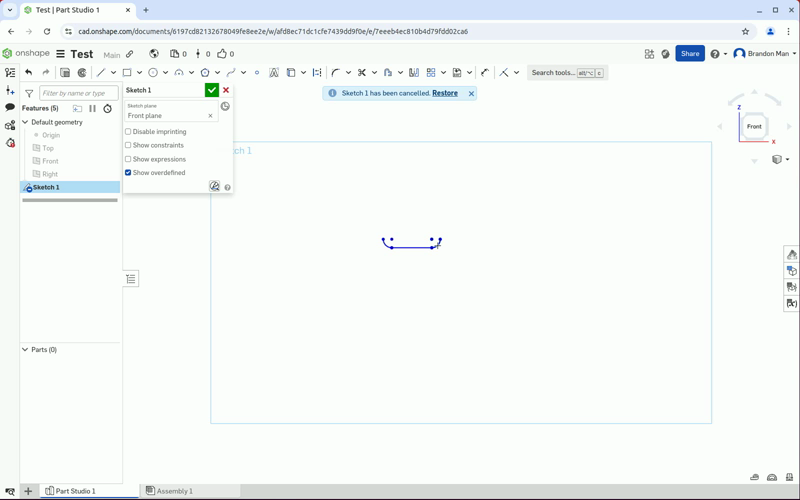
mouse_move(440, 239)
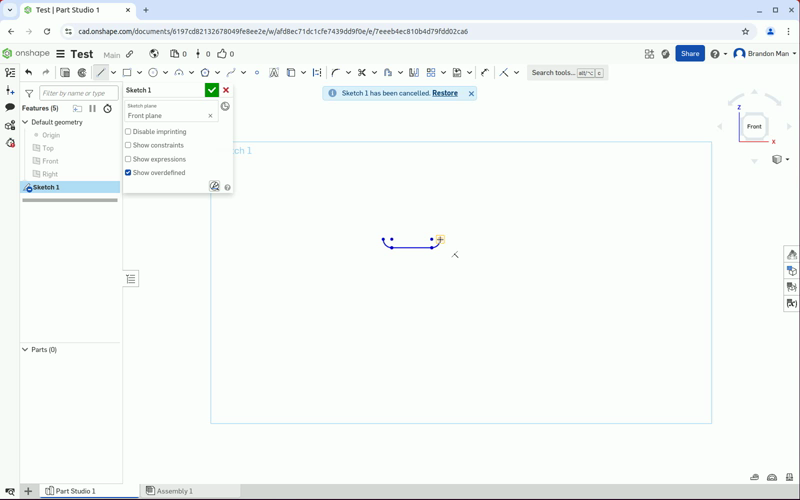
click(440, 239)
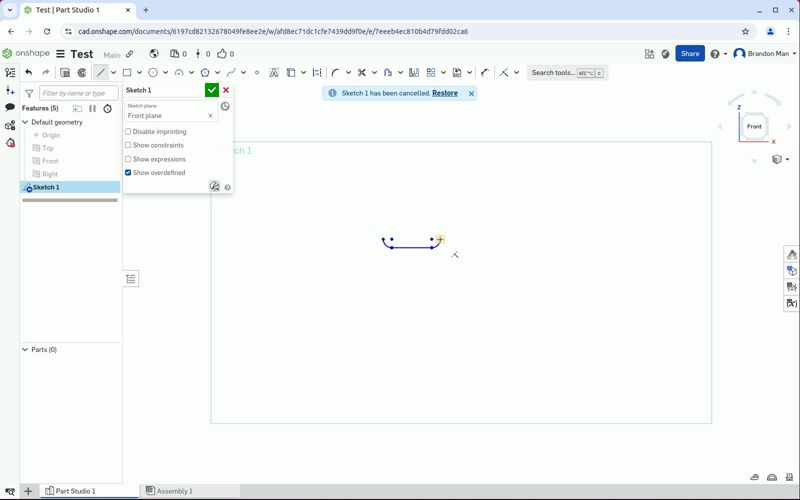
key_down(shift)
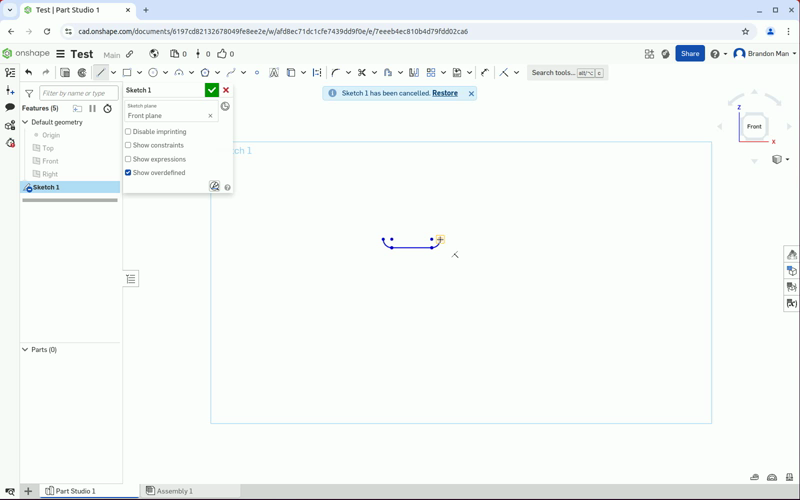
mouse_move(470, 239)
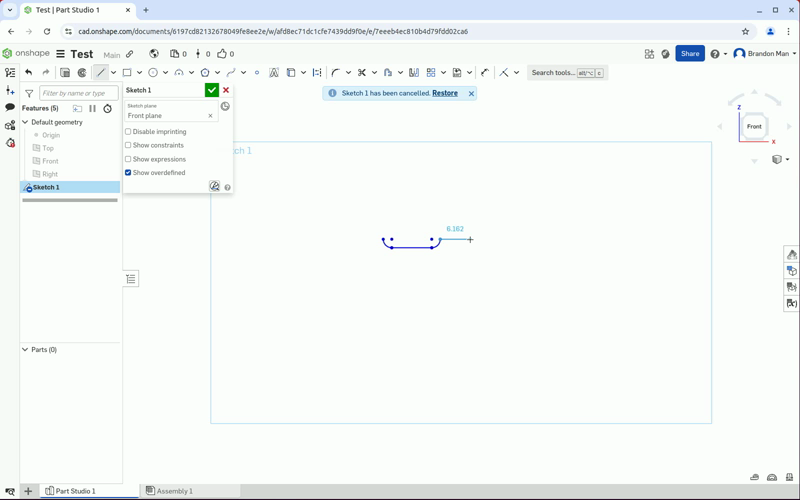
mouse_move(440, 200)
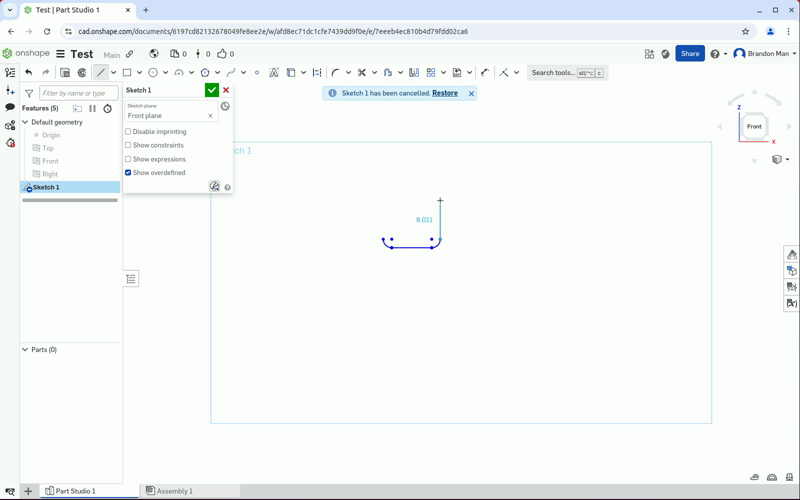
click(440, 200)
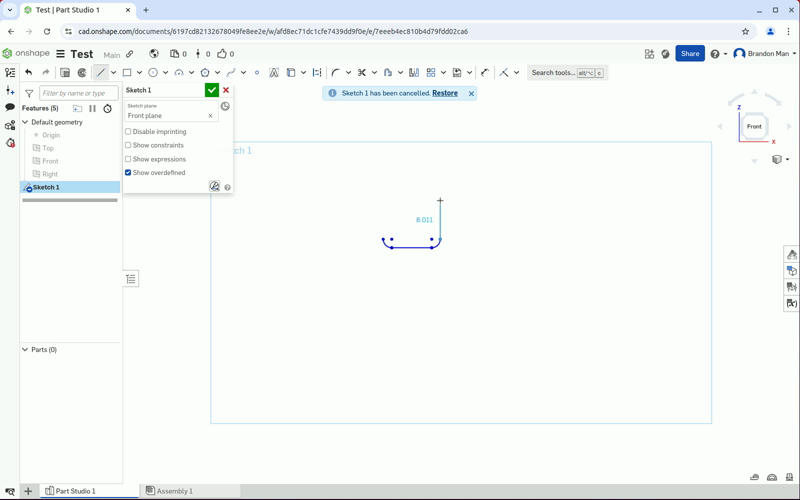
key_up(shift)
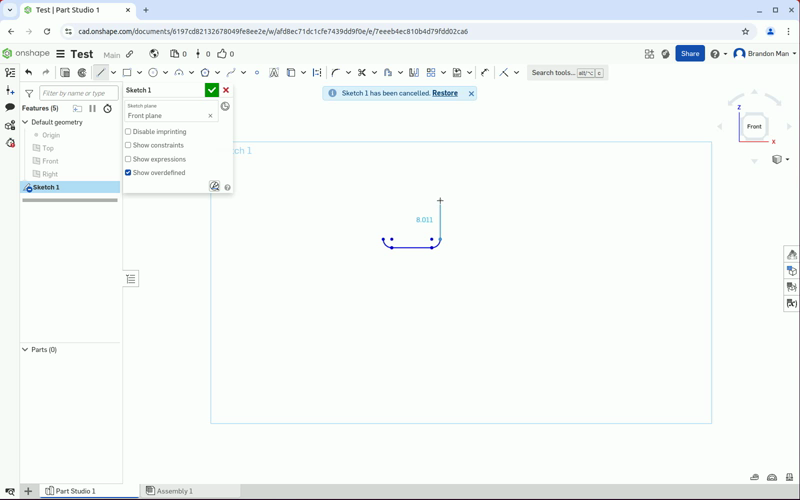
key(esc)
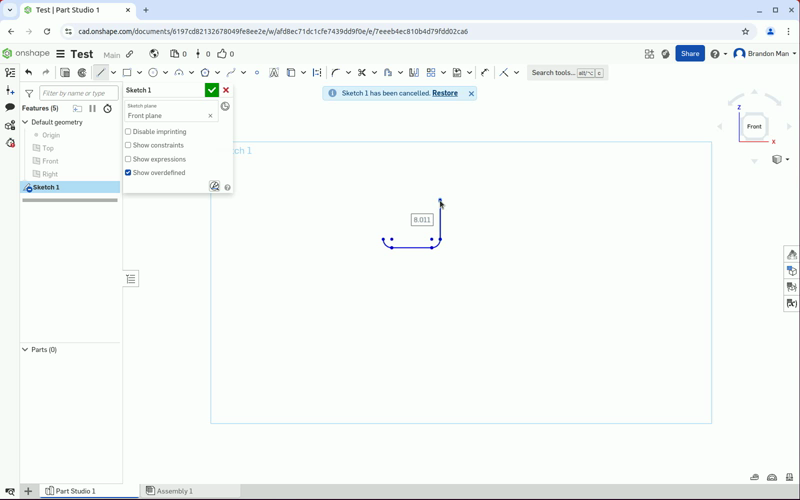
key(a)
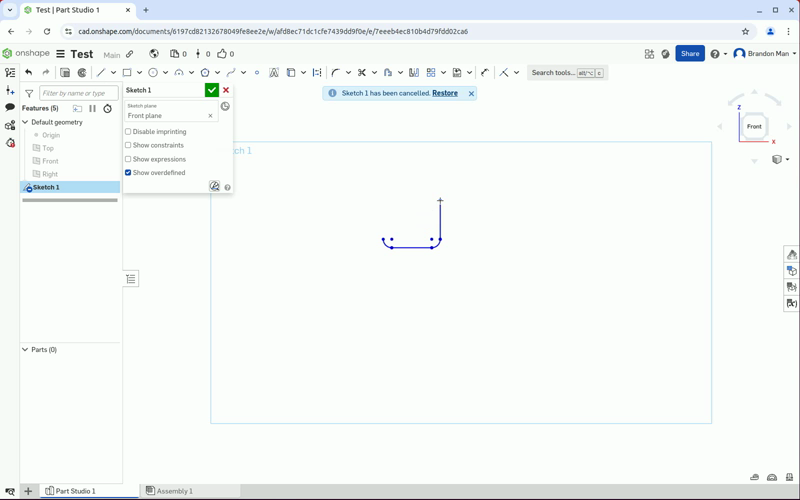
mouse_move(440, 200)
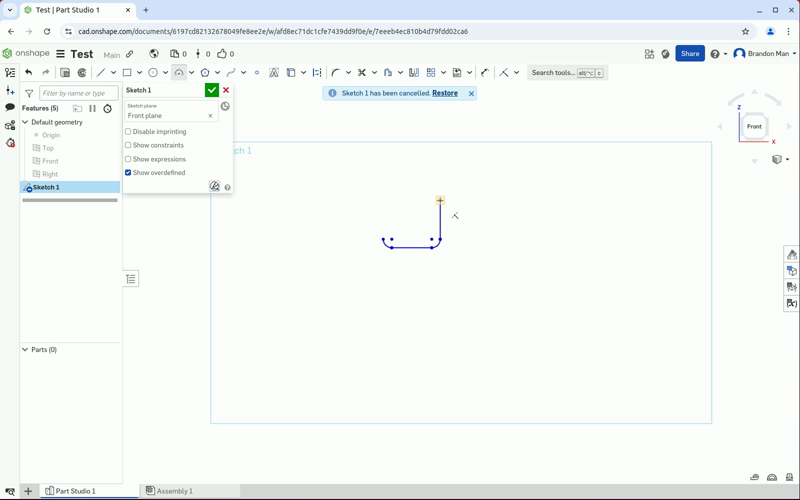
click(440, 200)
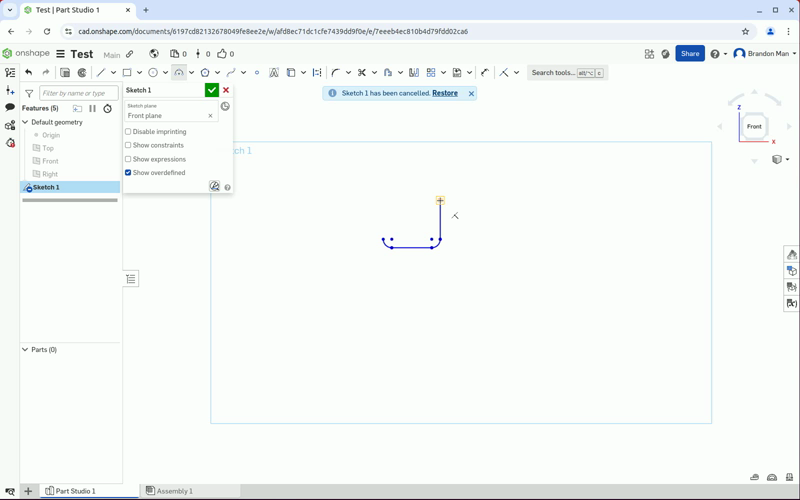
key_down(shift)
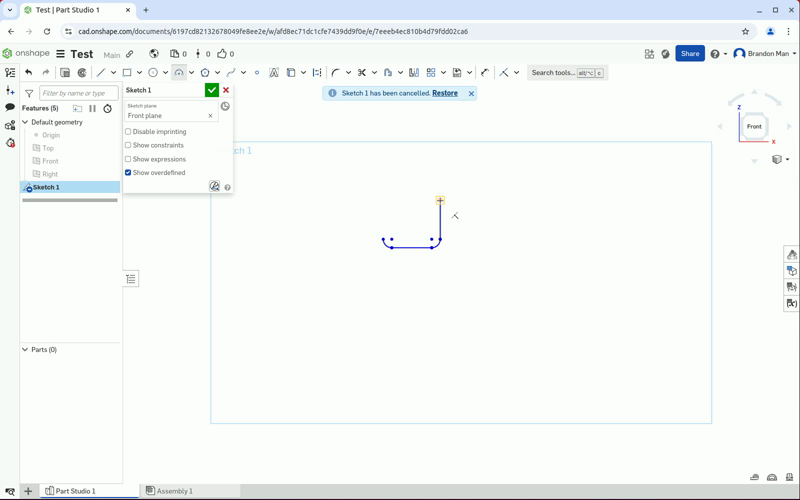
mouse_move(431, 191)
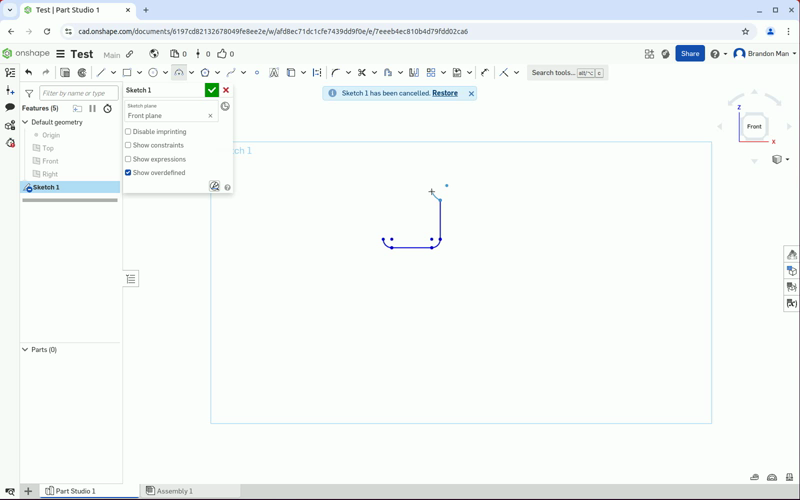
click(431, 191)
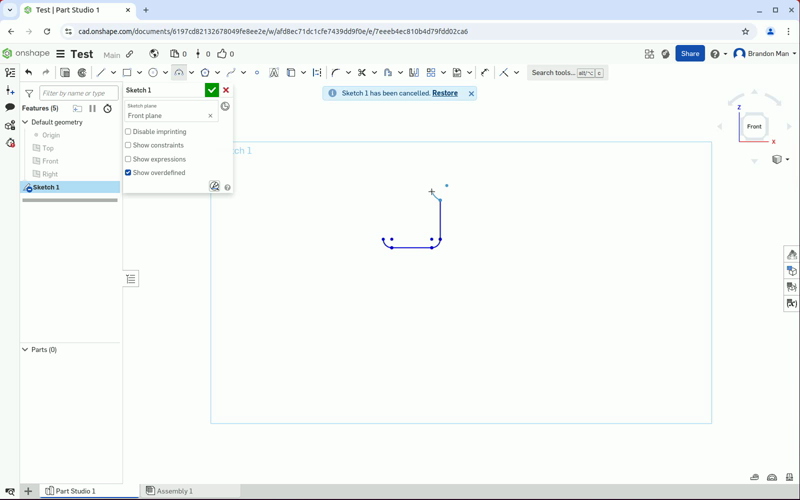
mouse_move(437, 193)
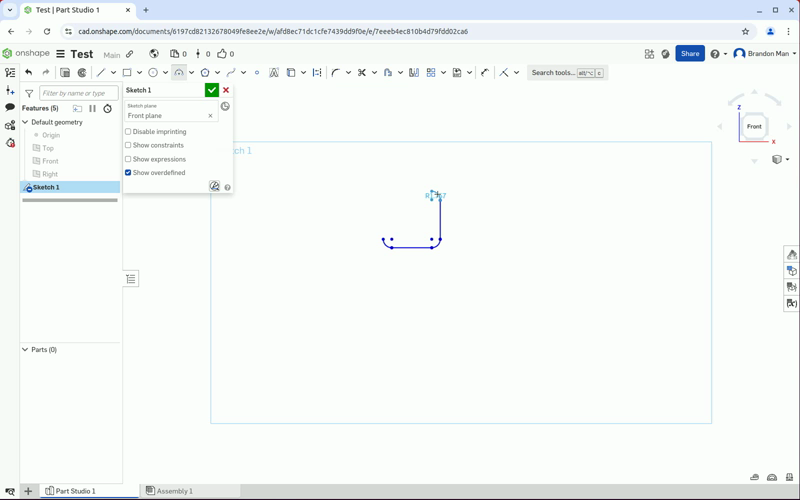
click(437, 193)
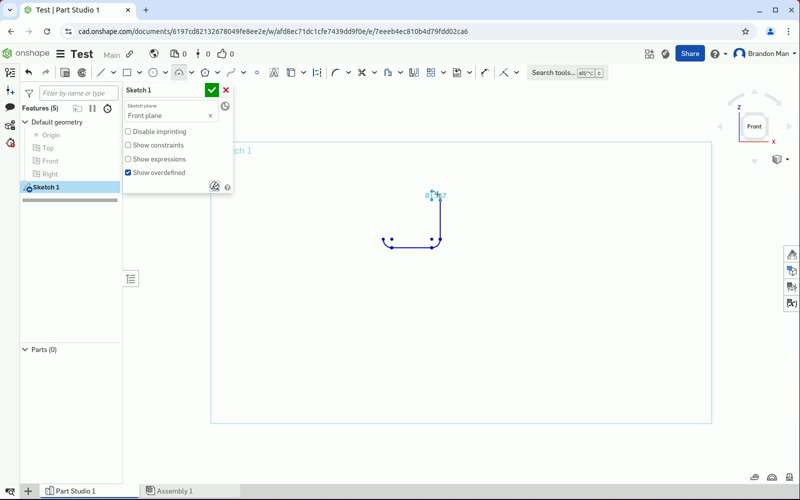
key_up(shift)
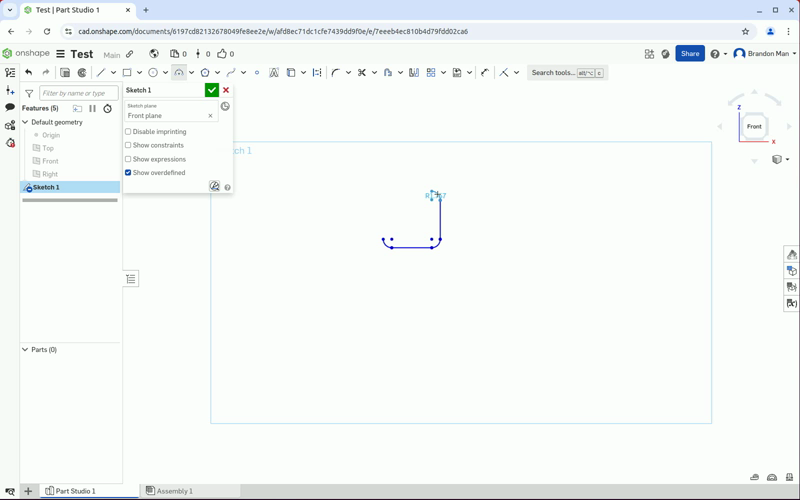
key(esc)
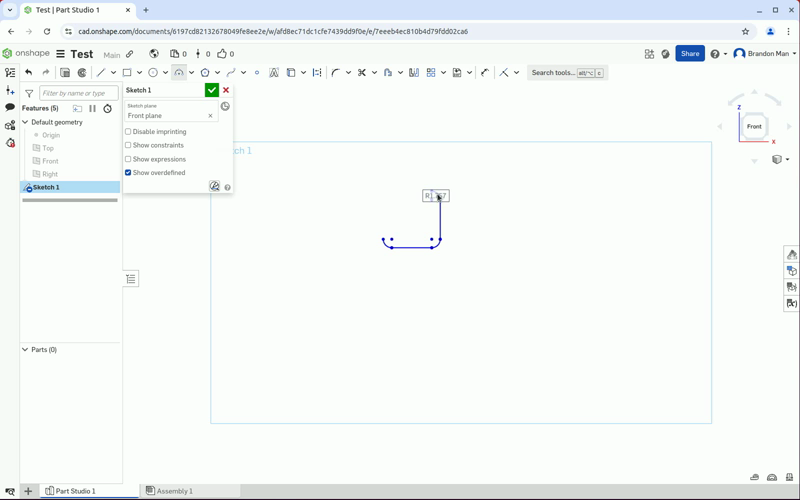
key(l)
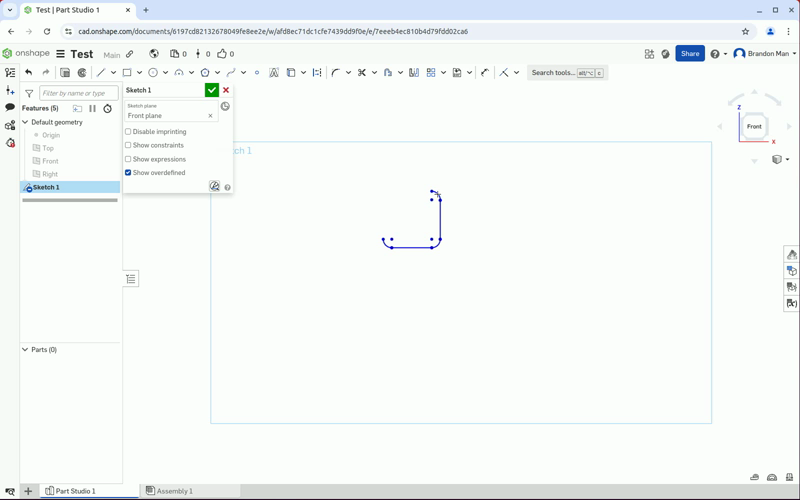
mouse_move(431, 191)
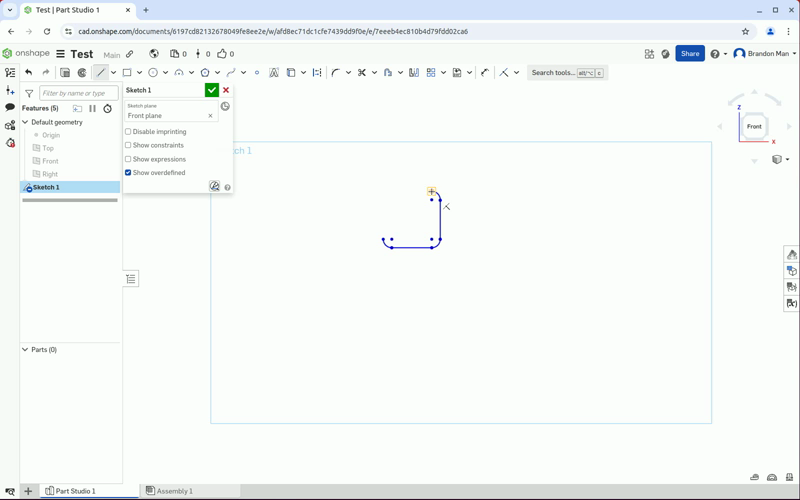
click(431, 191)
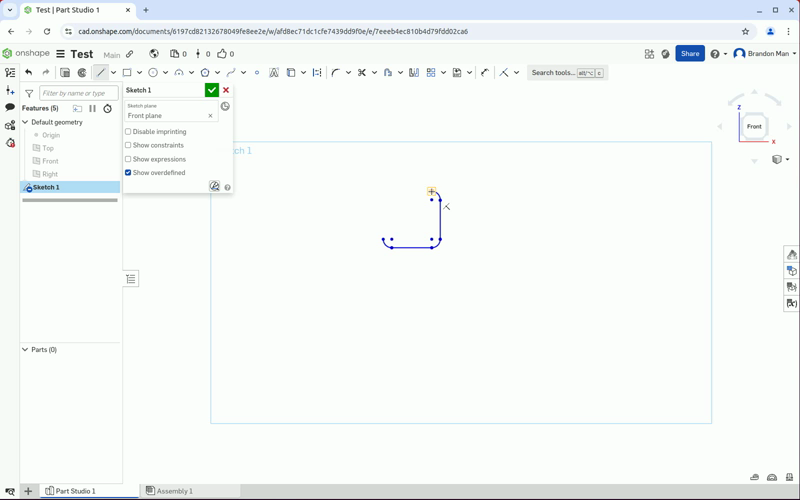
key_down(shift)
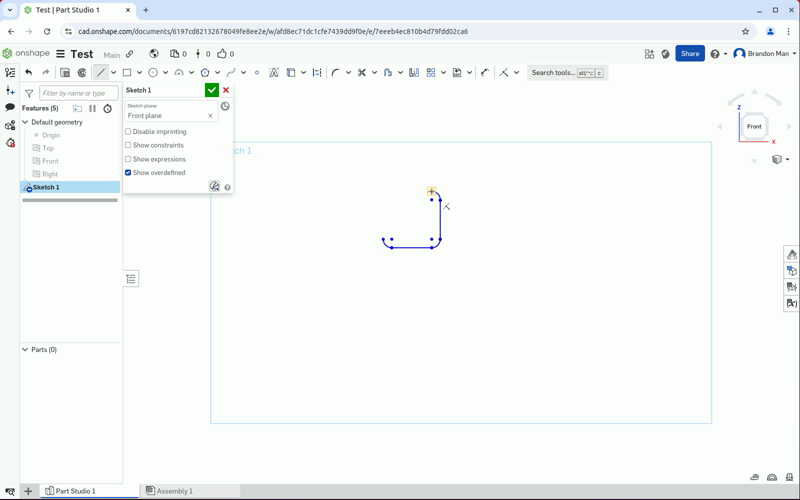
mouse_move(461, 191)
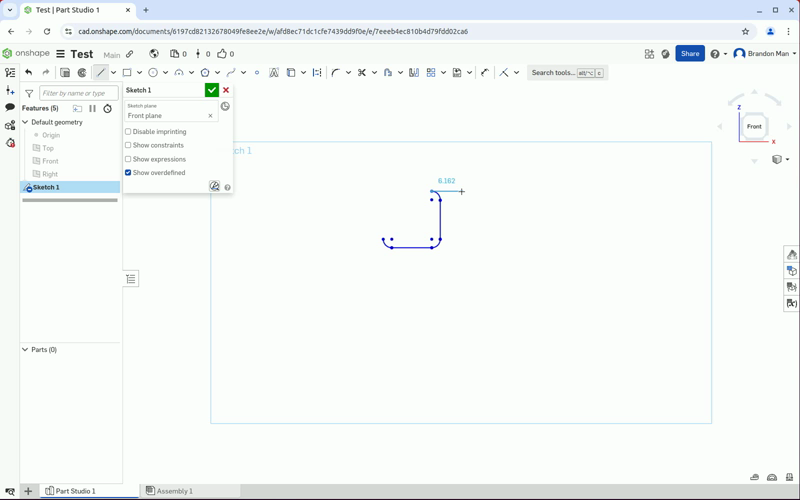
mouse_move(391, 191)
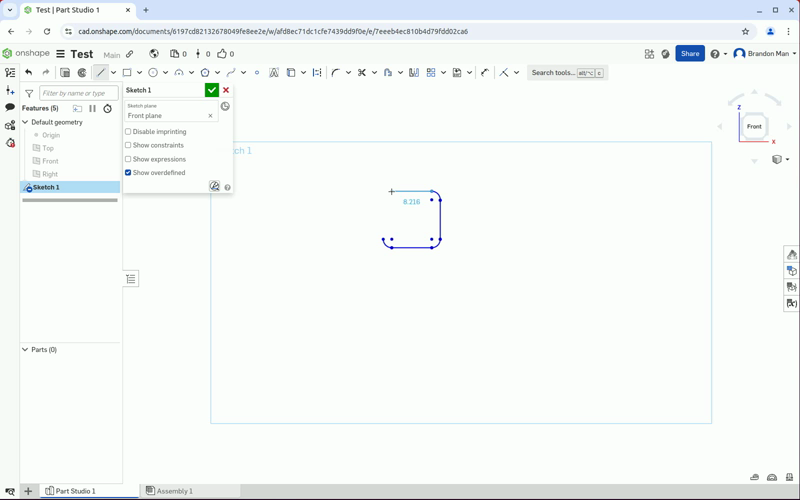
click(391, 191)
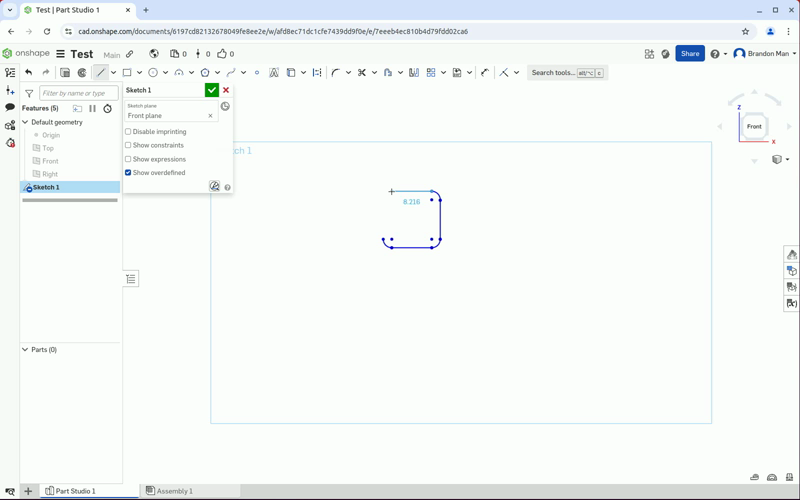
key_up(shift)
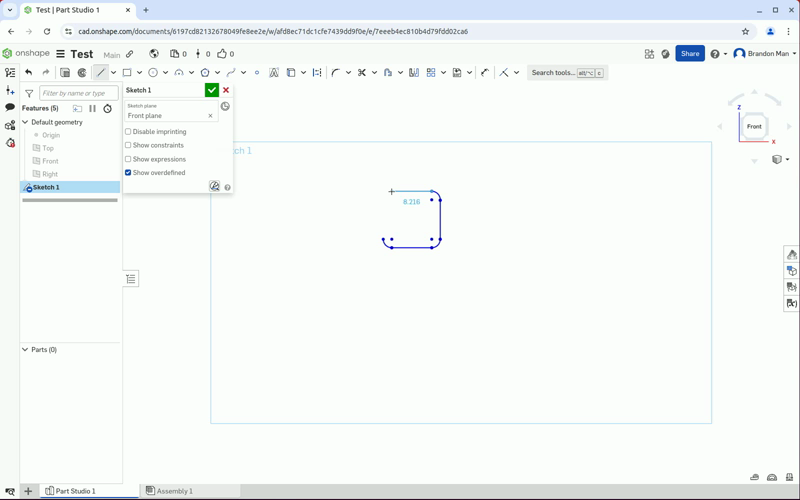
key(esc)
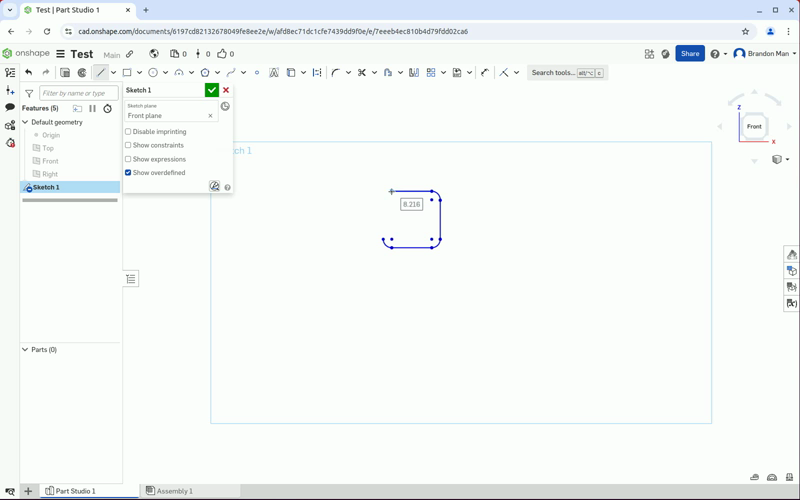
key(a)
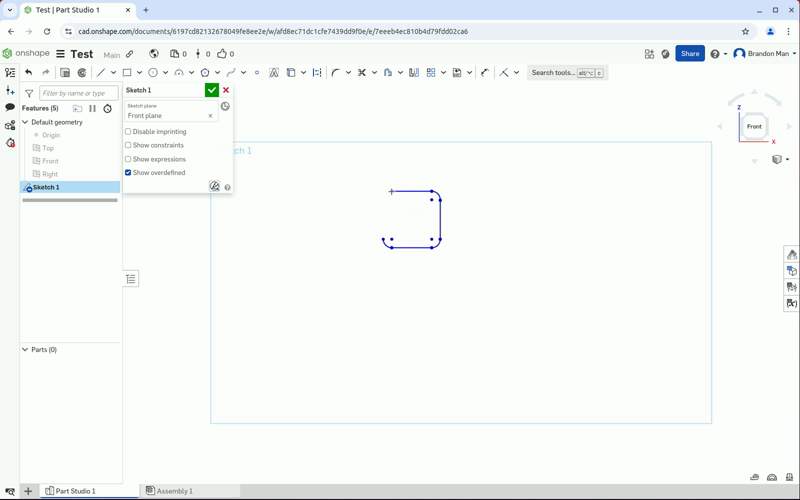
mouse_move(391, 191)
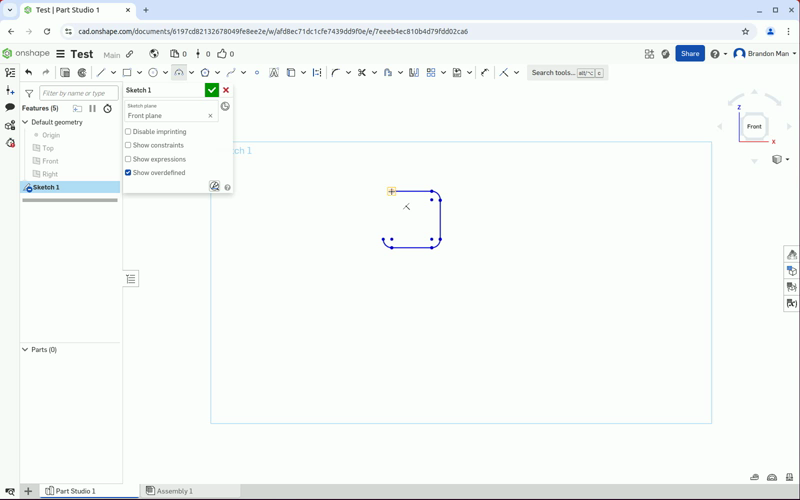
click(391, 191)
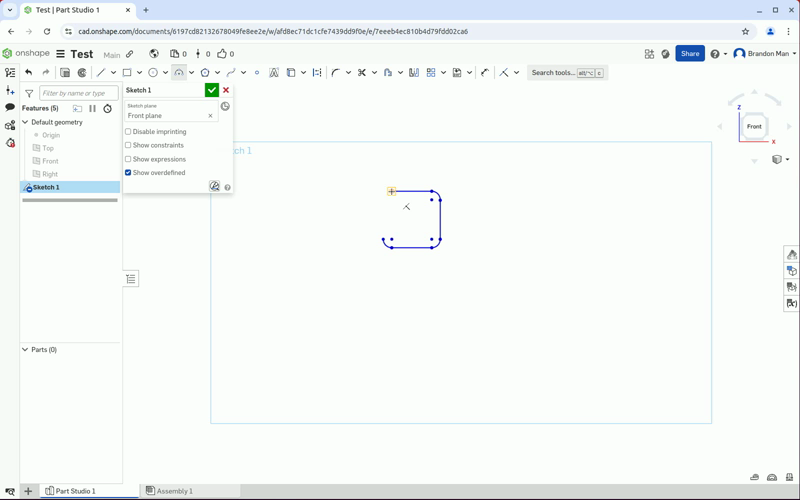
key_down(shift)
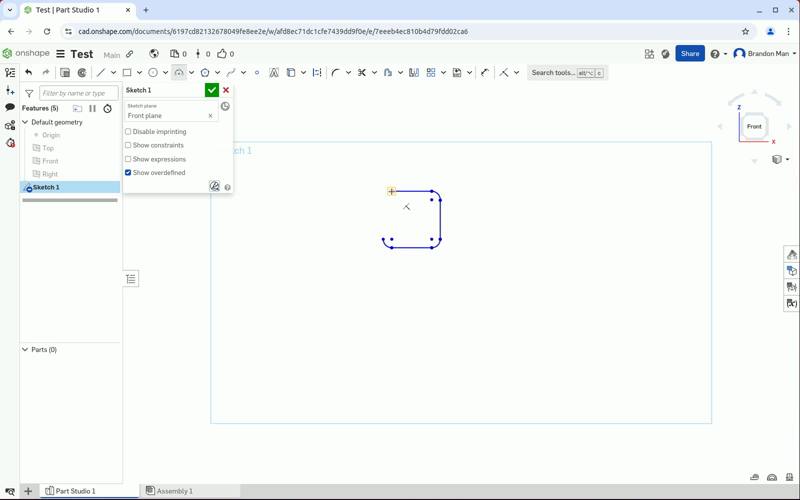
mouse_move(383, 200)
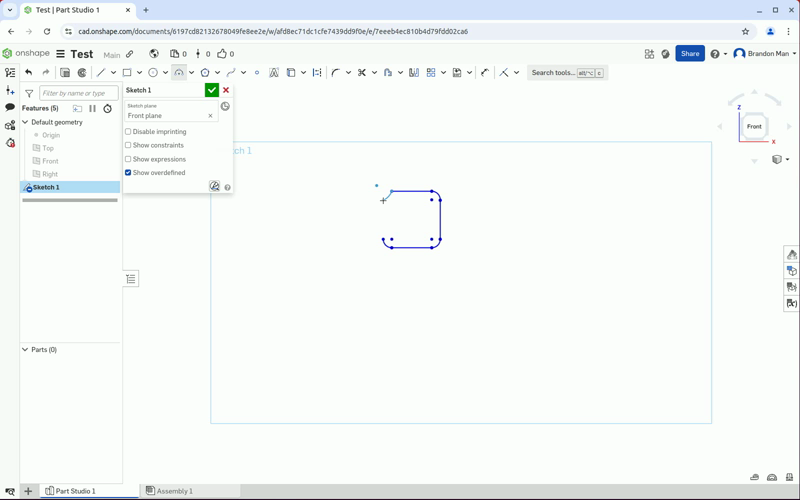
click(383, 200)
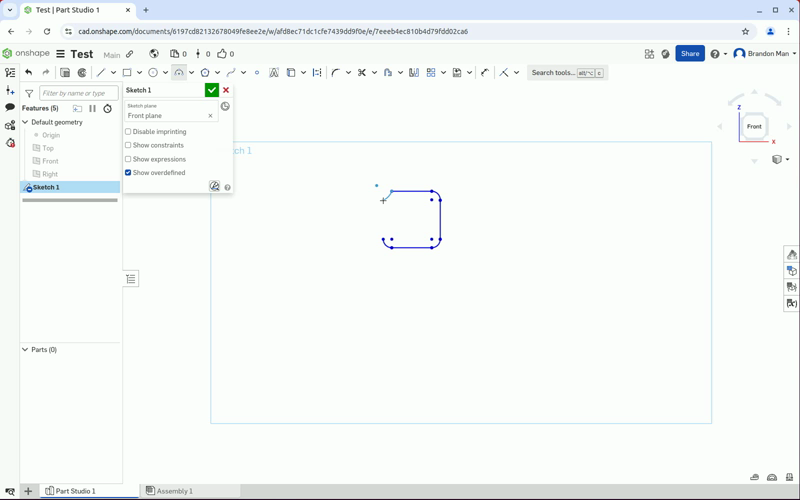
mouse_move(385, 193)
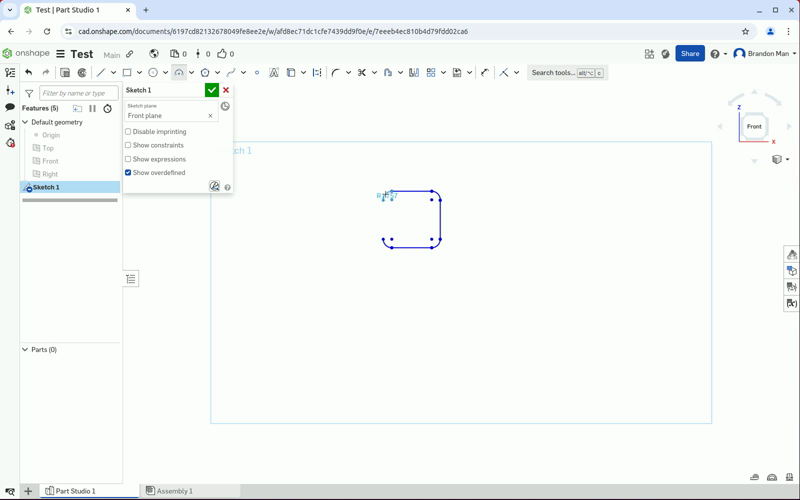
click(385, 193)
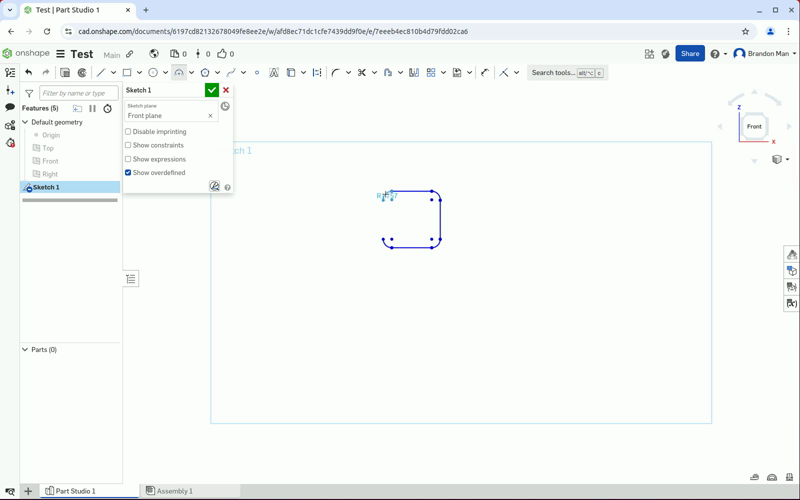
key_up(shift)
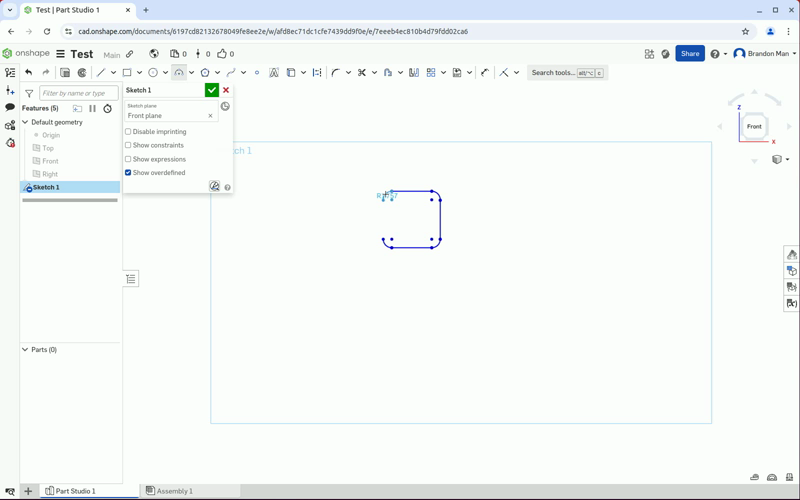
key(esc)
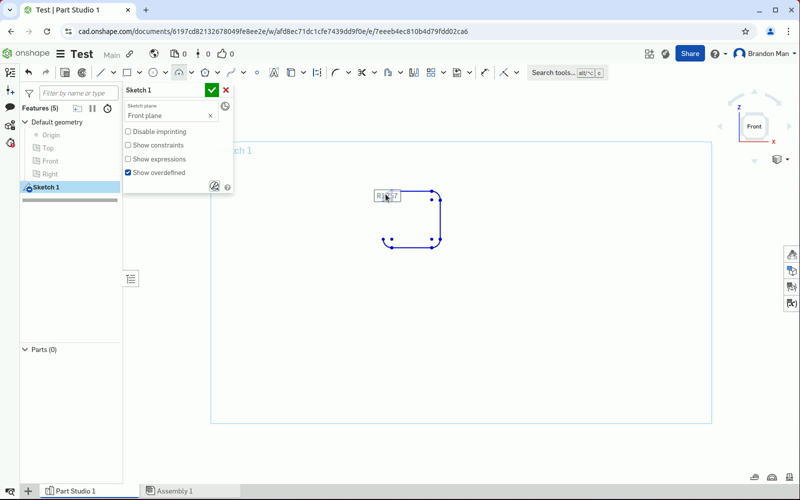
key(l)
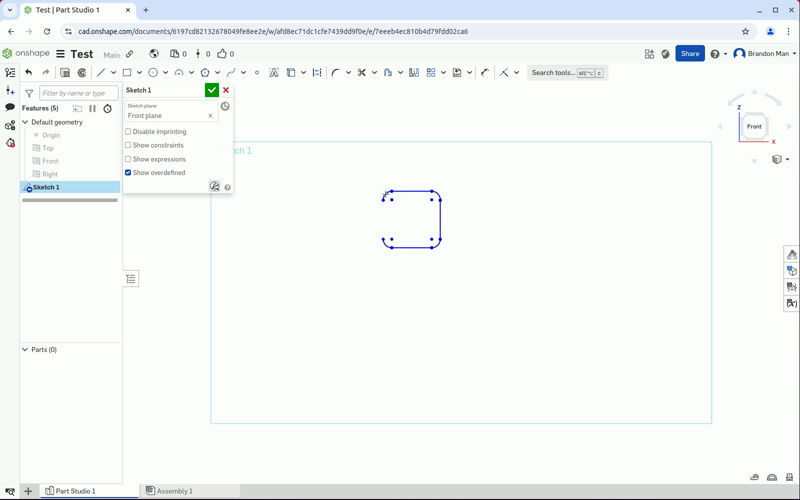
mouse_move(383, 200)
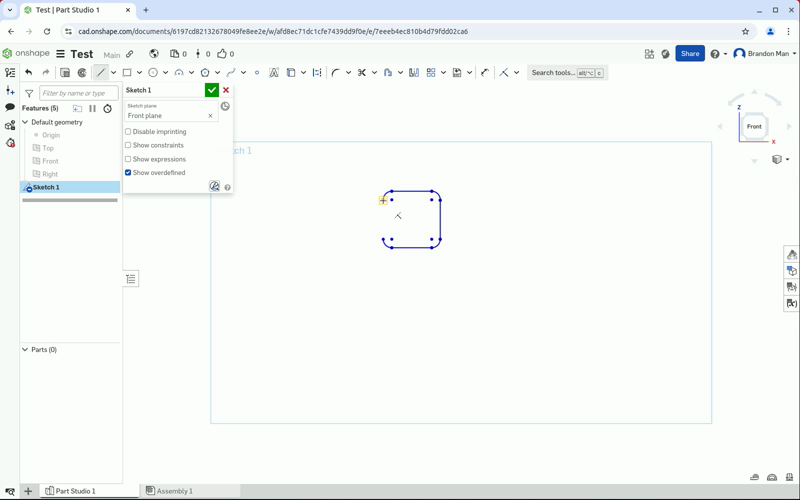
click(383, 200)
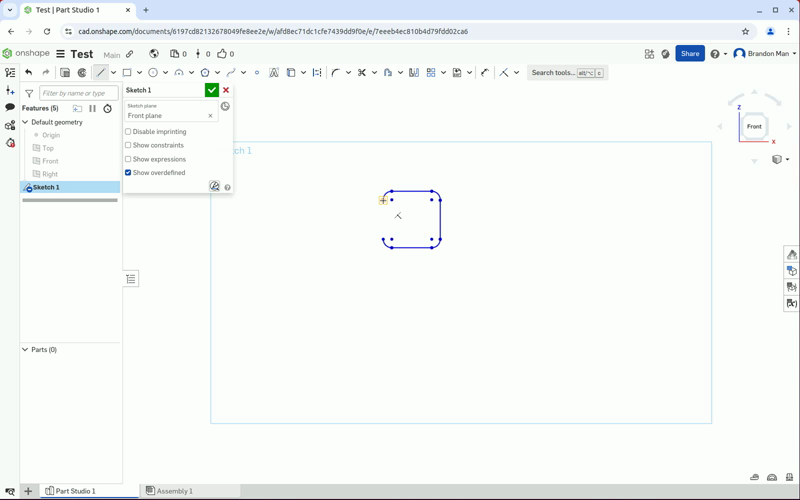
mouse_move(413, 200)
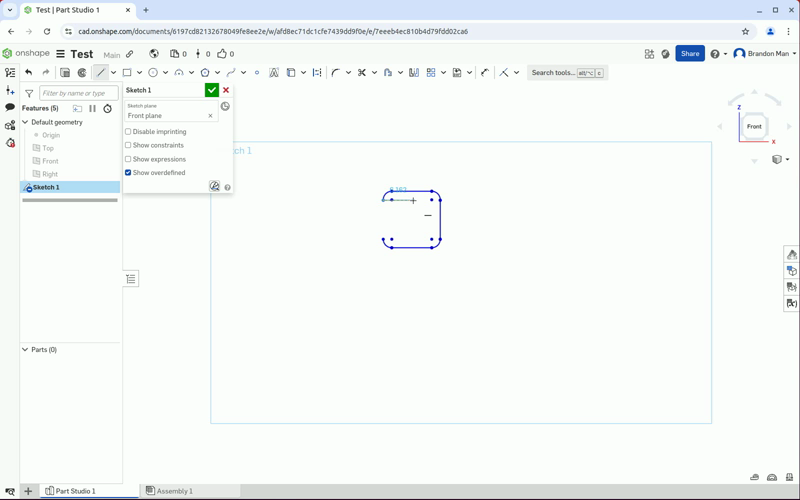
key_down(shift)
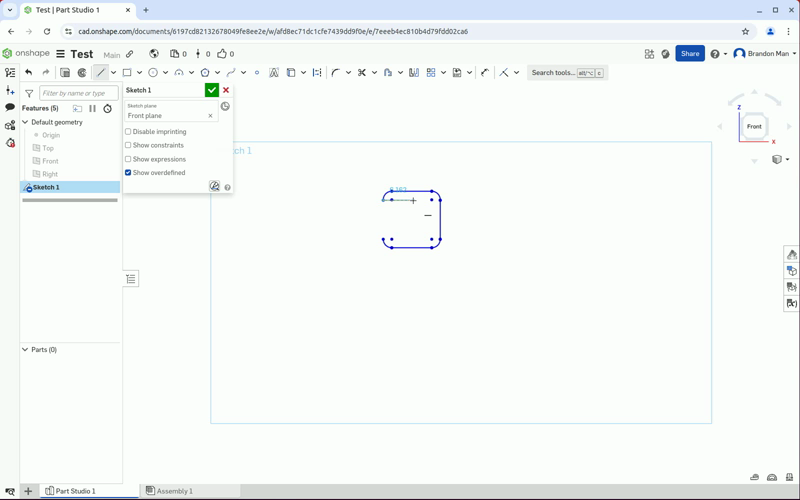
mouse_move(383, 239)
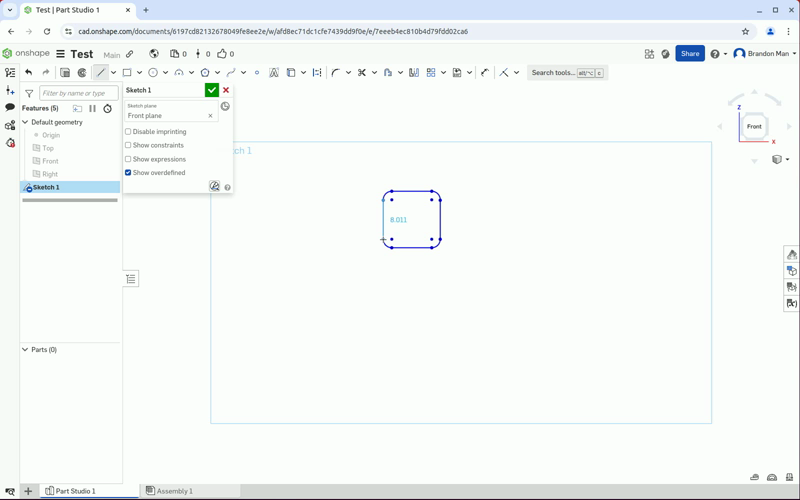
key_up(shift)
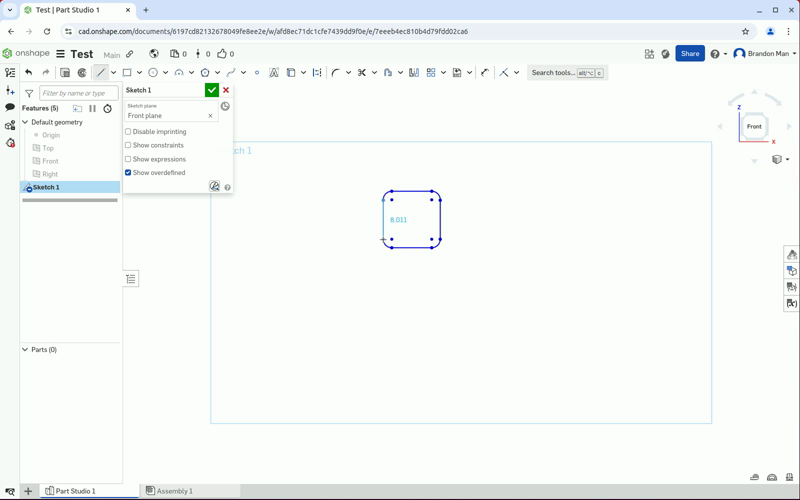
click(383, 239)
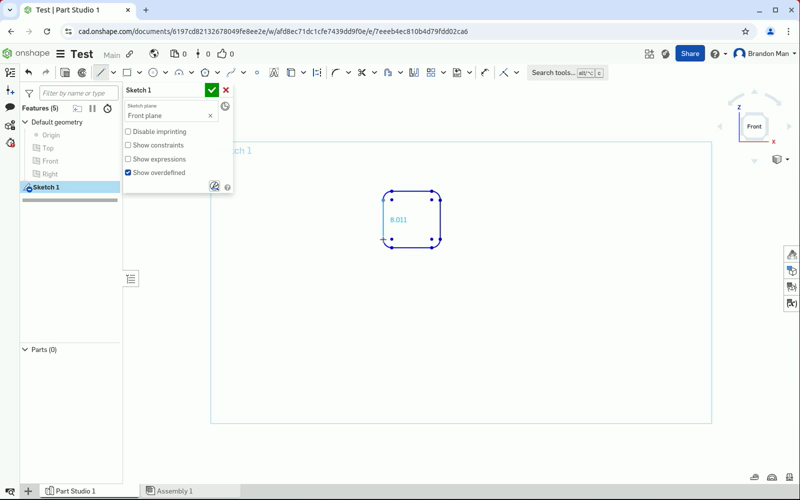
key(esc)
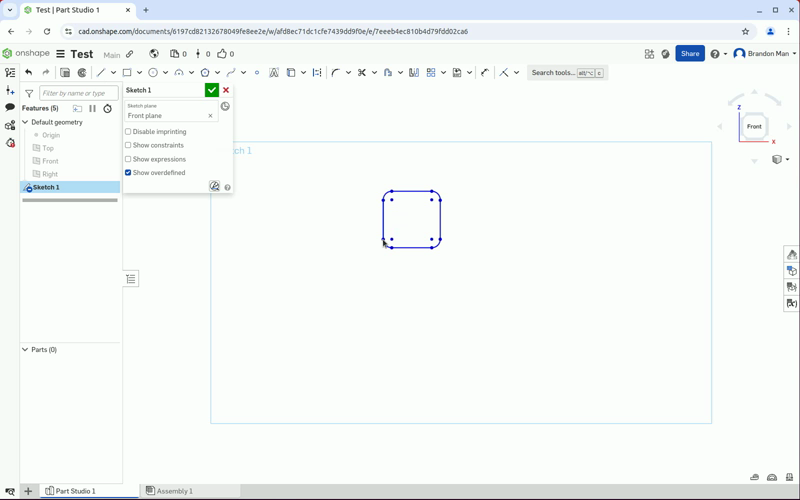
mouse_move(421, 204)
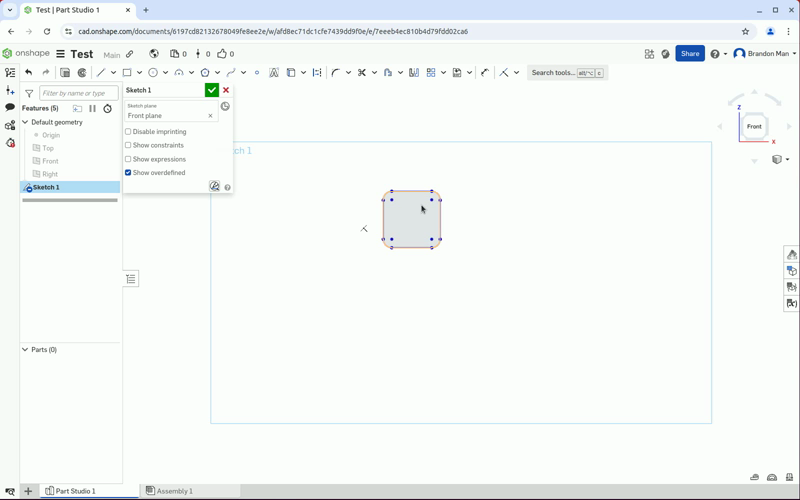
click(421, 204)
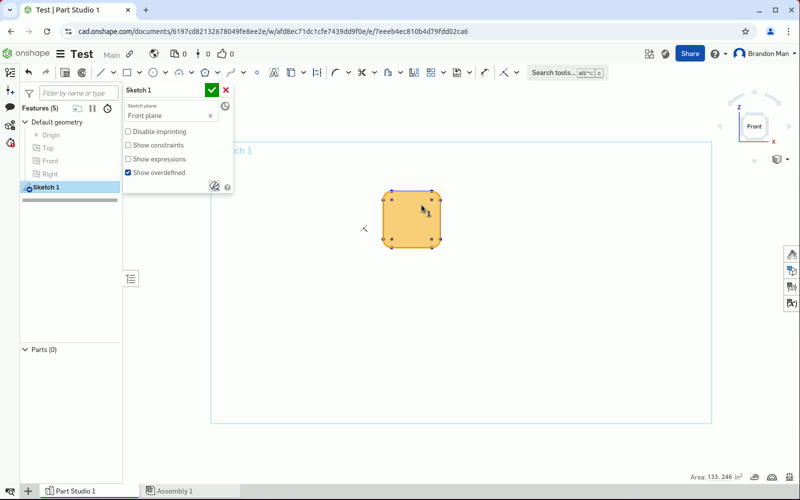
mouse_move(73, 352)
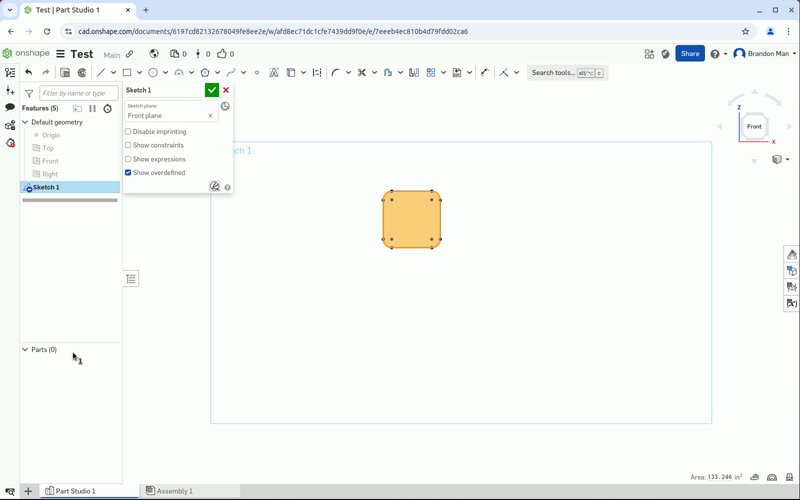
key(shift+y)
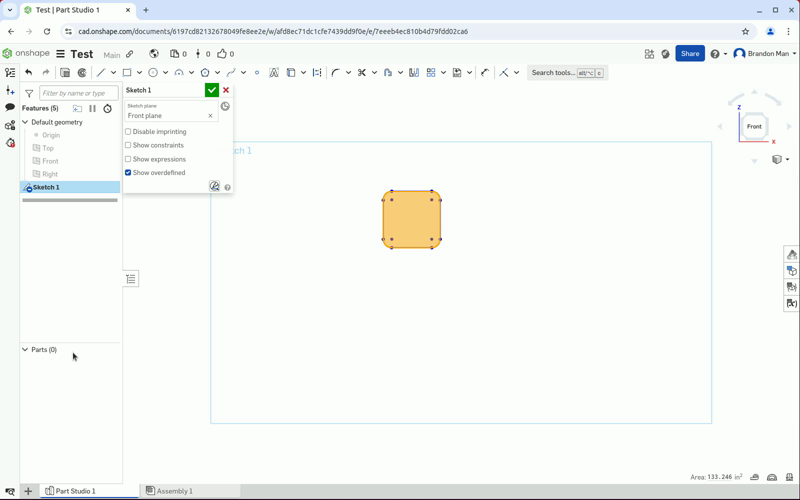
key(shift+e)
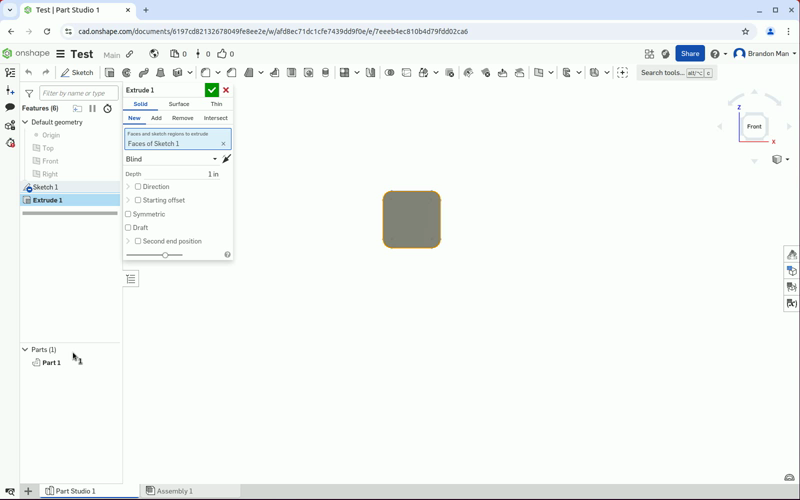
mouse_move(143, 106)
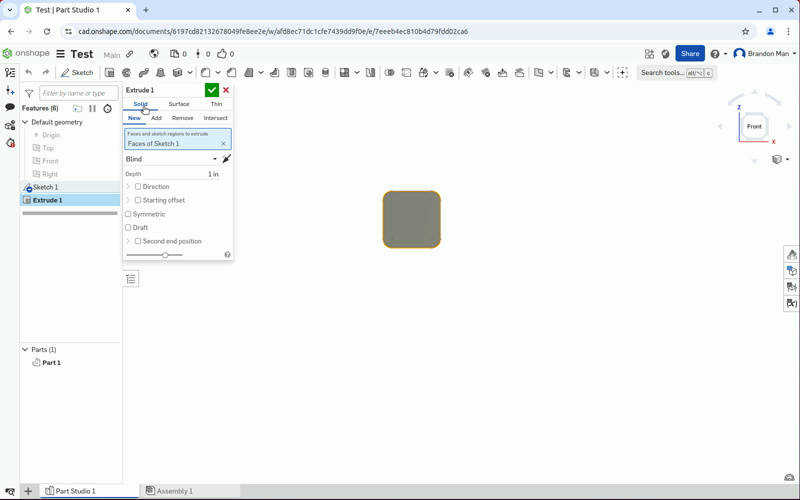
click(143, 106)
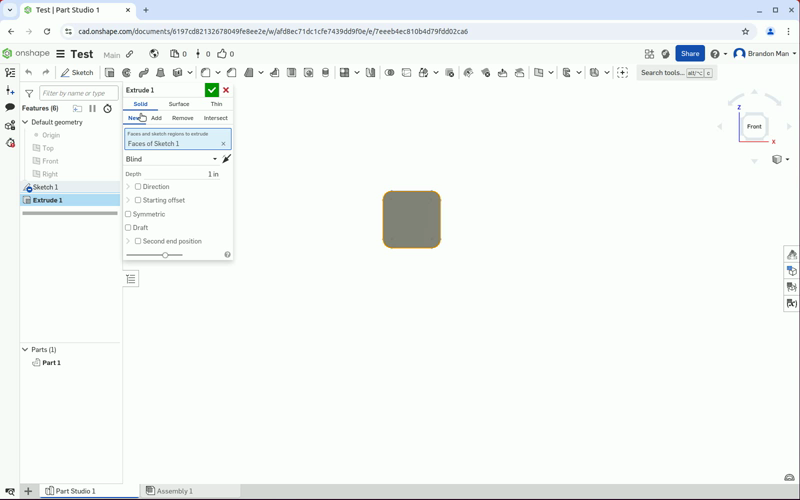
mouse_move(137, 120)
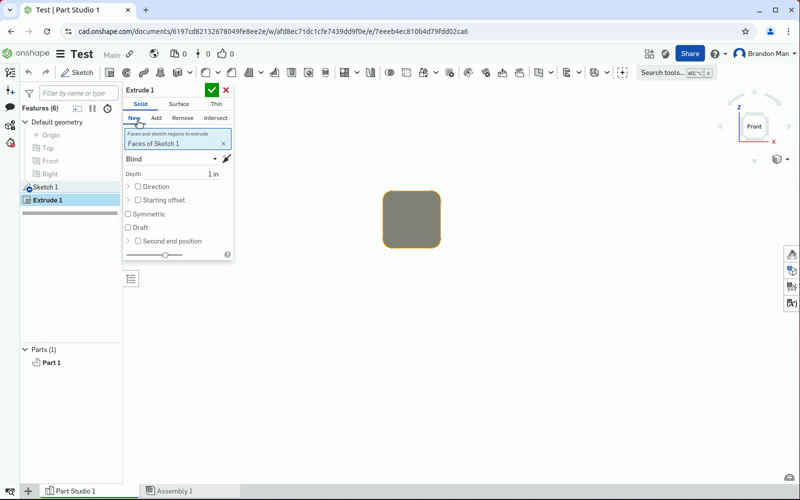
click(137, 120)
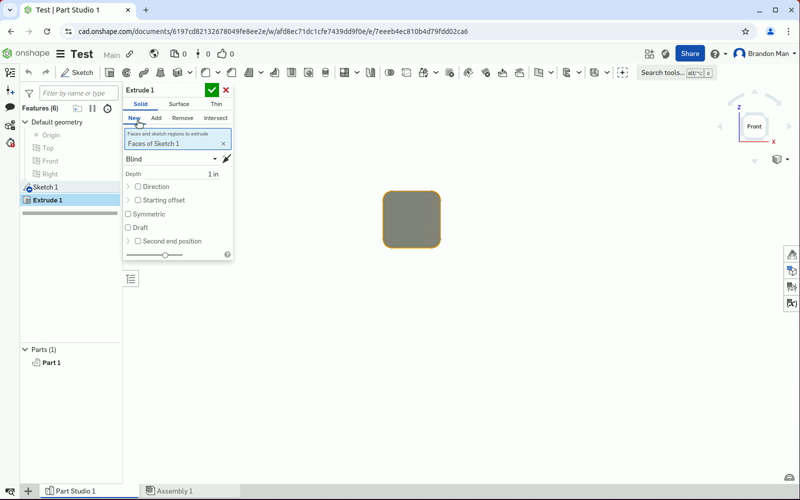
key(tab, 4)
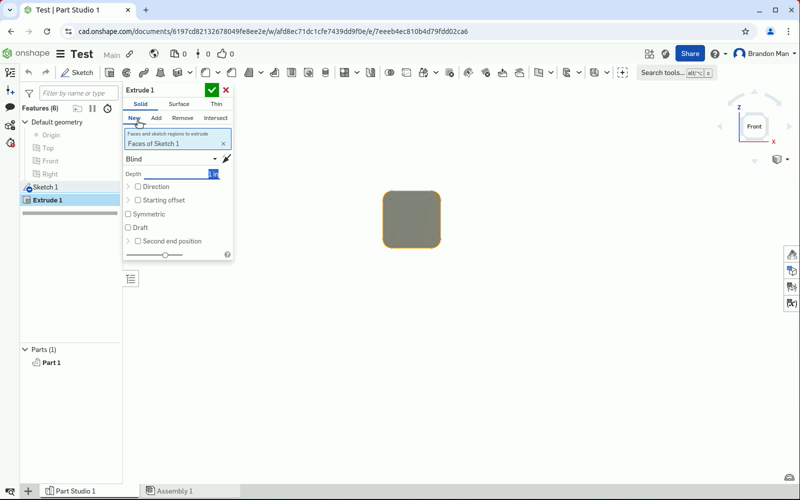
text(1.444)
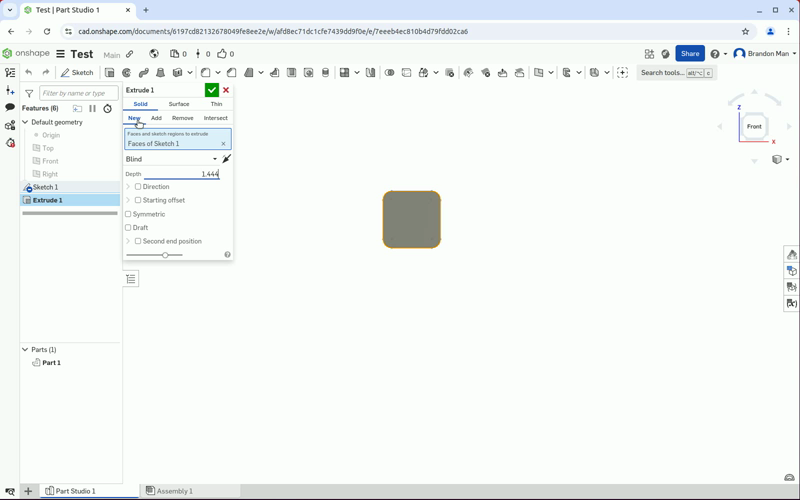
key(enter)
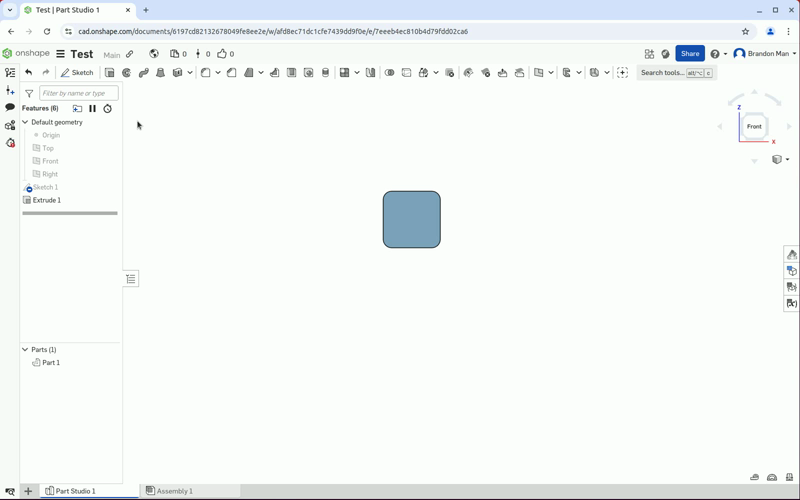
key(shift+h)
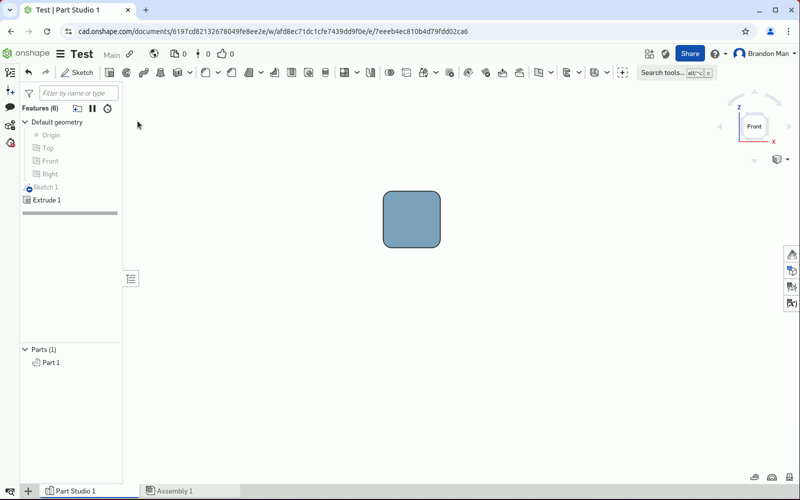
key(shift+h)
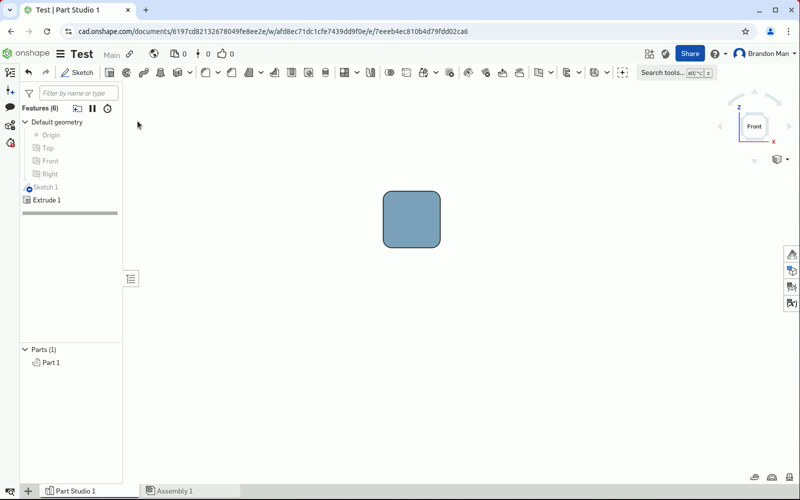
mouse_move(73, 189)
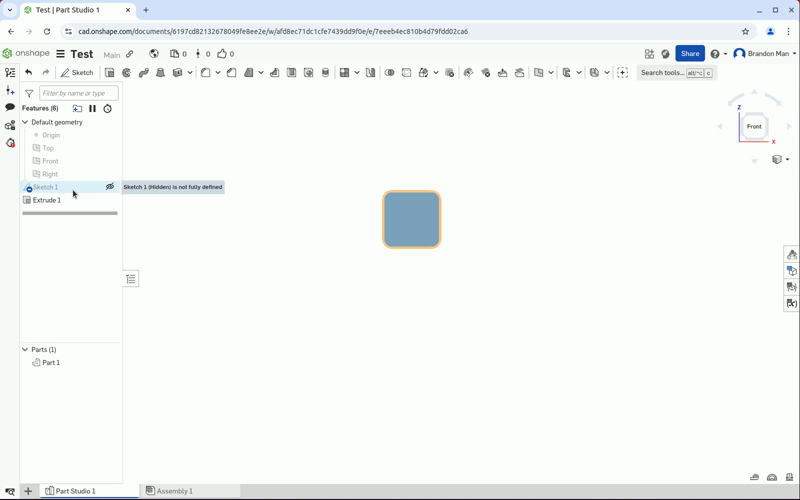
click(73, 189)
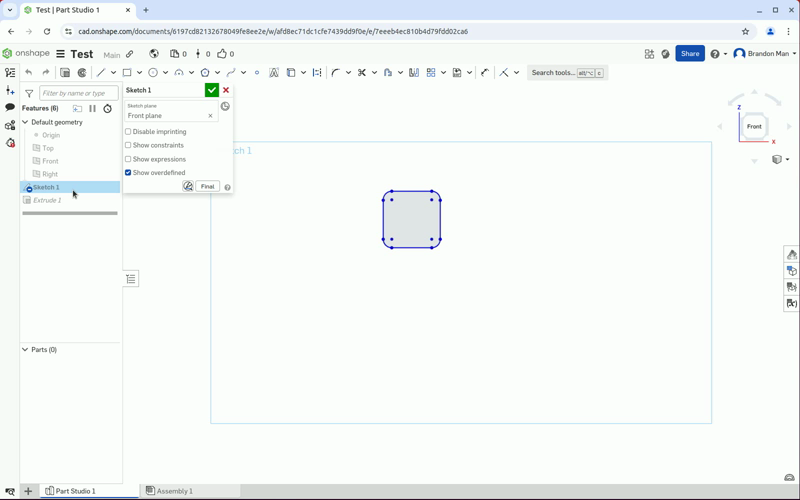
mouse_move(229, 92)
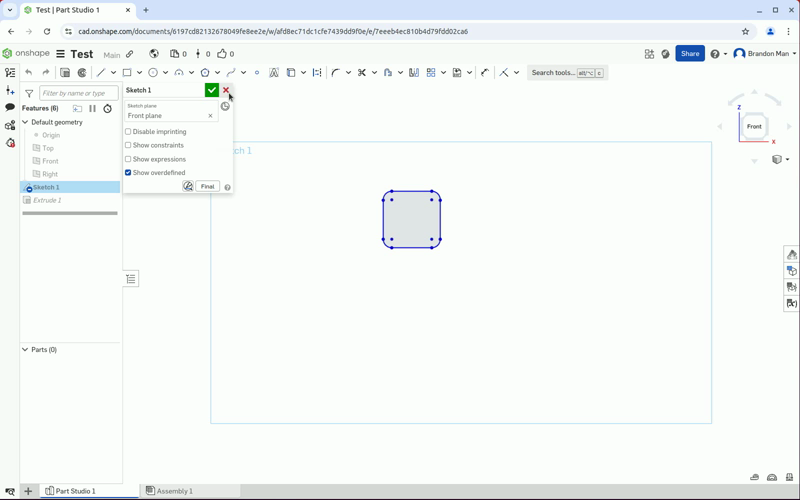
click(229, 92)
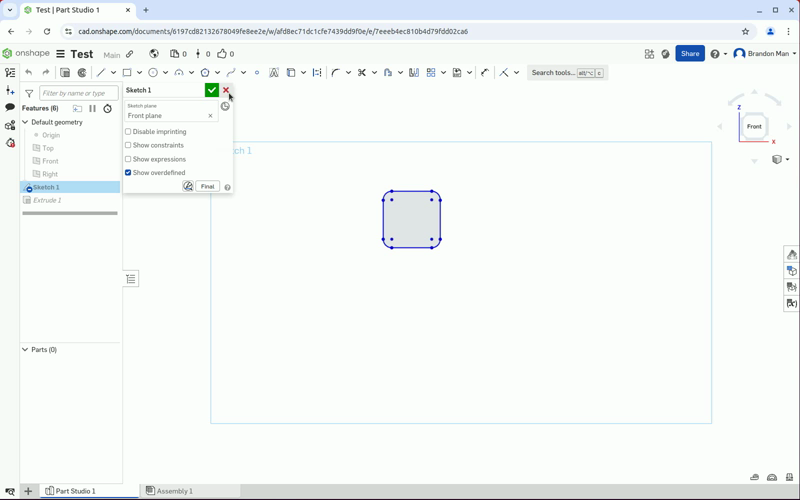
key(shift+s)
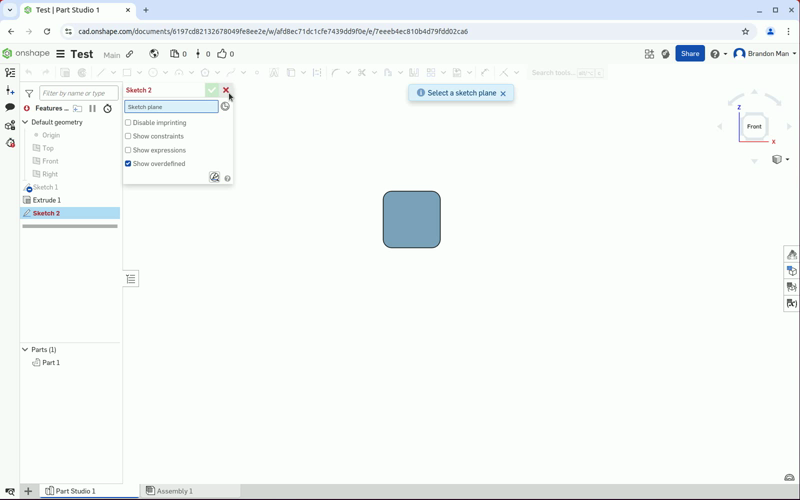
mouse_move(73, 163)
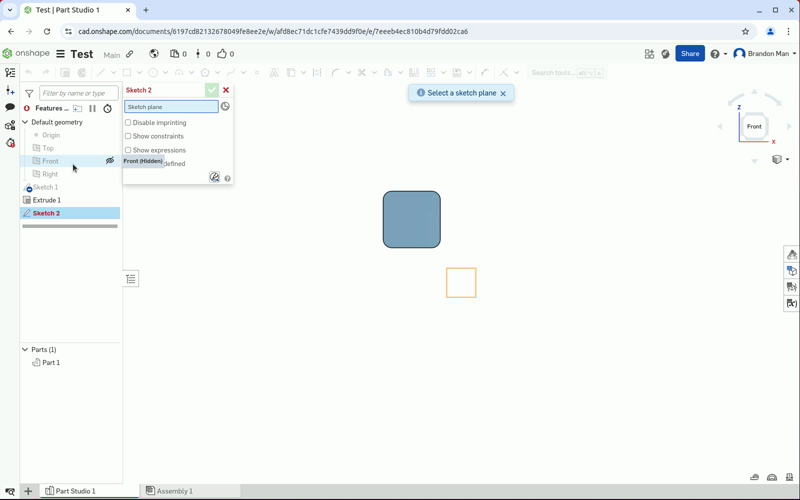
click(73, 163)
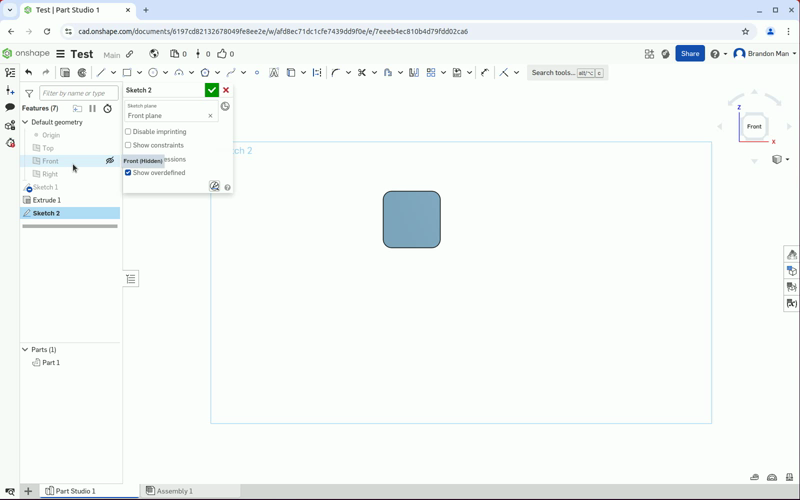
mouse_move(73, 352)
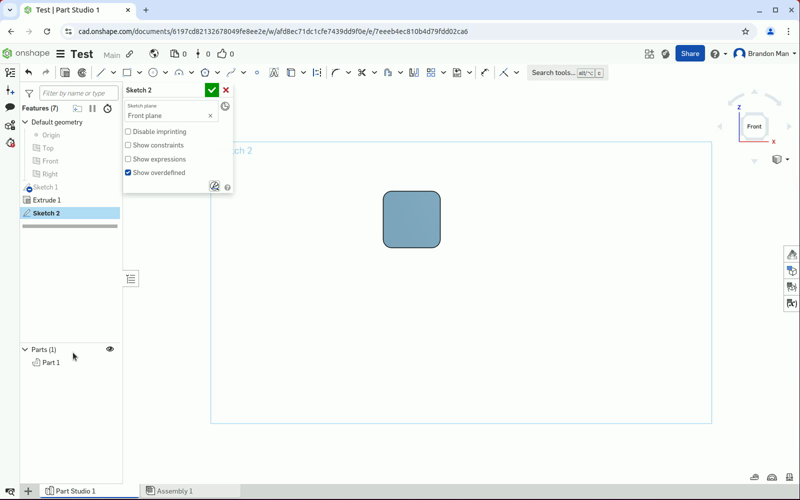
key(y)
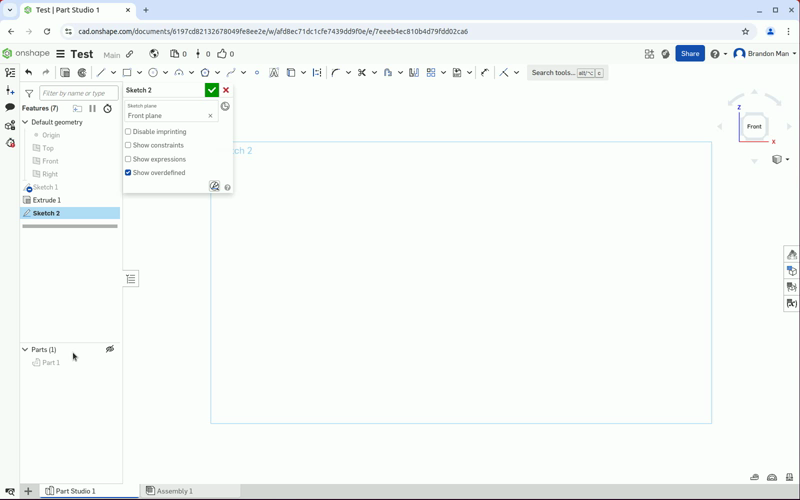
key(a)
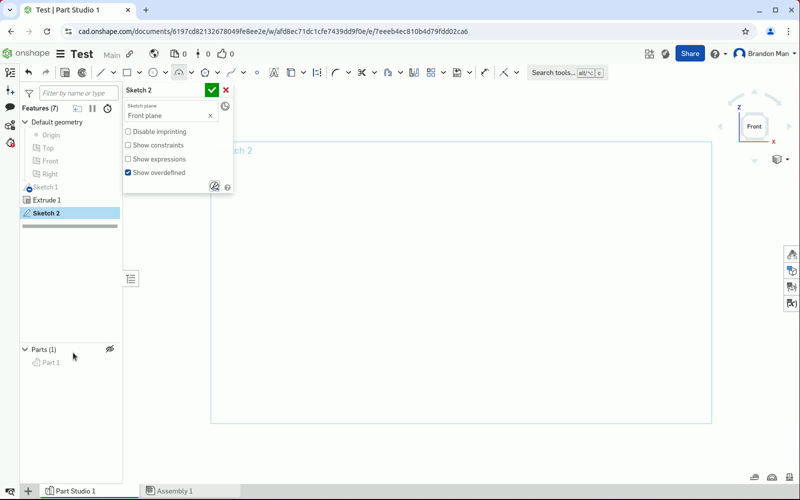
key_down(shift)
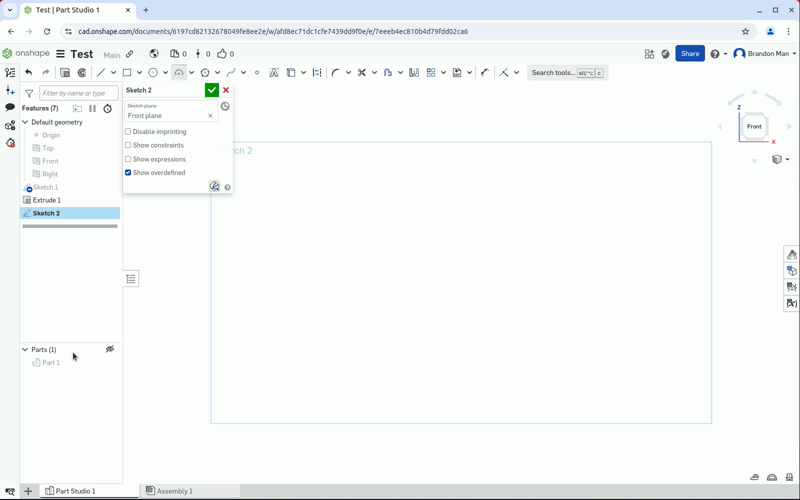
mouse_move(369, 247)
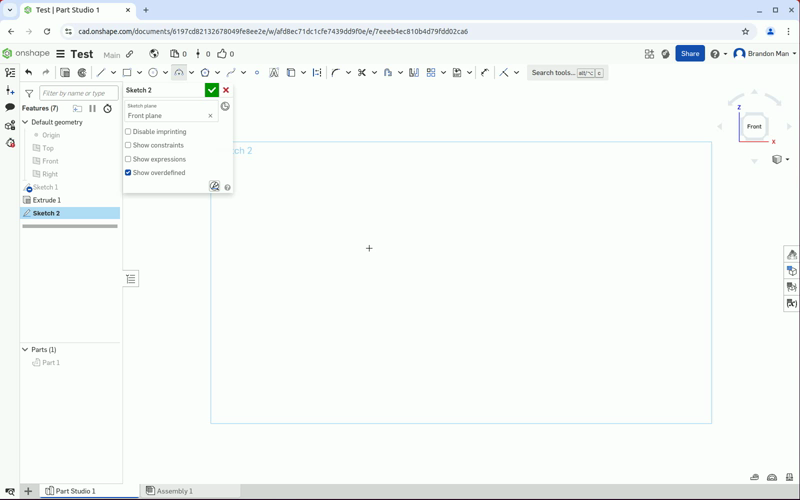
click(369, 247)
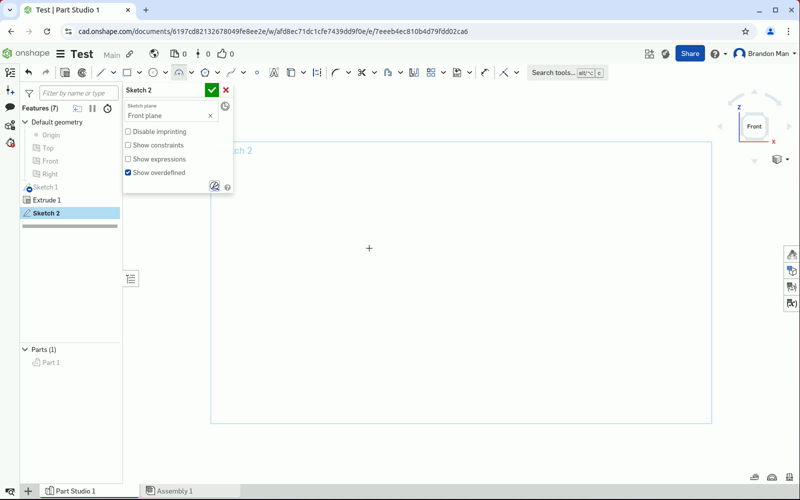
key_up(shift)
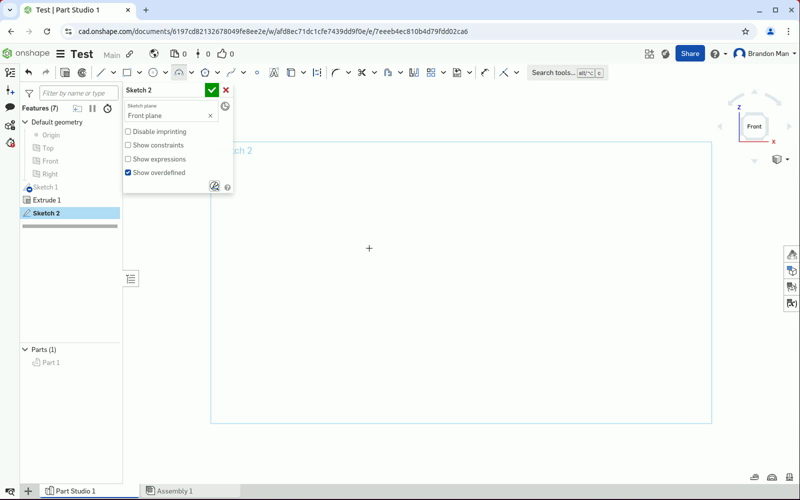
key_down(shift)
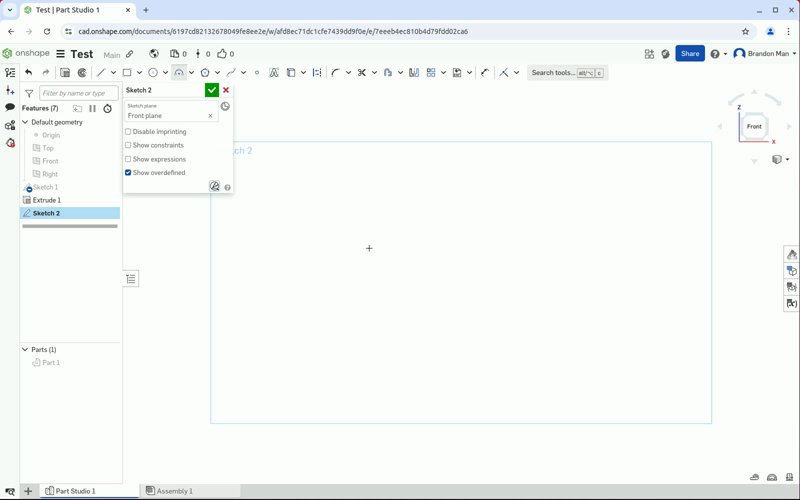
mouse_move(383, 262)
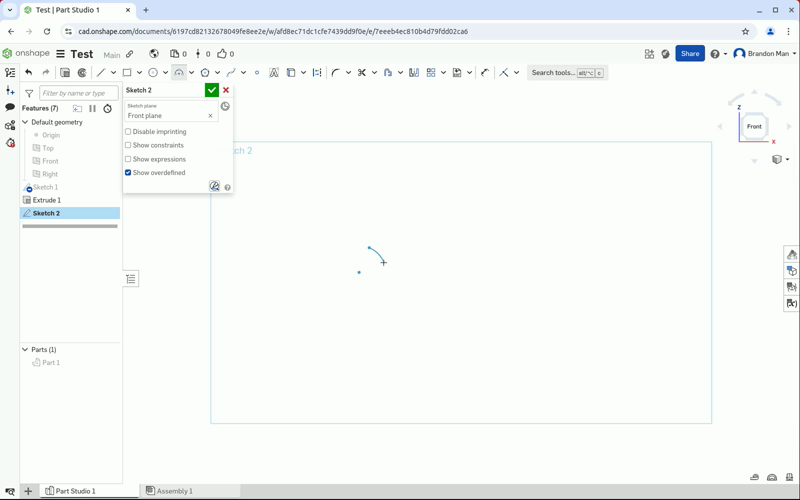
click(383, 262)
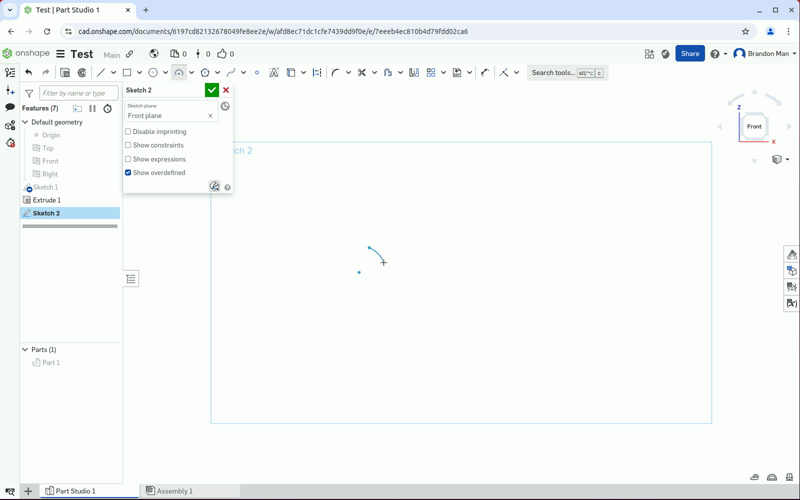
mouse_move(373, 258)
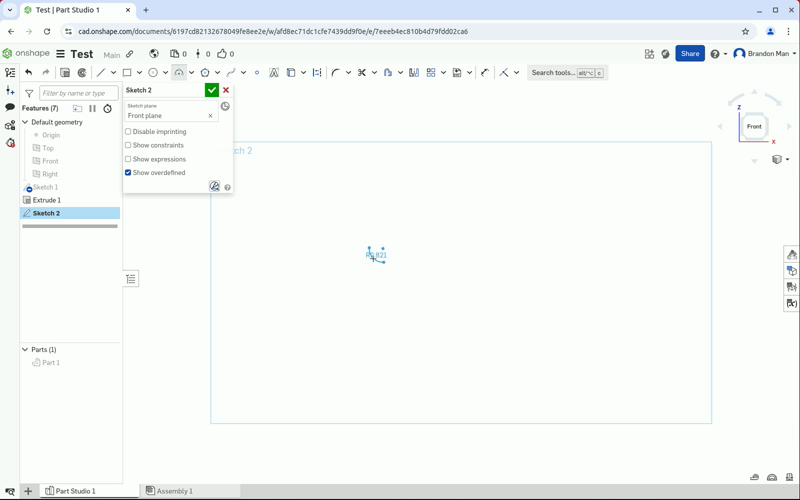
click(373, 258)
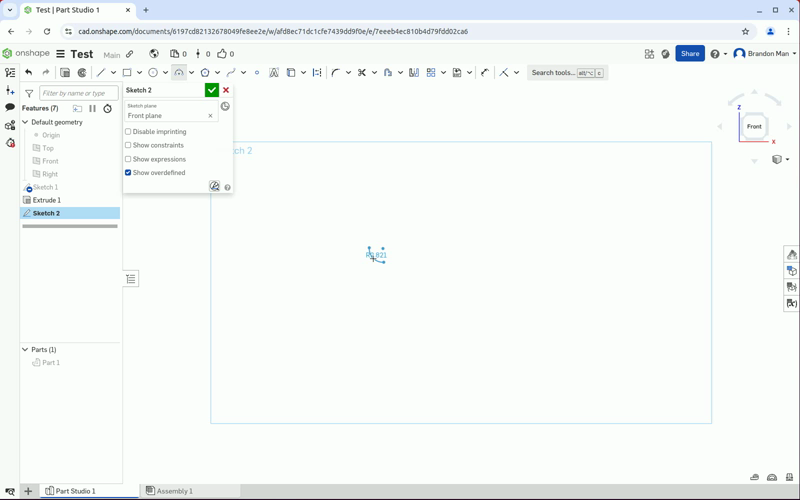
key_up(shift)
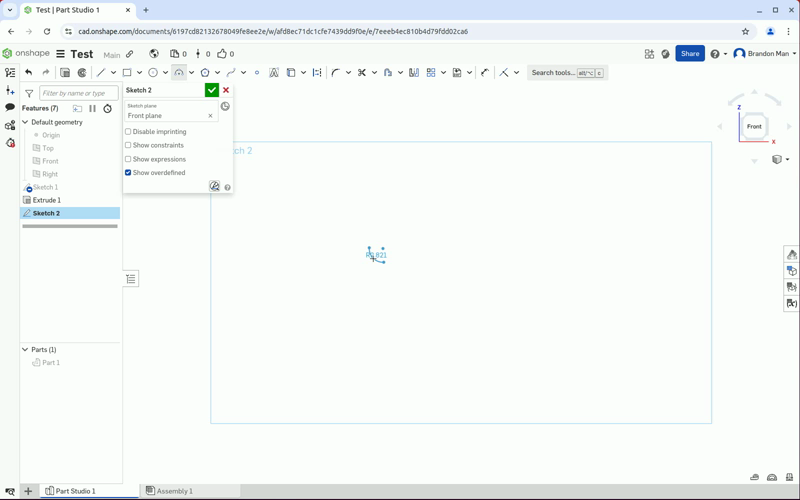
key(esc)
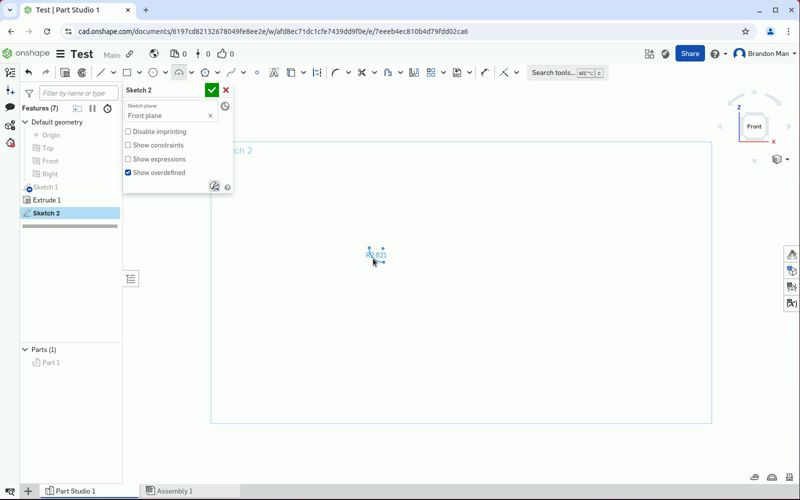
key(l)
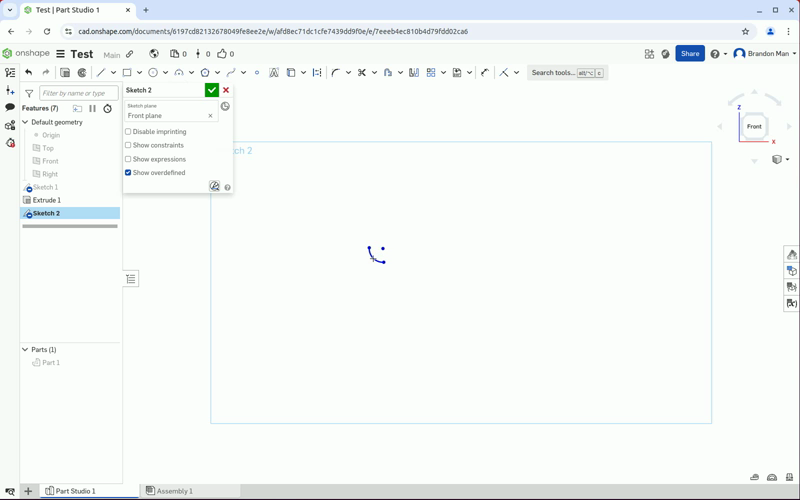
mouse_move(383, 262)
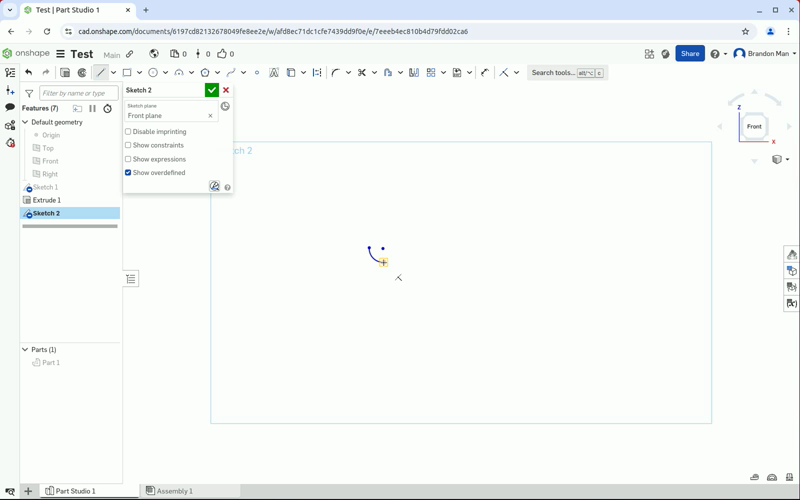
click(383, 262)
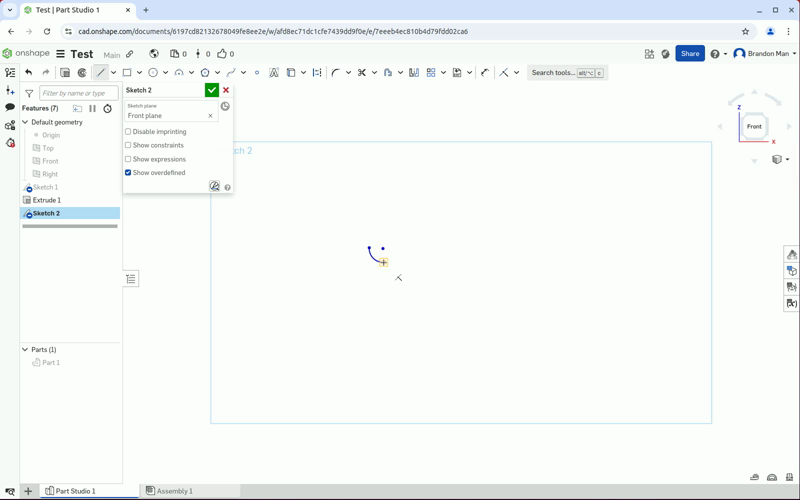
key_down(shift)
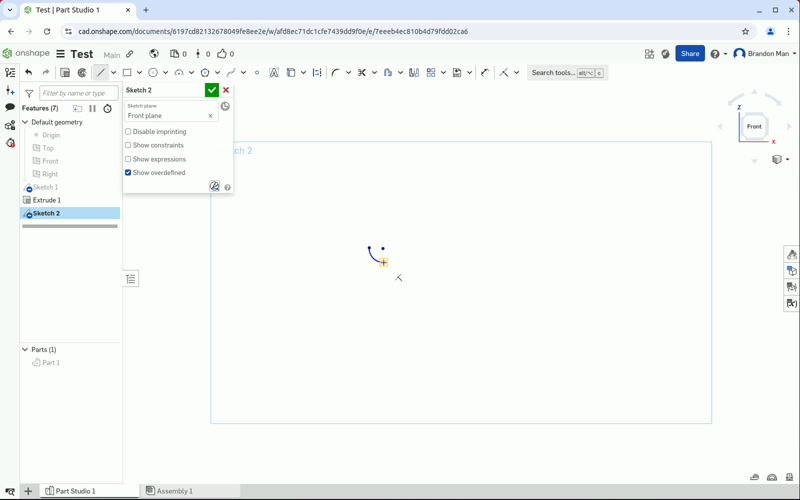
mouse_move(413, 262)
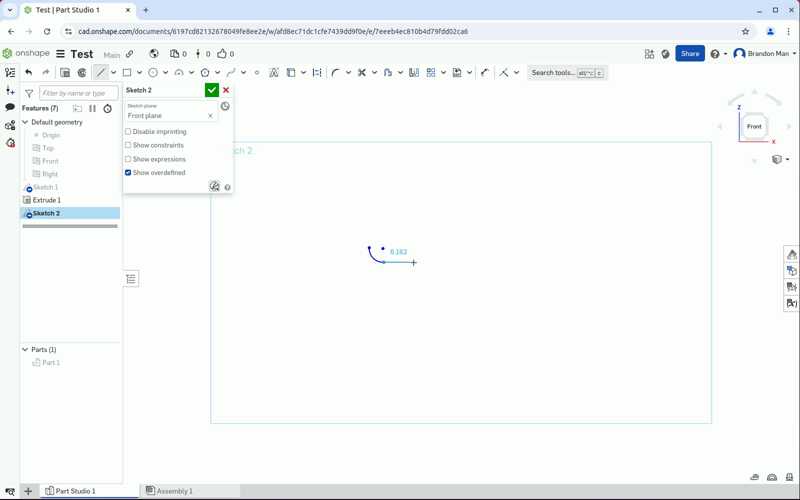
mouse_move(439, 262)
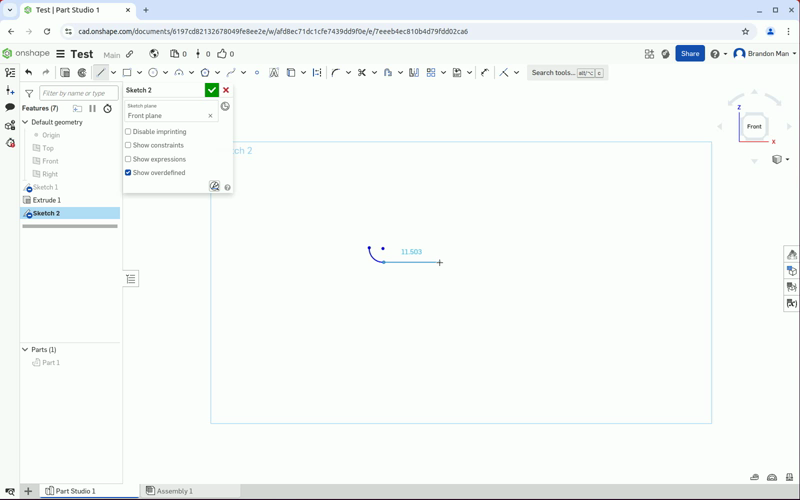
click(439, 262)
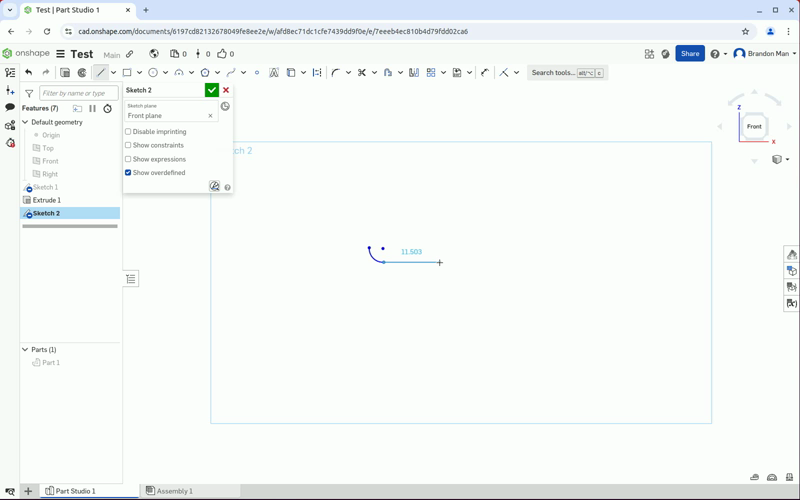
key_up(shift)
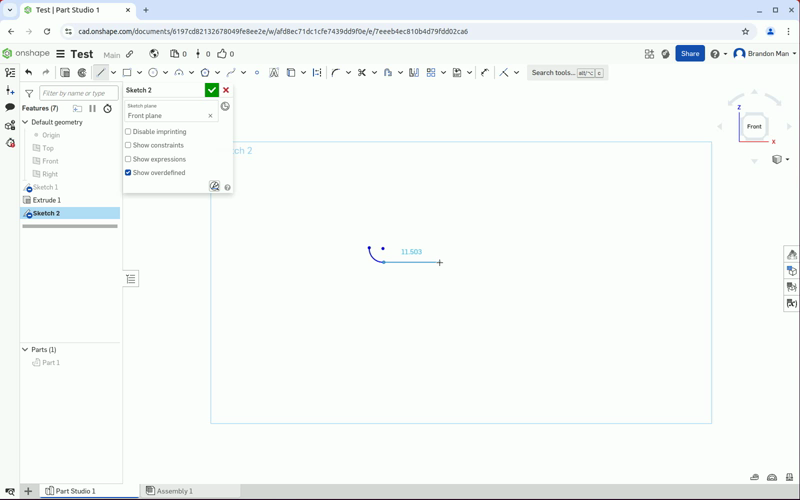
key(esc)
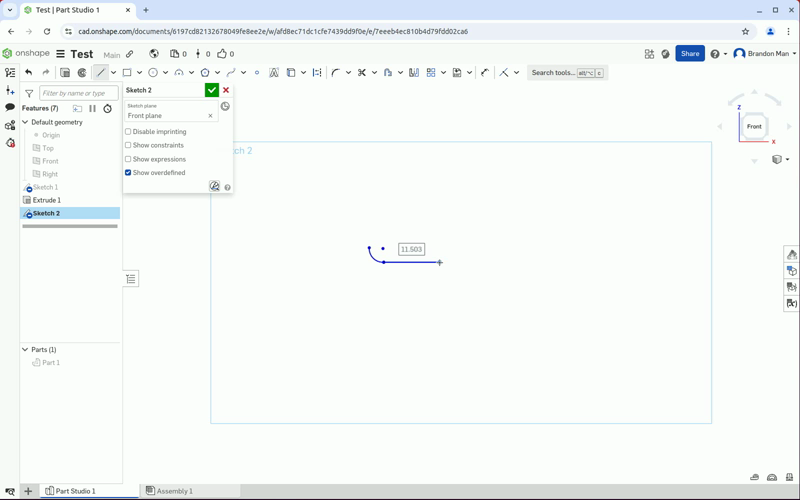
key(a)
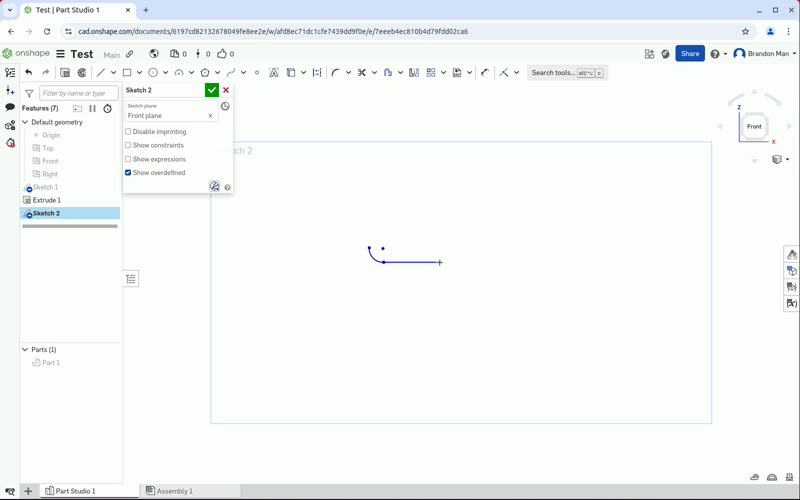
mouse_move(439, 262)
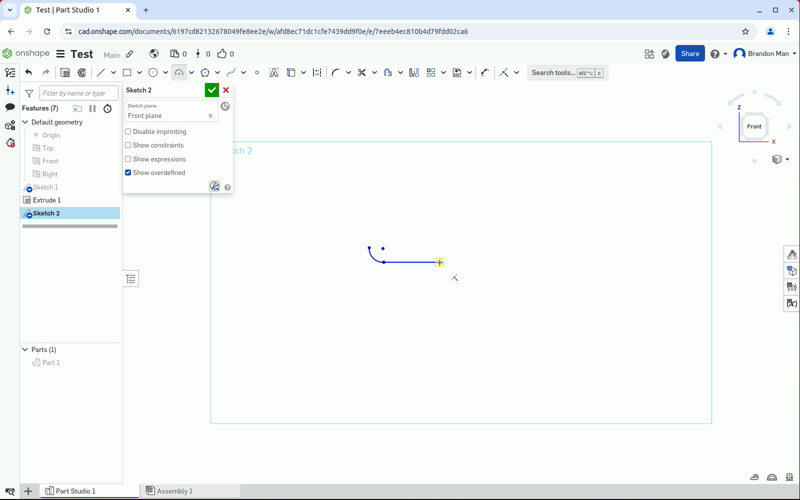
click(439, 262)
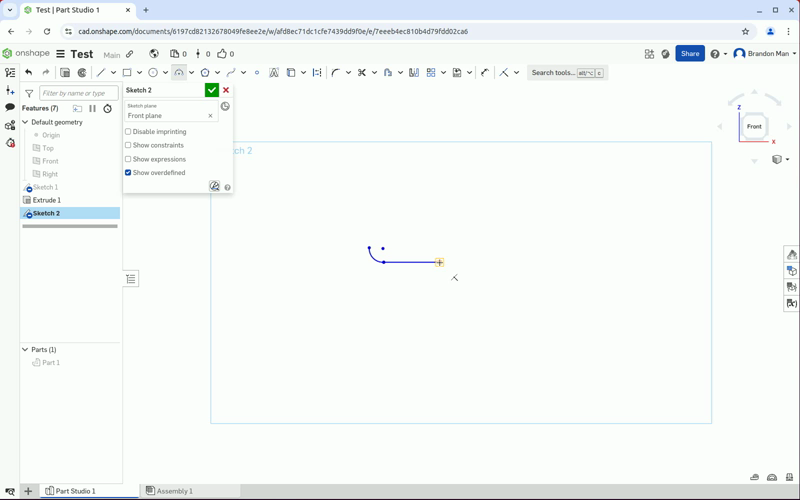
key_down(shift)
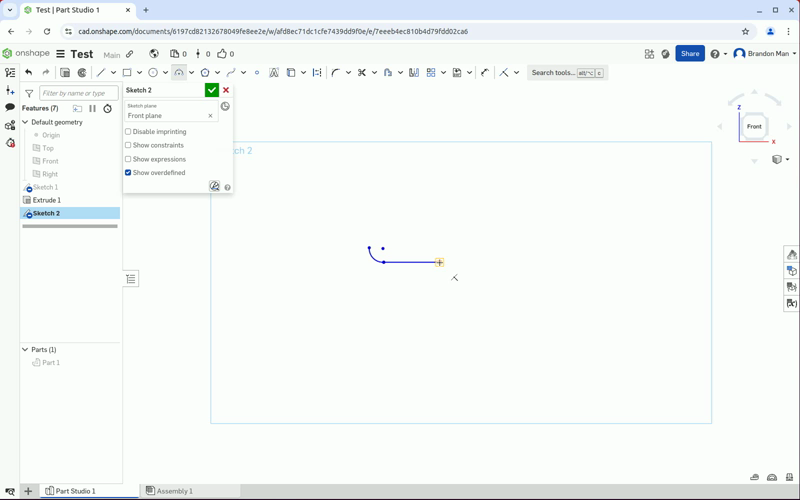
mouse_move(454, 247)
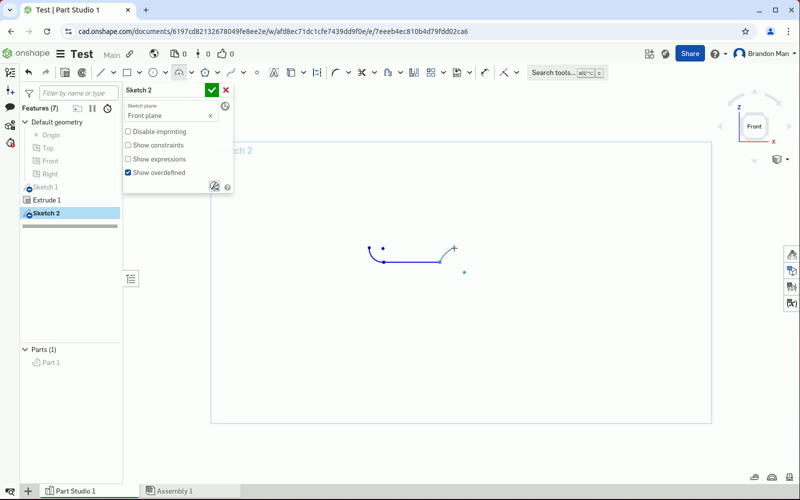
click(454, 247)
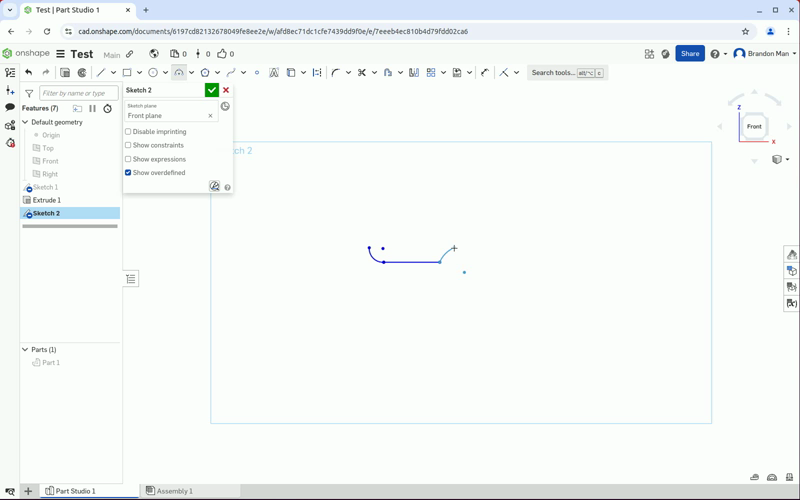
mouse_move(450, 258)
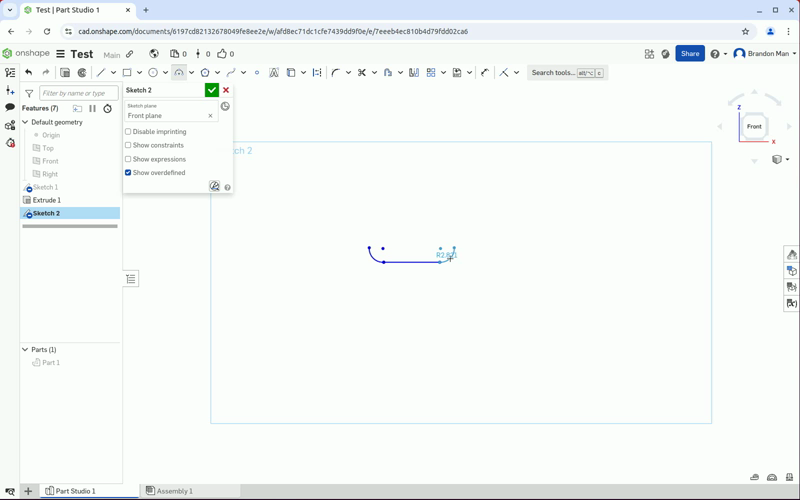
click(450, 258)
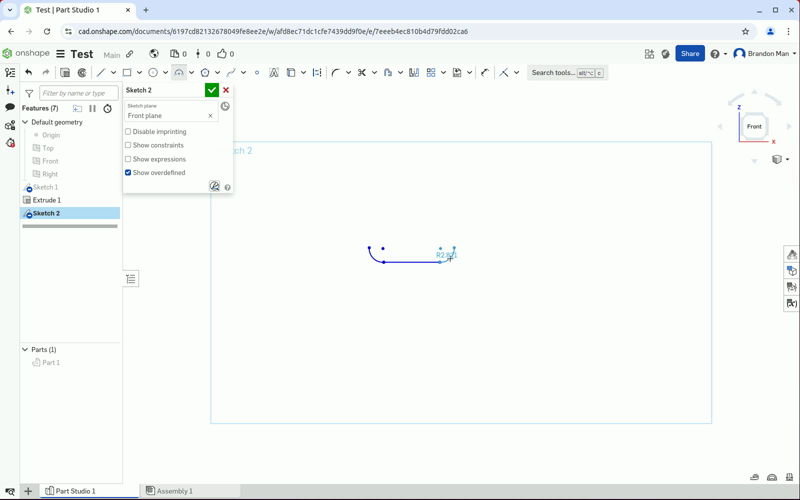
key_up(shift)
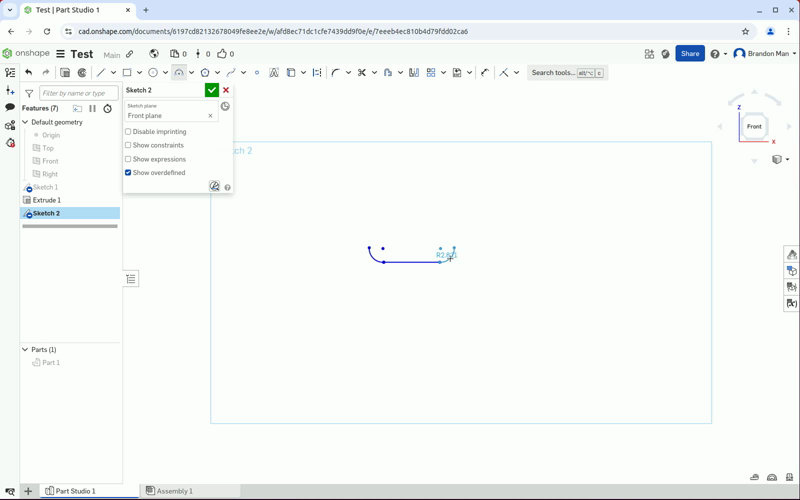
key(esc)
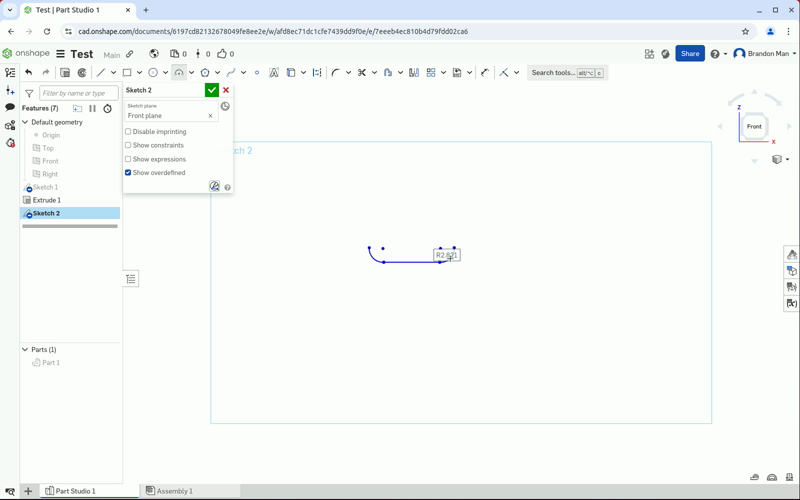
key(l)
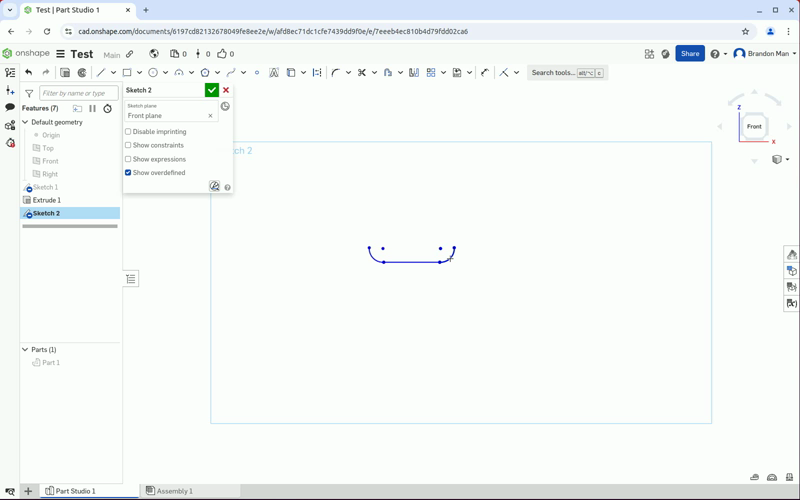
mouse_move(454, 247)
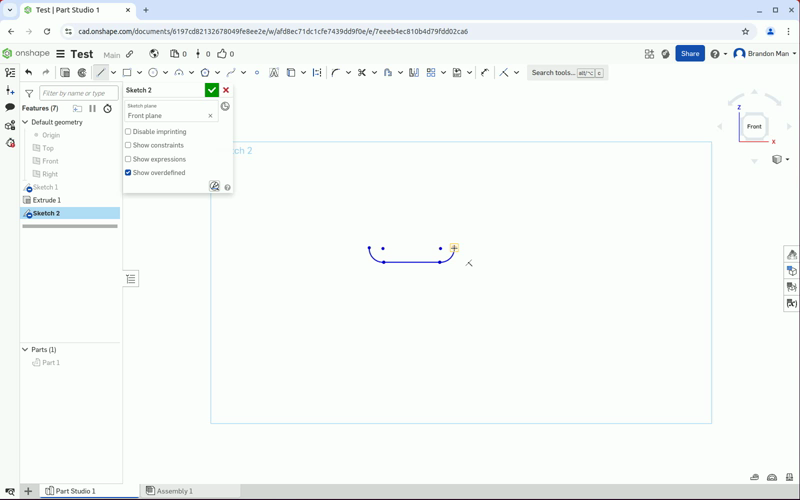
click(454, 247)
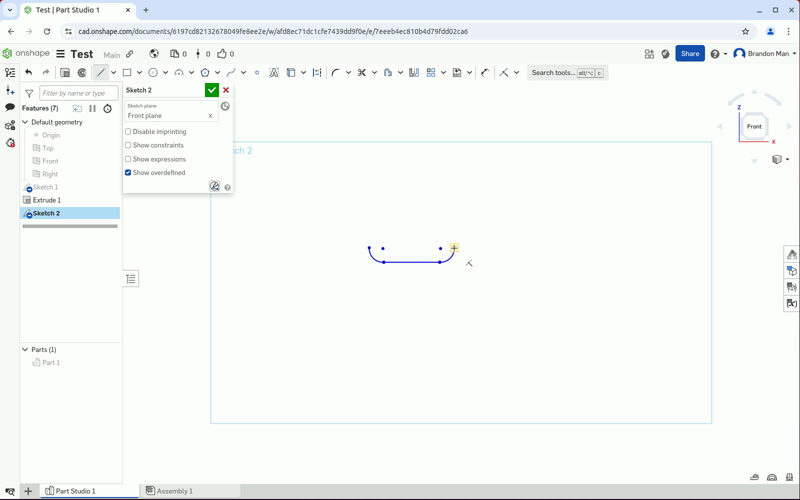
key_down(shift)
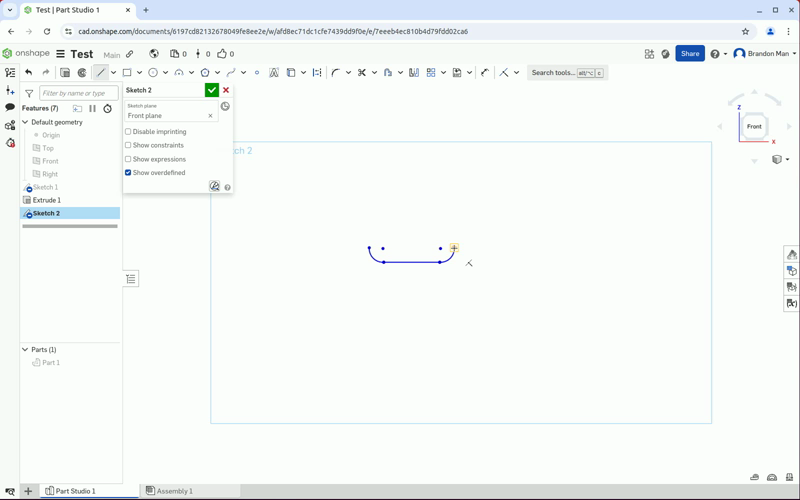
mouse_move(484, 247)
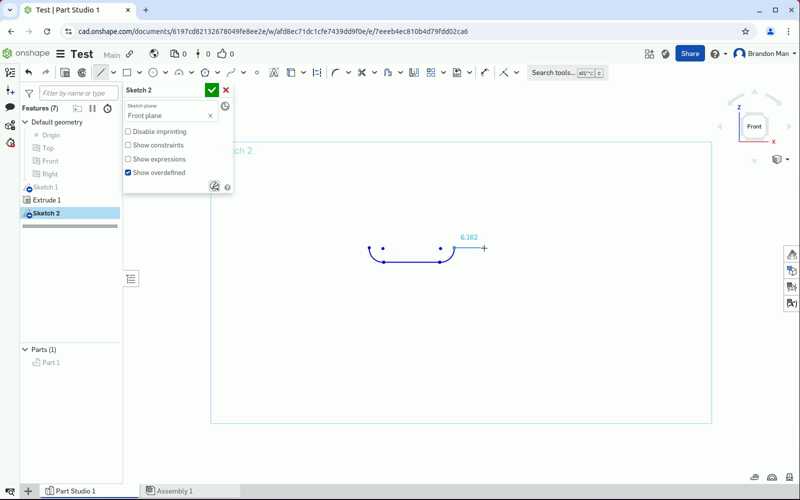
mouse_move(454, 191)
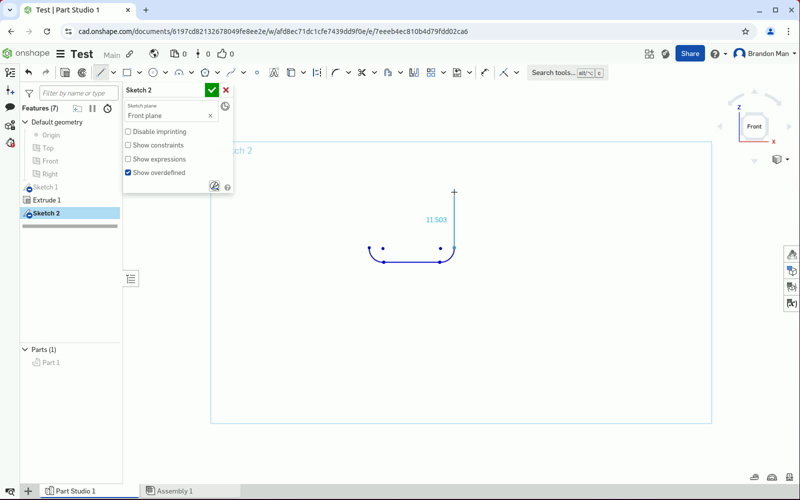
click(454, 191)
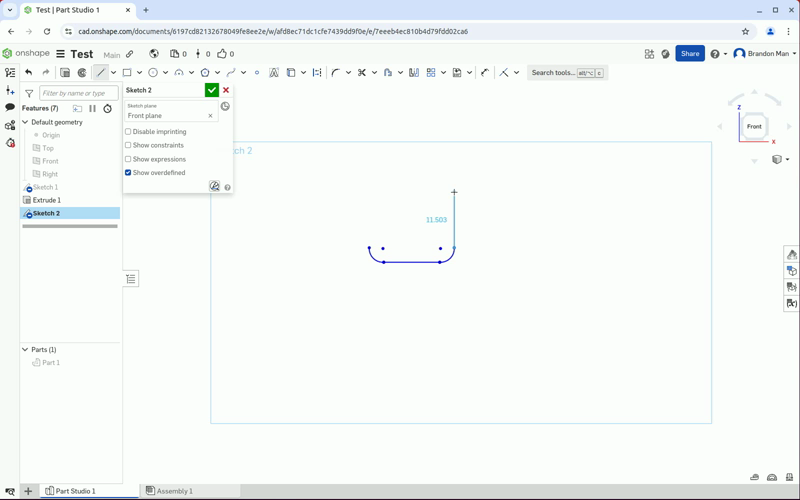
key_up(shift)
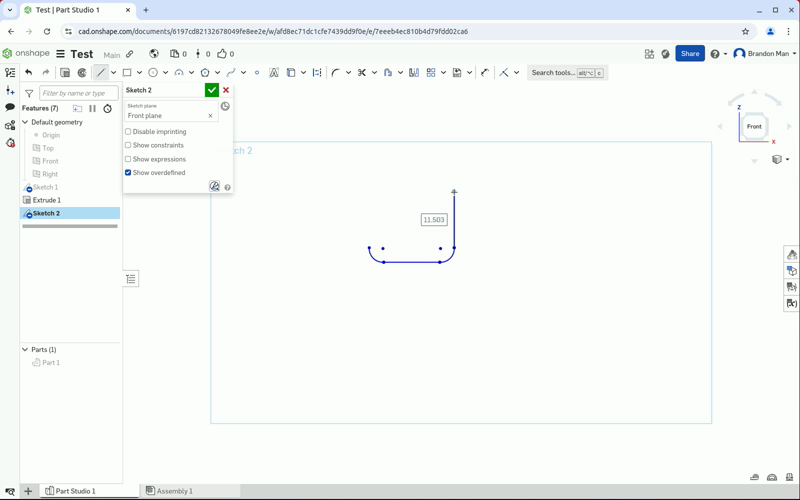
key(esc)
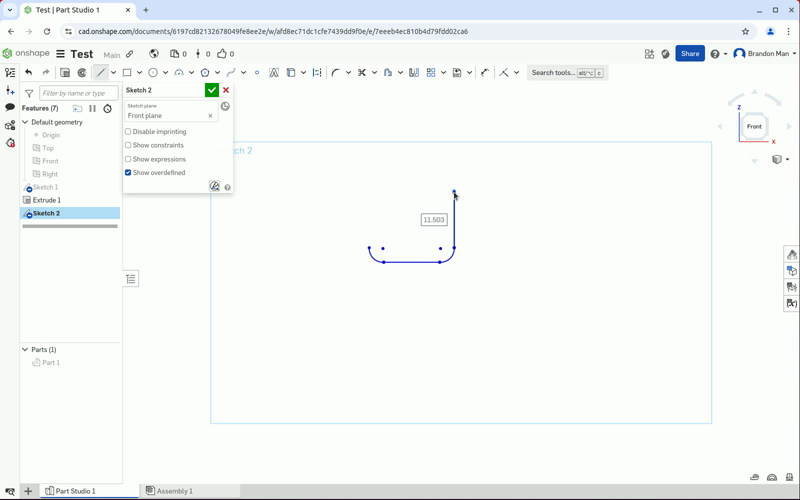
key(a)
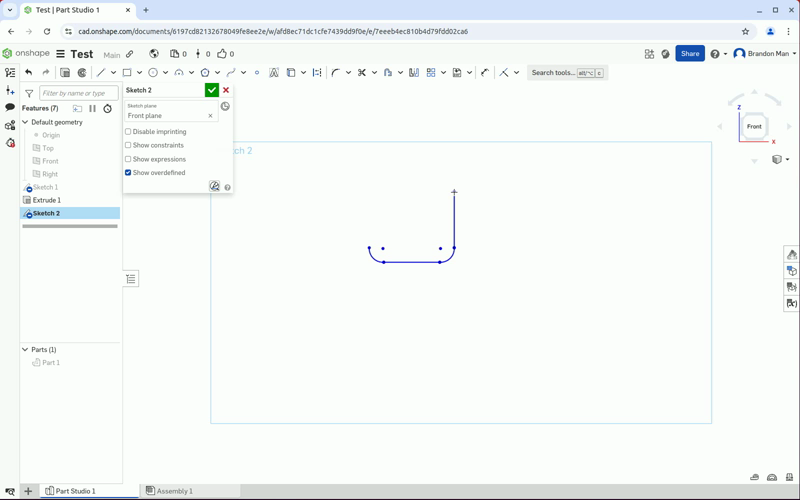
mouse_move(454, 191)
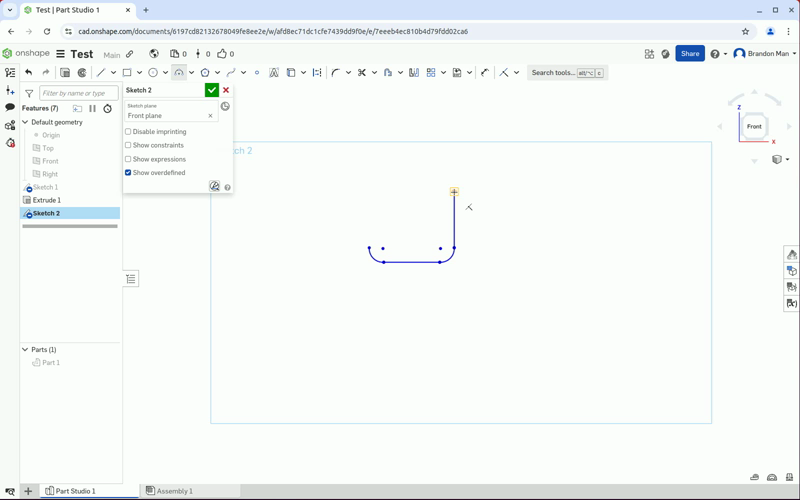
click(454, 191)
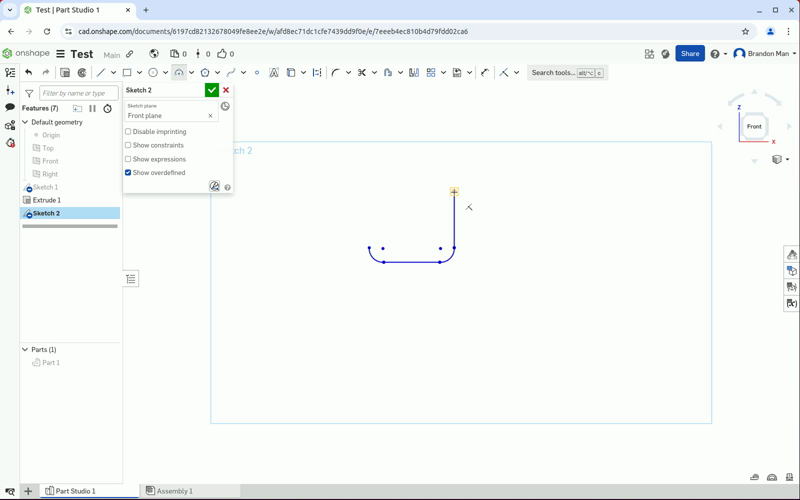
key_down(shift)
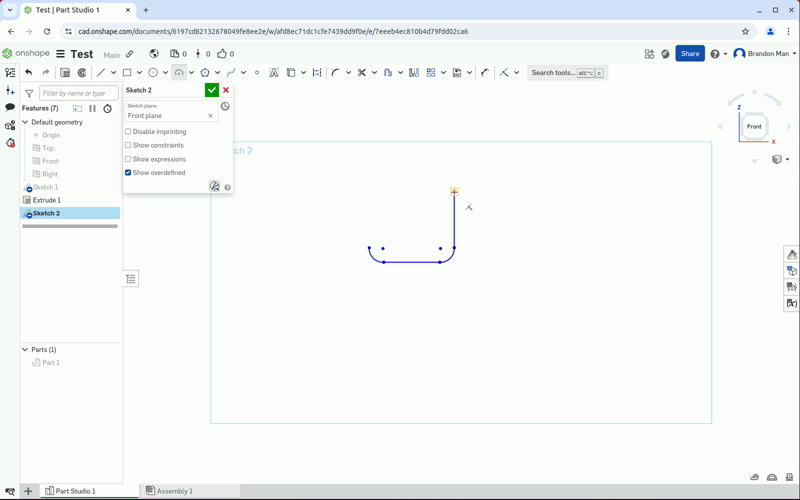
mouse_move(439, 177)
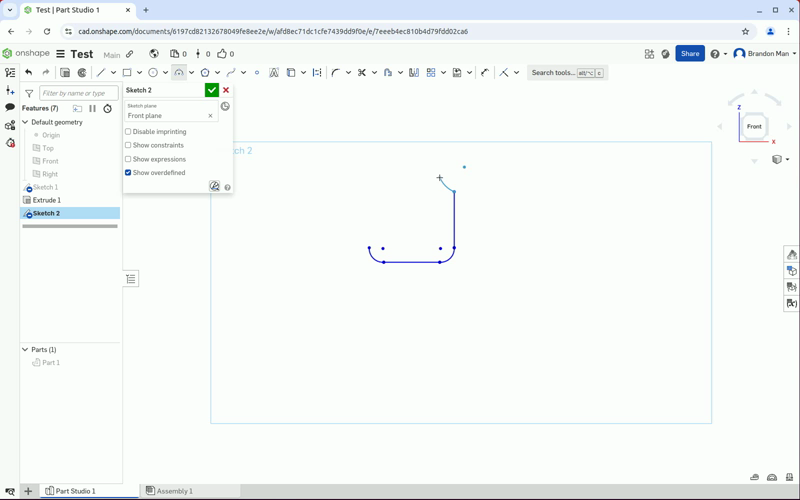
click(439, 177)
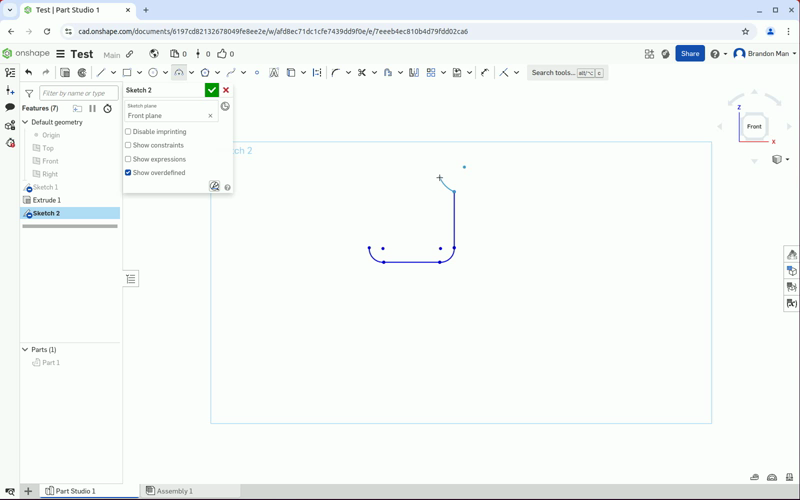
mouse_move(450, 181)
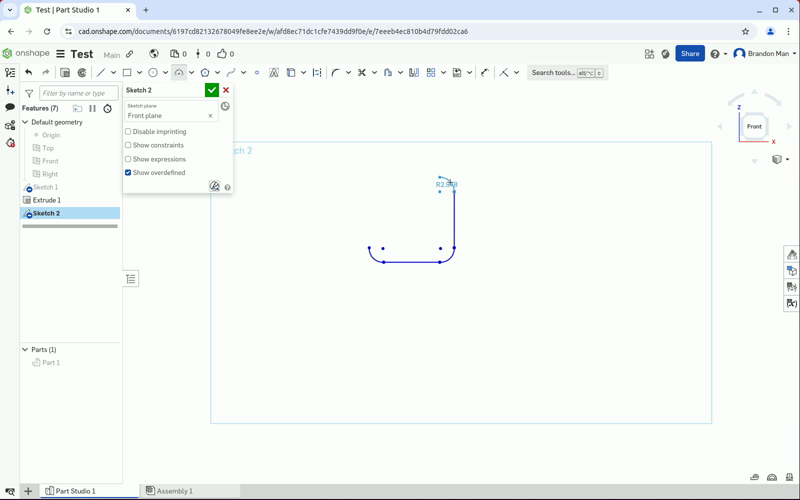
click(450, 181)
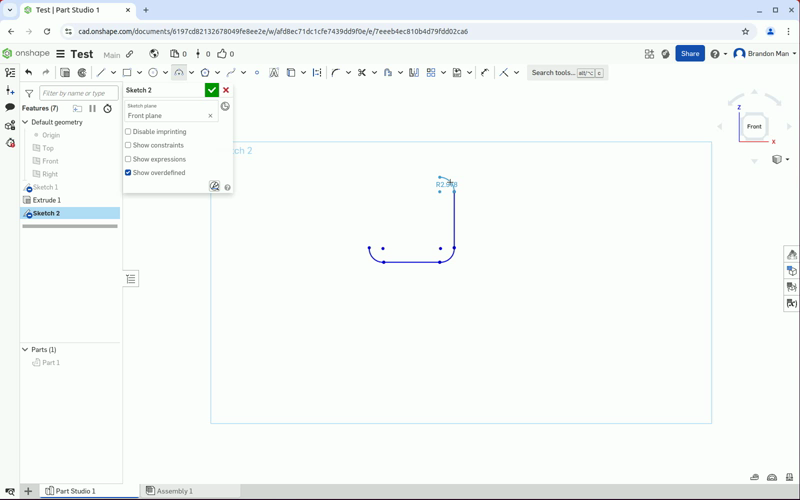
key_up(shift)
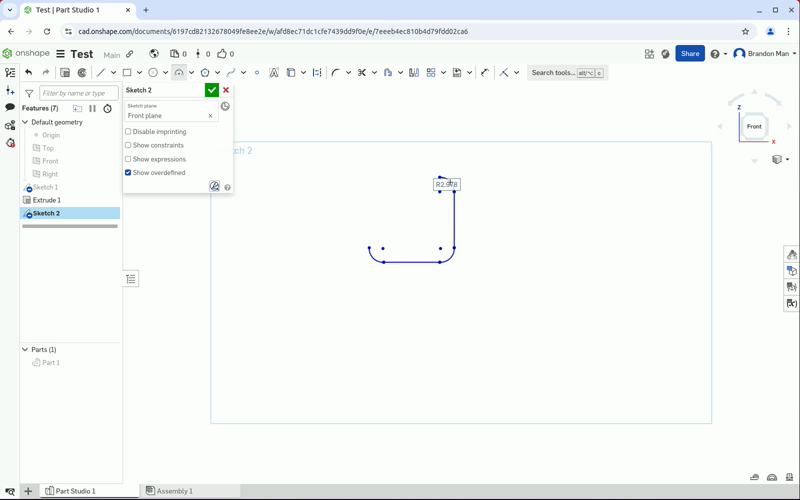
key(esc)
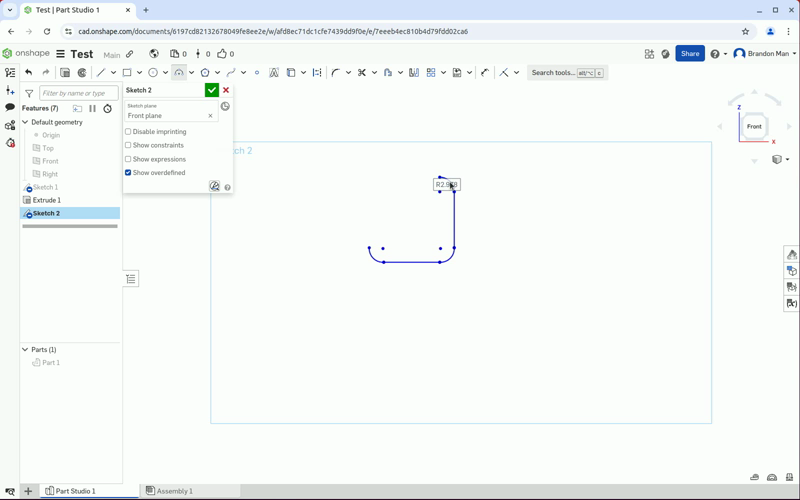
key(l)
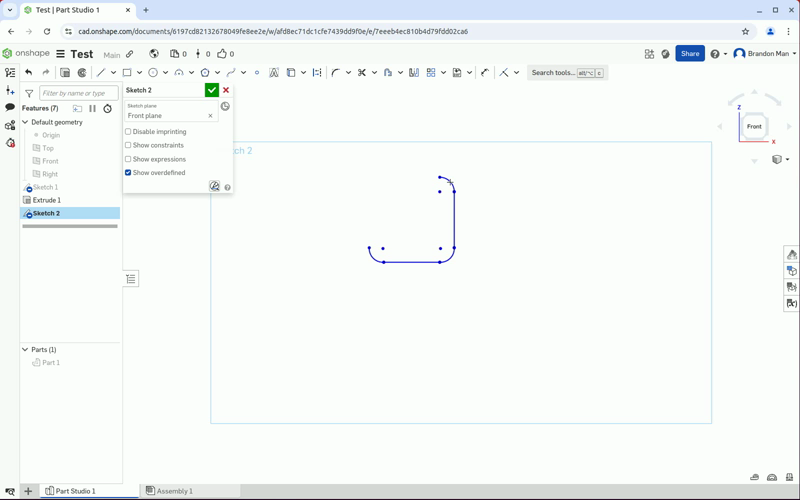
mouse_move(439, 177)
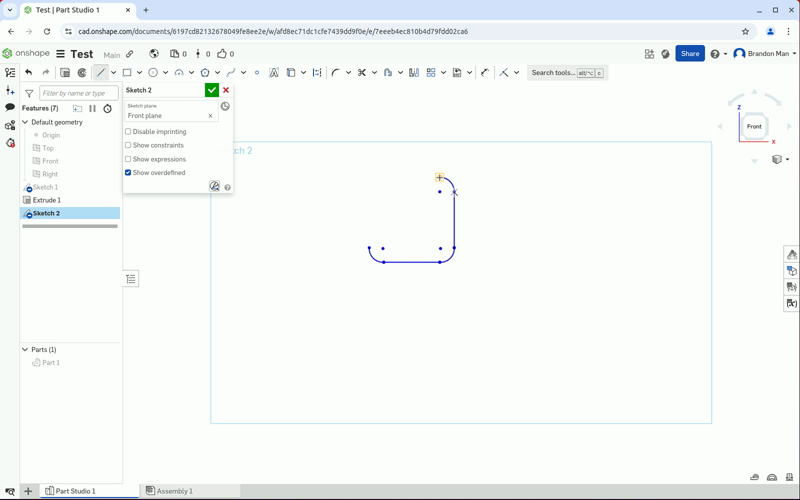
click(439, 177)
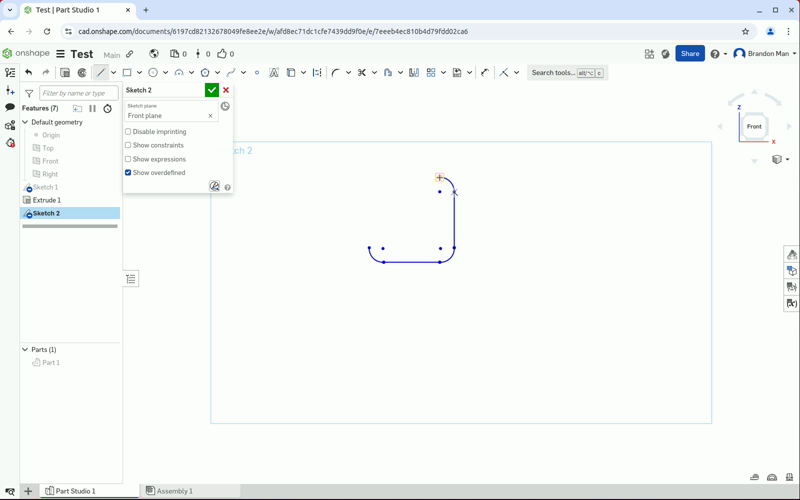
key_down(shift)
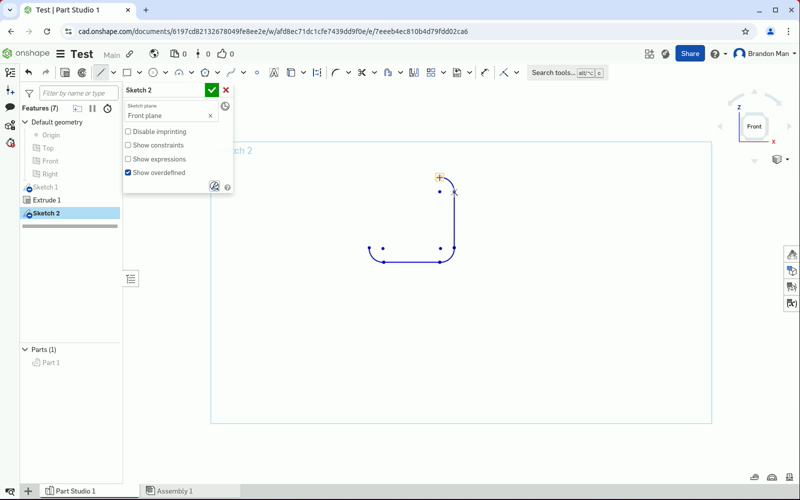
mouse_move(469, 177)
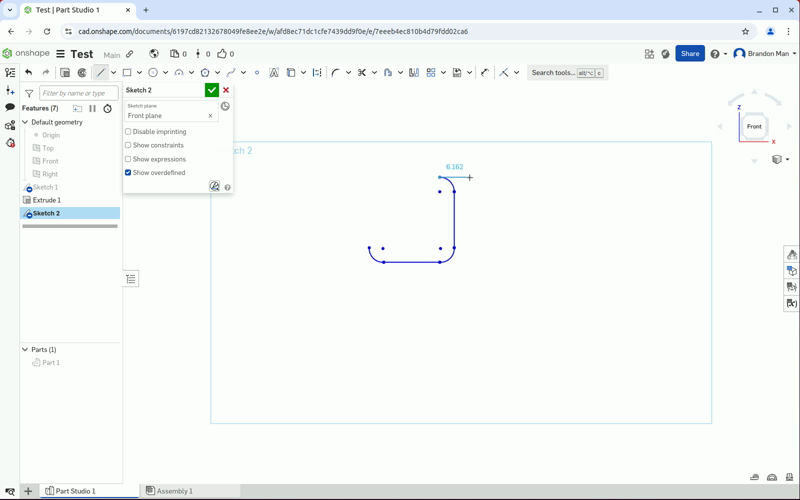
mouse_move(383, 177)
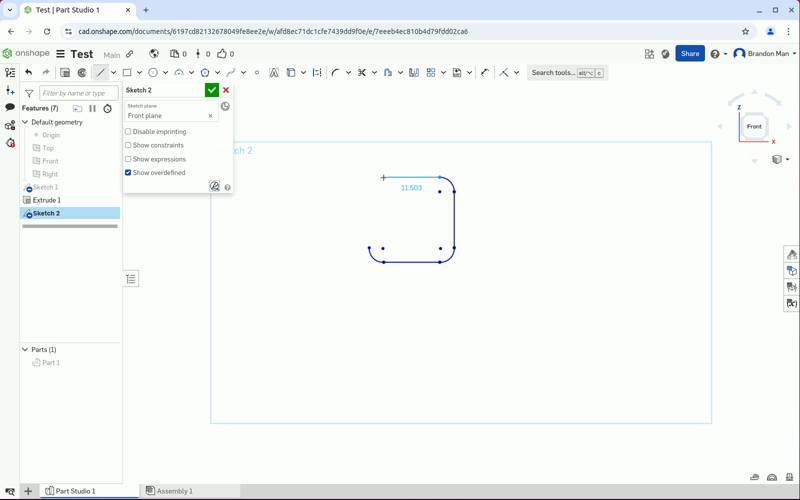
click(383, 177)
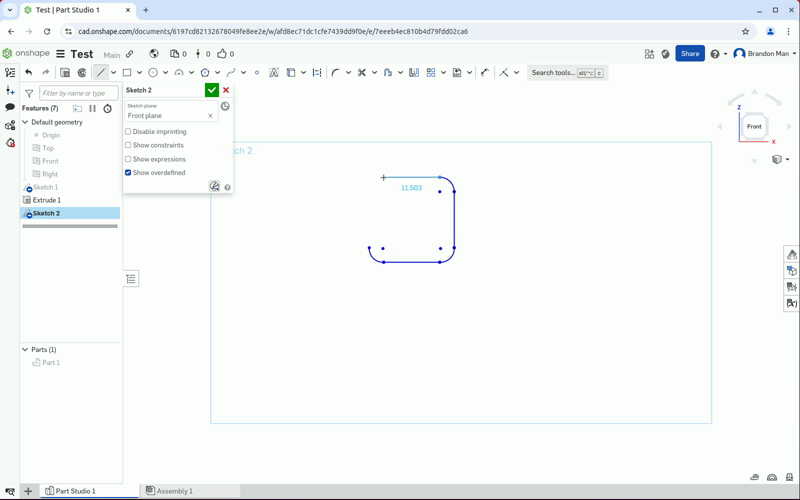
key_up(shift)
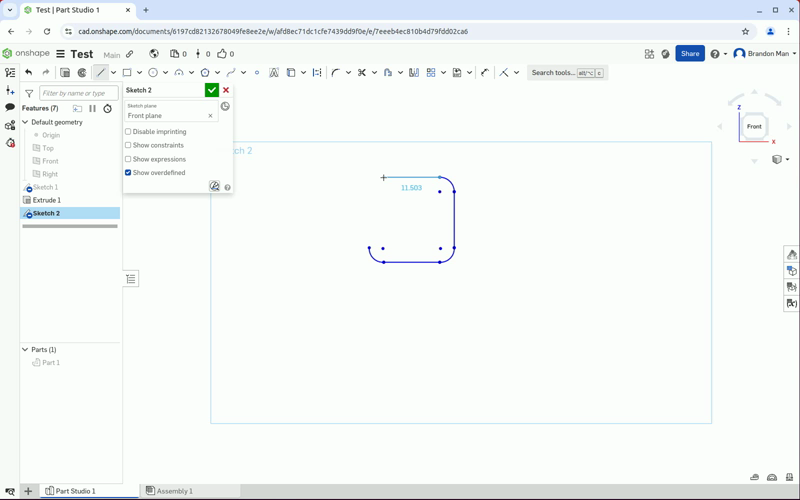
key(esc)
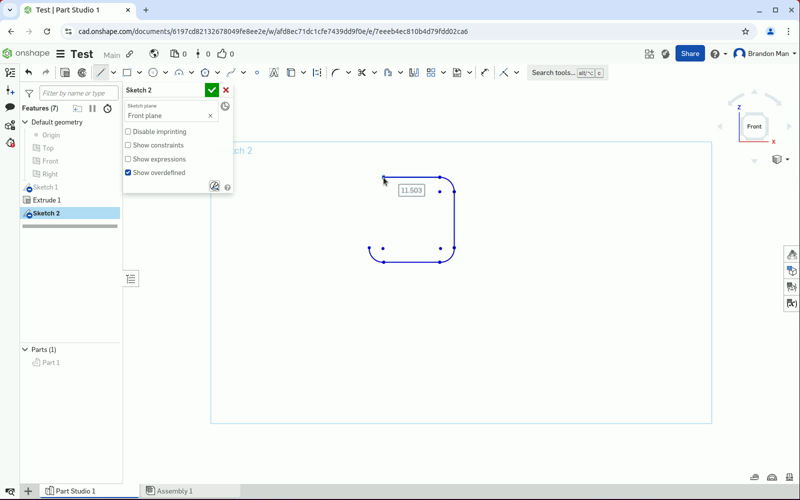
key(a)
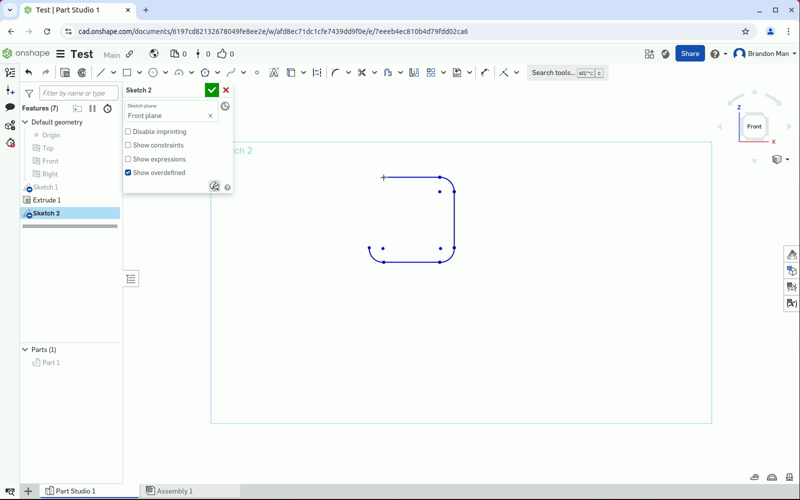
mouse_move(383, 177)
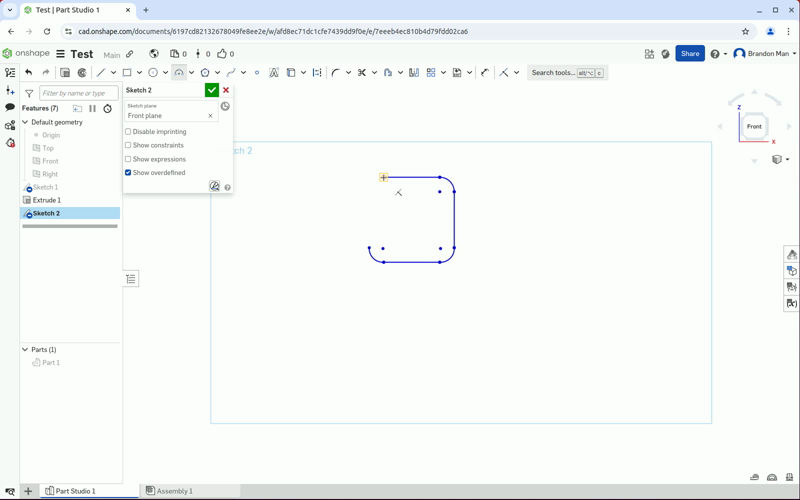
click(383, 177)
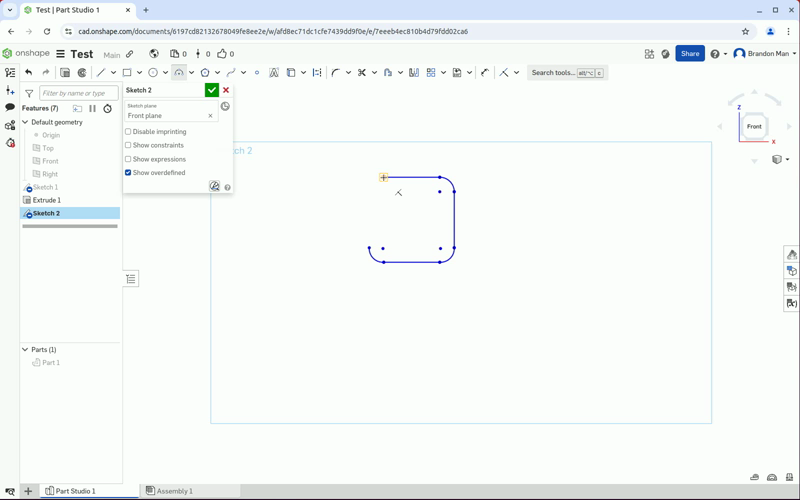
key_down(shift)
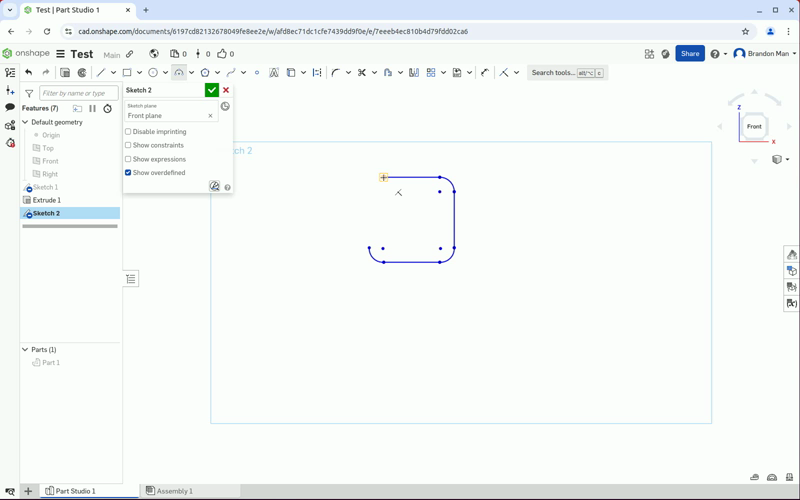
mouse_move(369, 191)
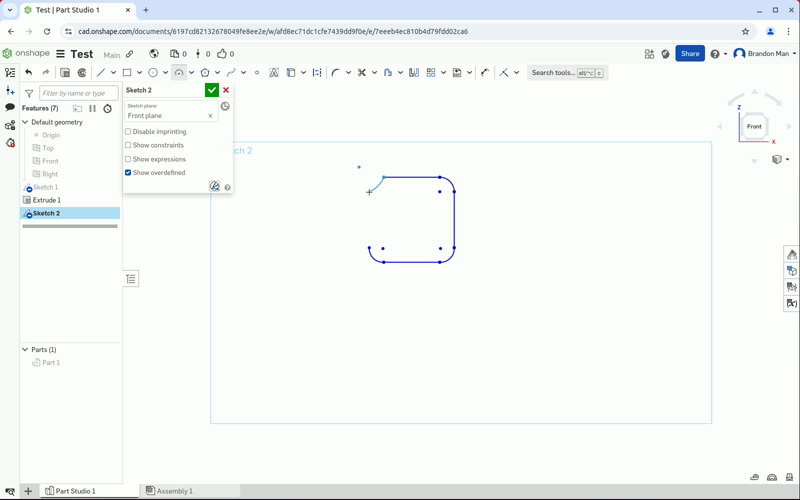
click(369, 191)
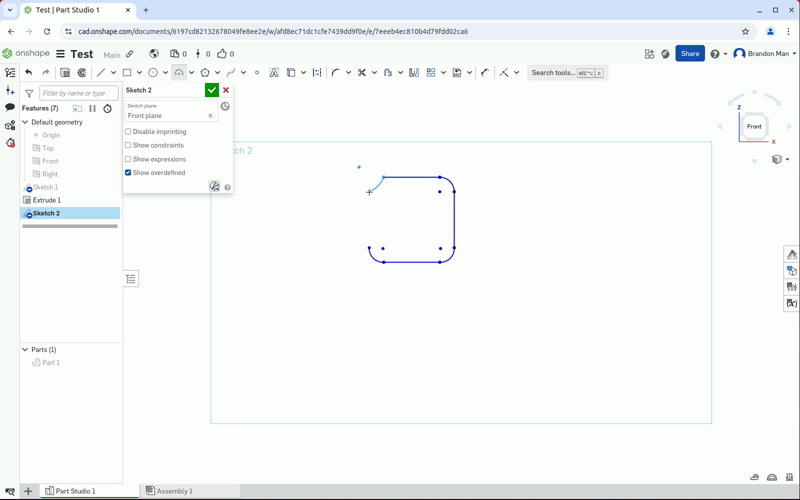
mouse_move(373, 181)
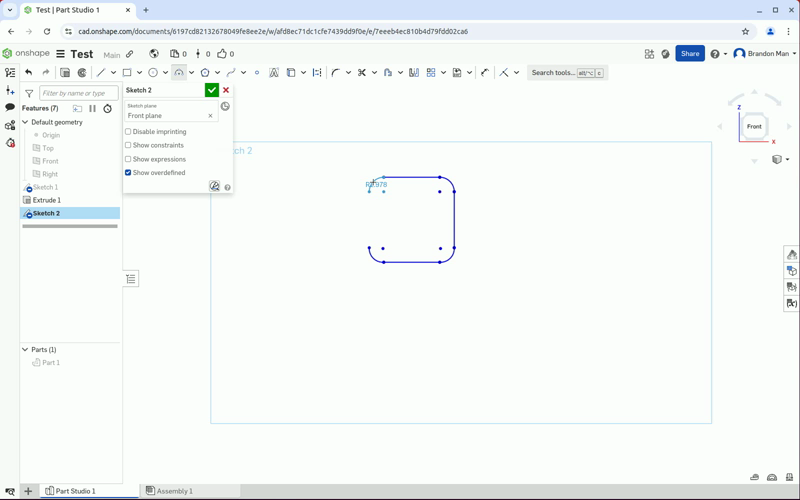
click(373, 181)
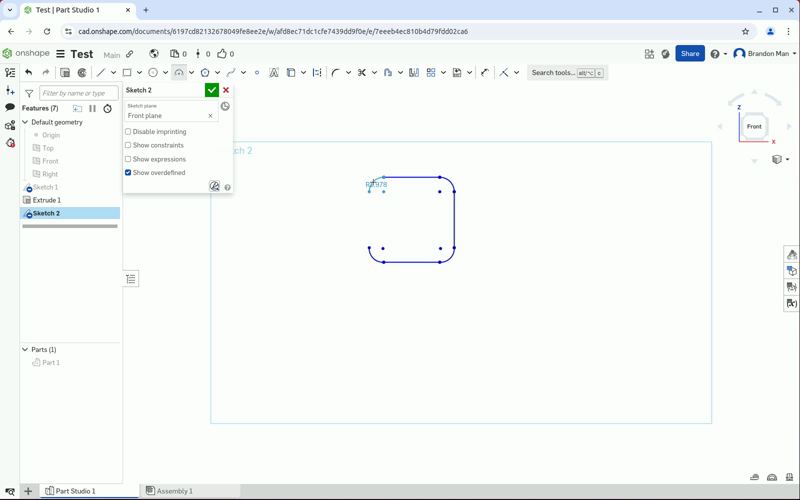
key_up(shift)
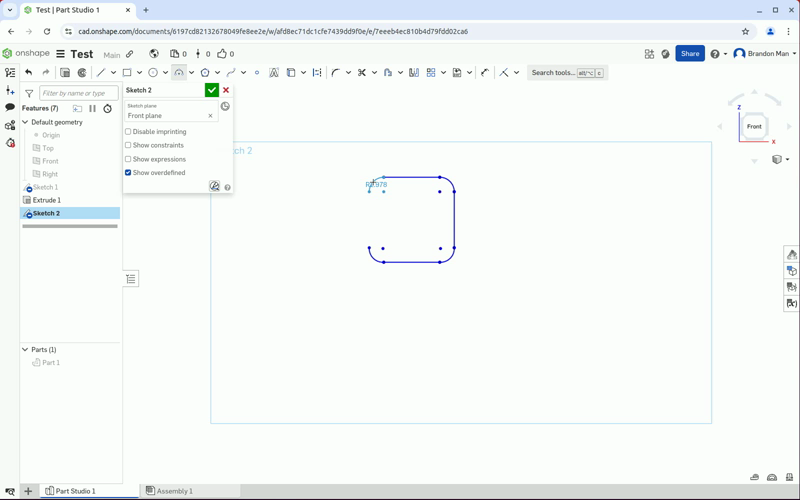
key(esc)
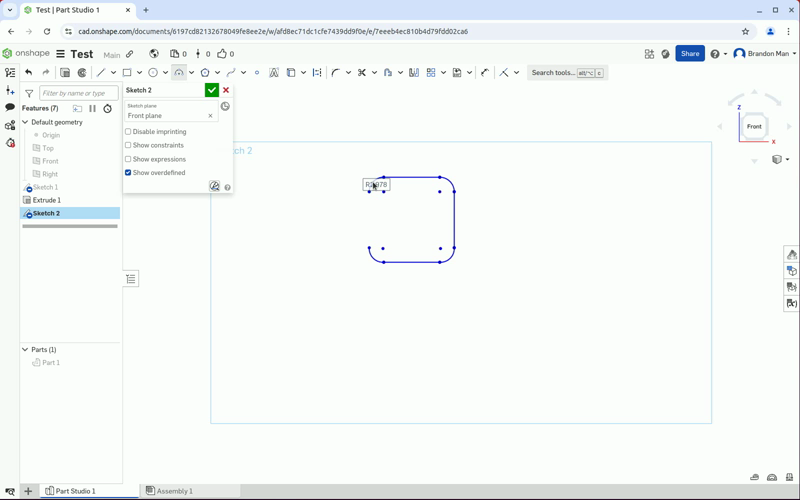
key(l)
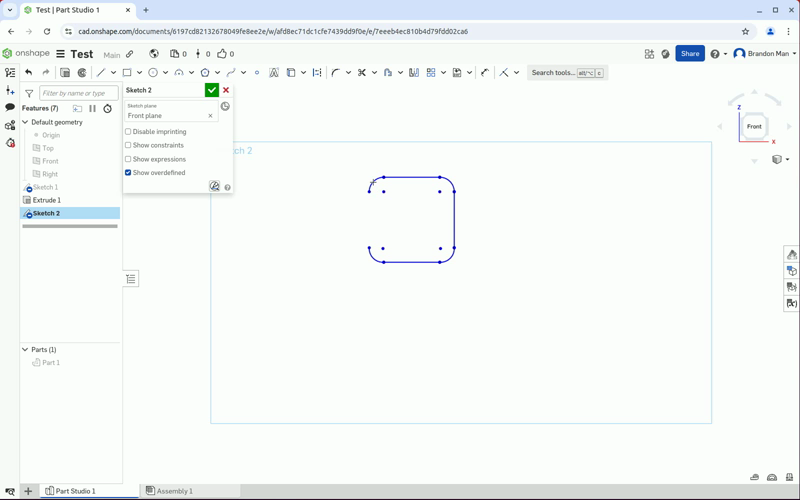
mouse_move(369, 191)
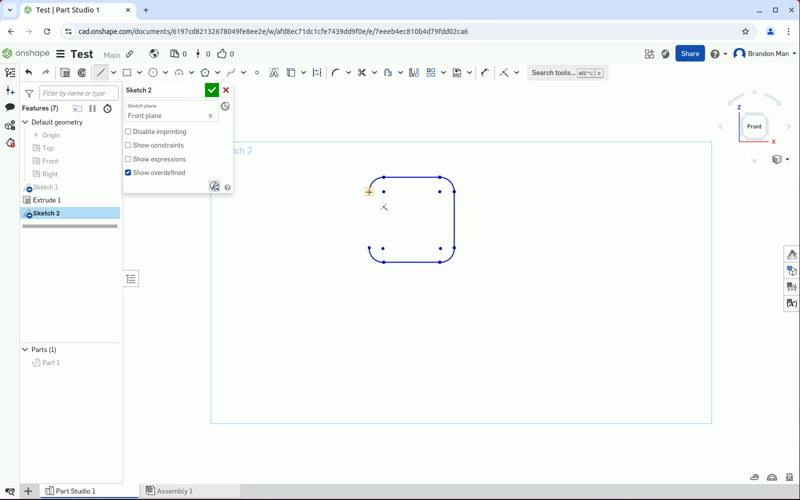
click(369, 191)
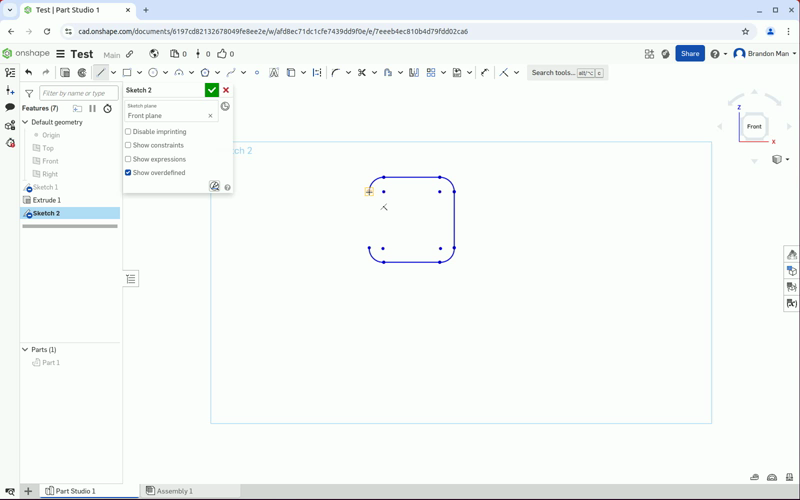
mouse_move(399, 191)
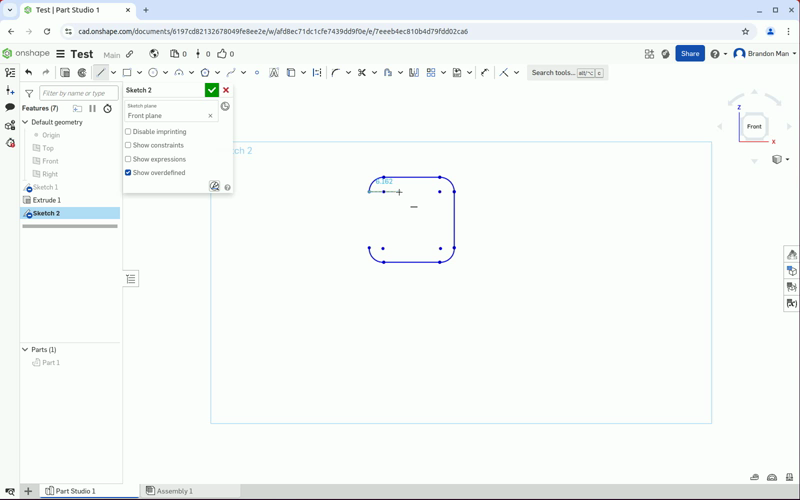
key_down(shift)
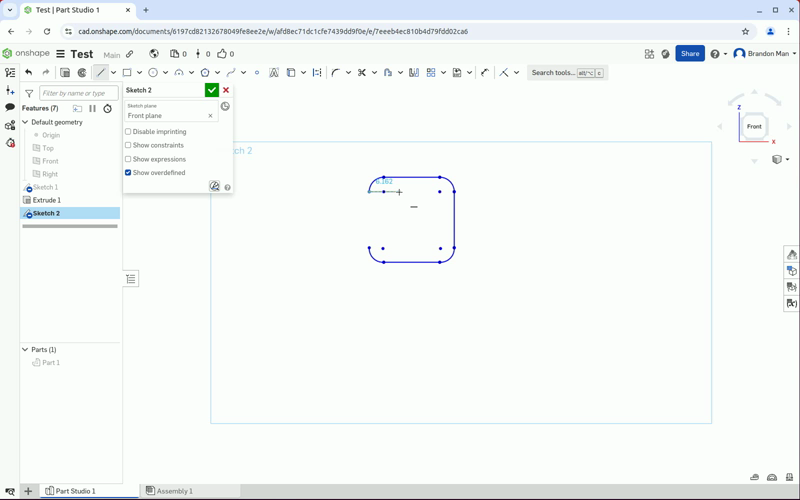
mouse_move(369, 247)
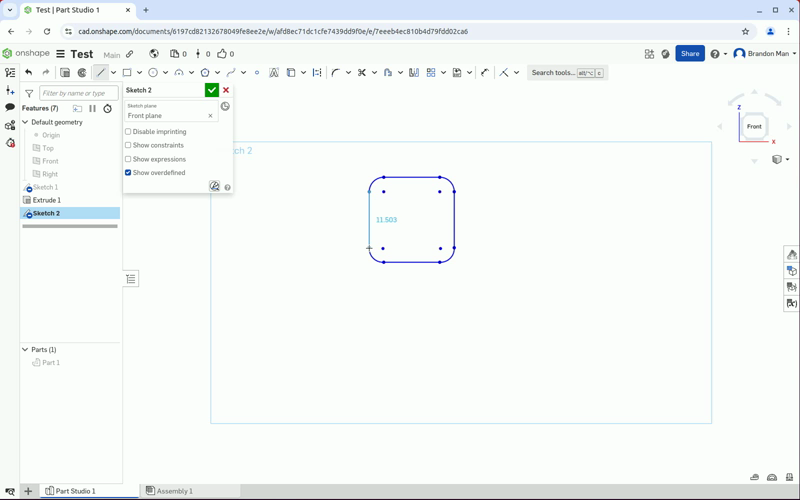
key_up(shift)
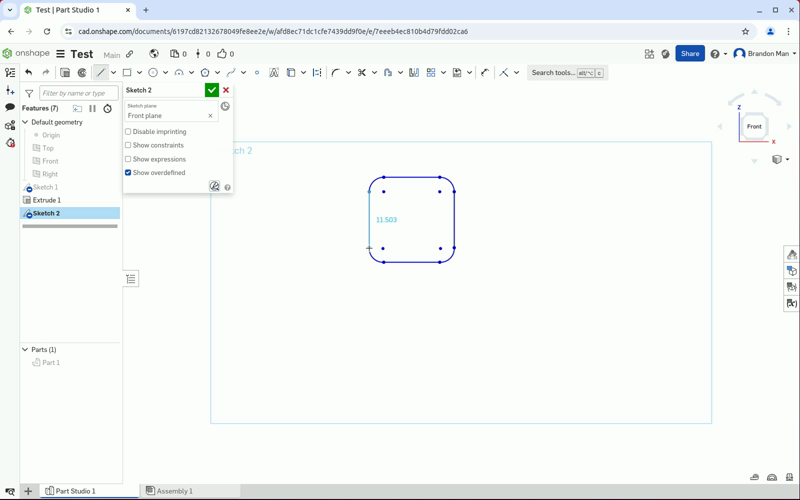
click(369, 247)
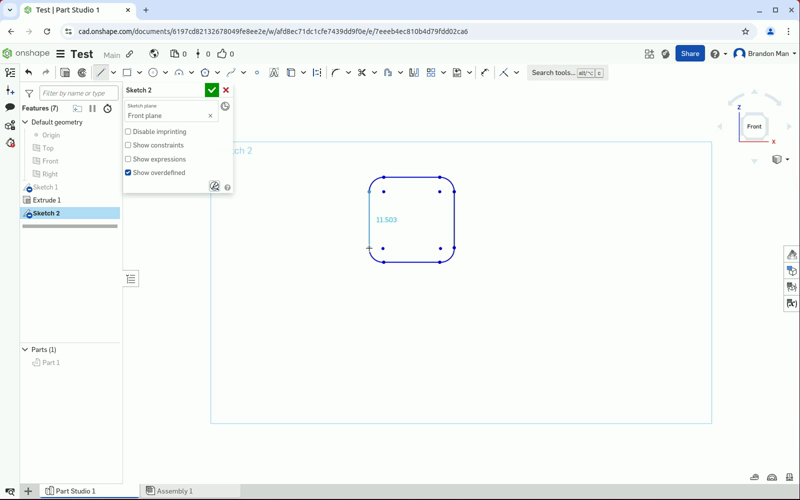
key(esc)
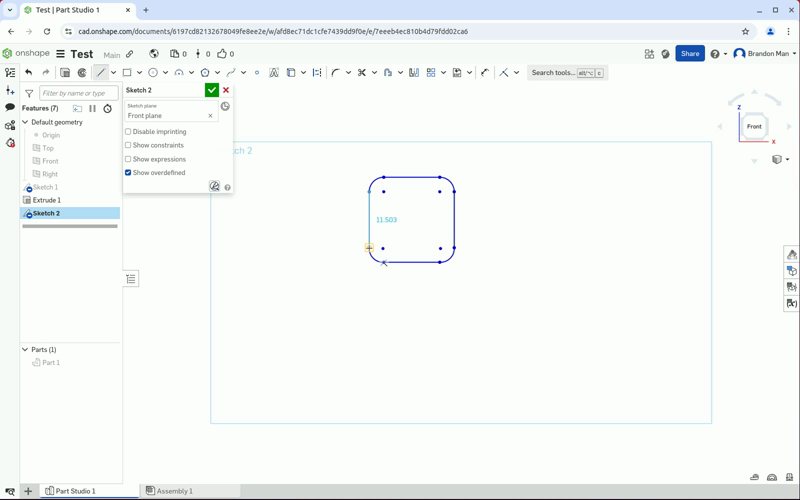
key(a)
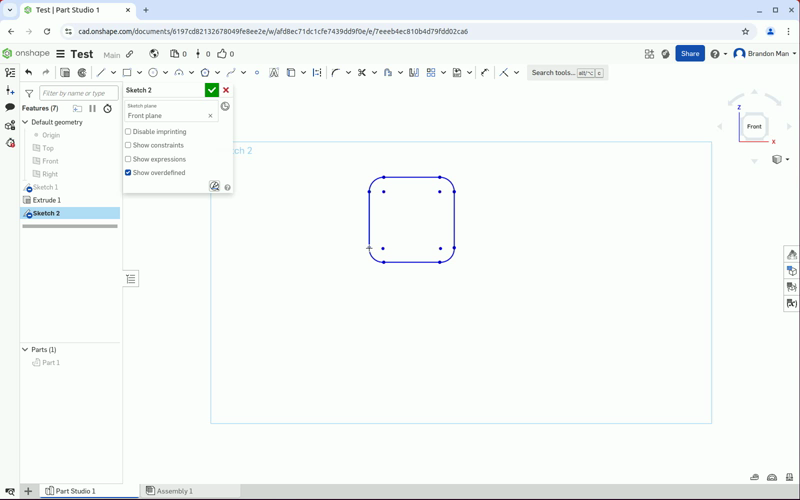
key_down(shift)
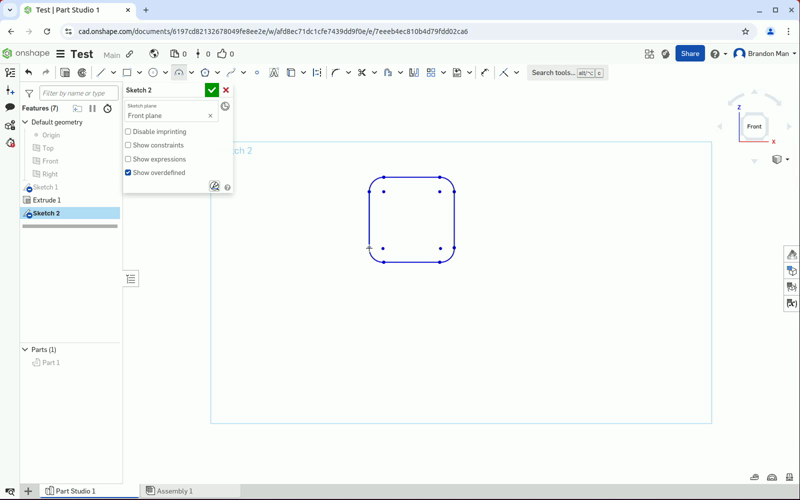
mouse_move(383, 238)
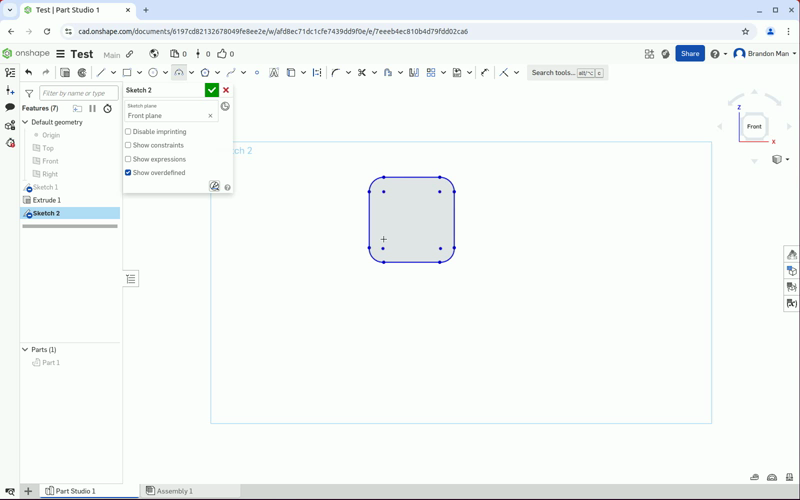
click(383, 238)
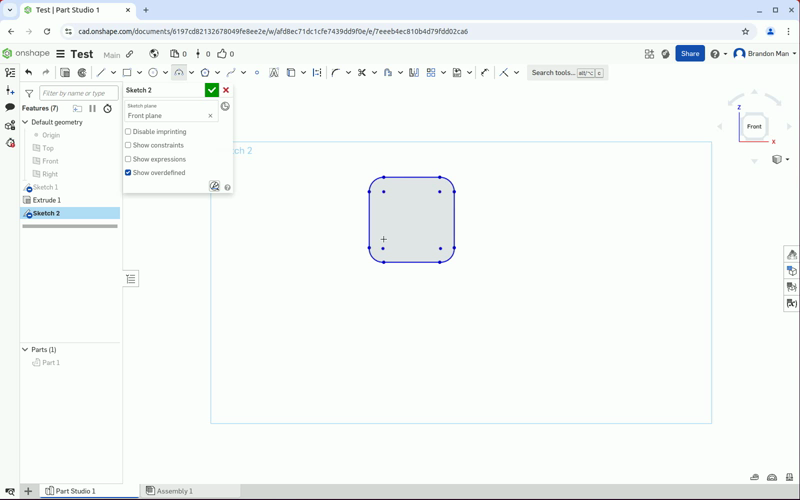
key_up(shift)
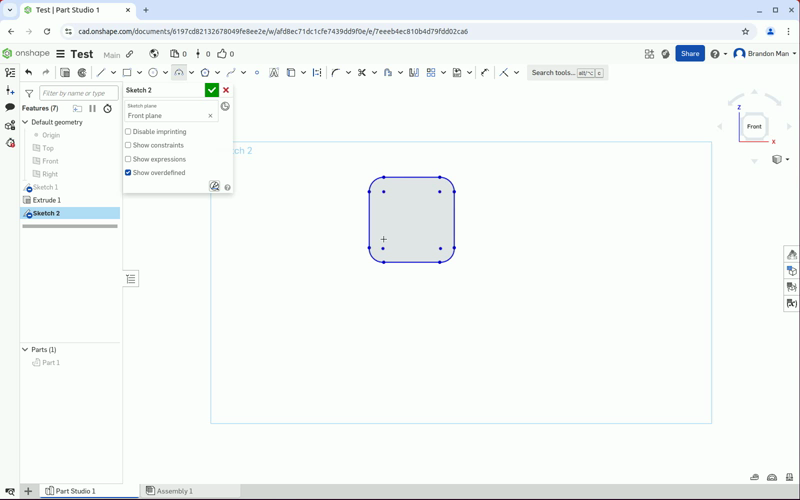
key_down(shift)
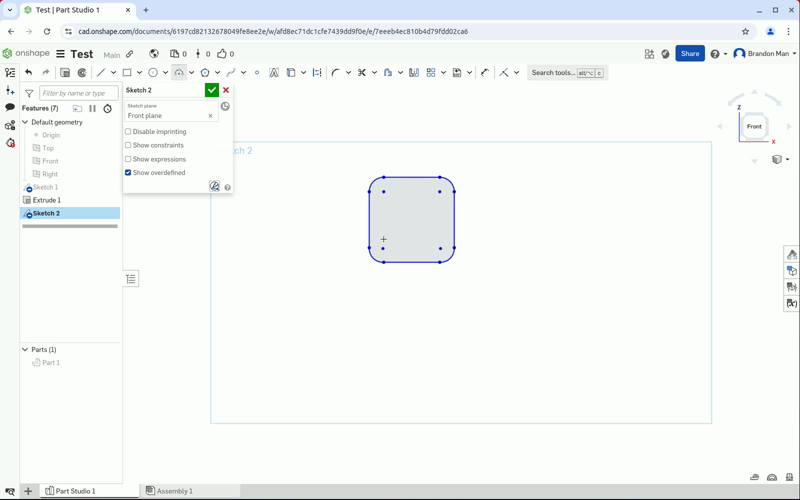
mouse_move(391, 247)
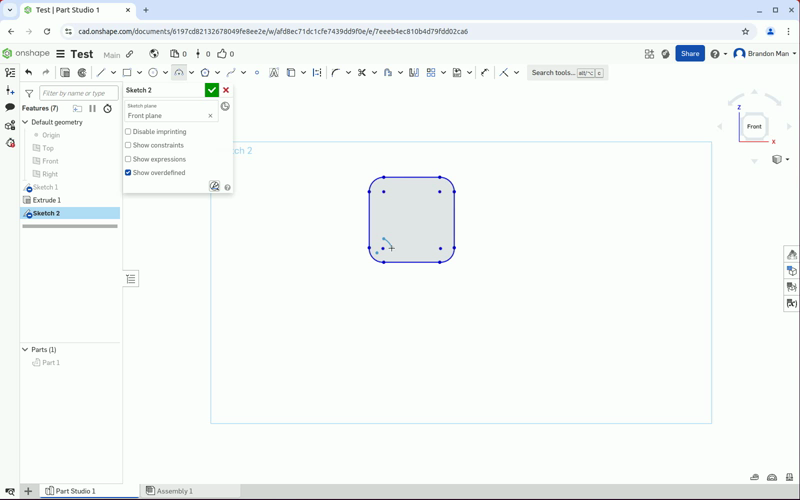
click(391, 247)
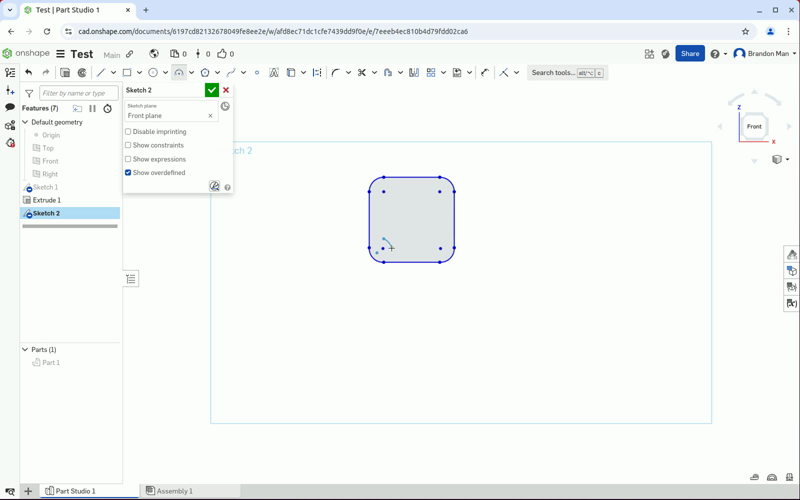
mouse_move(385, 245)
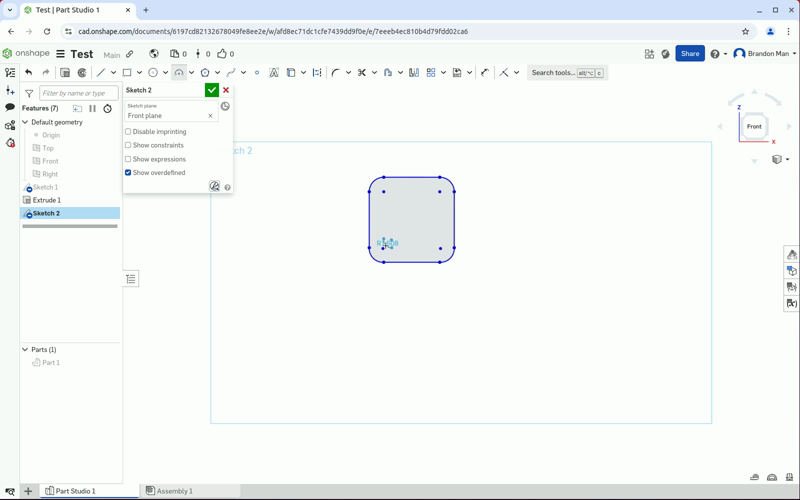
scroll(6)
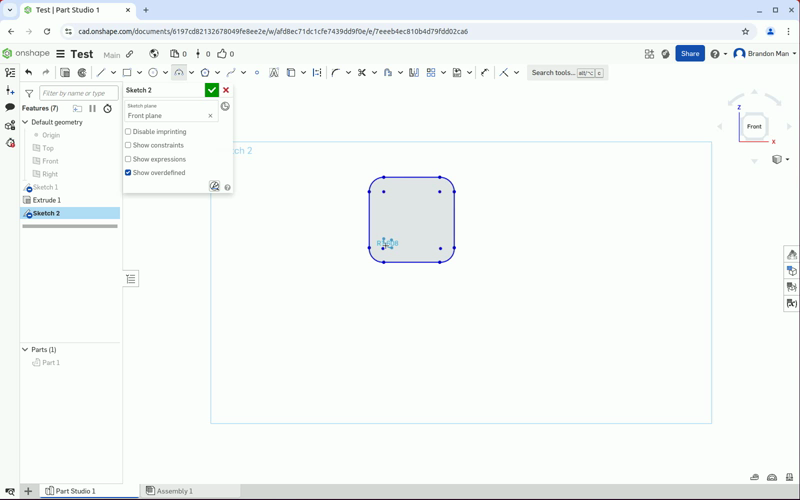
scroll(6)
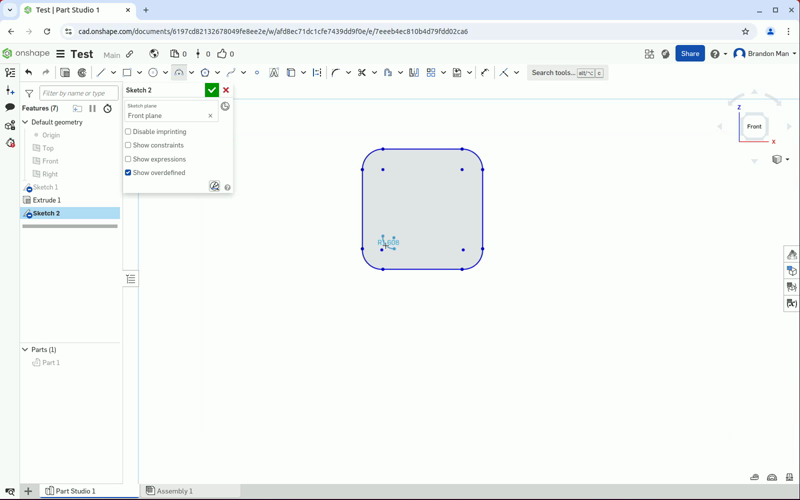
scroll(6)
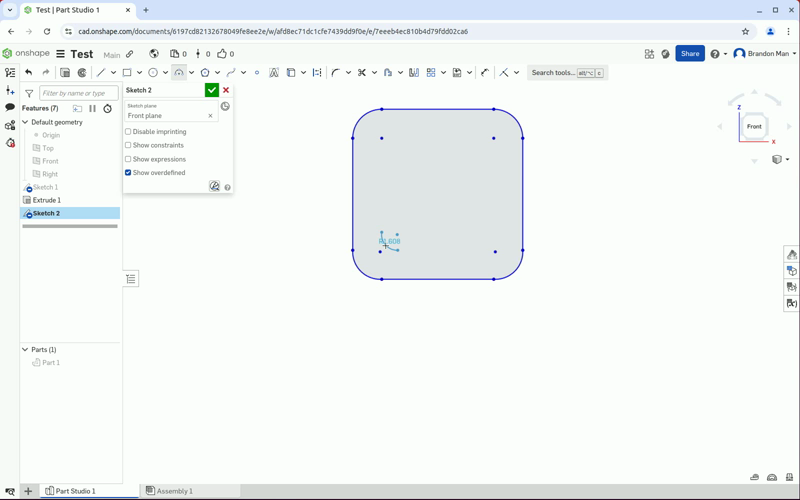
scroll(6)
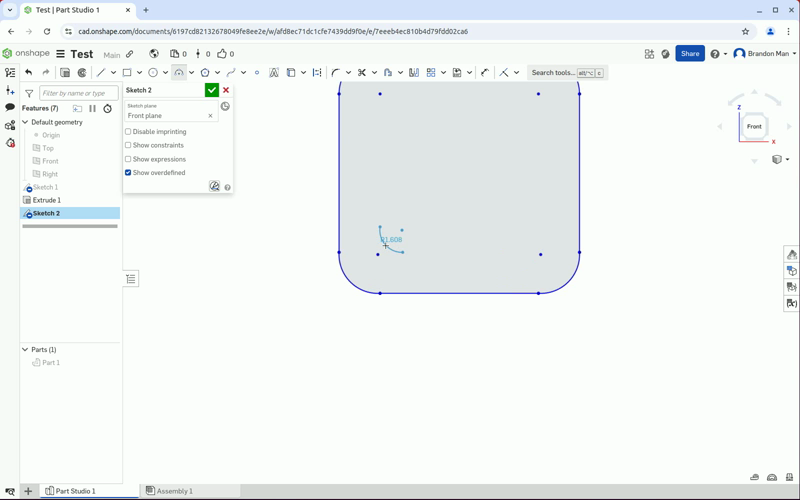
scroll(6)
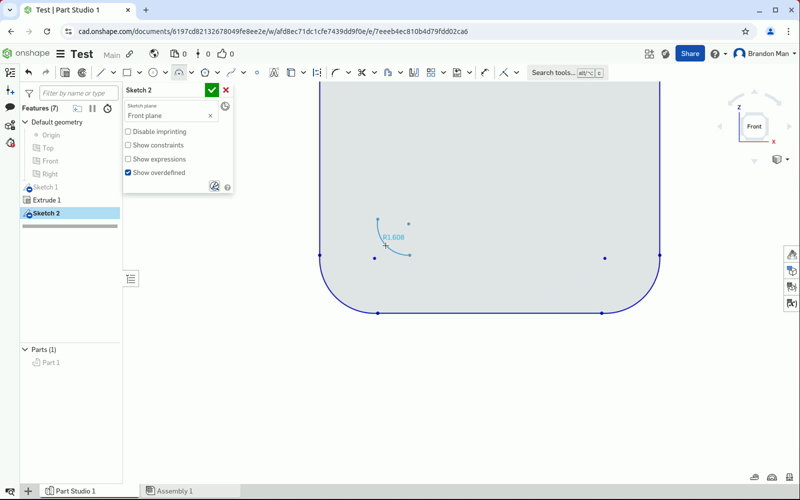
scroll(6)
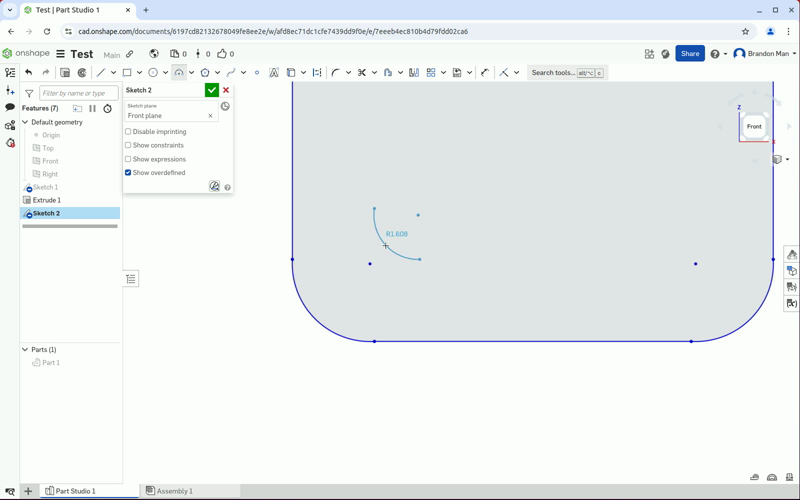
scroll(6)
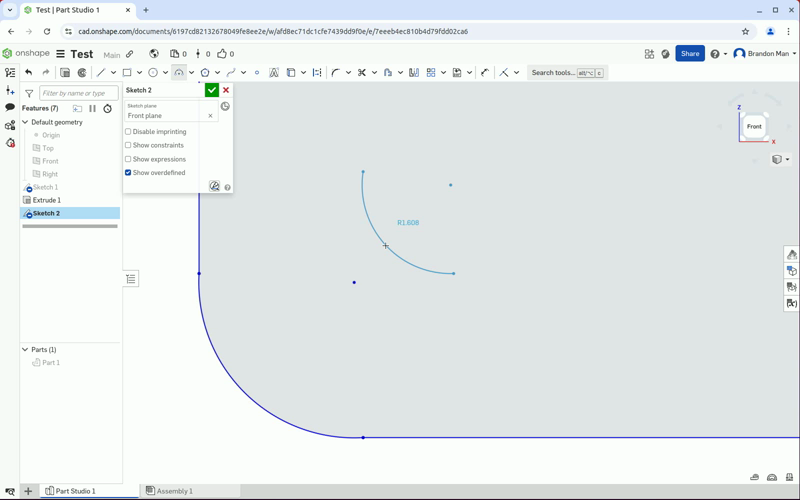
click(385, 245)
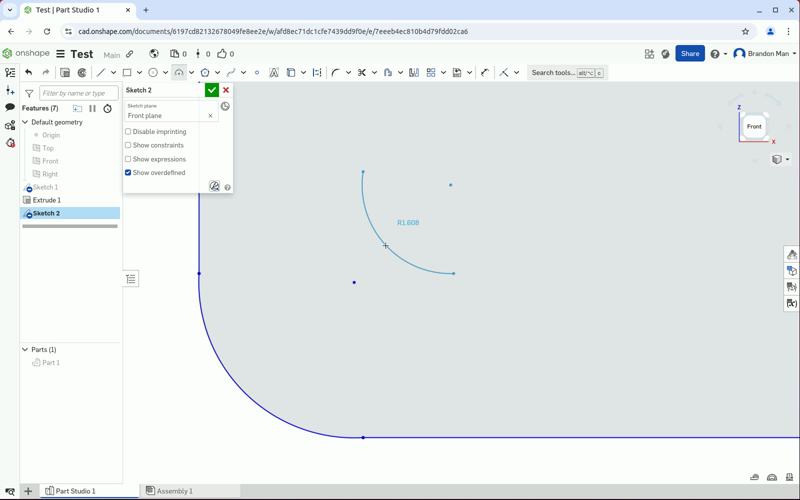
scroll(-6)
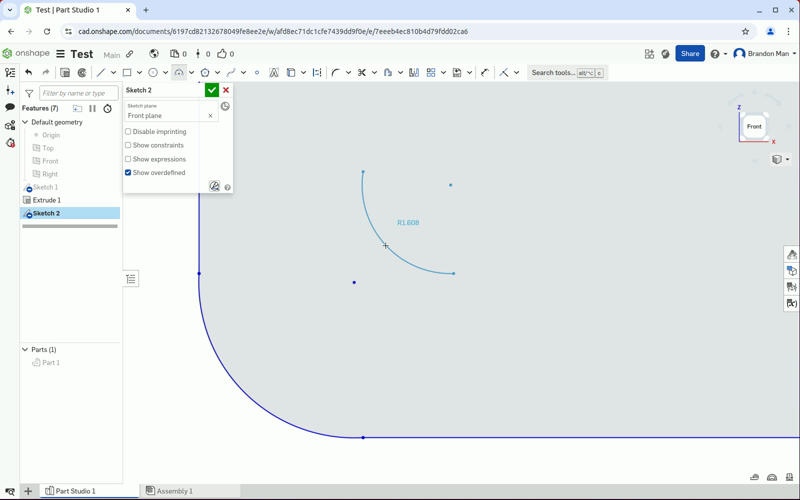
scroll(-6)
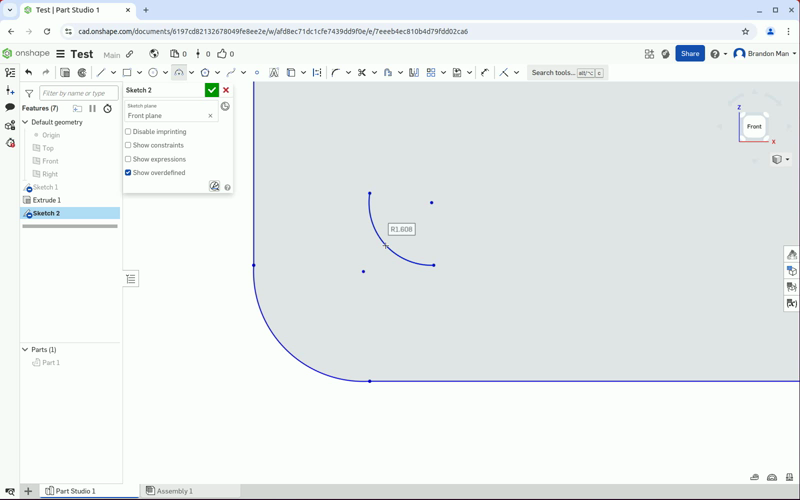
scroll(-6)
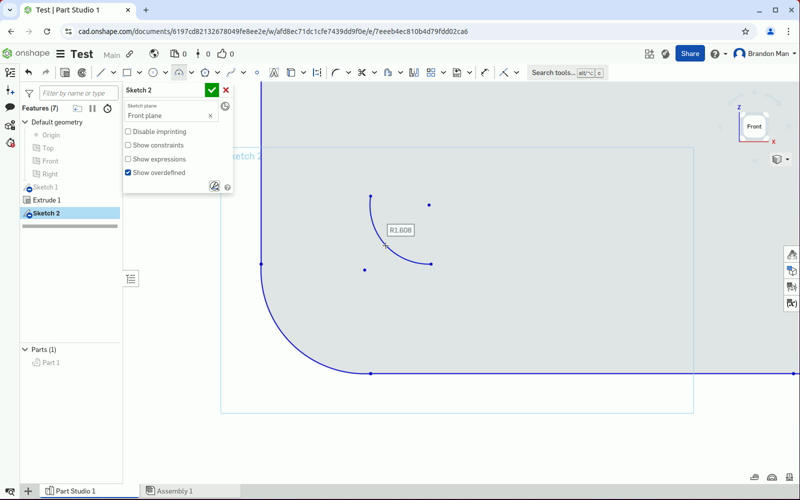
scroll(-6)
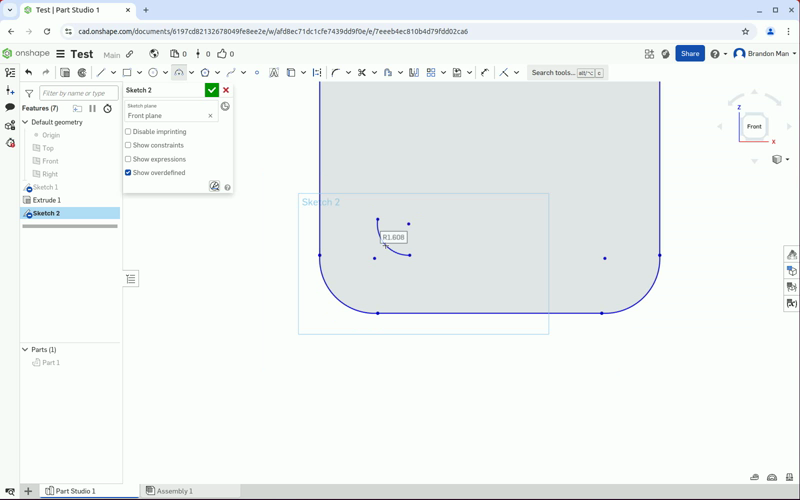
scroll(-6)
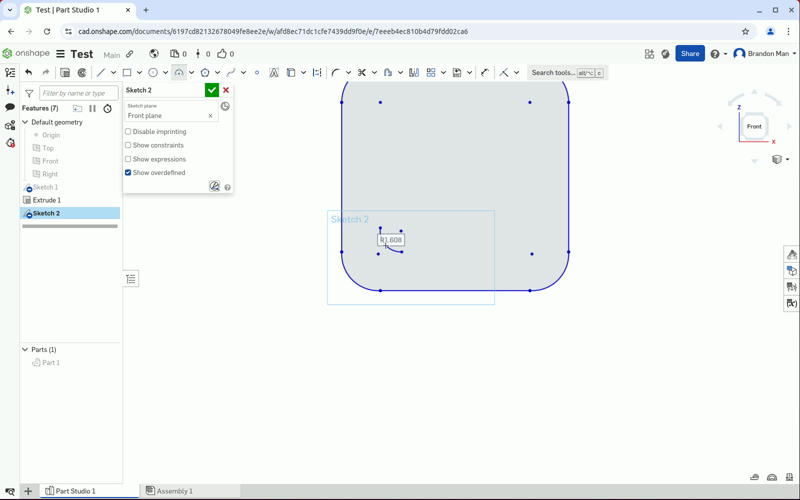
scroll(-6)
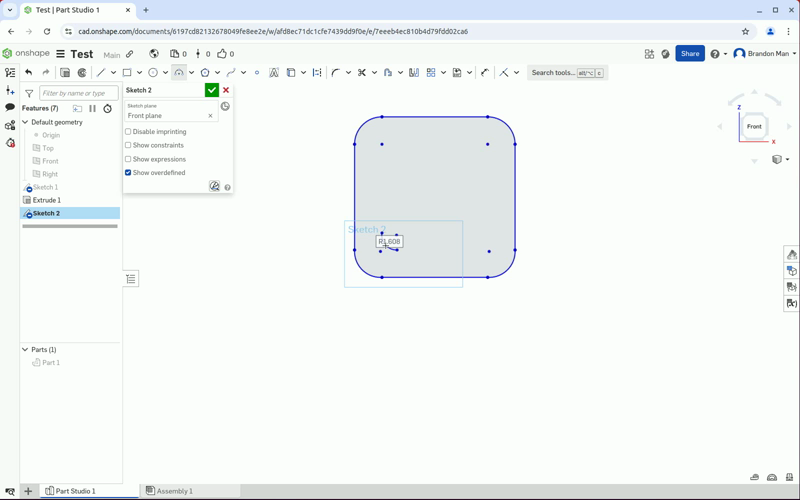
scroll(-6)
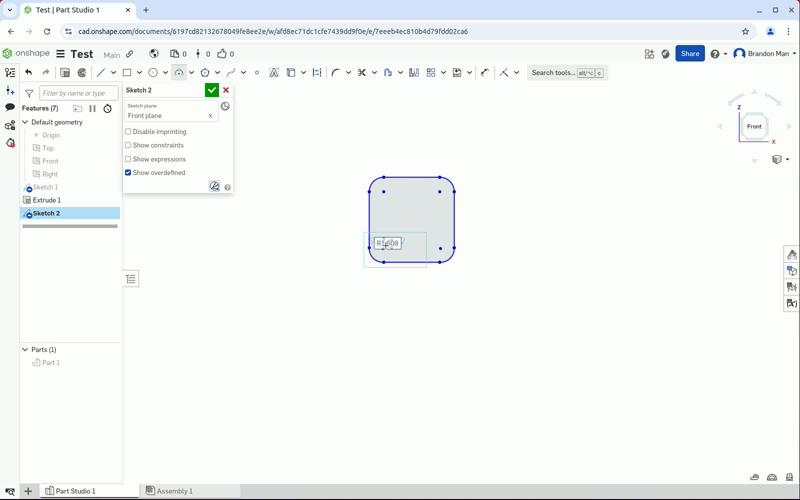
key_up(shift)
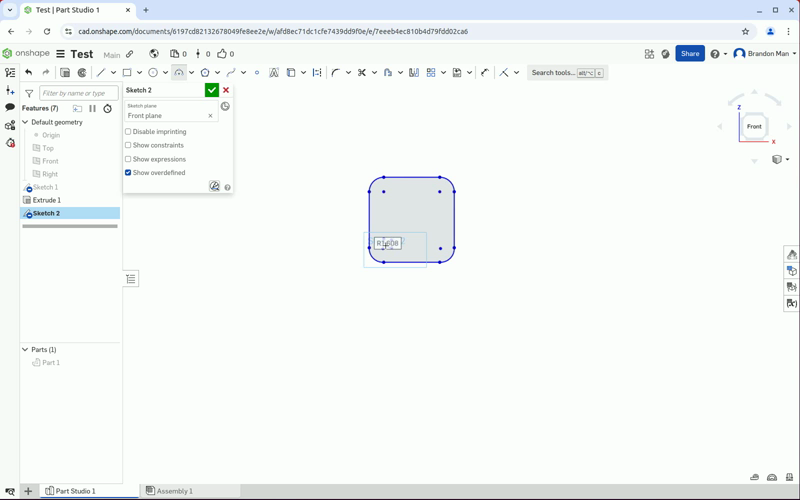
key(esc)
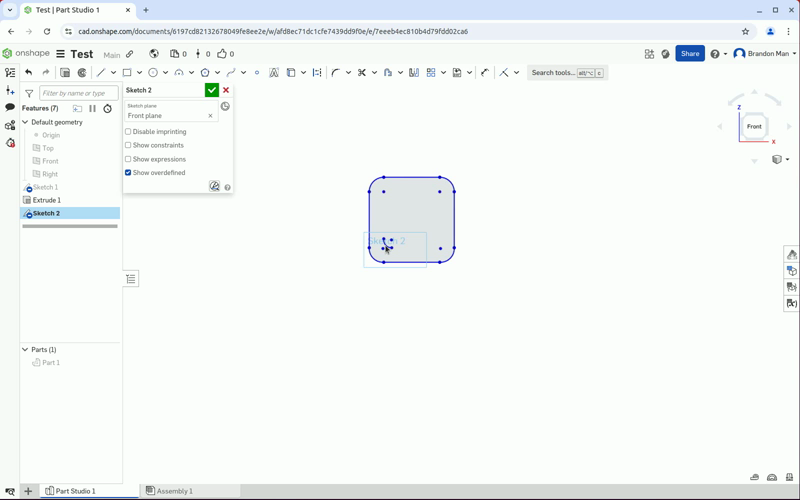
key(l)
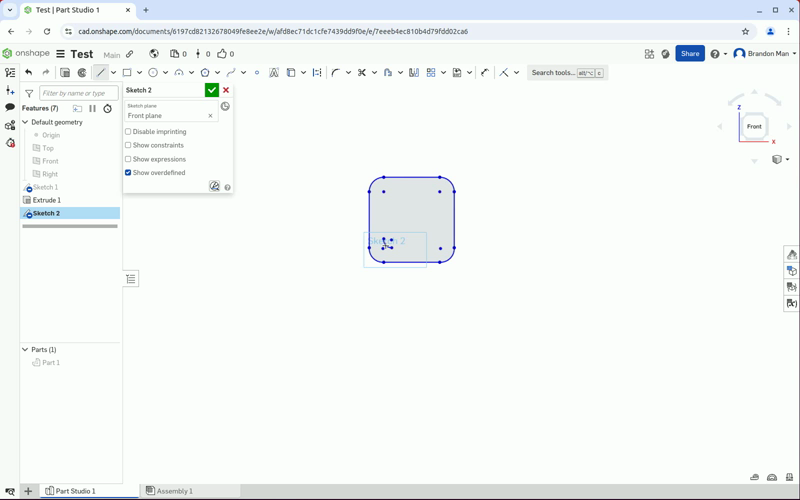
mouse_move(391, 247)
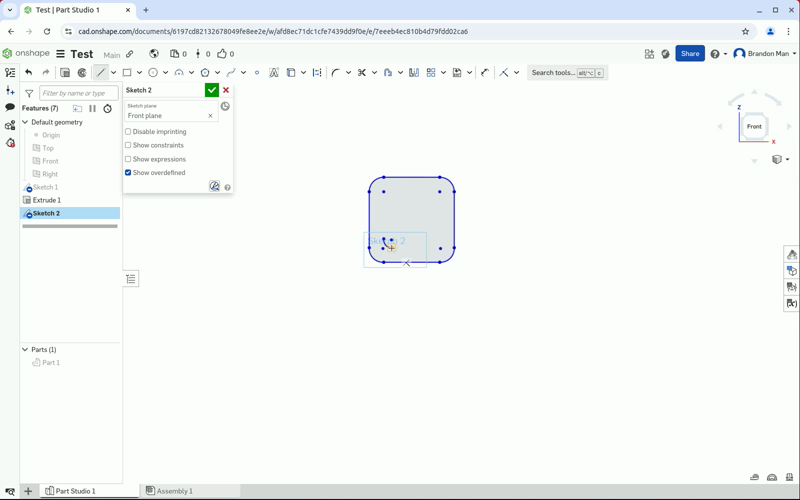
click(391, 247)
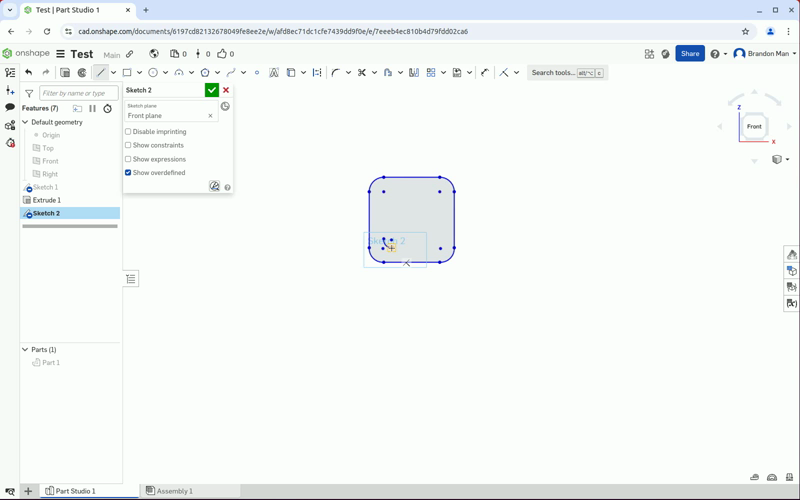
key_down(shift)
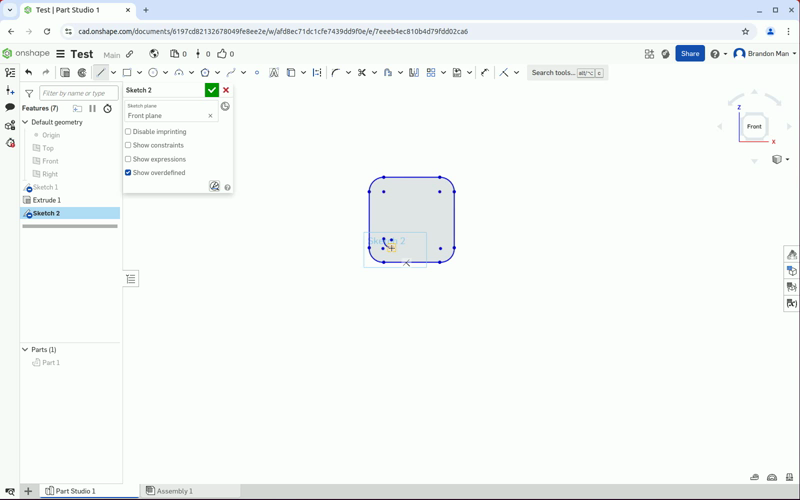
mouse_move(421, 247)
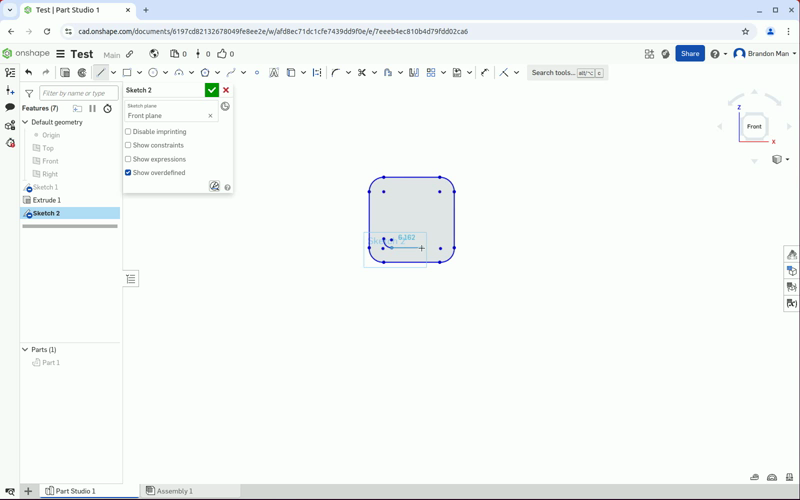
mouse_move(431, 247)
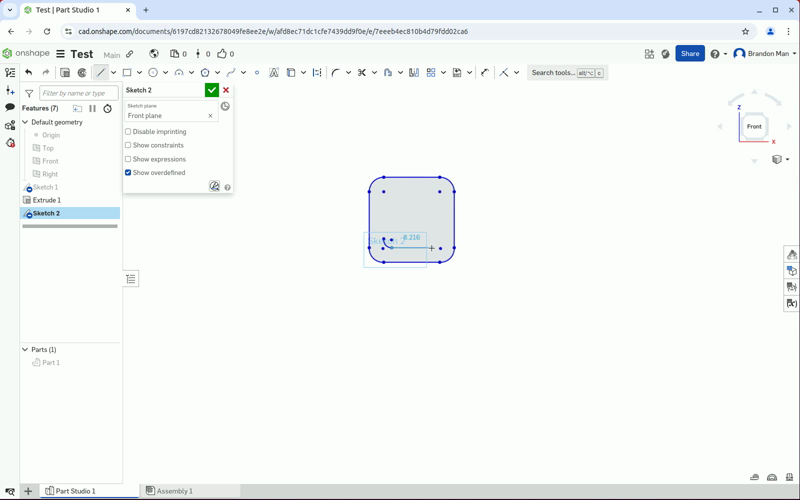
click(431, 247)
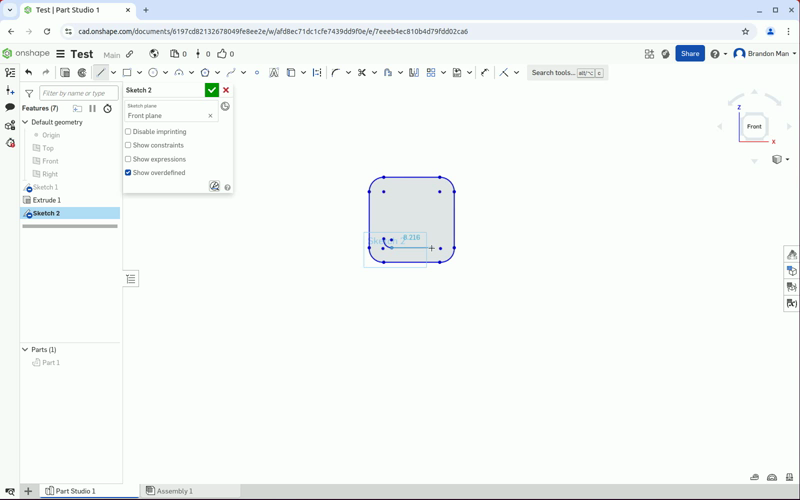
key_up(shift)
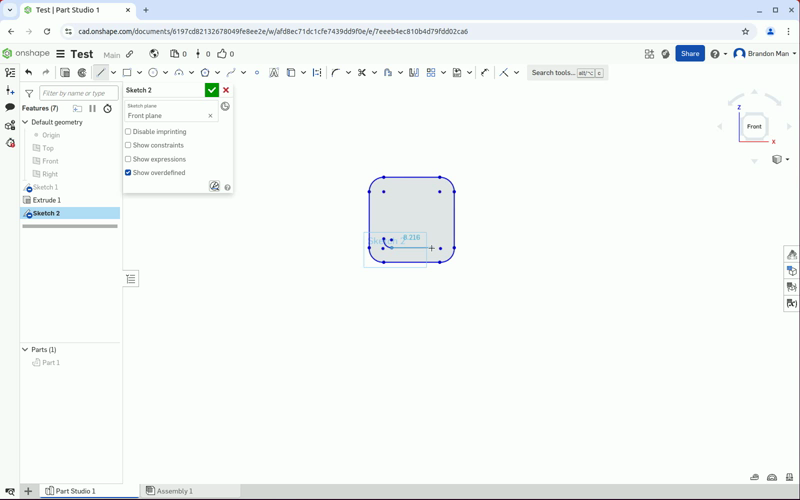
key(esc)
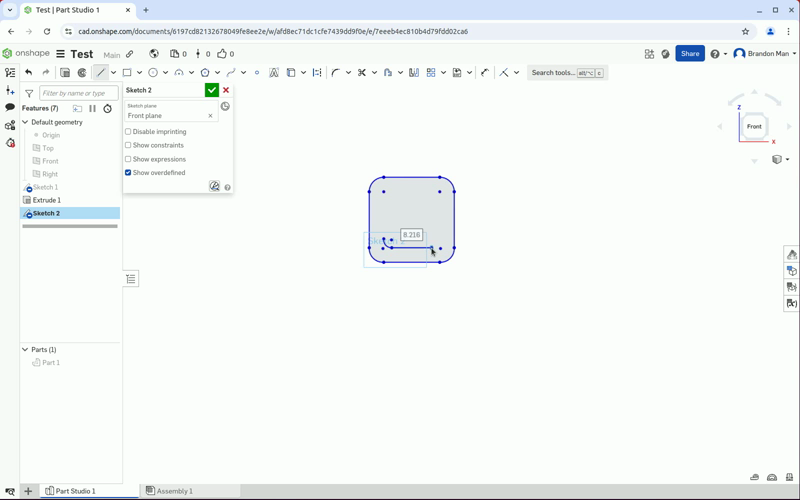
key(a)
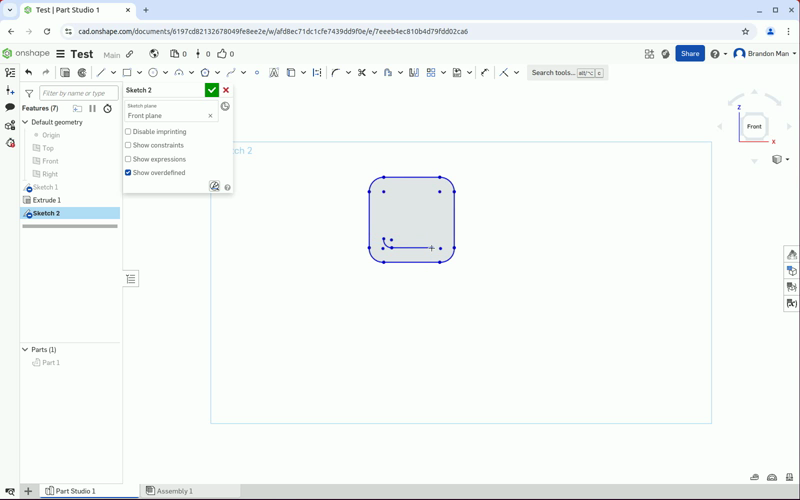
mouse_move(431, 247)
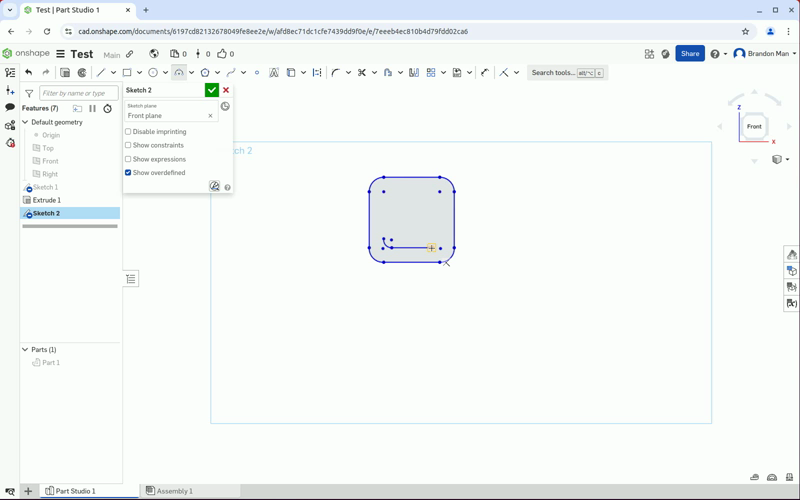
click(431, 247)
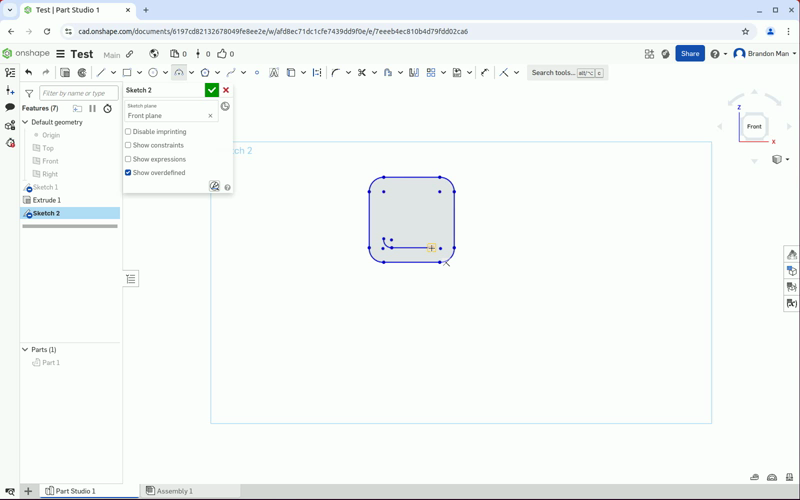
key_down(shift)
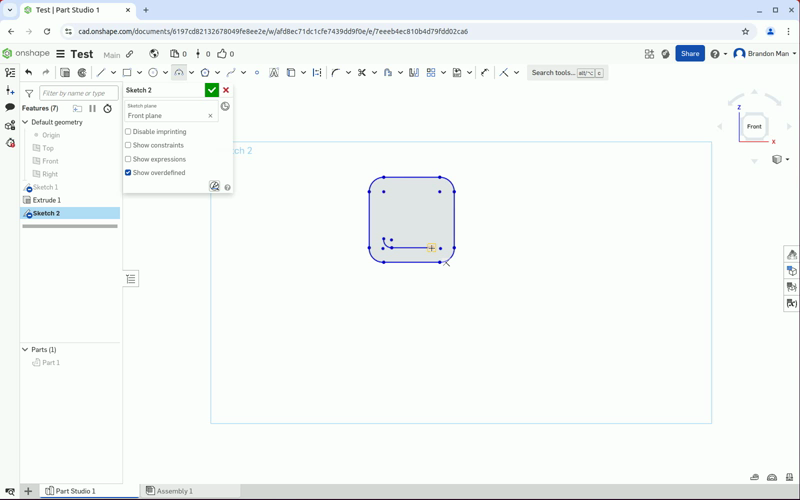
mouse_move(439, 238)
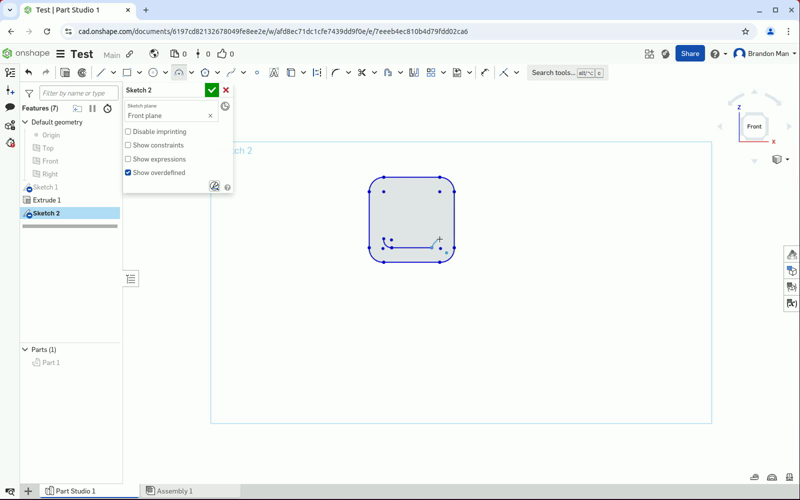
click(439, 238)
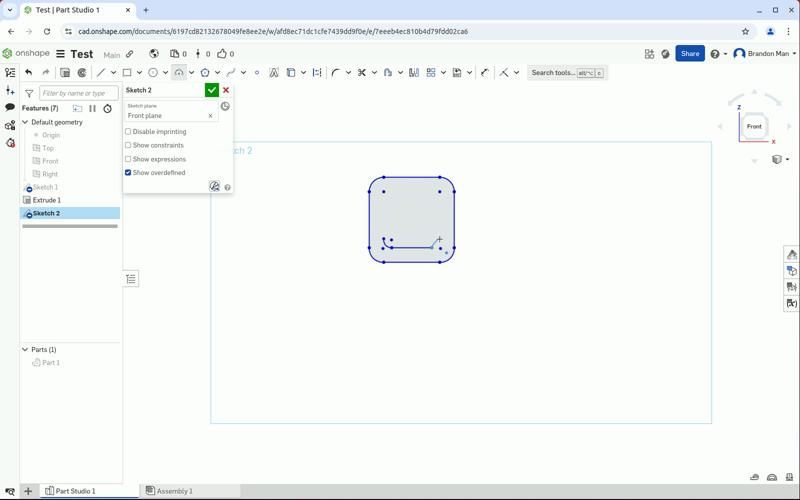
mouse_move(437, 245)
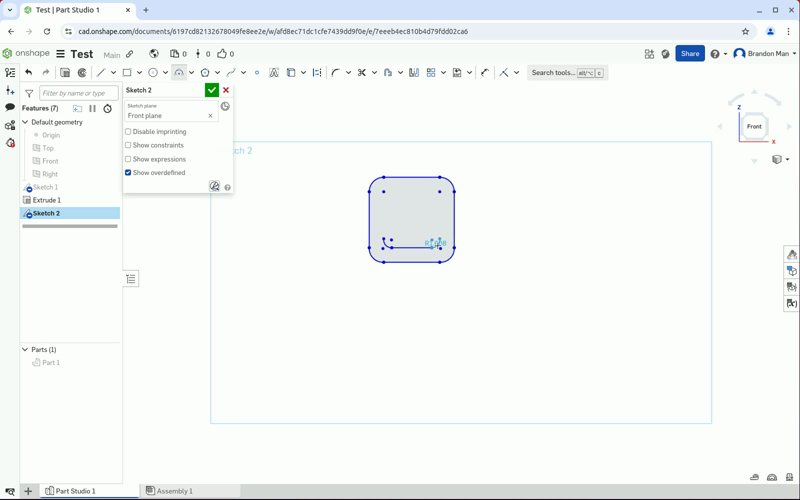
scroll(6)
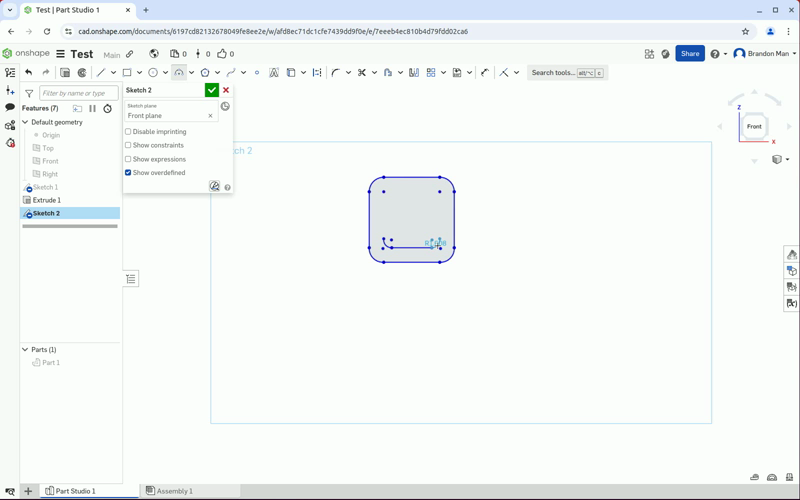
scroll(6)
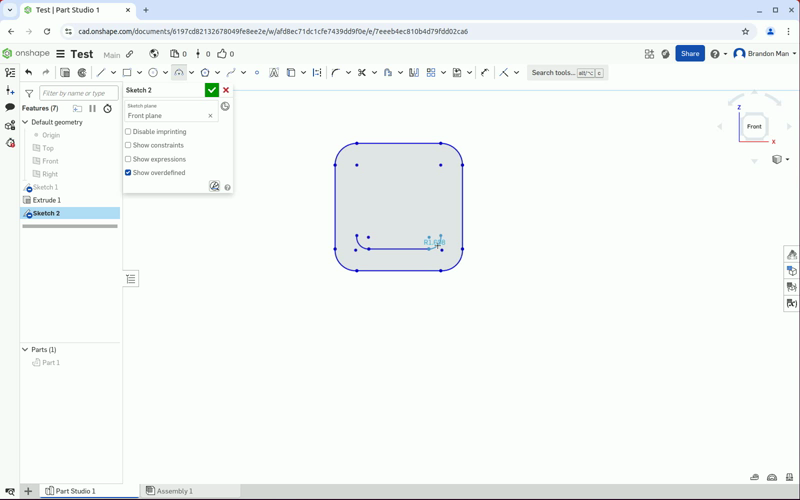
scroll(6)
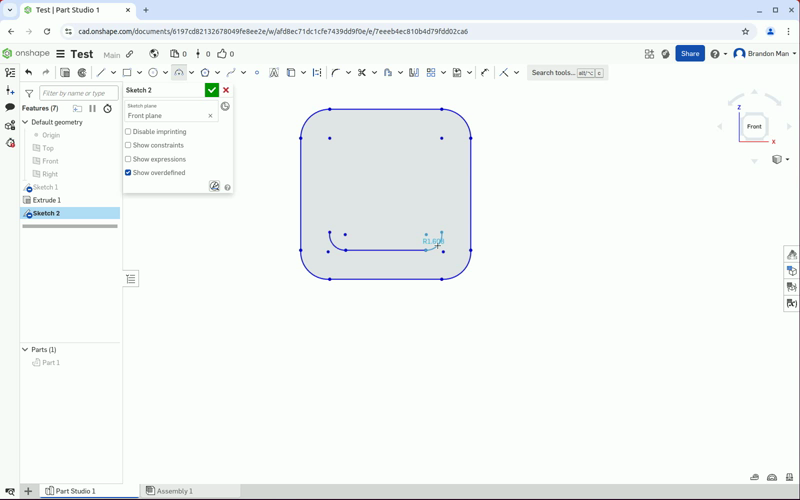
scroll(6)
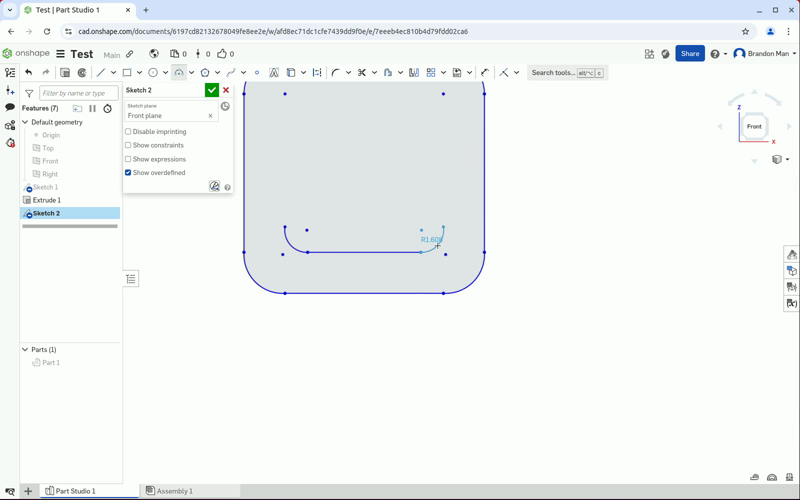
scroll(6)
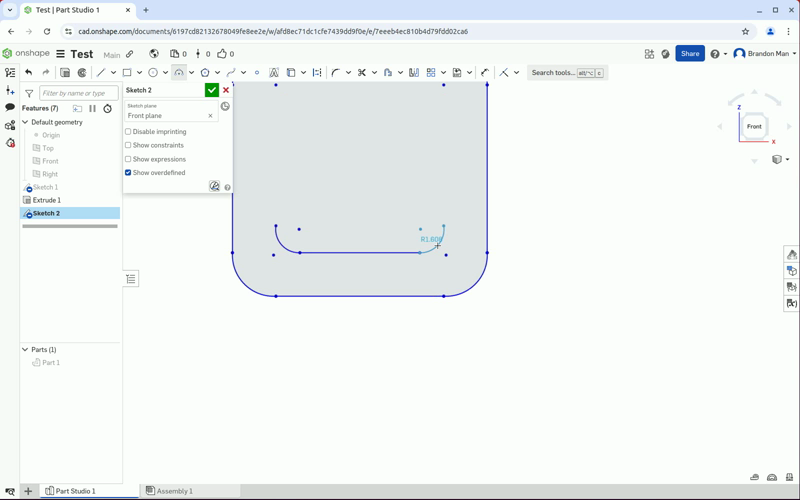
scroll(6)
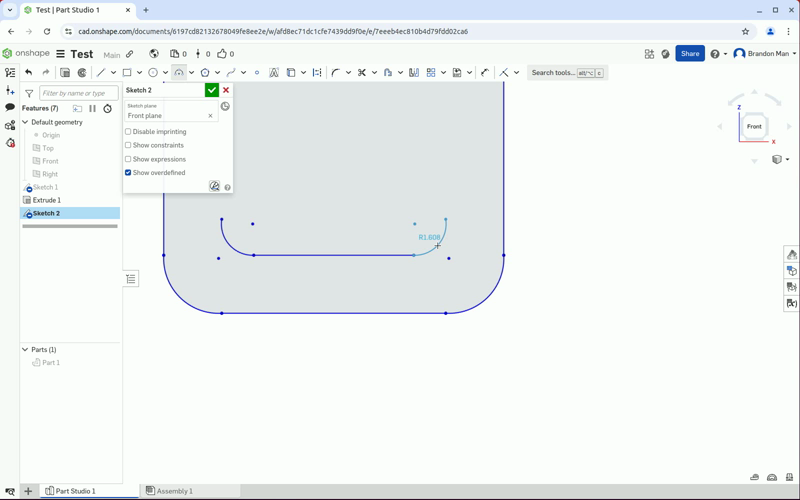
scroll(6)
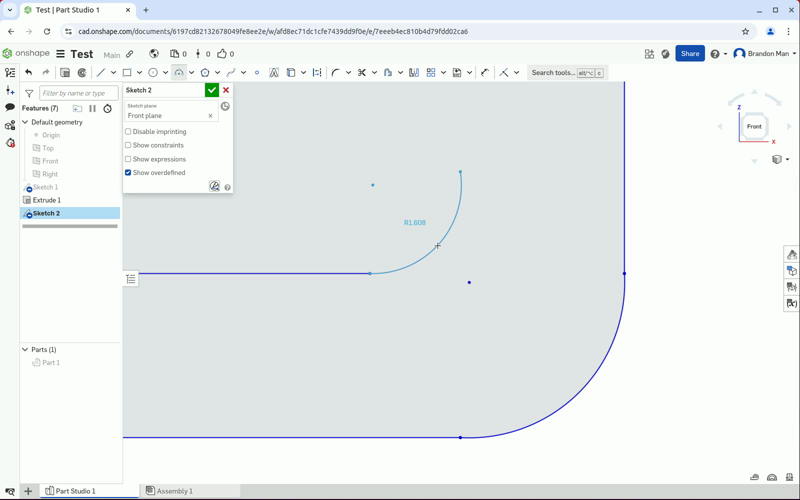
click(437, 245)
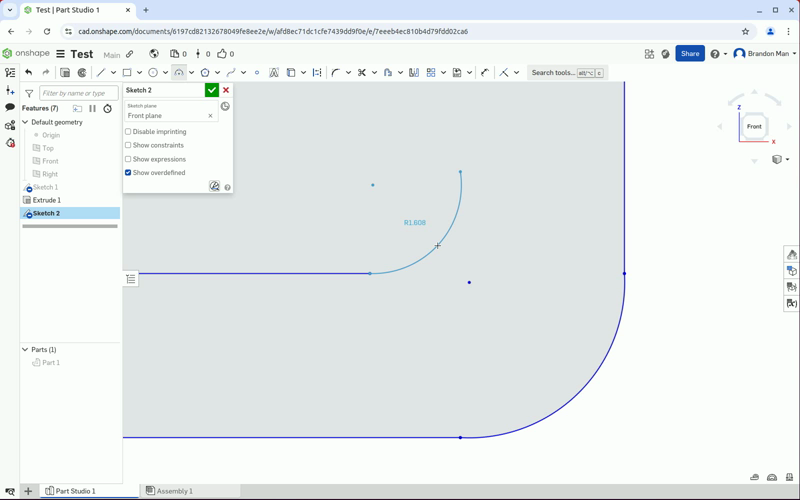
scroll(-6)
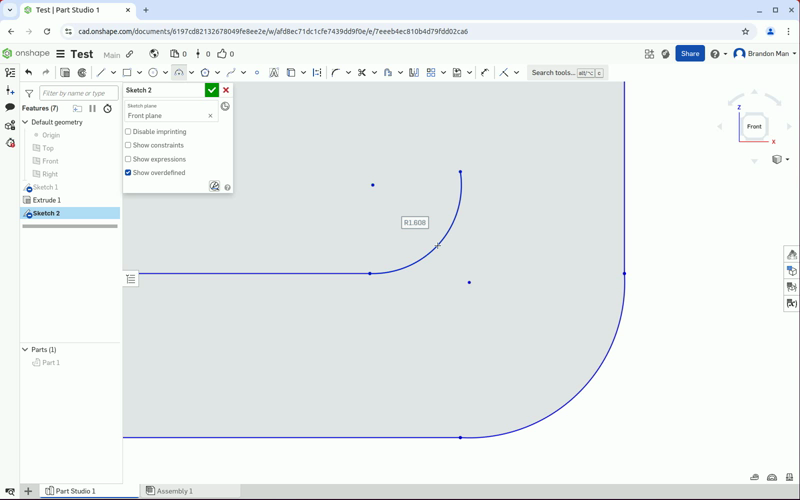
scroll(-6)
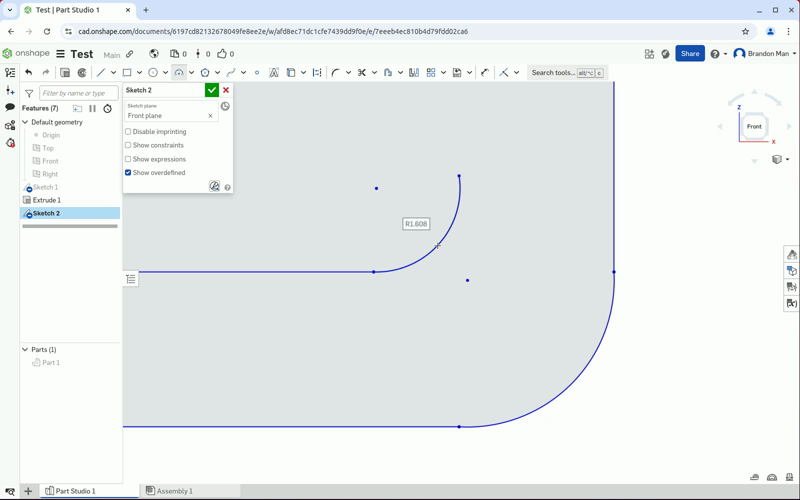
scroll(-6)
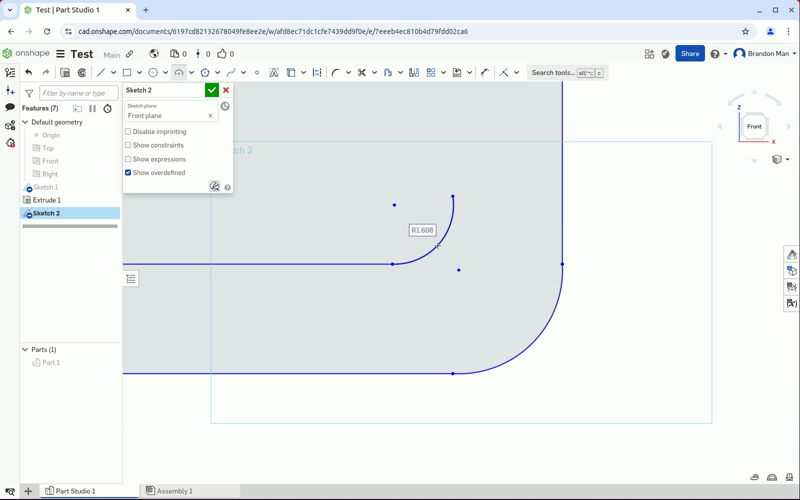
scroll(-6)
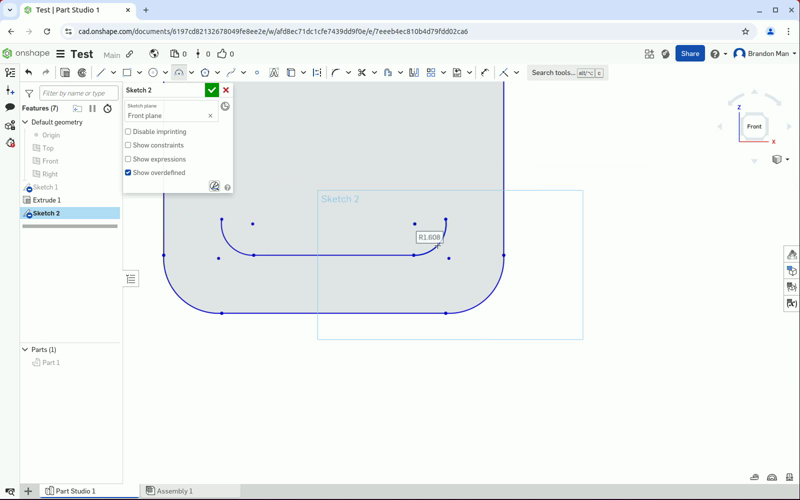
scroll(-6)
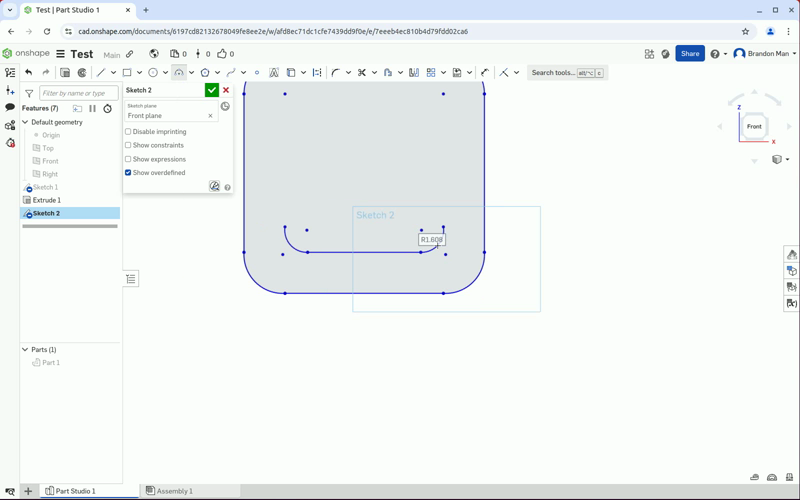
scroll(-6)
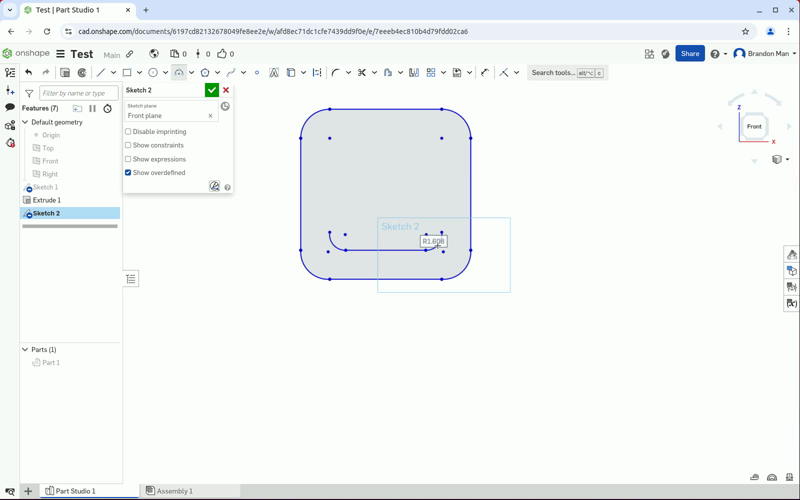
scroll(-6)
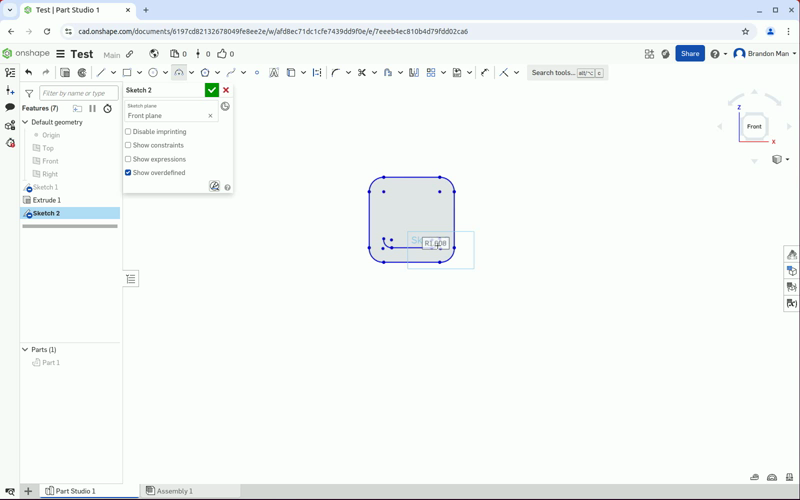
key_up(shift)
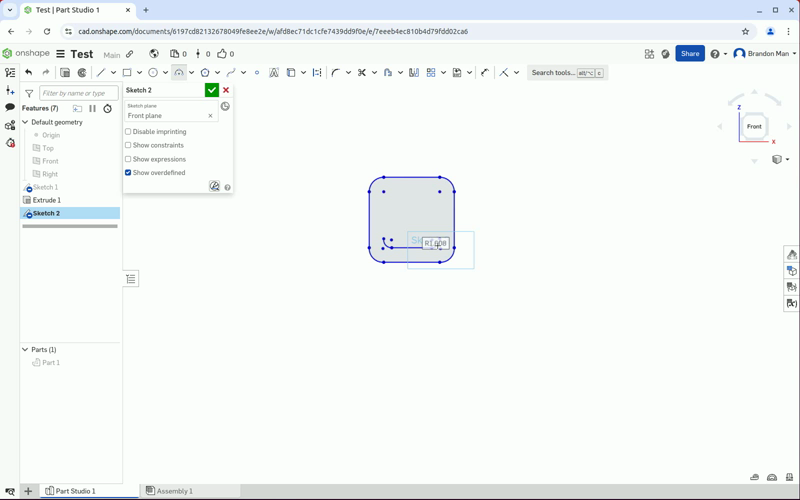
key(esc)
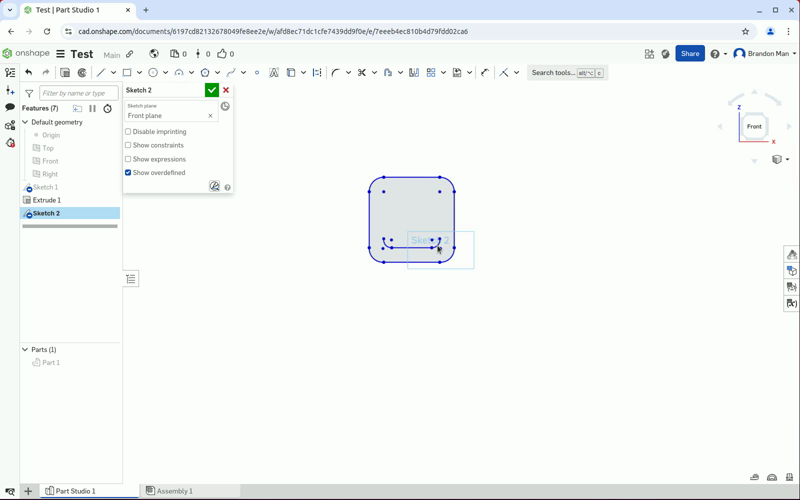
key(l)
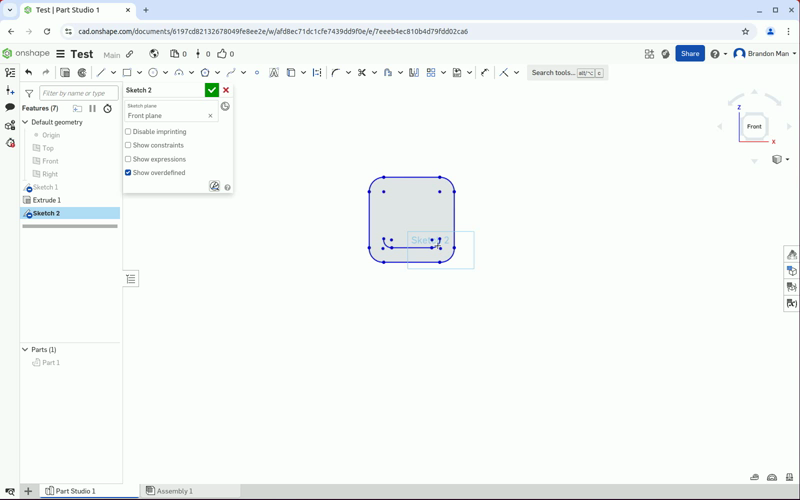
mouse_move(439, 238)
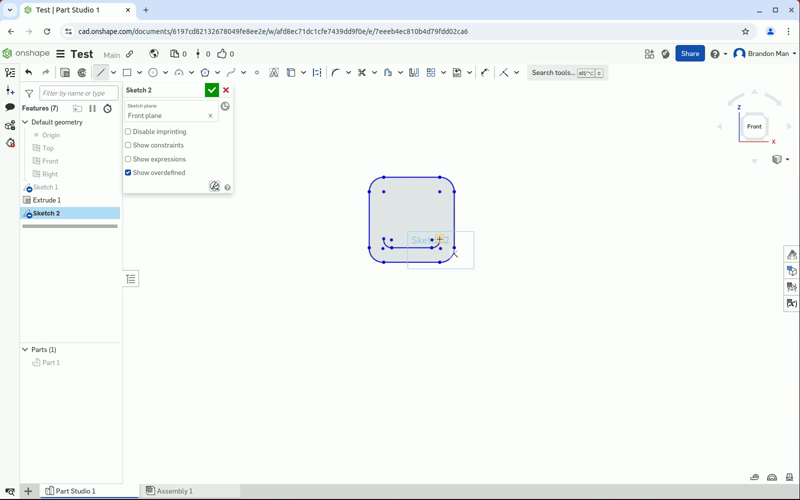
click(439, 238)
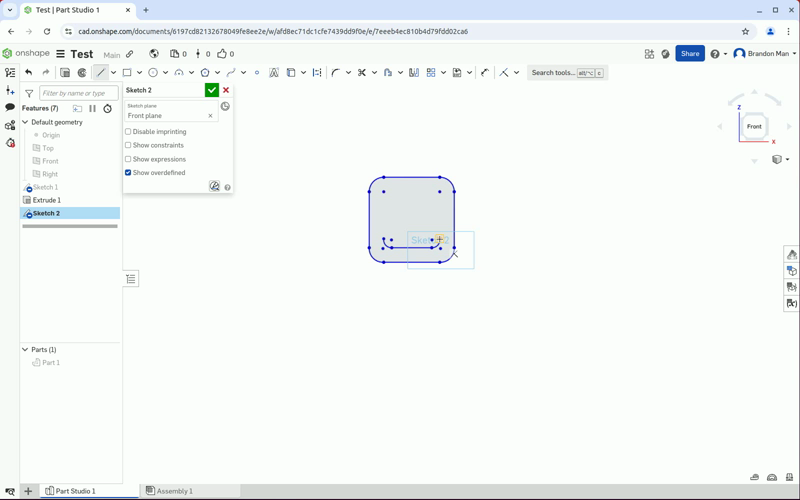
key_down(shift)
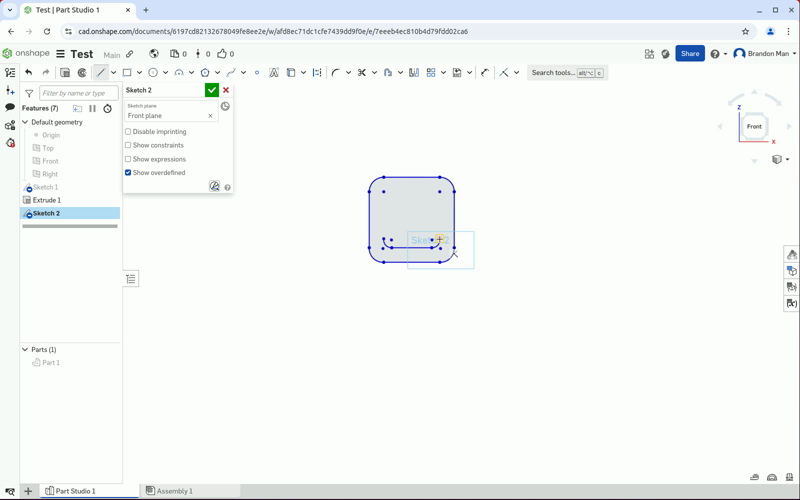
mouse_move(469, 238)
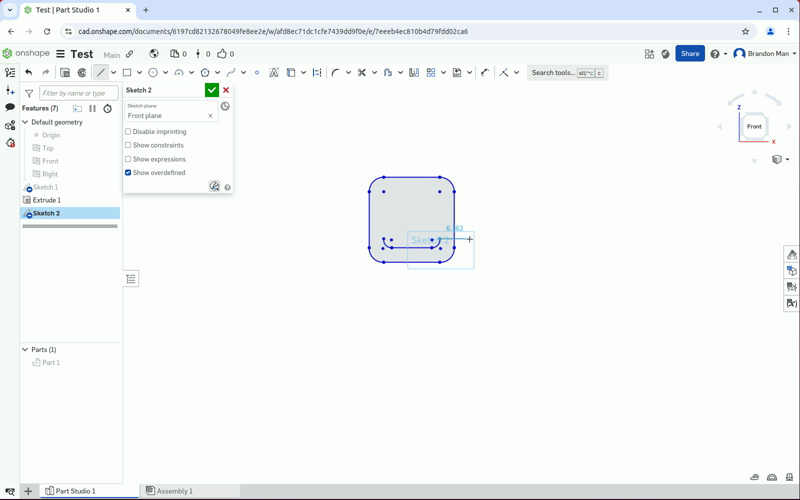
mouse_move(439, 199)
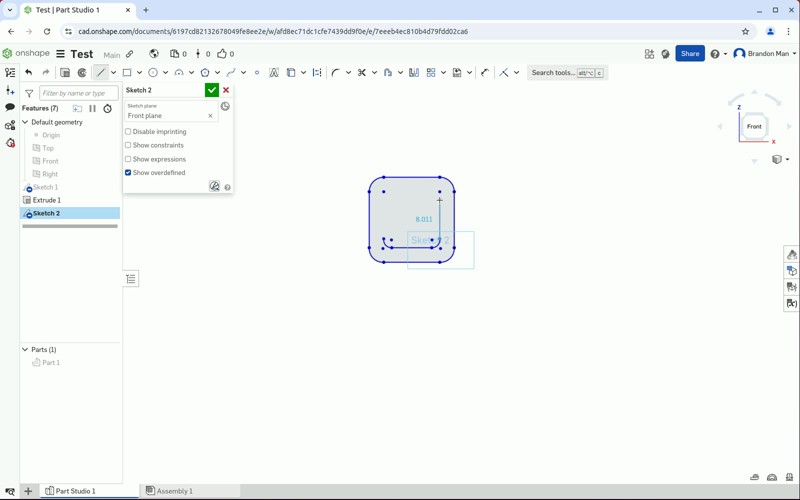
click(439, 199)
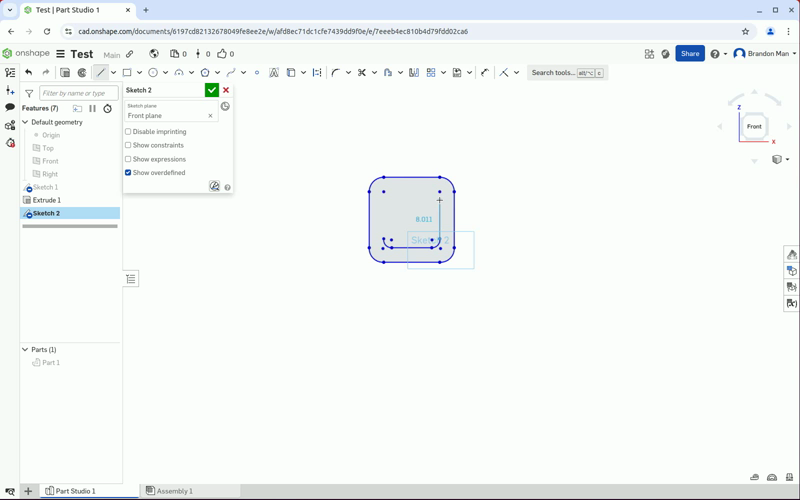
key_up(shift)
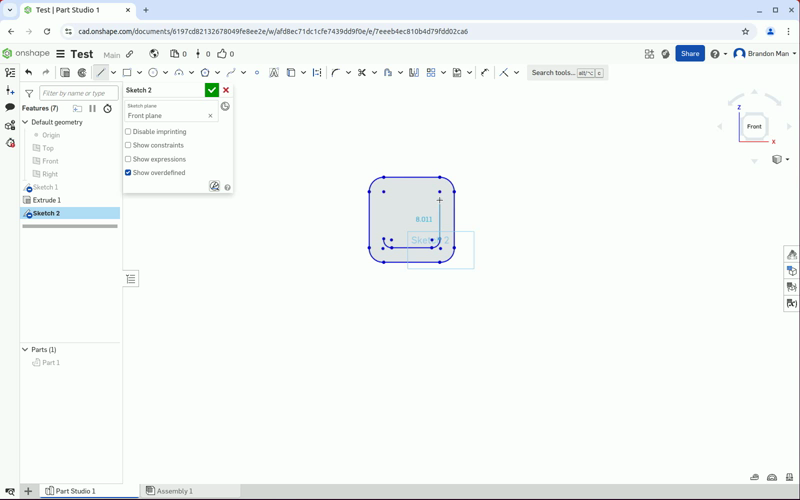
key(esc)
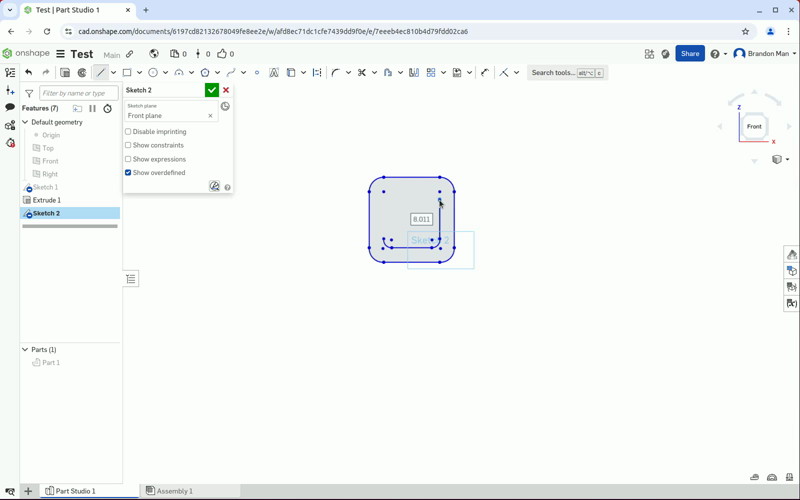
key(a)
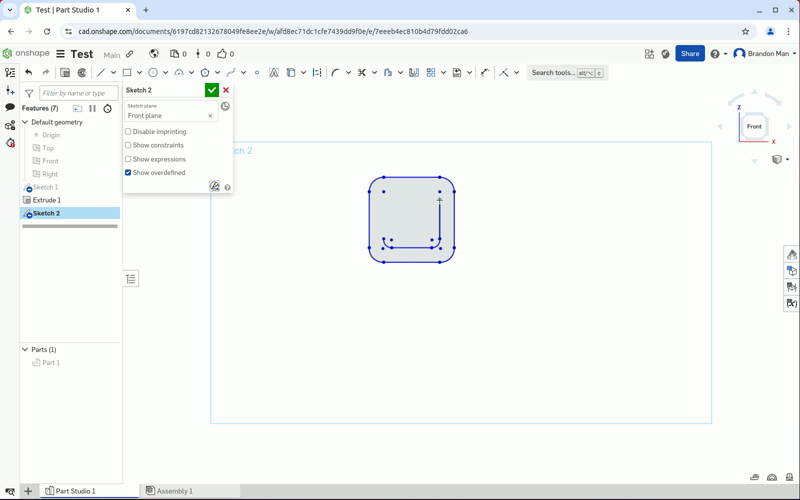
mouse_move(439, 199)
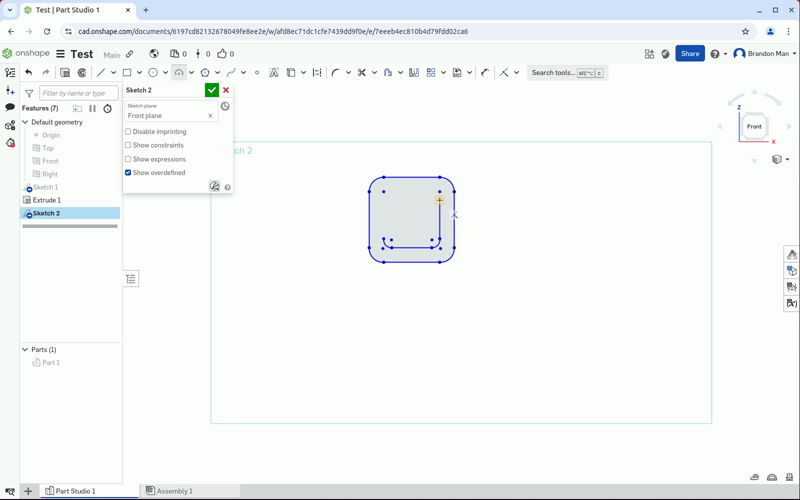
click(439, 199)
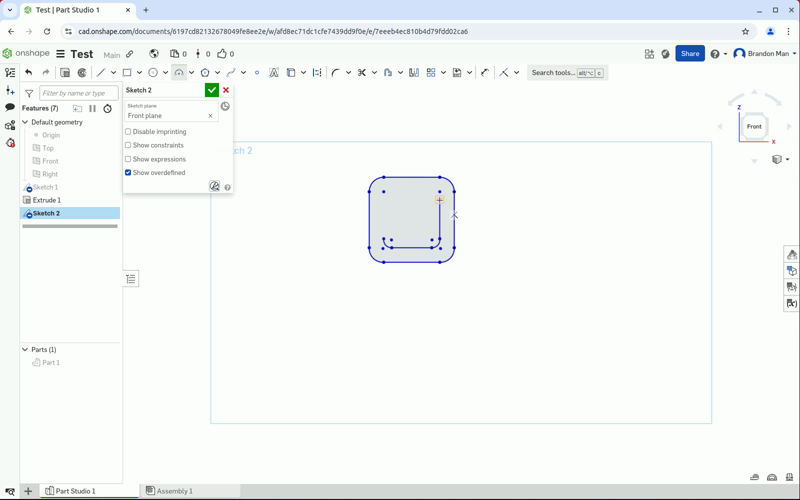
key_down(shift)
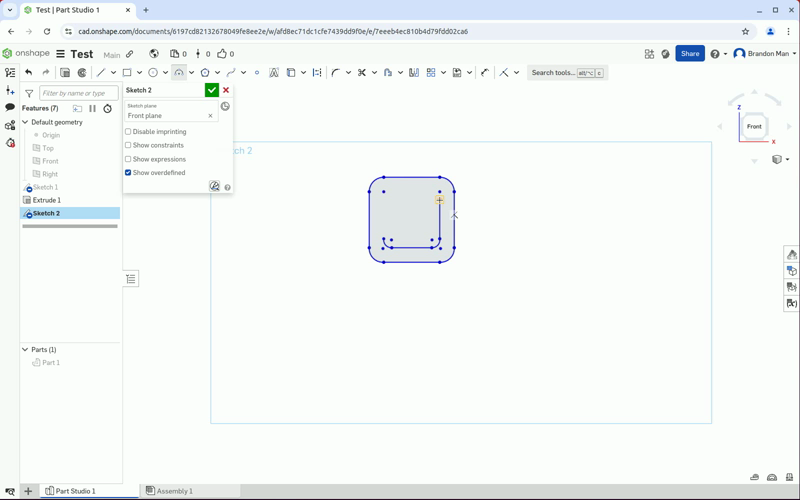
mouse_move(431, 191)
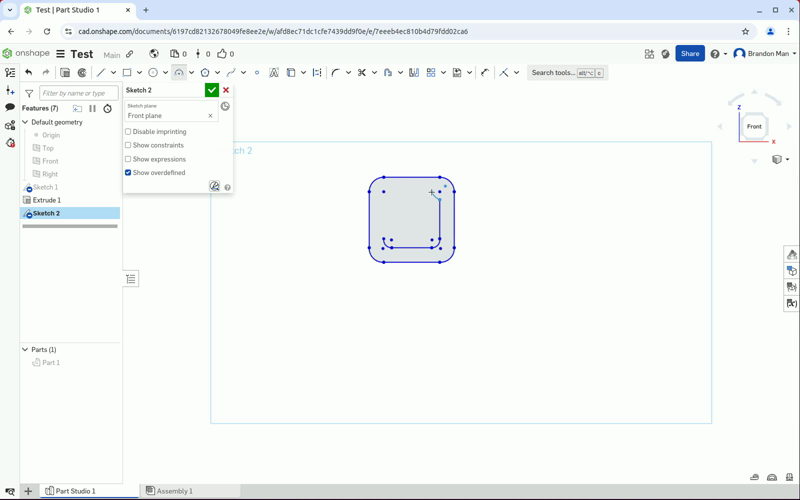
click(431, 191)
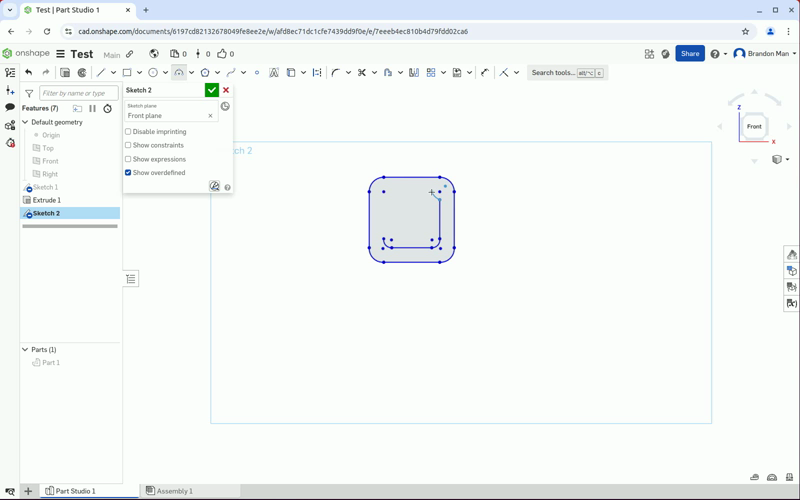
mouse_move(437, 194)
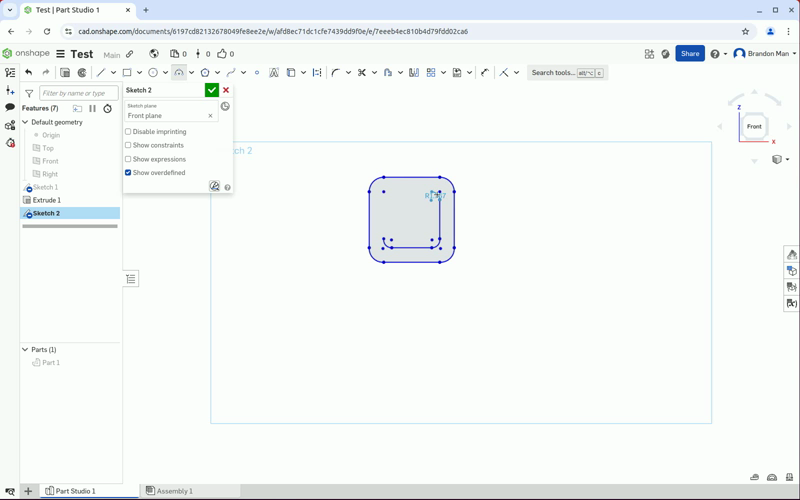
scroll(6)
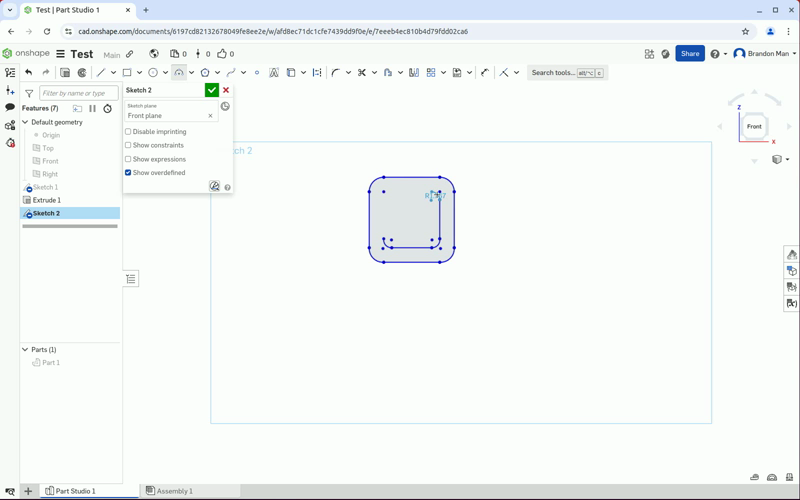
scroll(6)
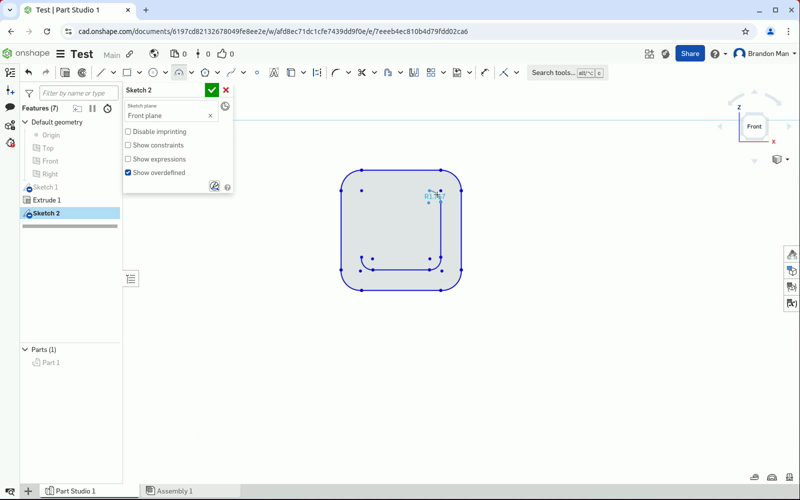
scroll(6)
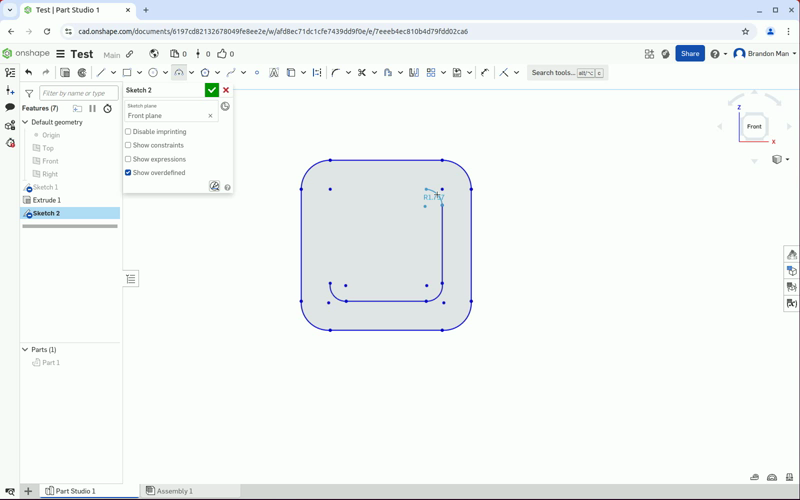
scroll(6)
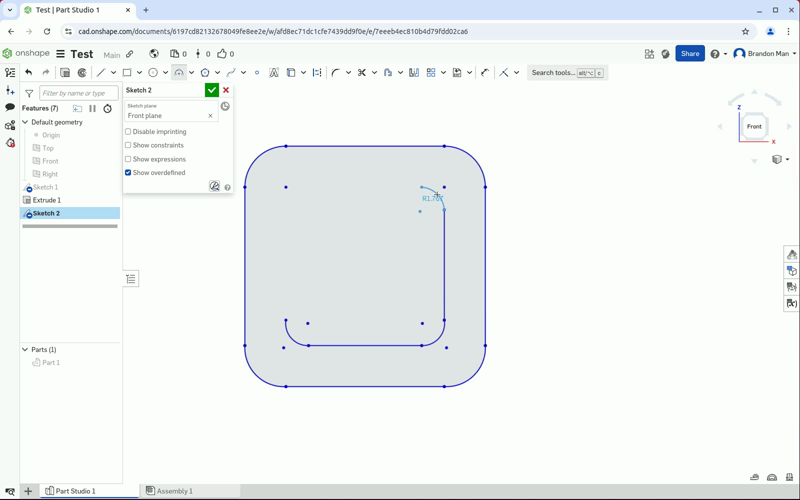
scroll(6)
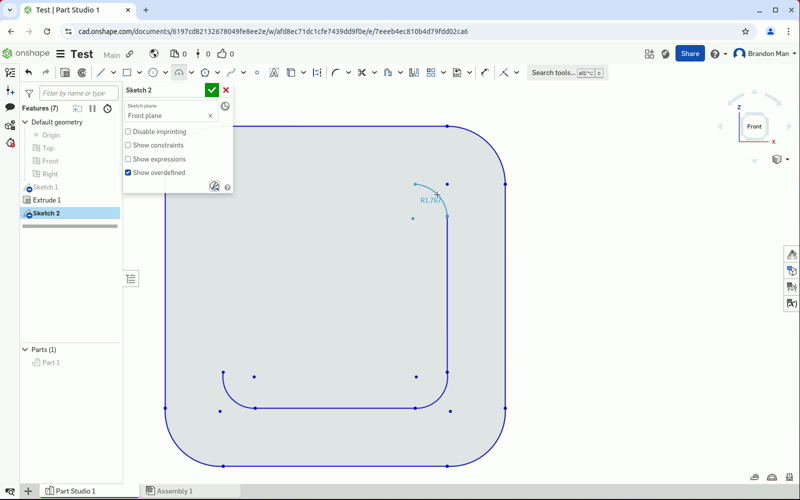
scroll(6)
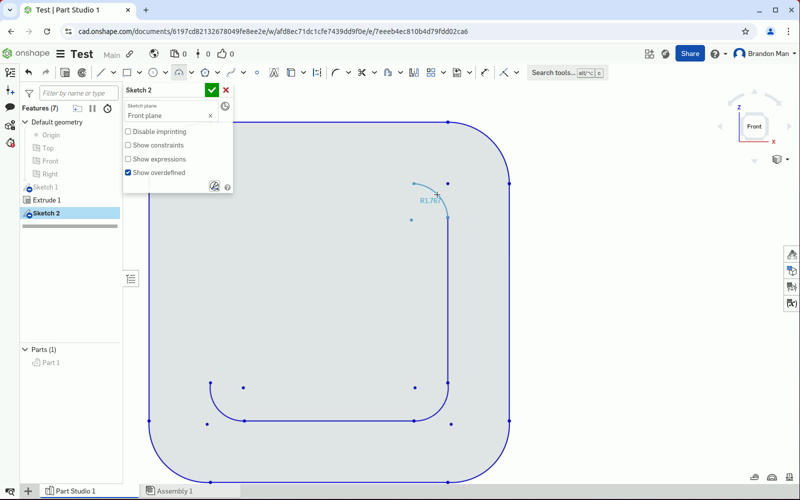
scroll(6)
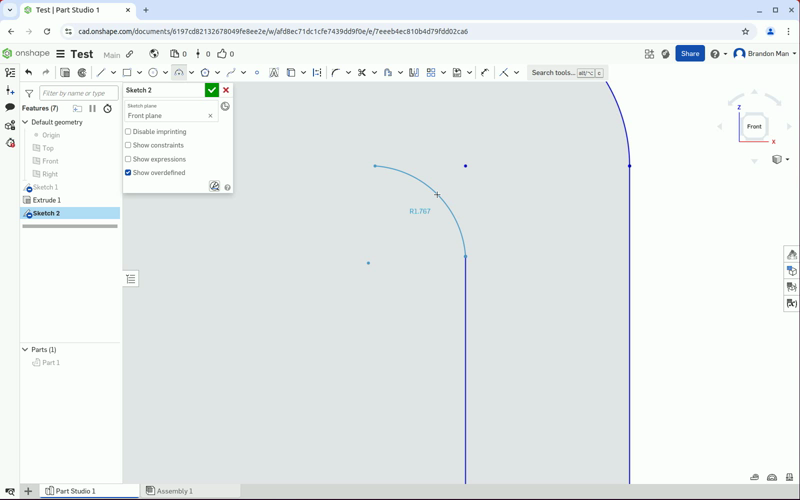
click(437, 194)
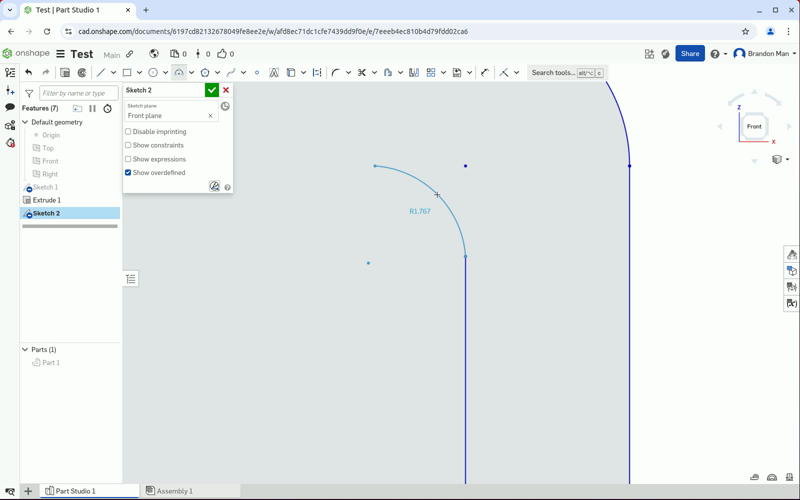
scroll(-6)
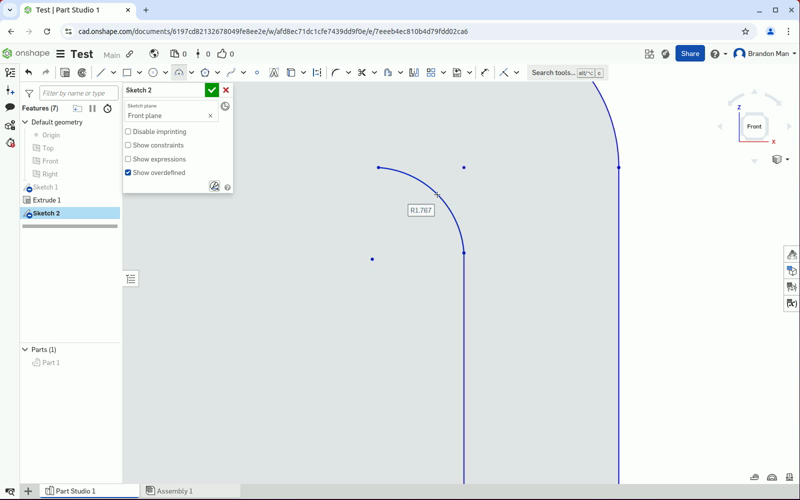
scroll(-6)
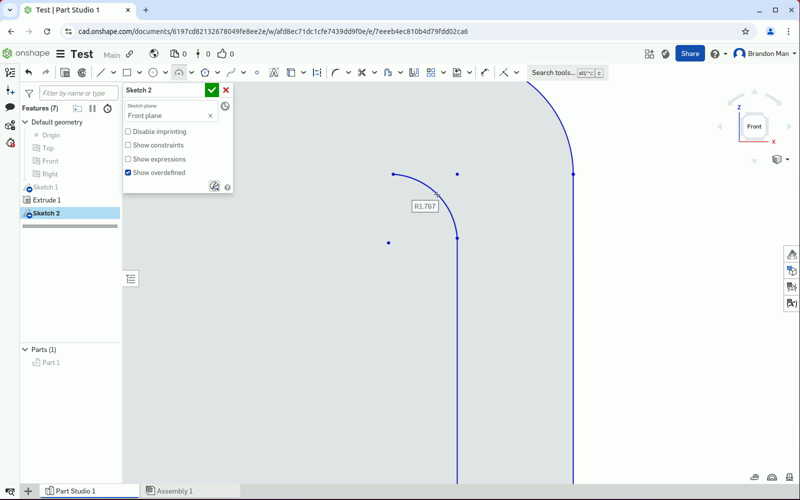
scroll(-6)
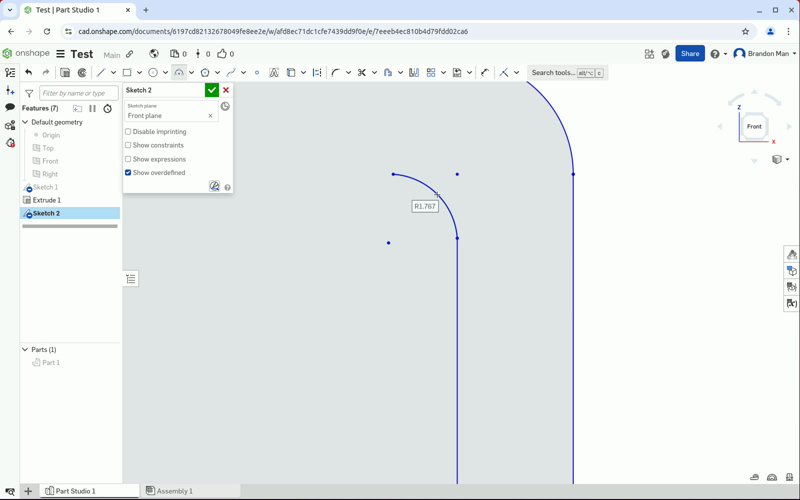
scroll(-6)
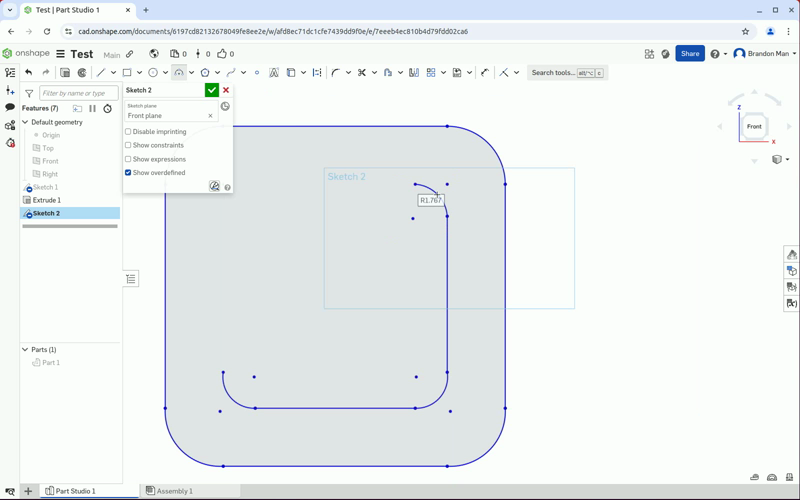
scroll(-6)
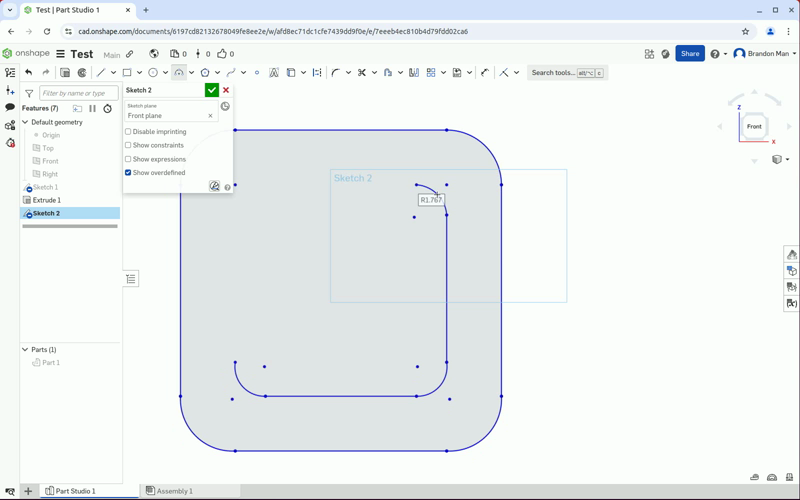
scroll(-6)
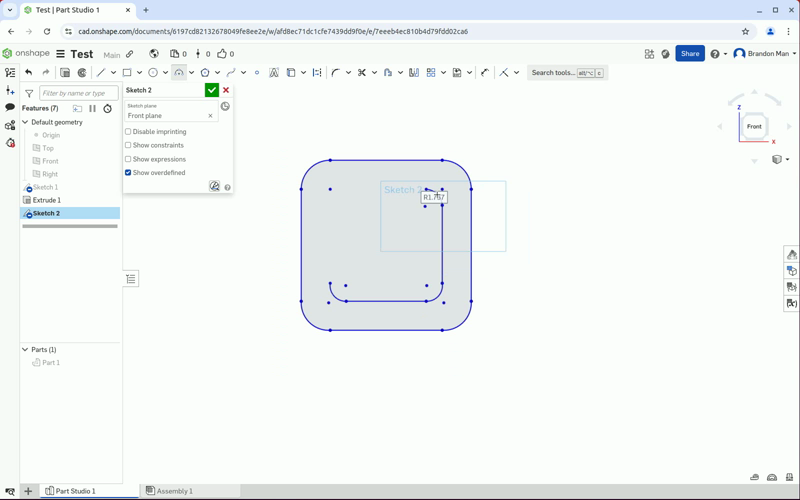
scroll(-6)
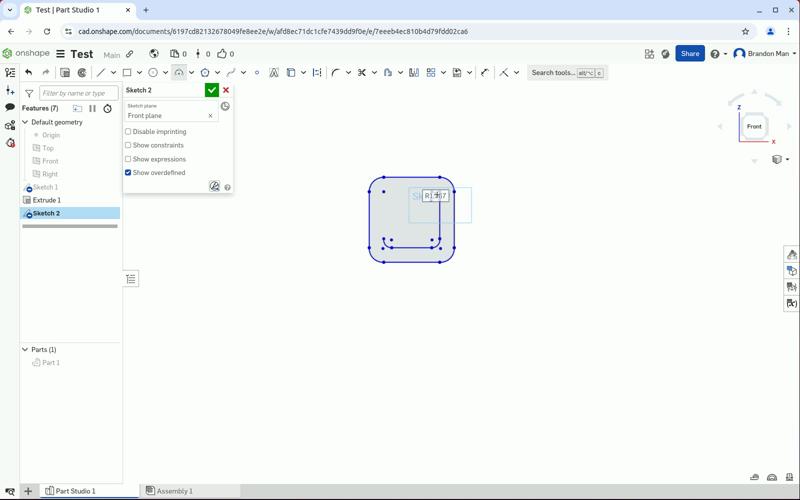
key_up(shift)
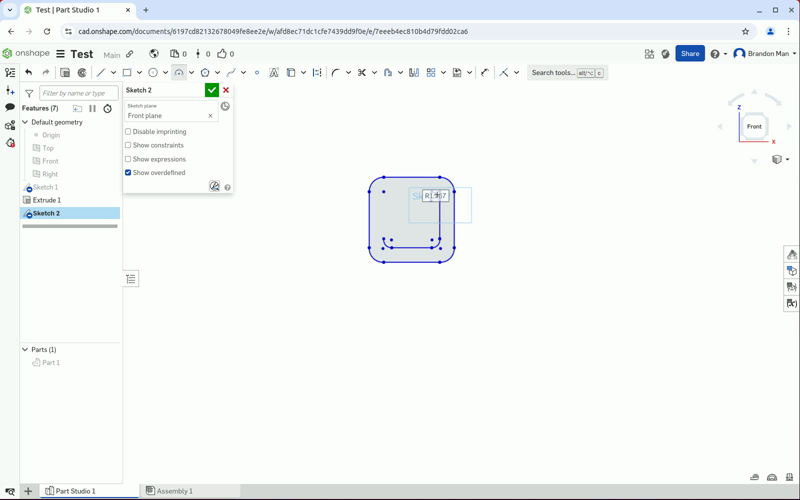
key(esc)
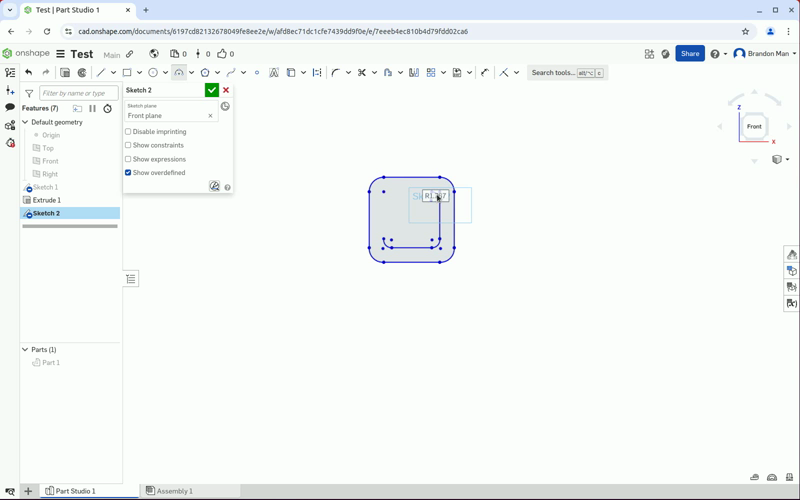
key(l)
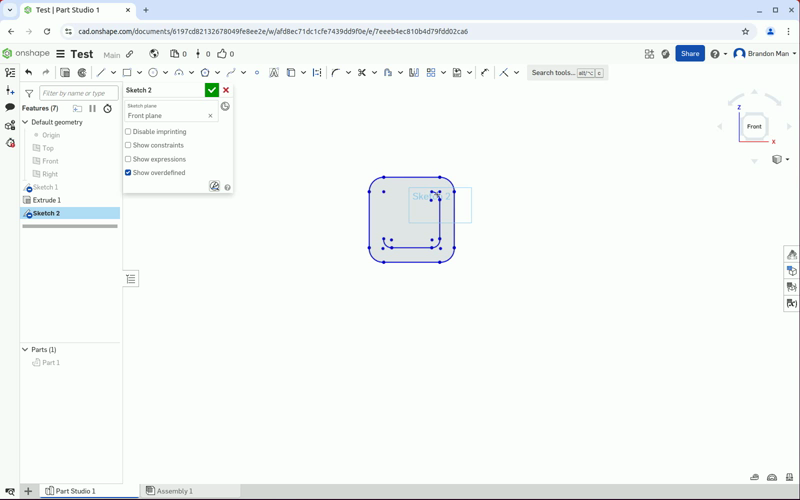
mouse_move(431, 191)
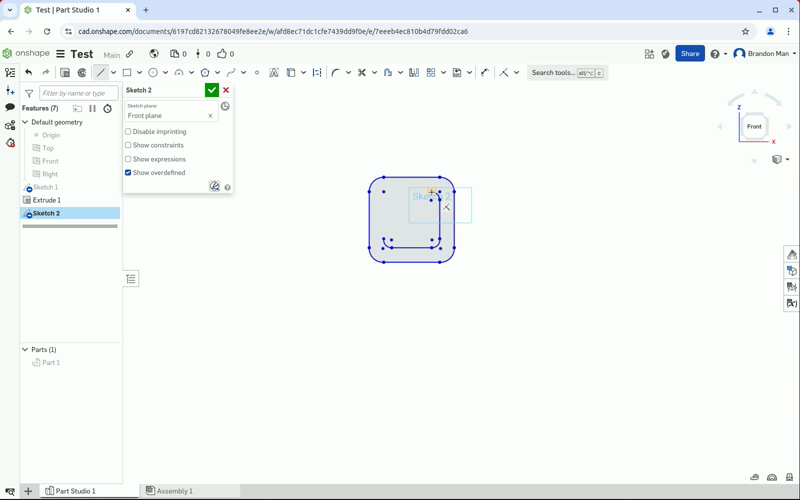
click(431, 191)
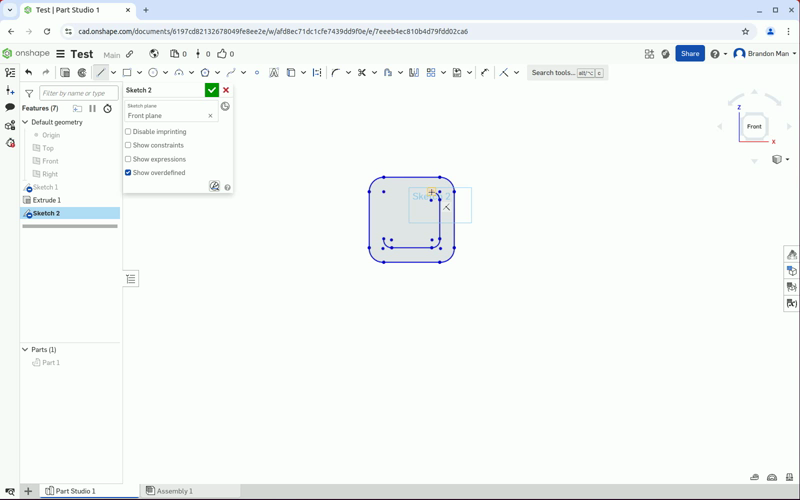
key_down(shift)
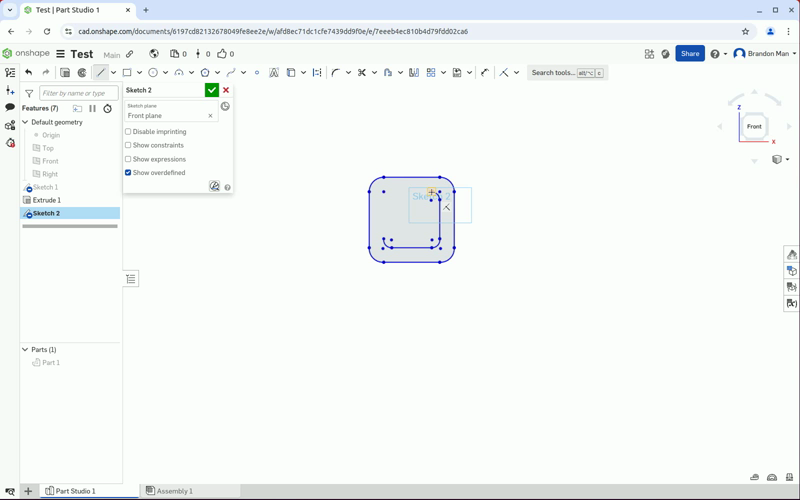
mouse_move(461, 191)
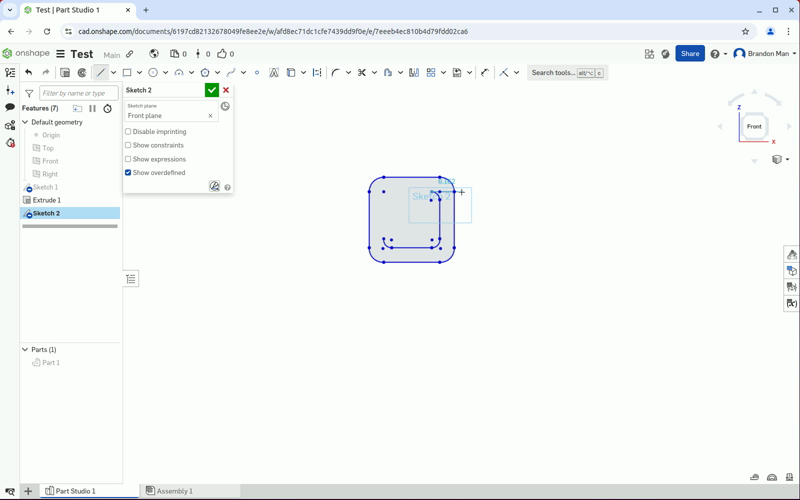
mouse_move(391, 191)
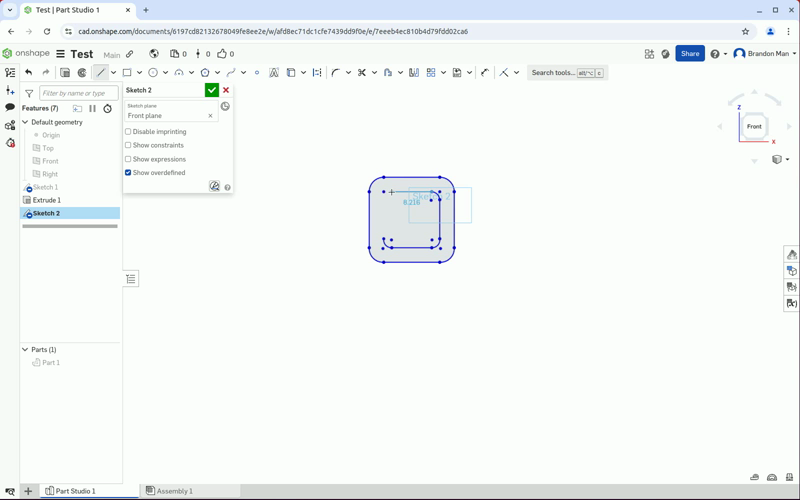
click(391, 191)
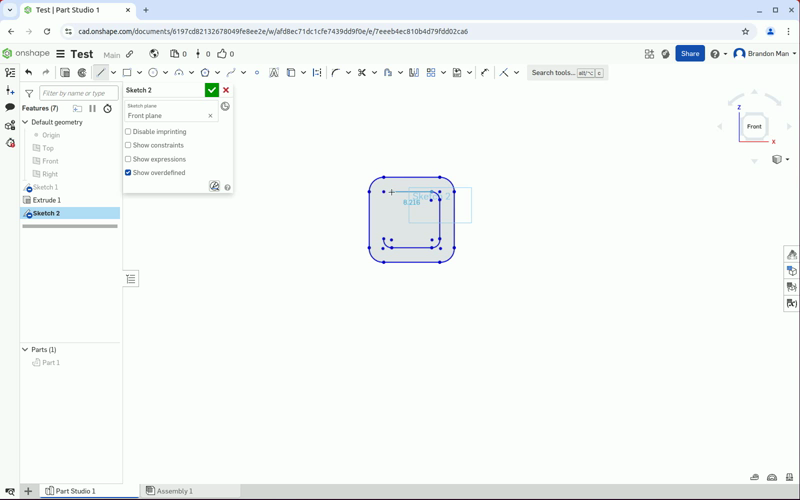
key_up(shift)
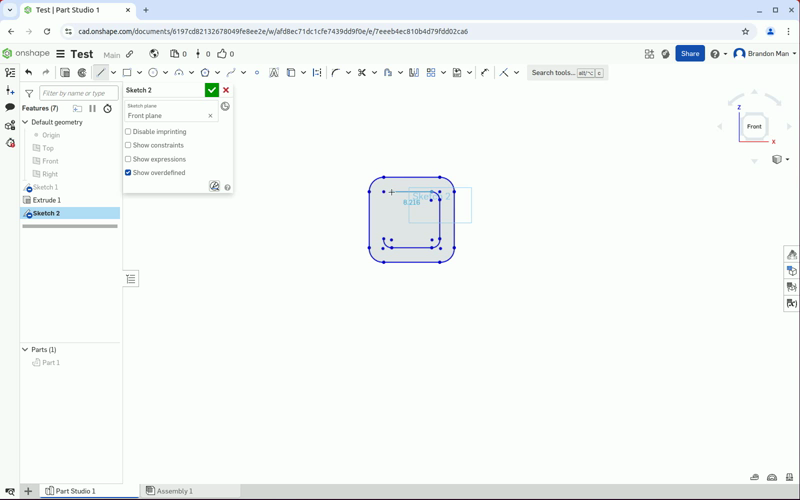
key(esc)
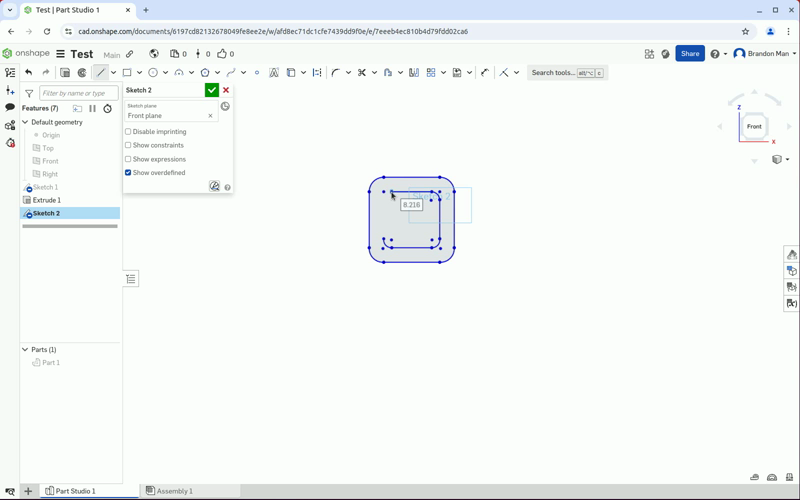
key(a)
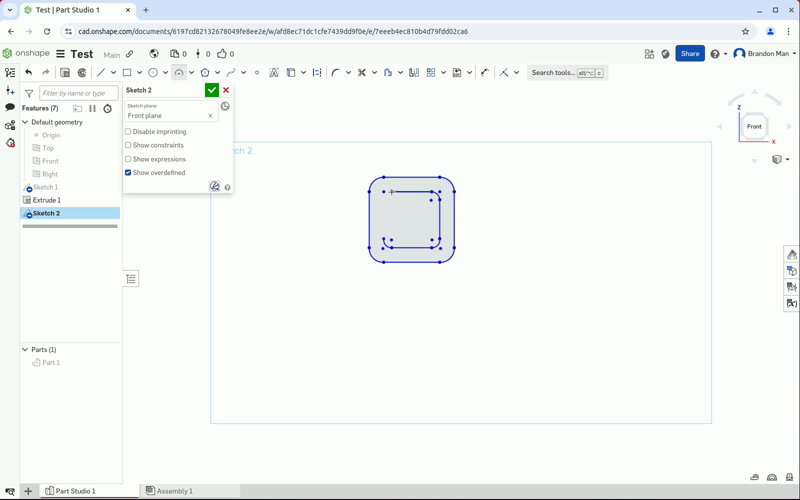
mouse_move(391, 191)
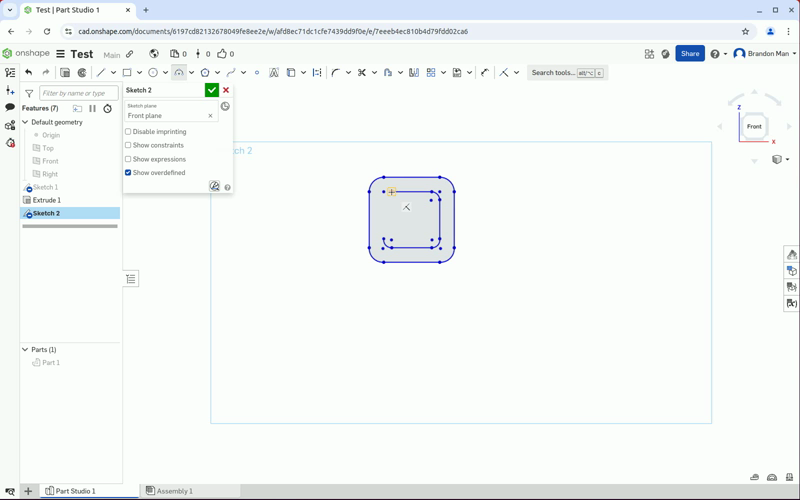
click(391, 191)
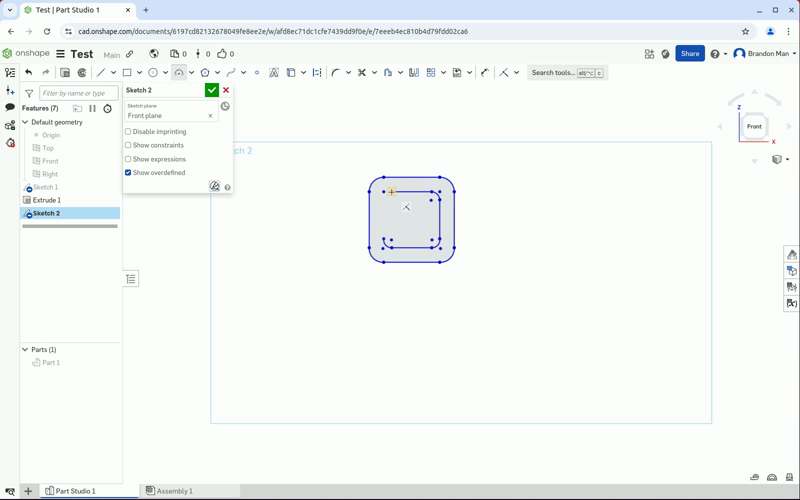
key_down(shift)
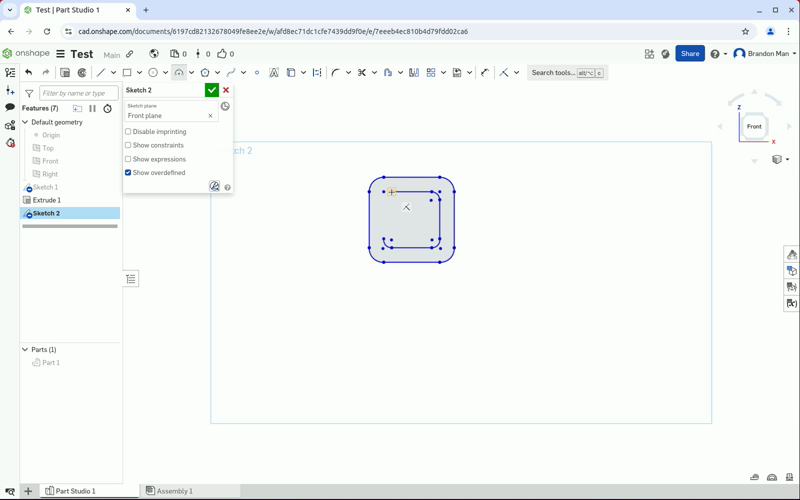
mouse_move(383, 199)
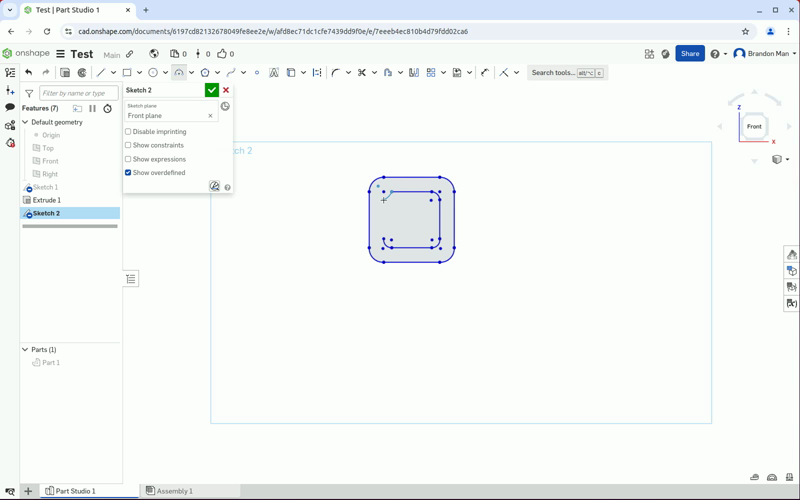
click(383, 199)
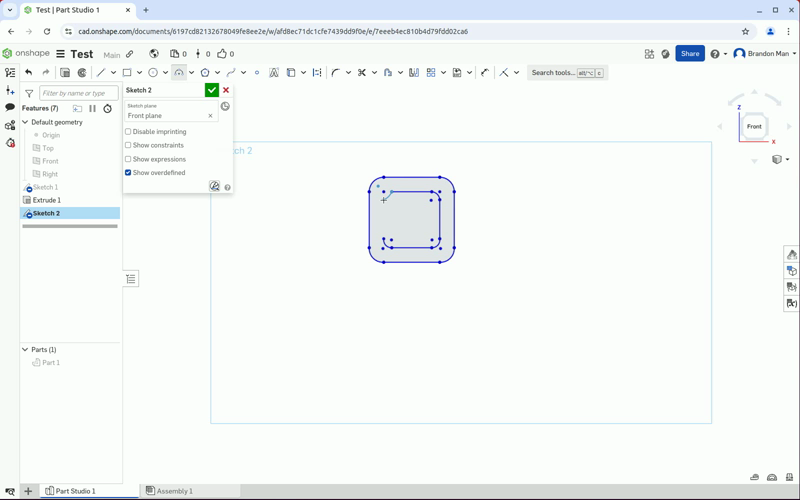
mouse_move(386, 194)
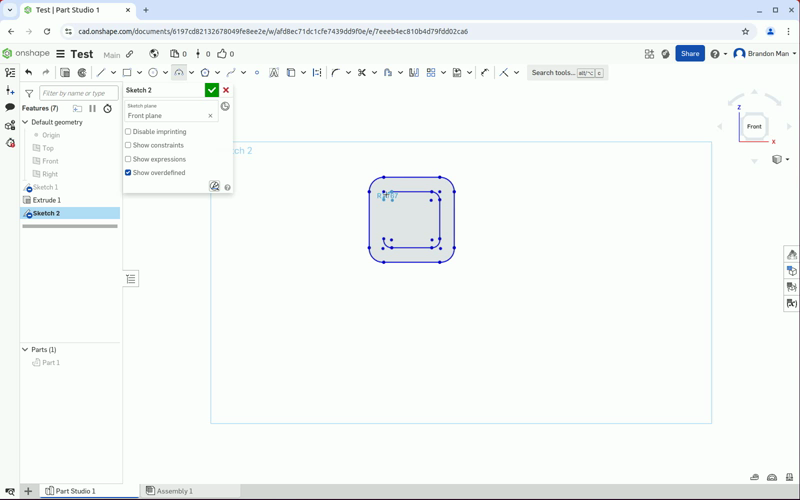
scroll(6)
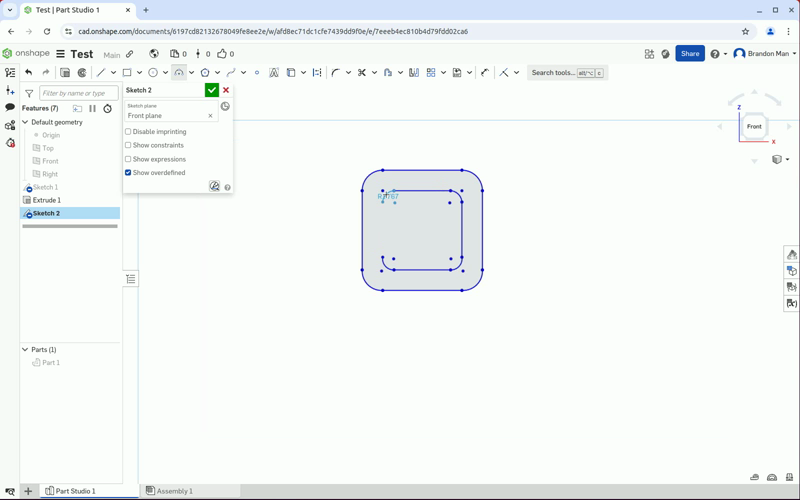
scroll(6)
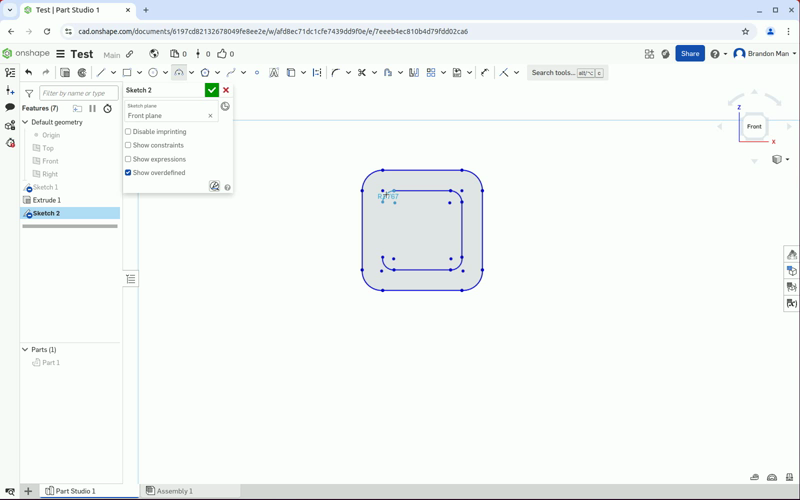
scroll(6)
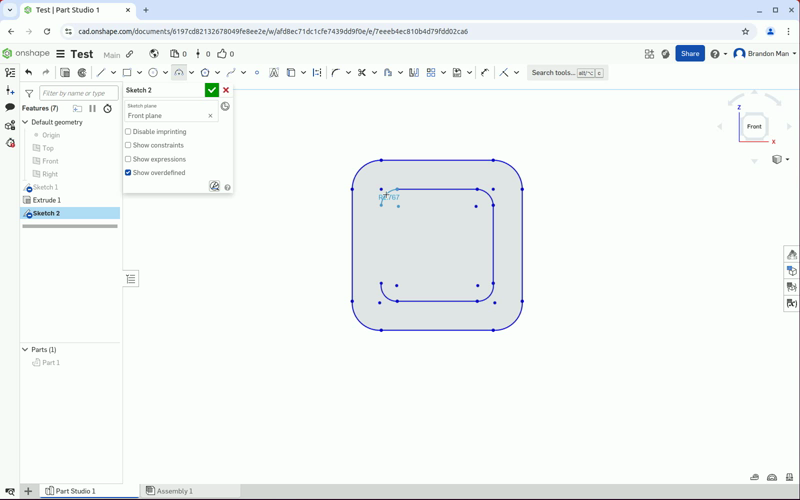
scroll(6)
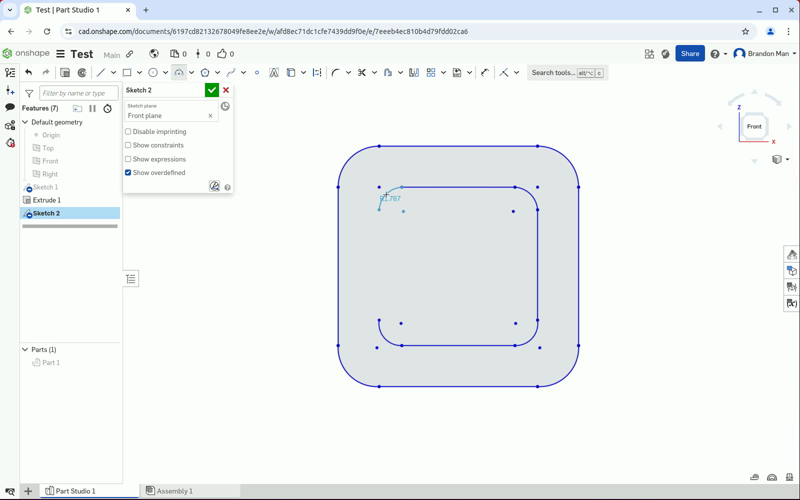
scroll(6)
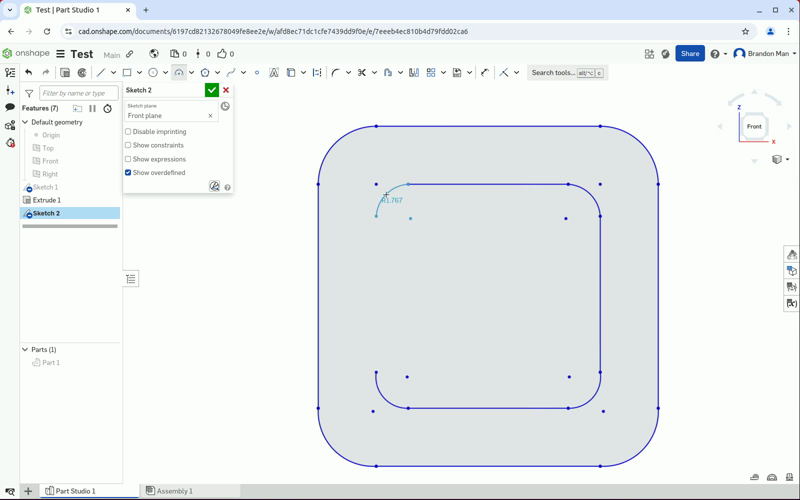
scroll(6)
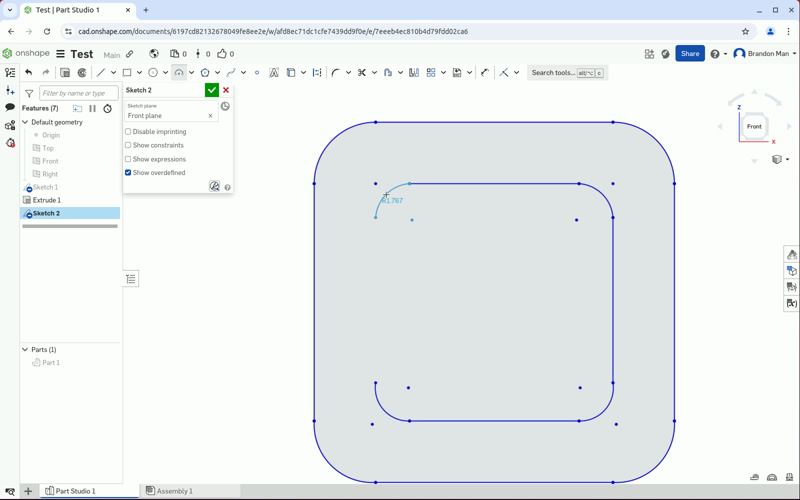
scroll(6)
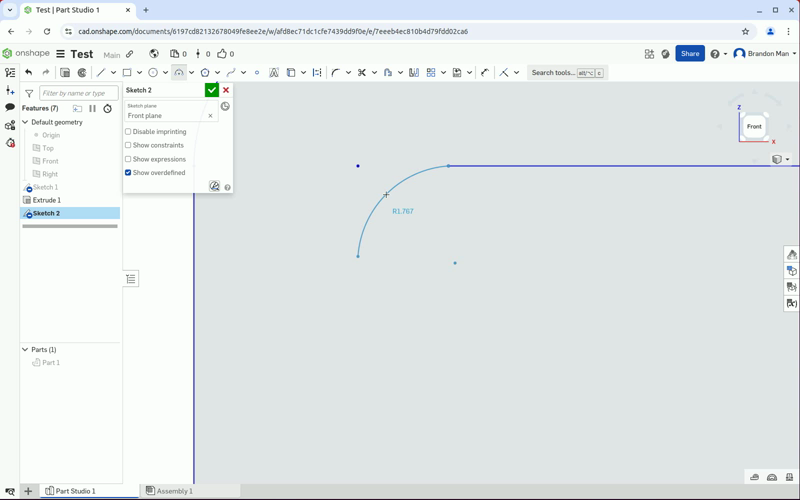
click(386, 194)
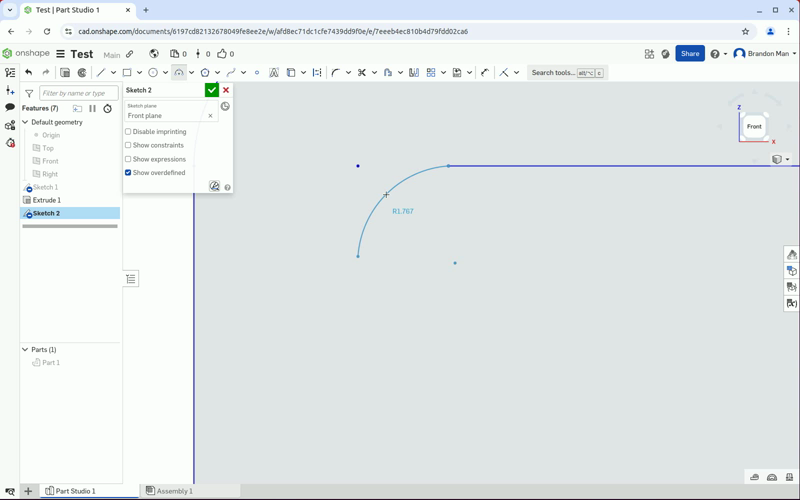
scroll(-6)
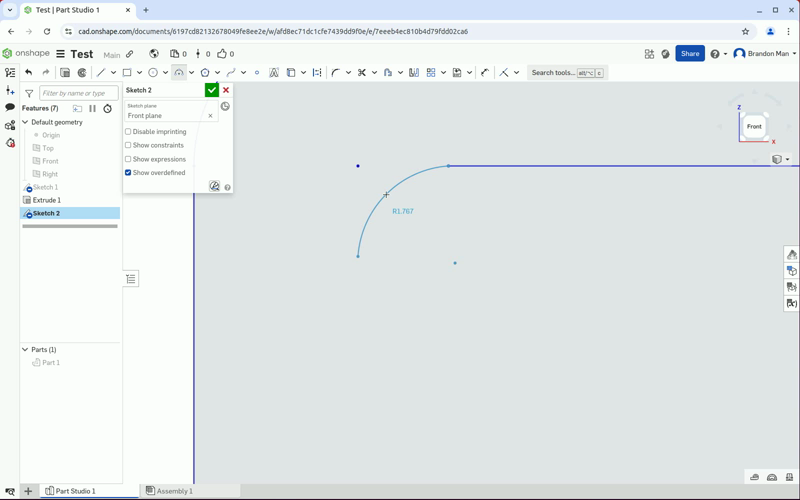
scroll(-6)
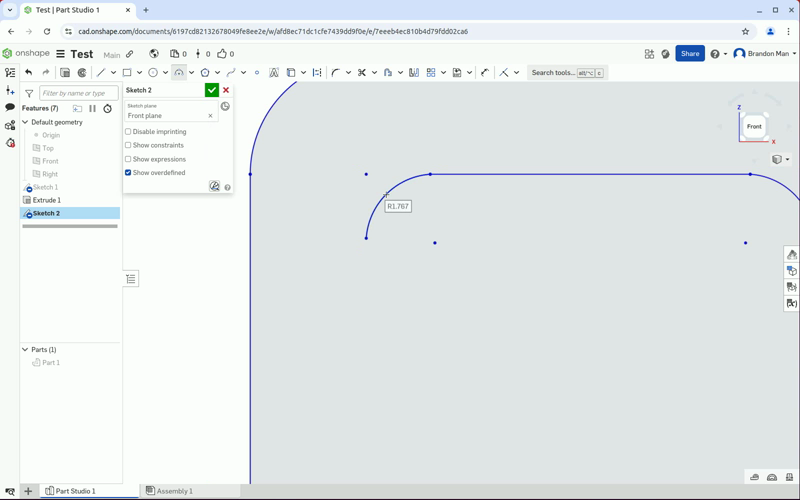
scroll(-6)
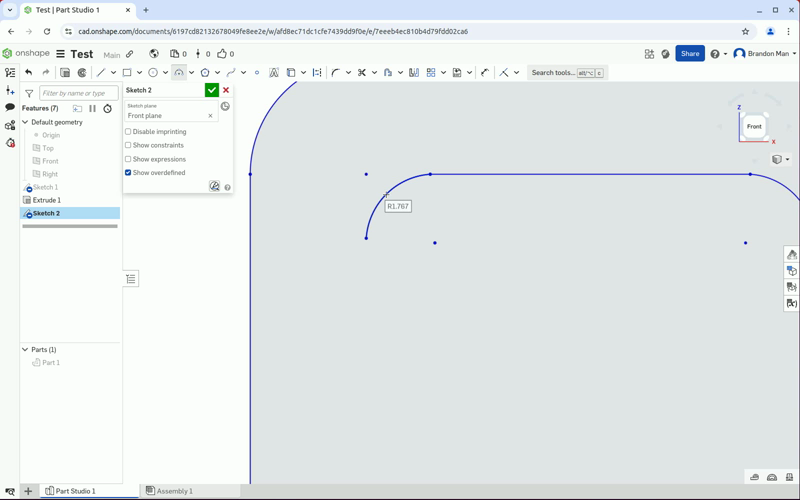
scroll(-6)
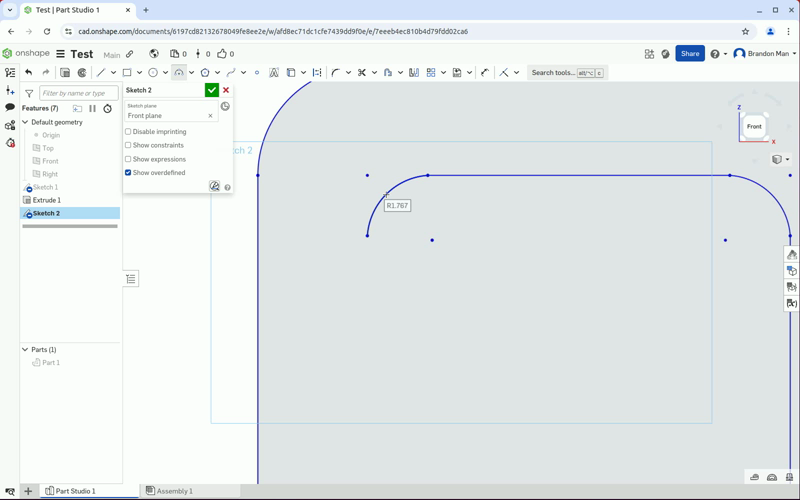
scroll(-6)
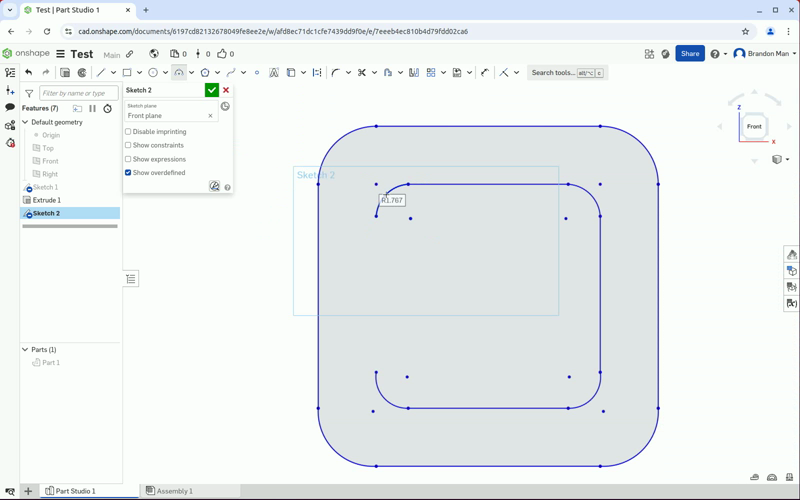
scroll(-6)
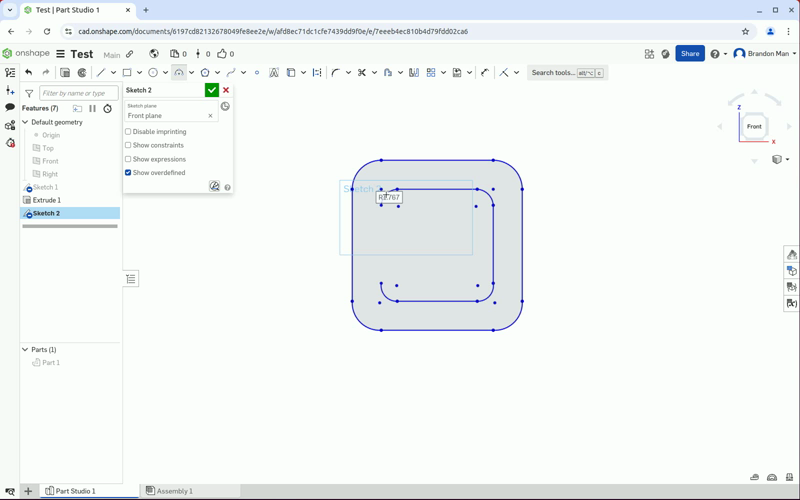
scroll(-6)
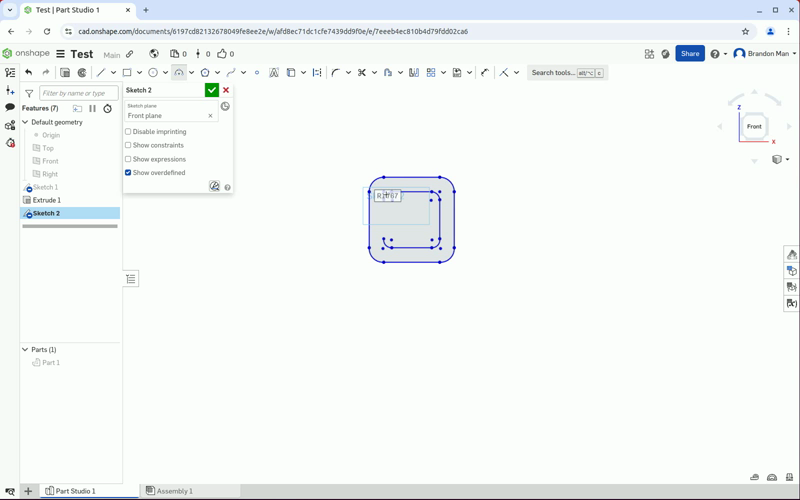
key_up(shift)
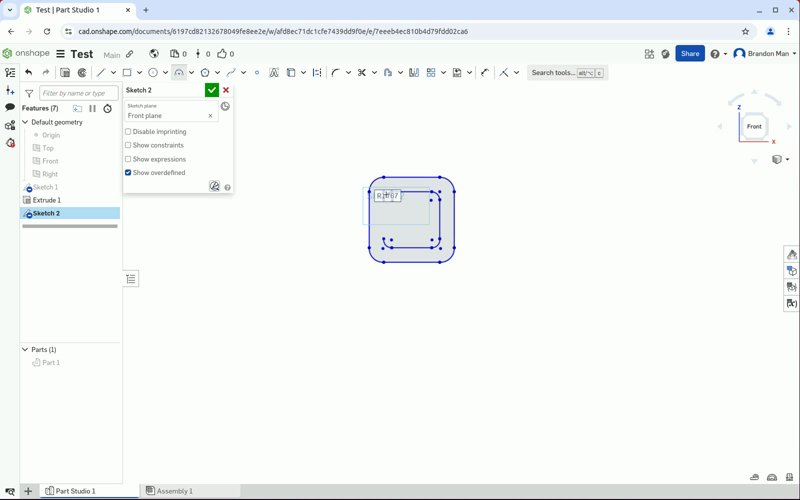
key(esc)
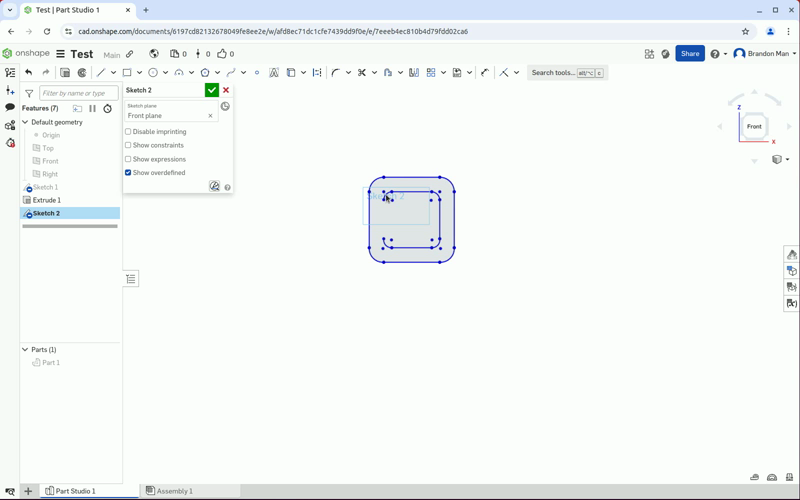
key(l)
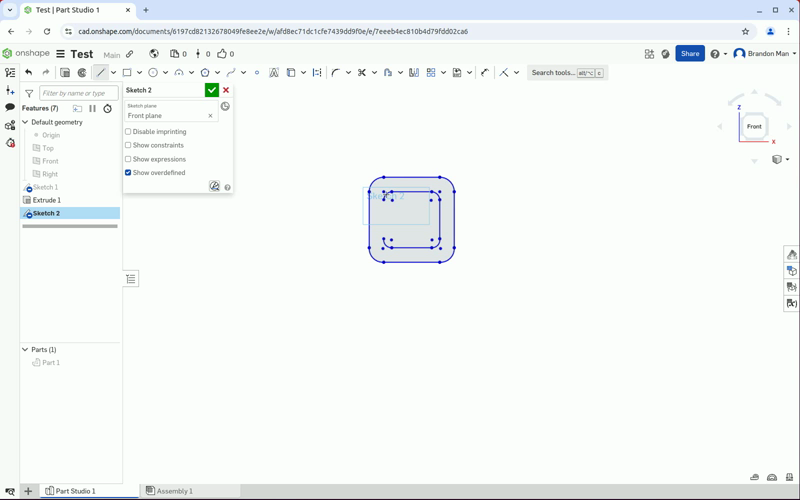
mouse_move(383, 199)
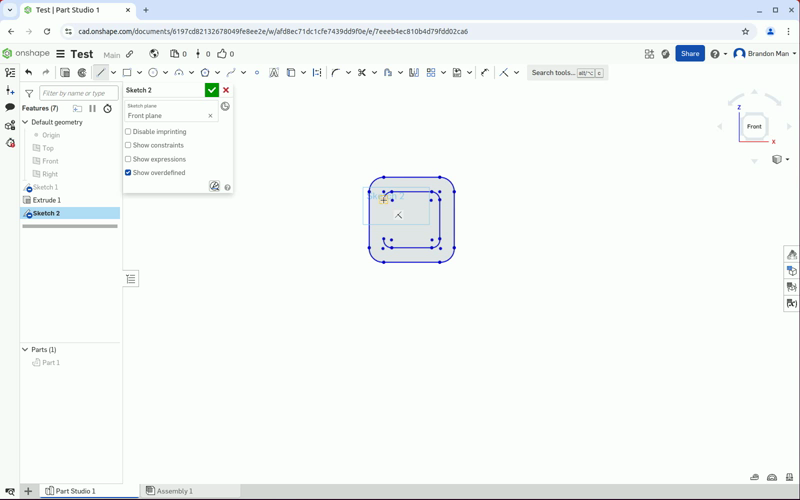
click(383, 199)
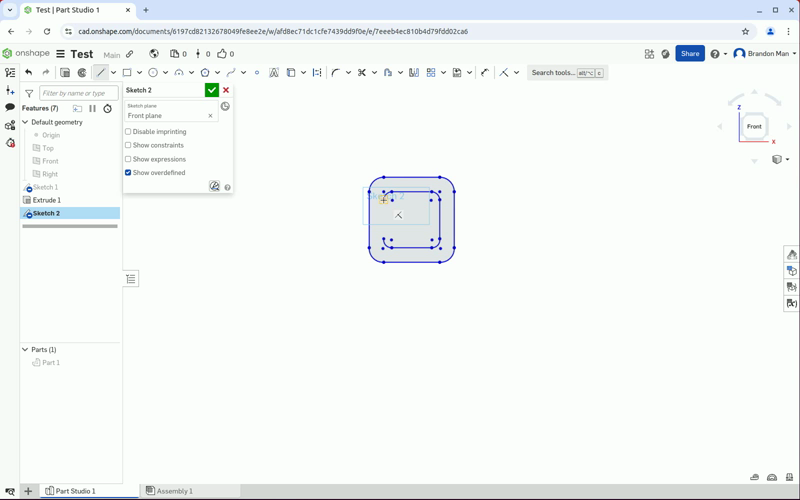
mouse_move(413, 199)
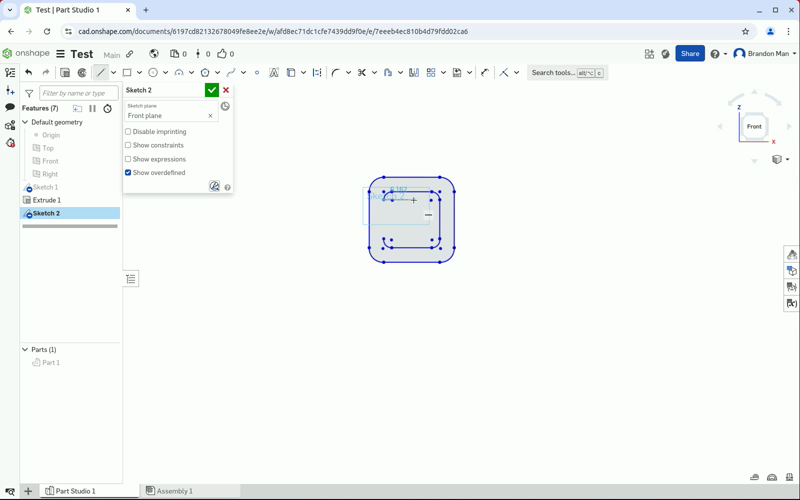
key_down(shift)
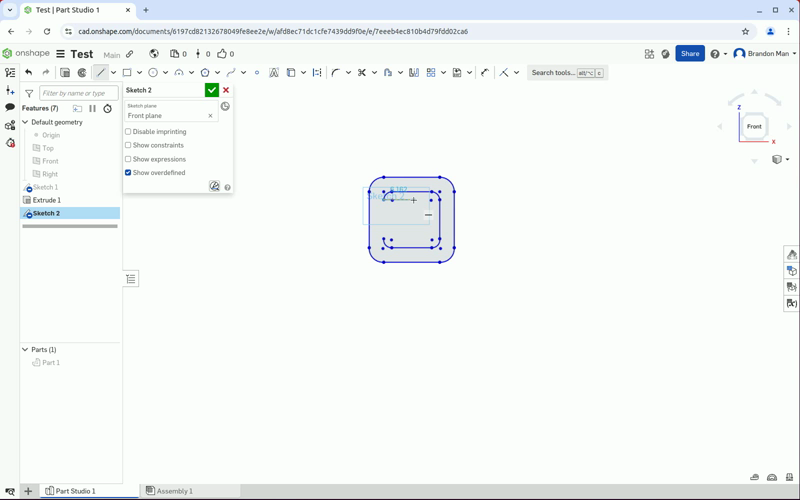
mouse_move(383, 238)
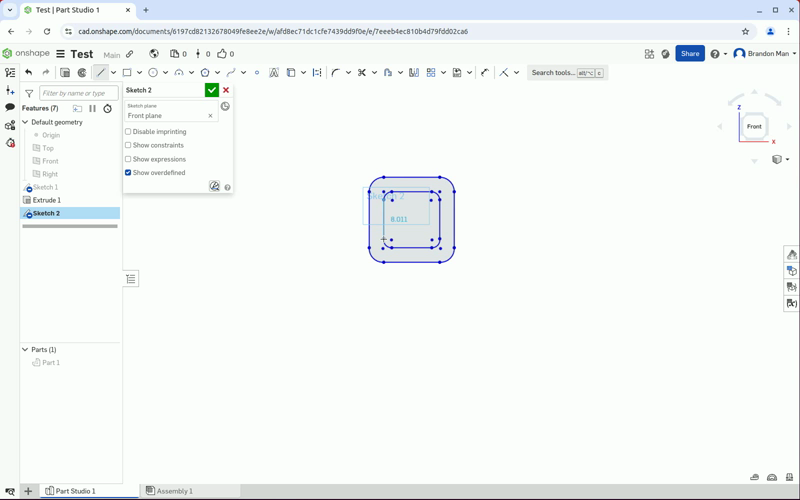
key_up(shift)
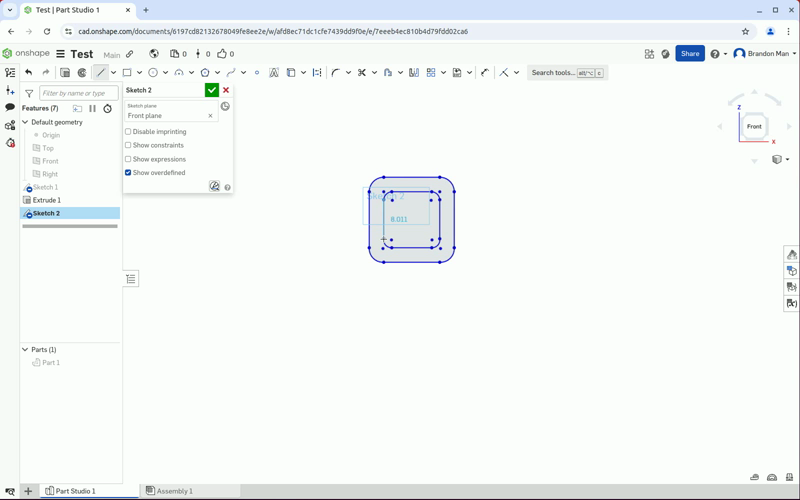
click(383, 238)
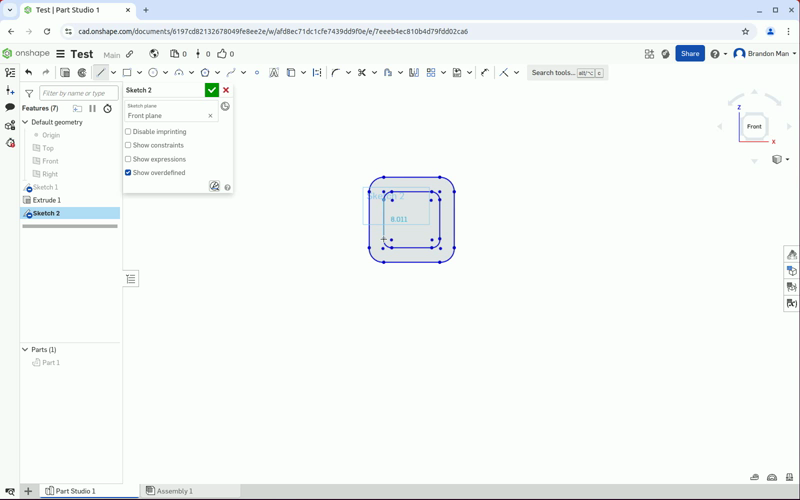
key(esc)
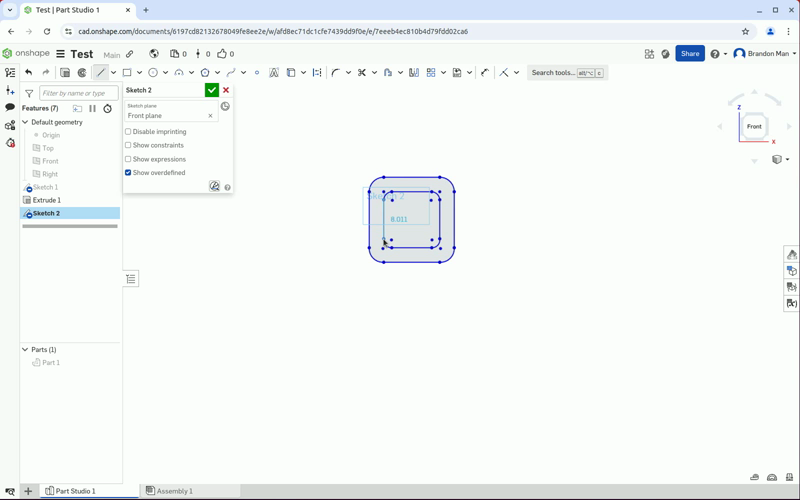
mouse_move(372, 232)
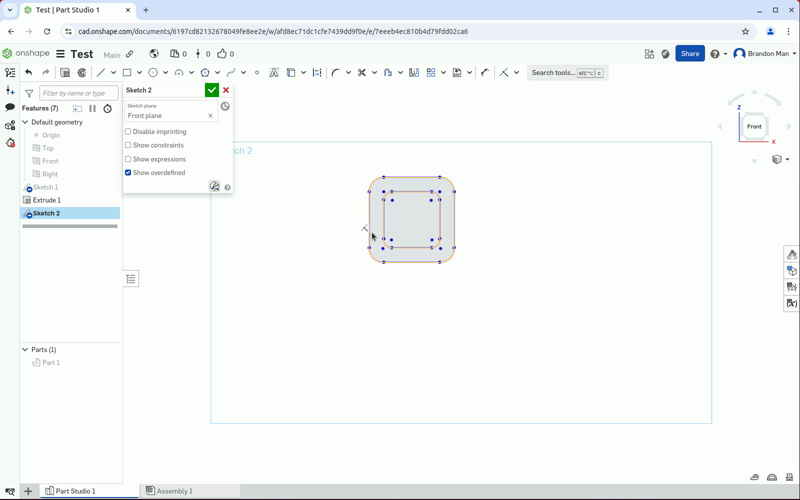
click(372, 232)
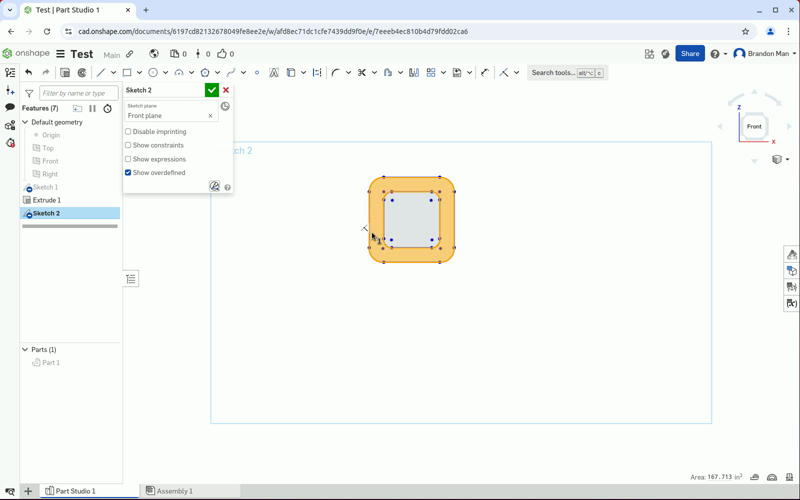
mouse_move(73, 352)
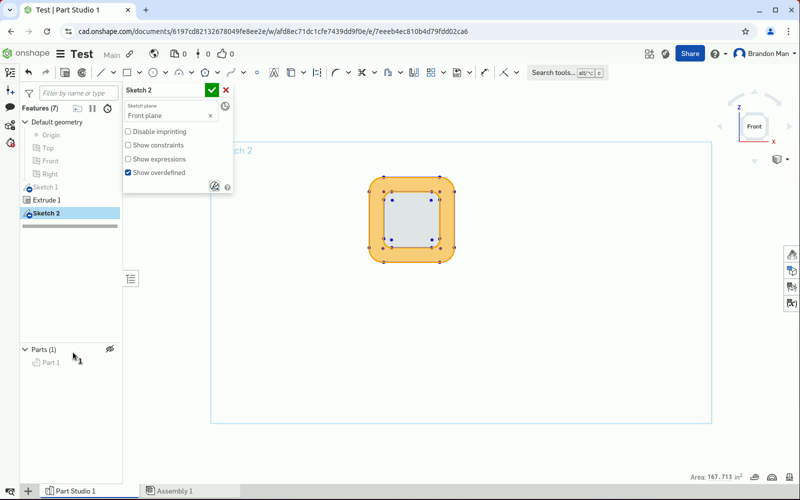
key(shift+y)
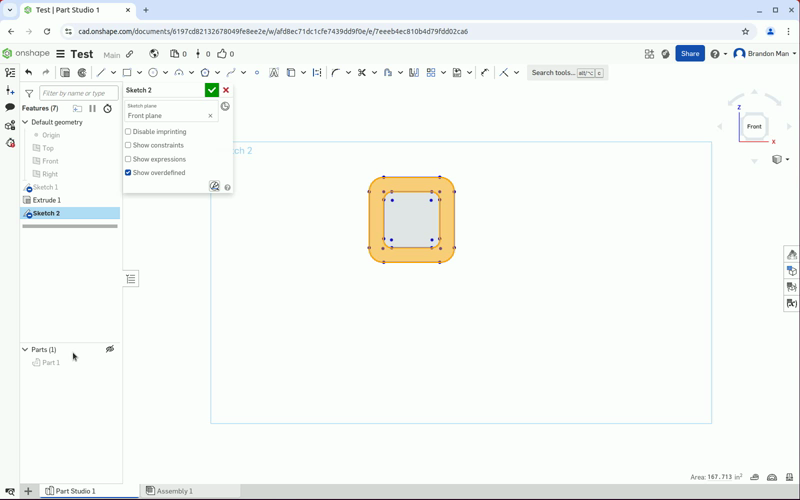
key(shift+e)
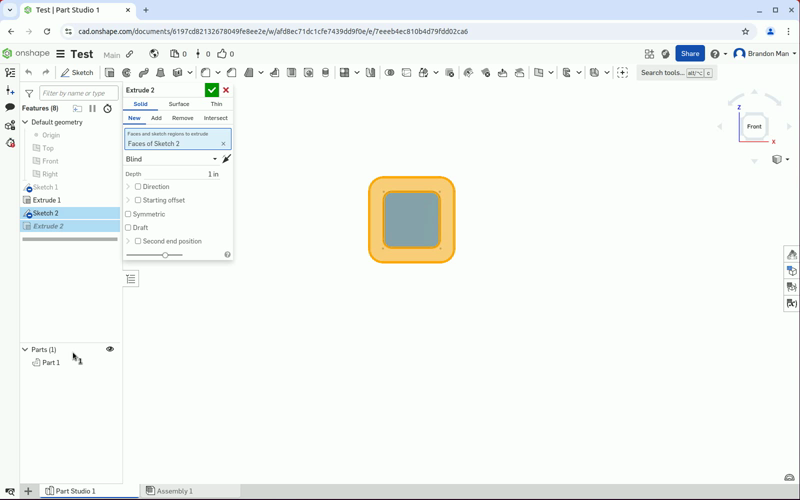
mouse_move(143, 106)
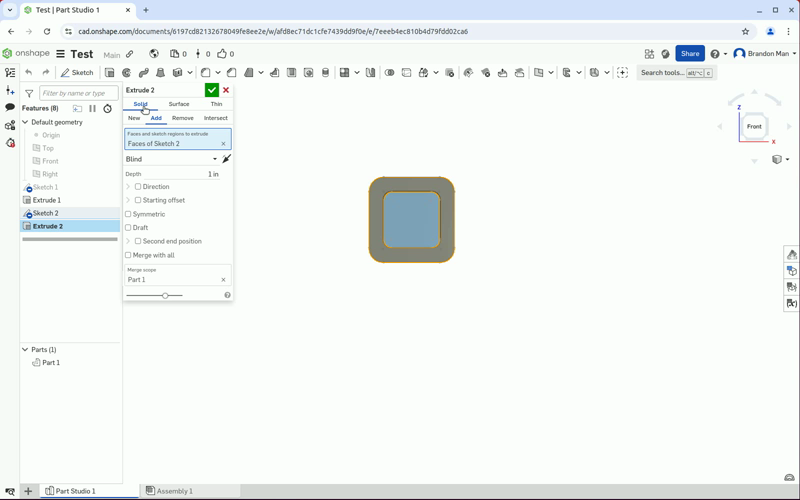
click(143, 106)
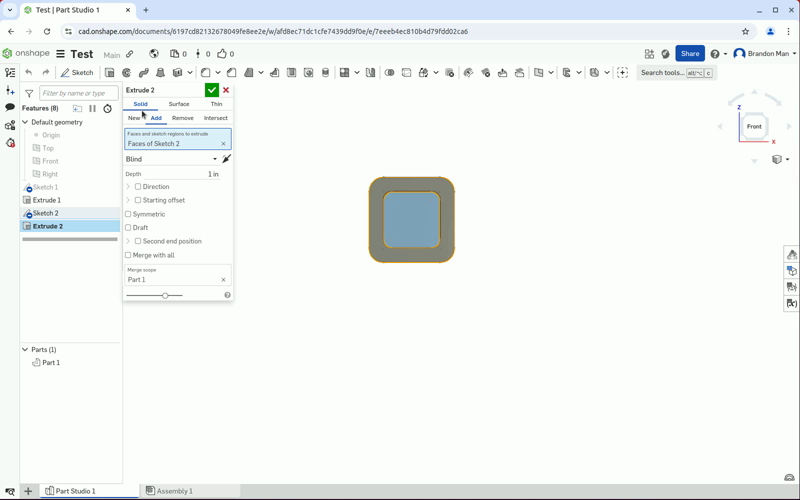
mouse_move(137, 120)
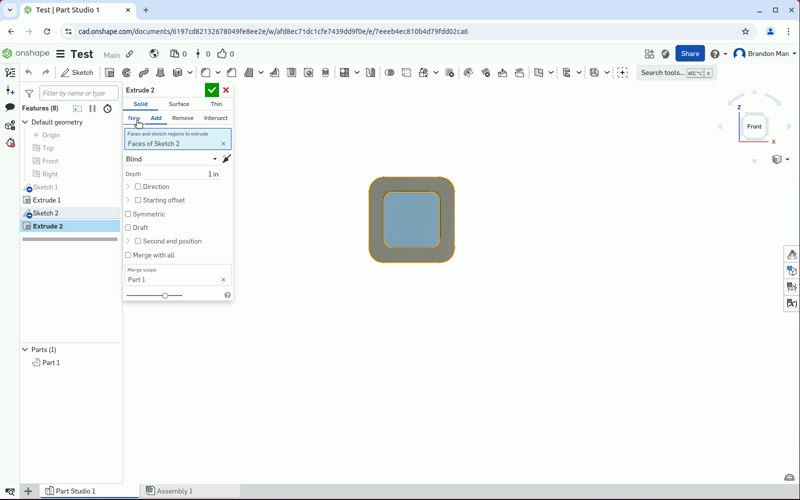
click(137, 120)
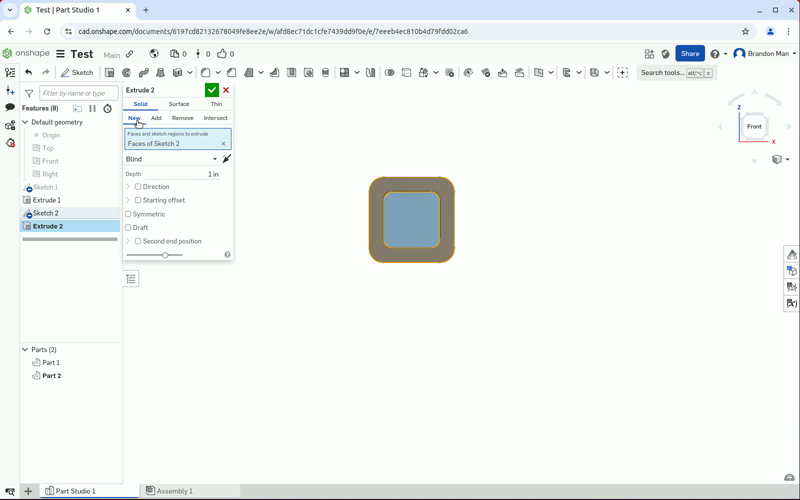
key(tab, 4)
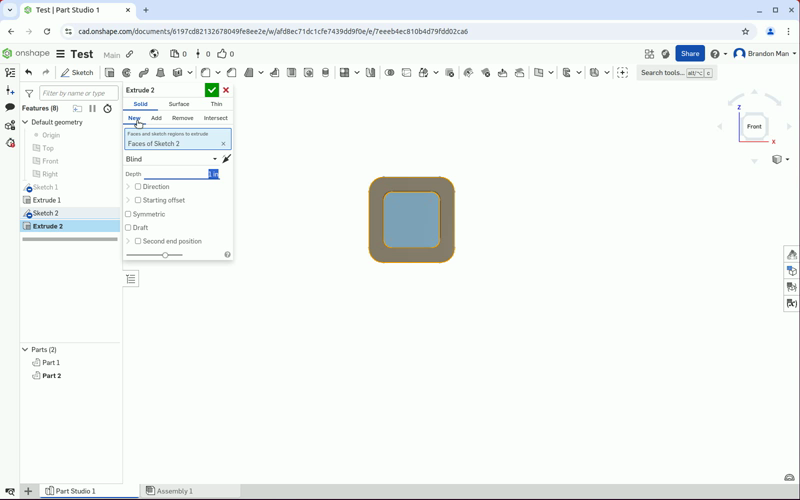
text(2.889)
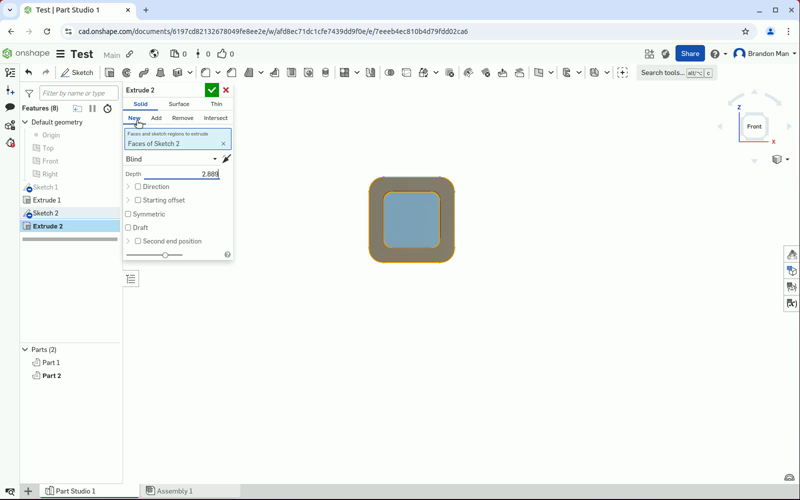
key(enter)
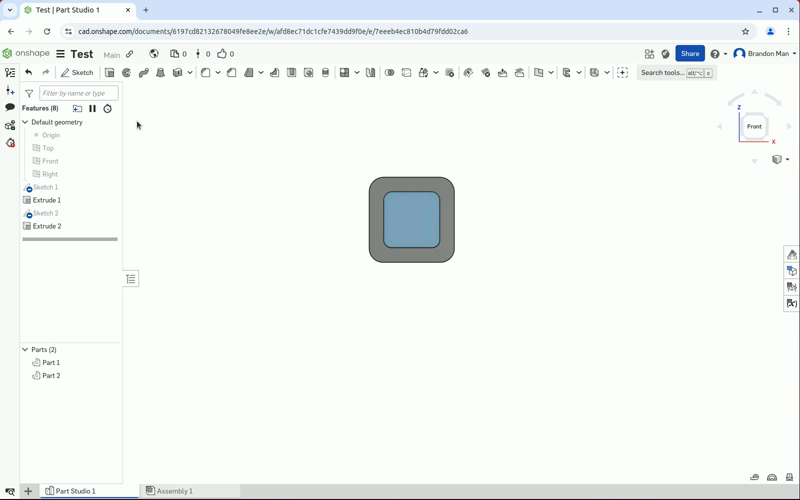
key(shift+h)
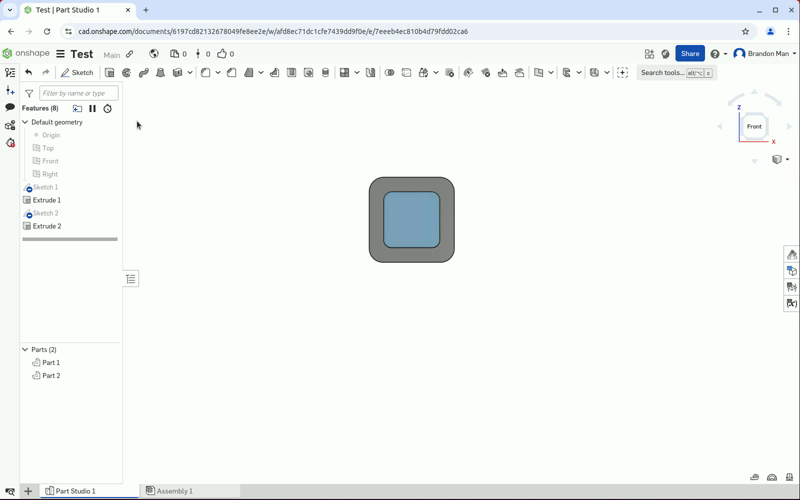
key(shift+h)
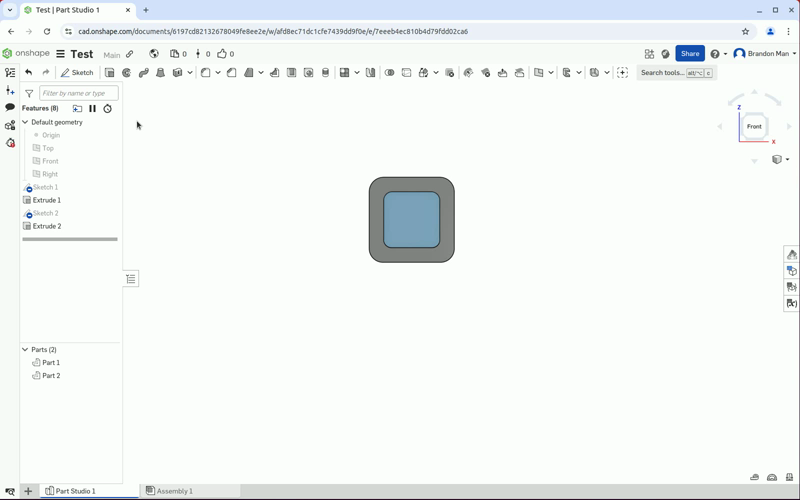
mouse_move(73, 189)
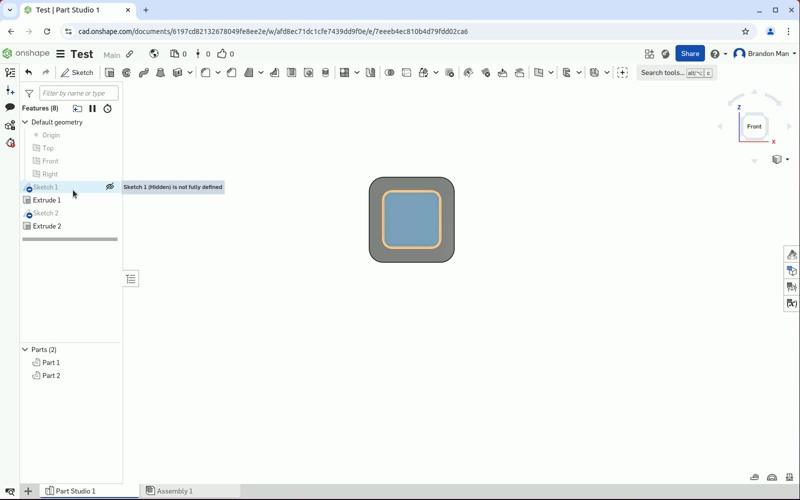
click(73, 189)
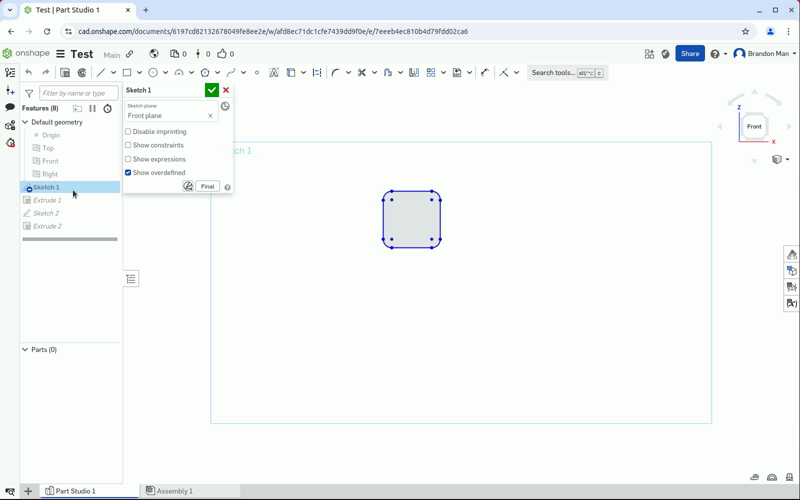
mouse_move(229, 92)
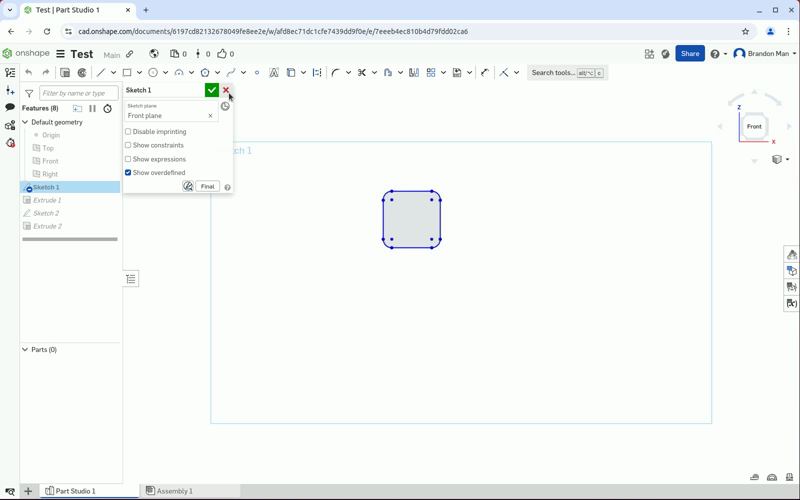
click(229, 92)
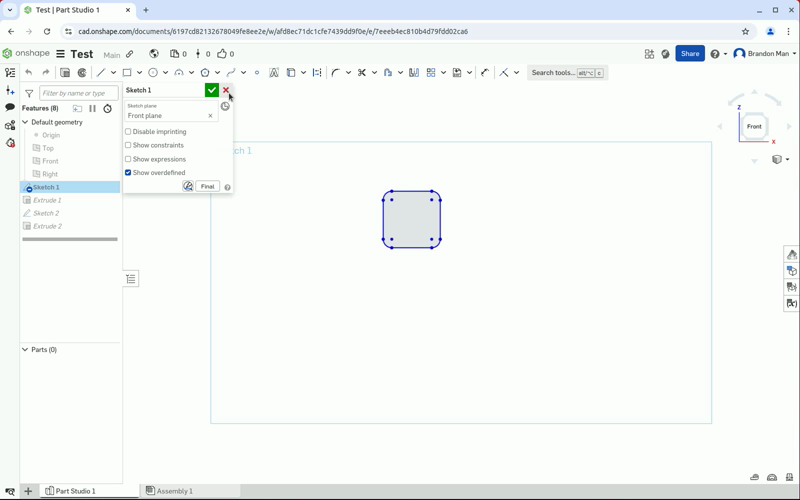
key(shift+s)
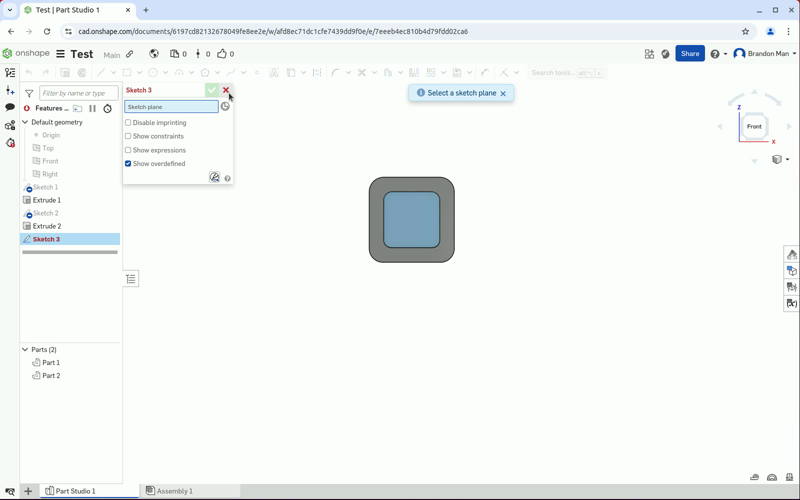
mouse_move(73, 163)
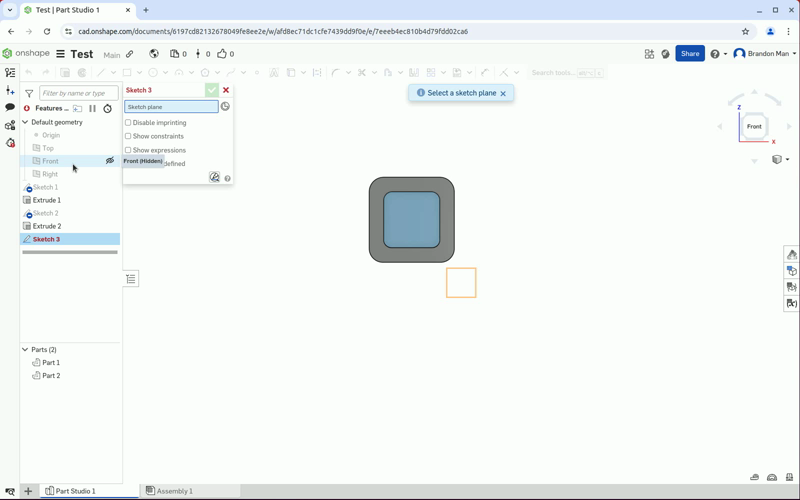
click(73, 163)
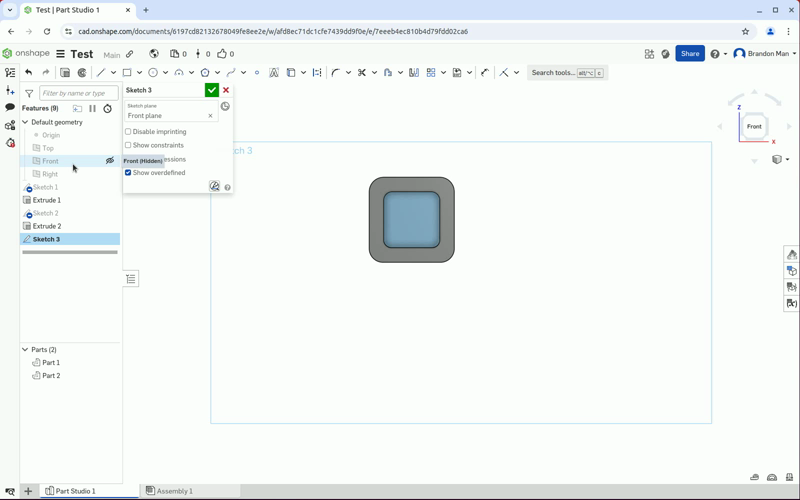
mouse_move(73, 352)
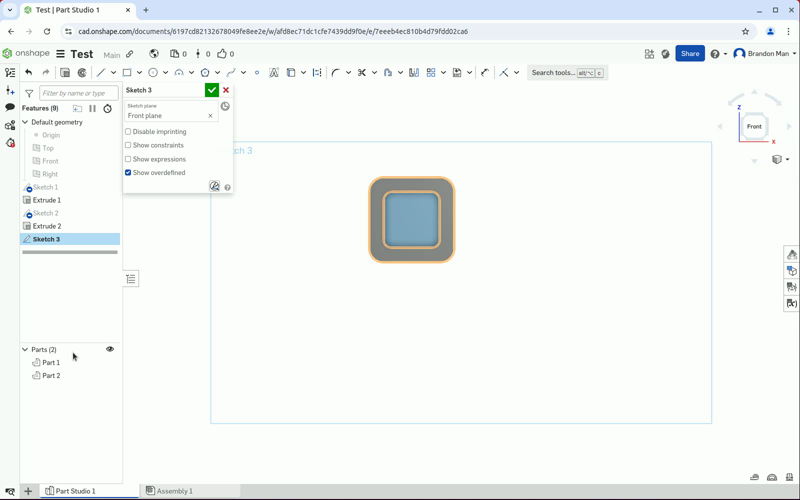
key(y)
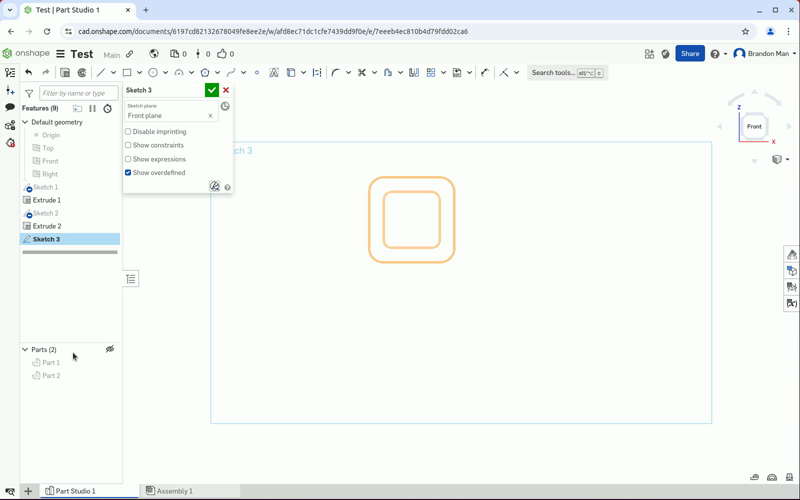
key(l)
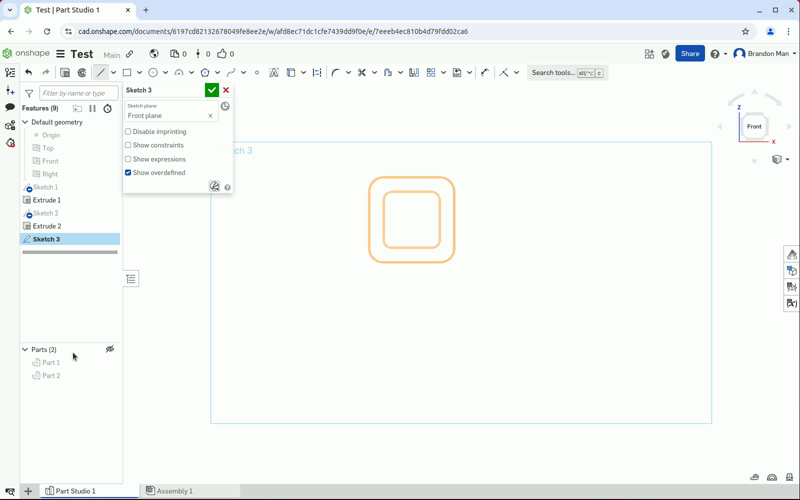
key_down(shift)
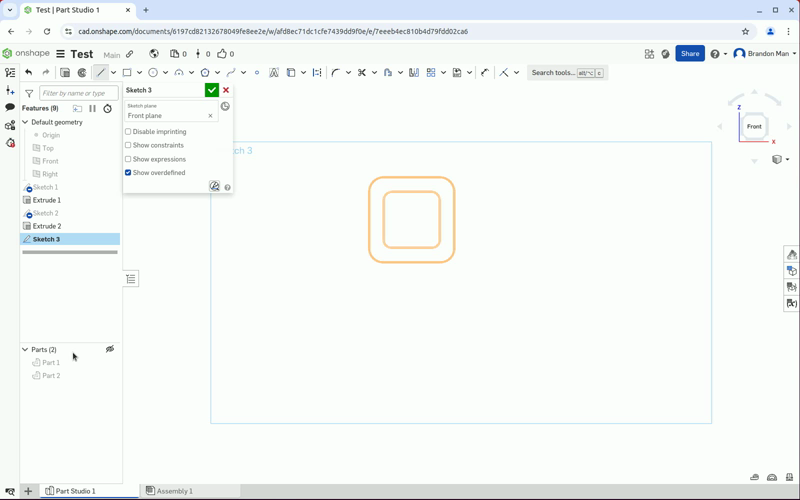
mouse_move(348, 282)
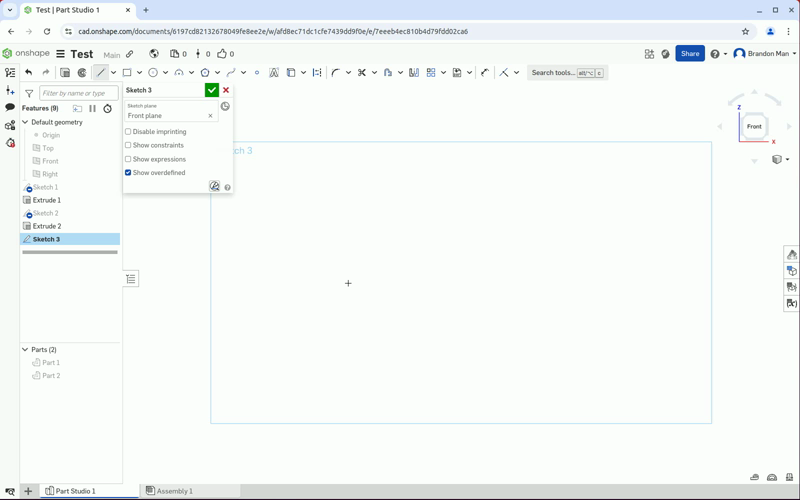
click(348, 282)
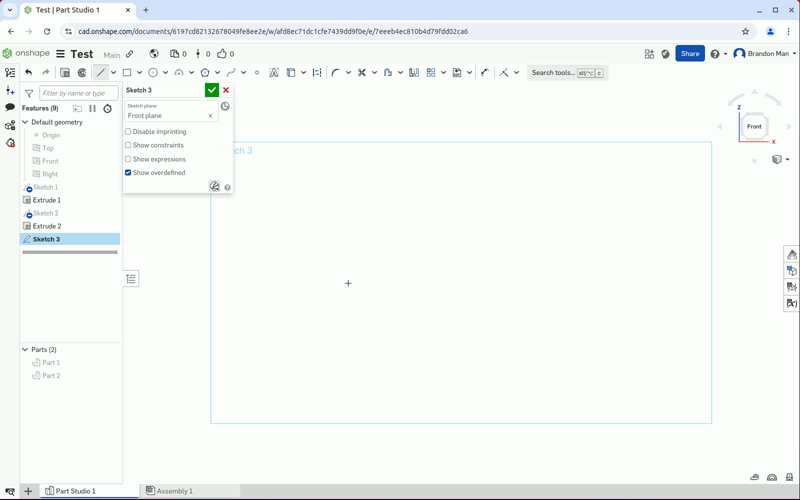
key_up(shift)
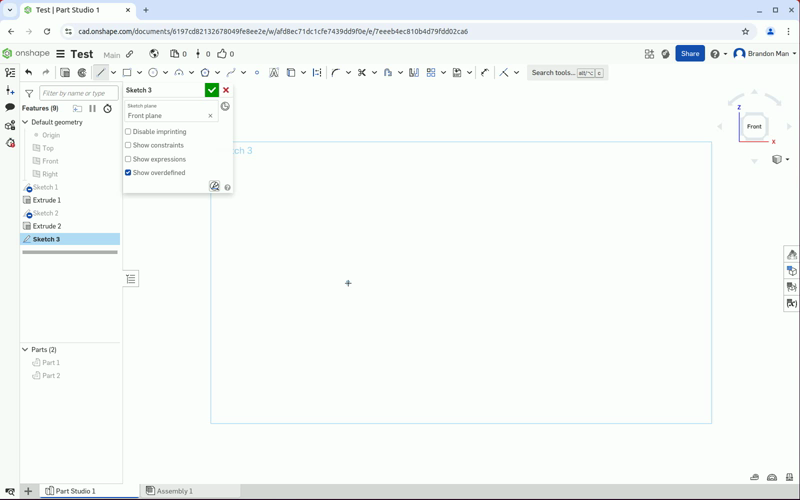
key_down(shift)
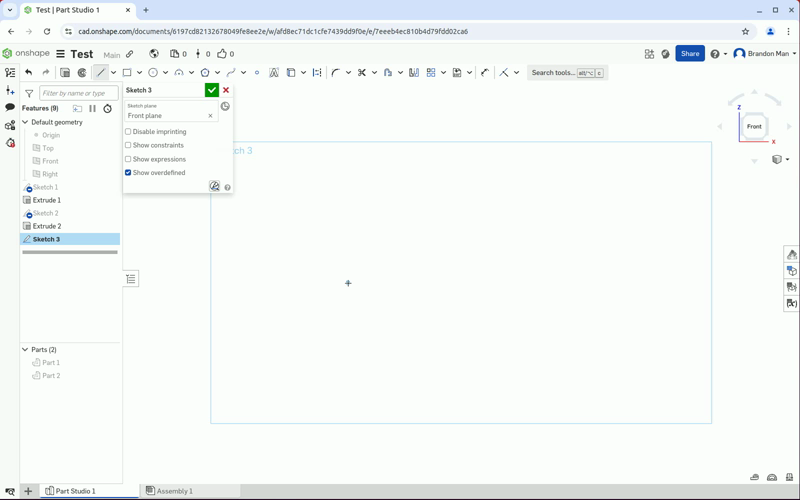
mouse_move(460, 282)
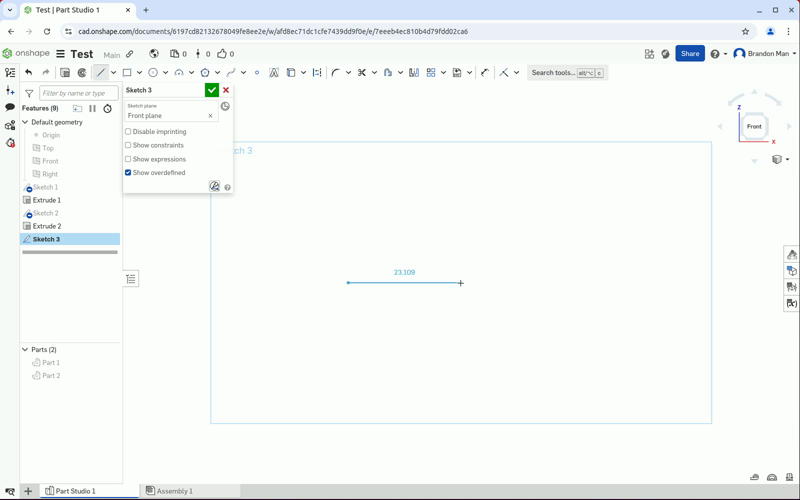
click(460, 282)
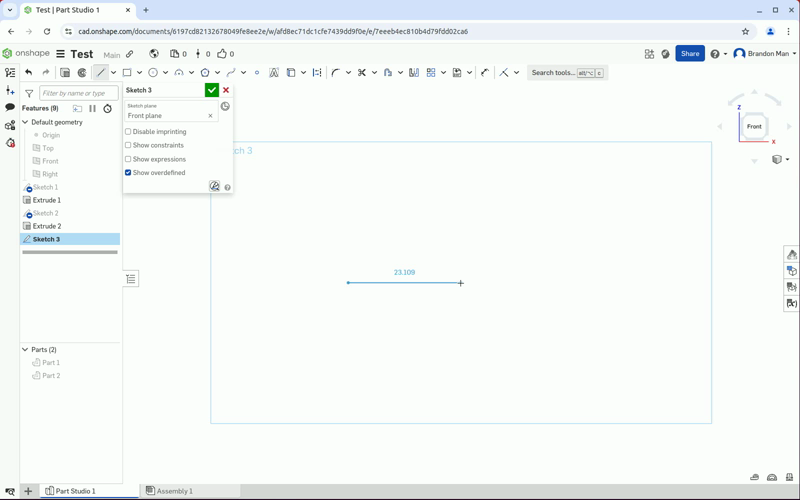
key_up(shift)
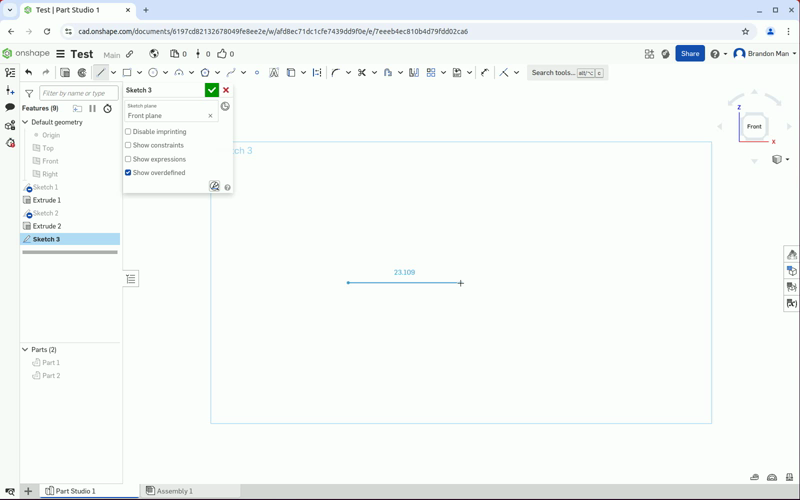
key_down(shift)
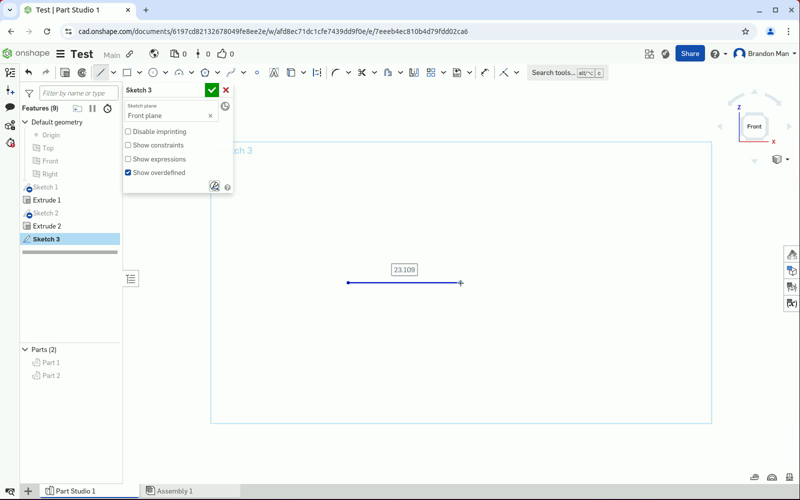
mouse_move(460, 170)
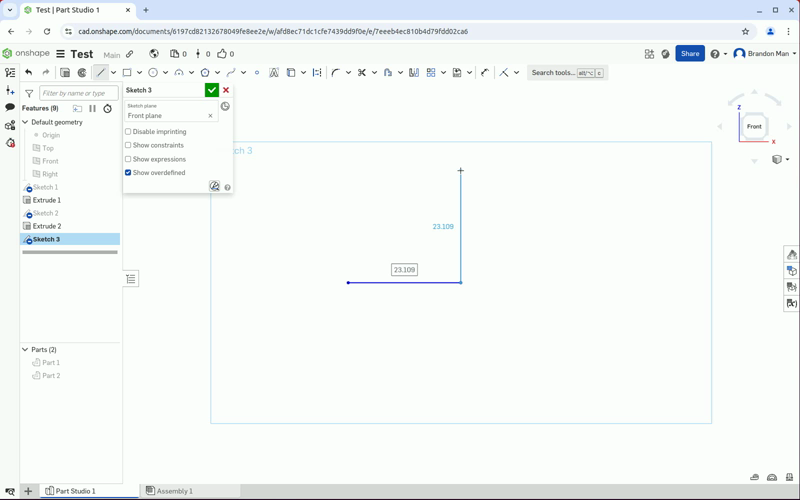
click(460, 170)
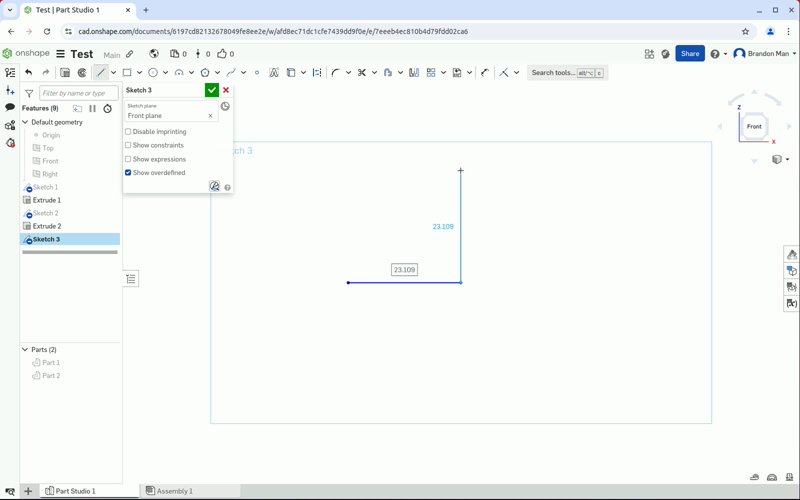
key_up(shift)
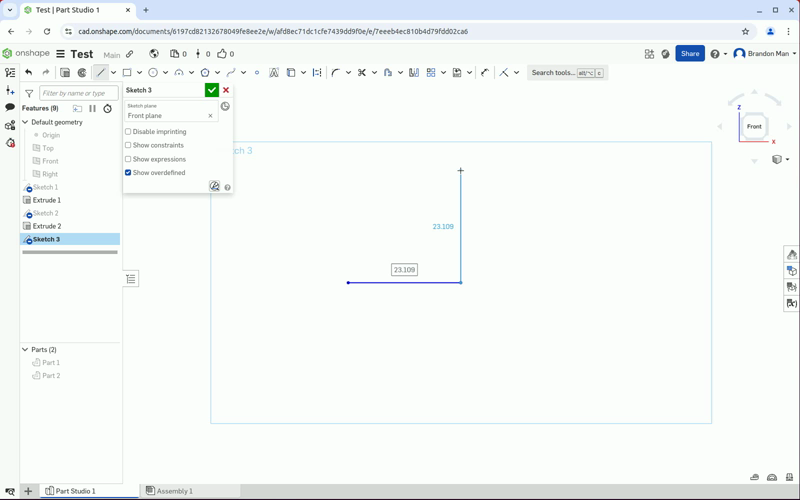
key_down(shift)
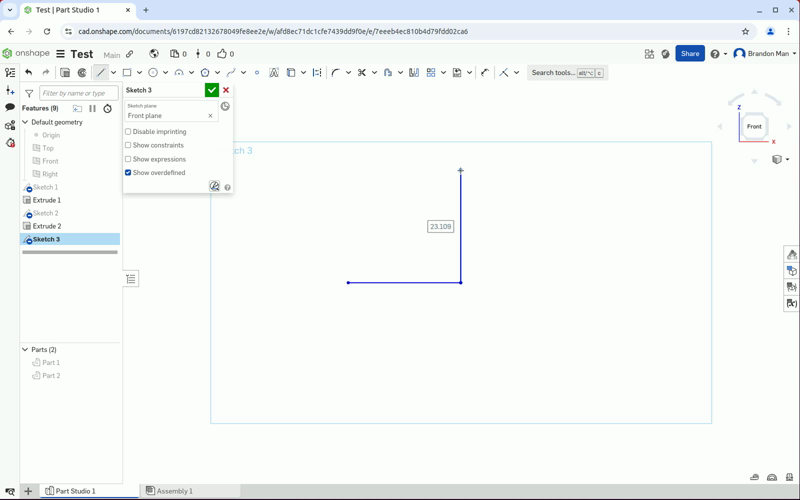
mouse_move(348, 170)
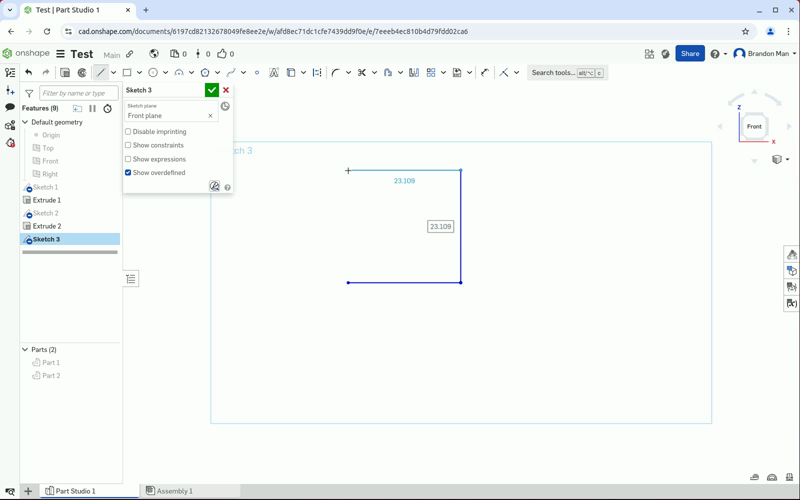
click(348, 170)
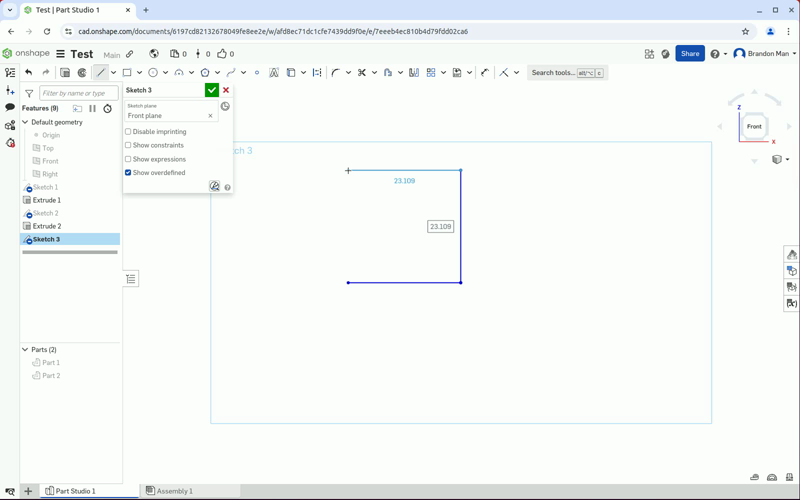
key_up(shift)
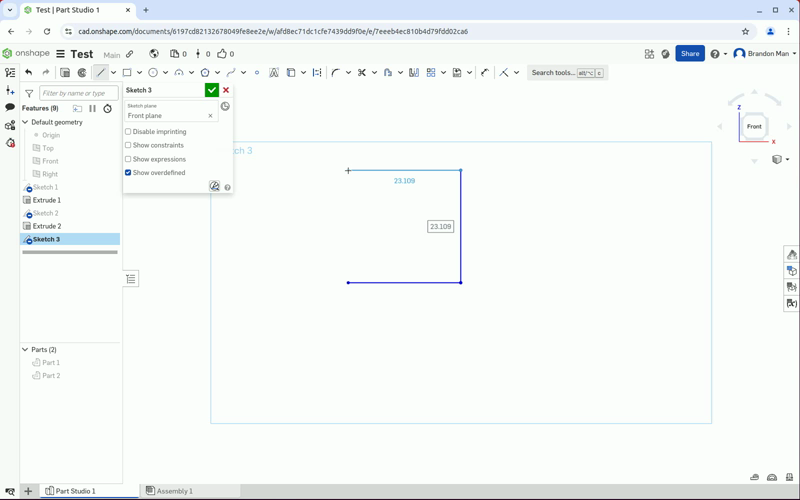
key_down(shift)
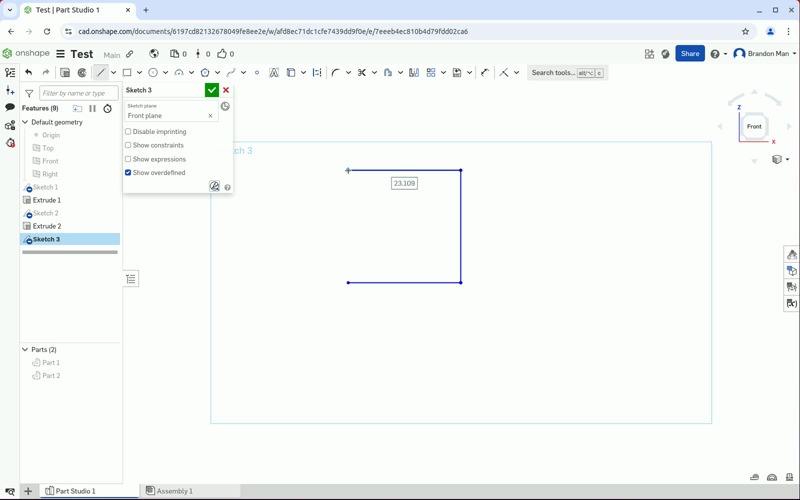
mouse_move(348, 282)
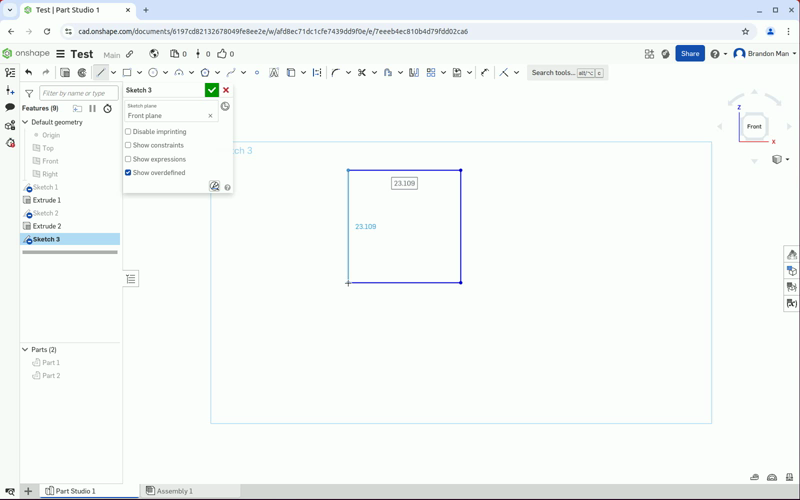
key_up(shift)
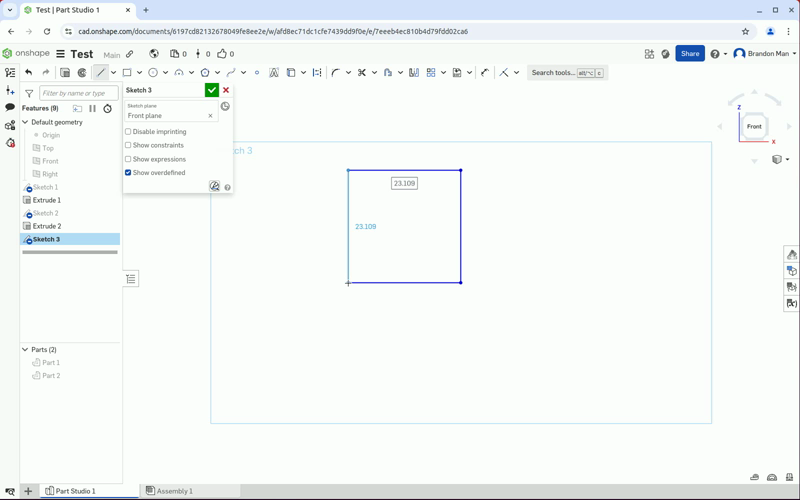
click(348, 282)
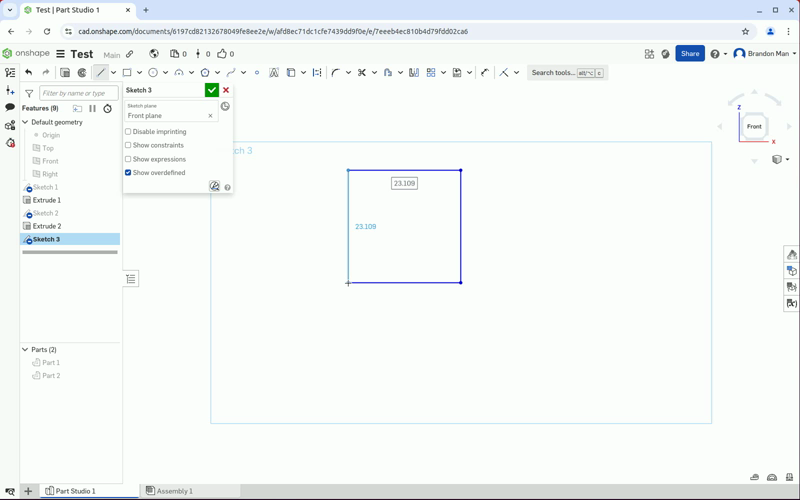
key(esc)
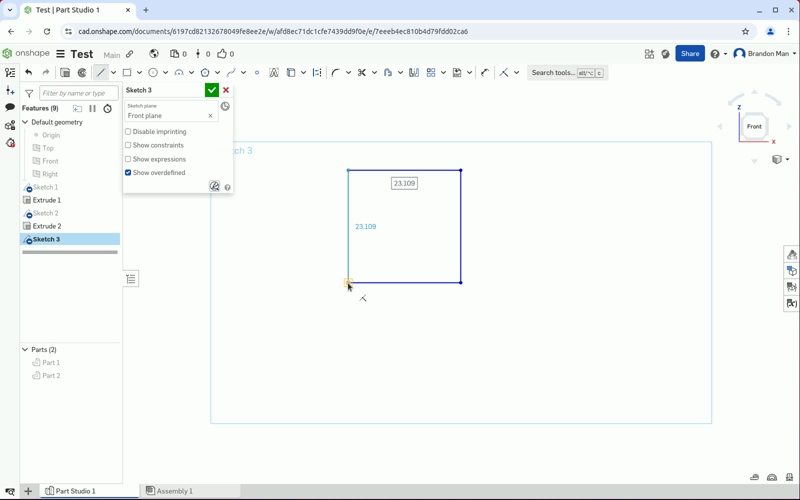
key(c)
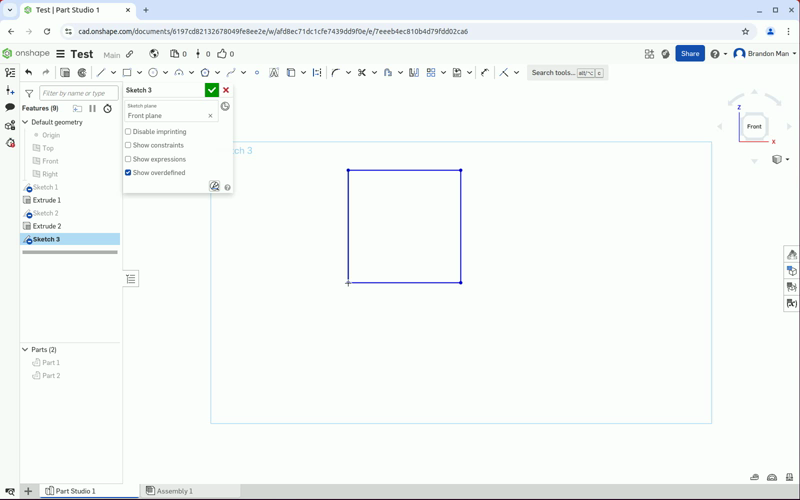
key_down(shift)
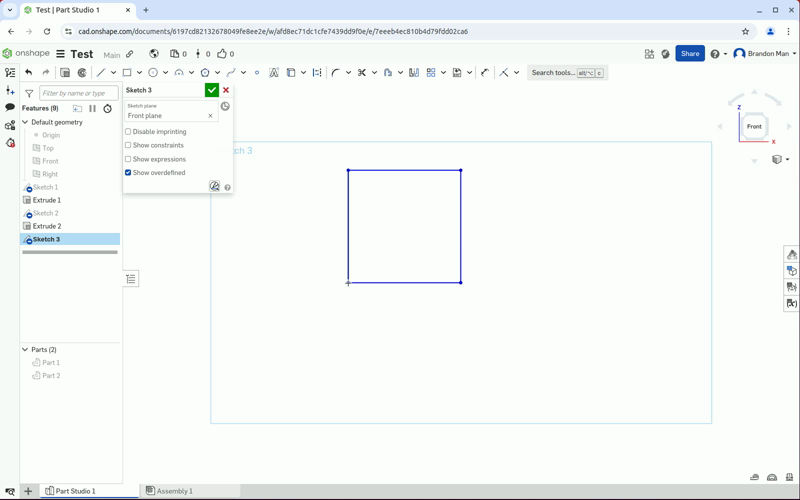
mouse_move(359, 247)
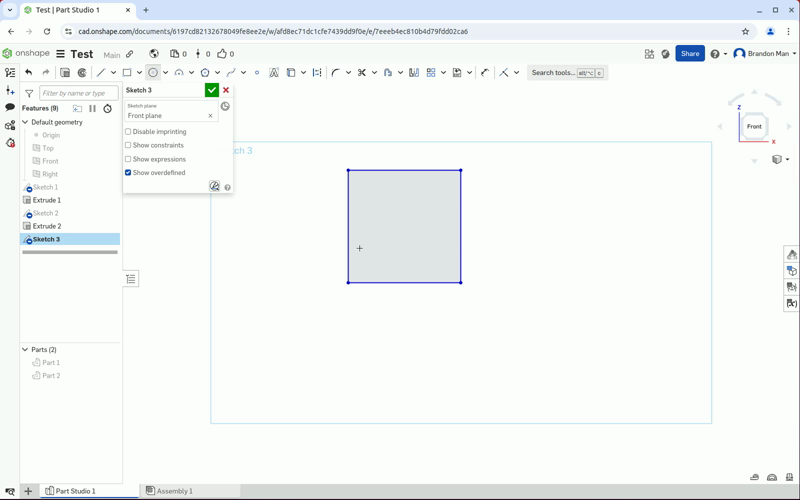
click(359, 247)
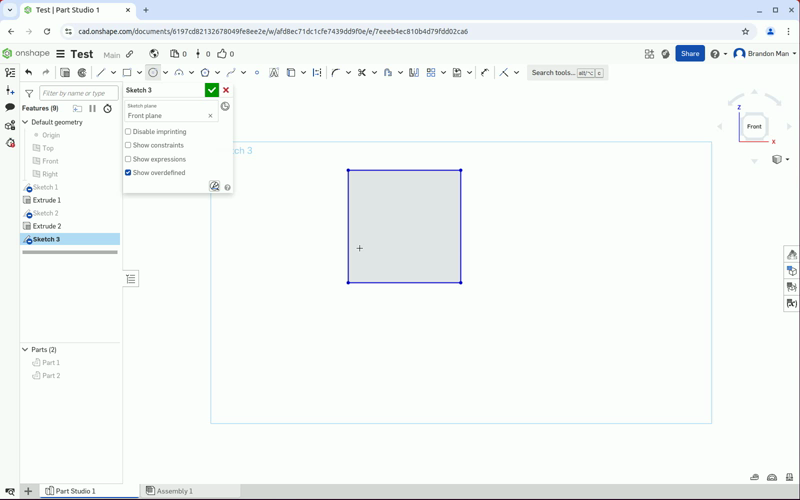
key_up(shift)
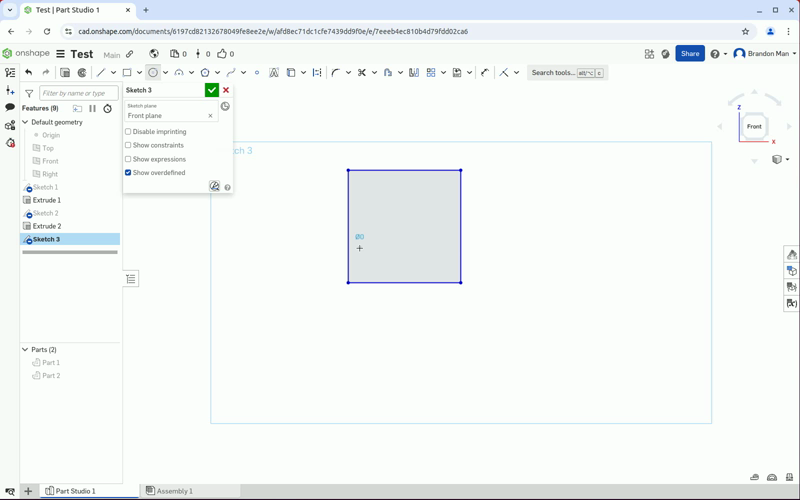
mouse_move(365, 247)
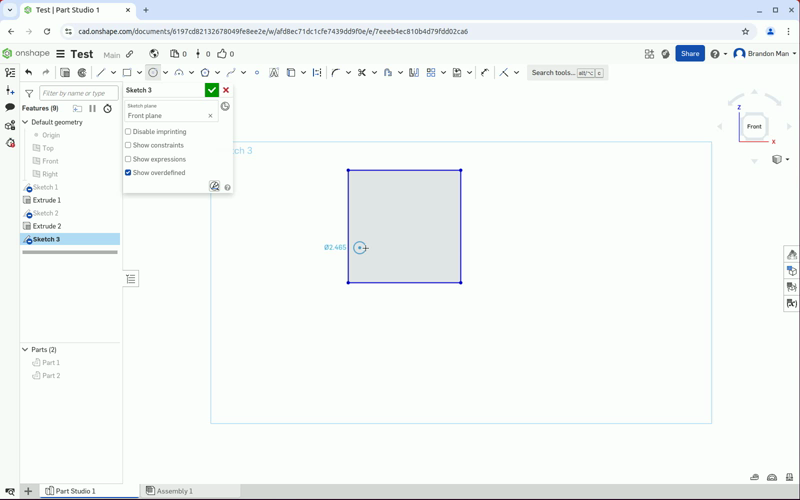
click(365, 247)
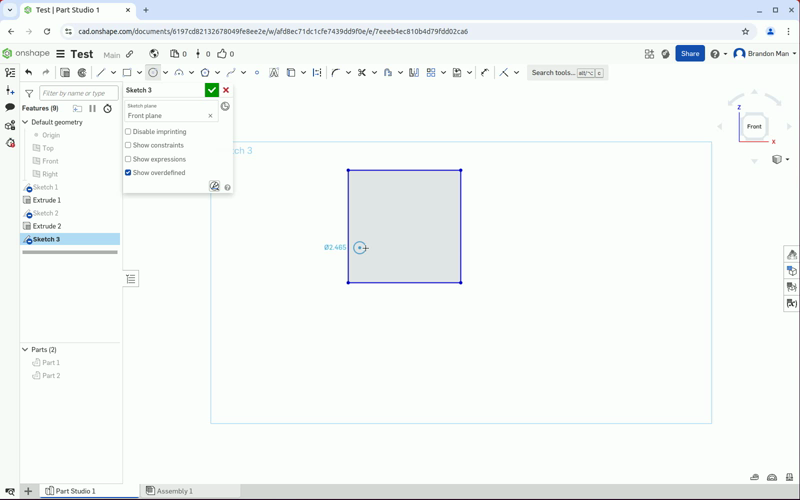
key(esc)
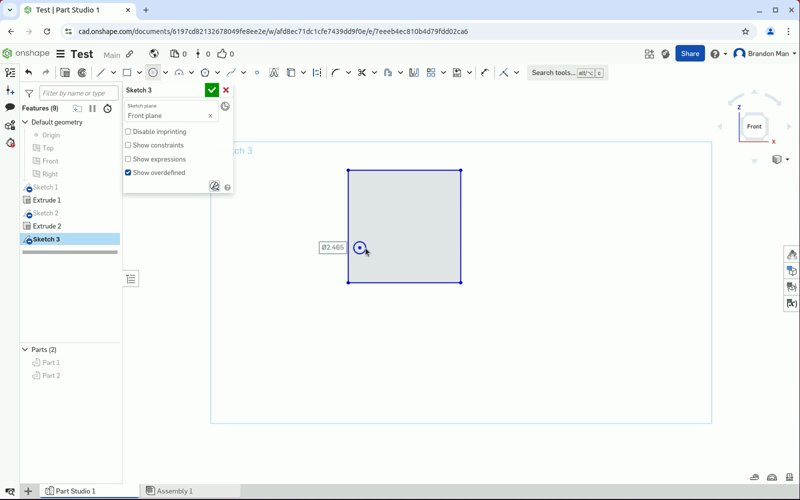
key(c)
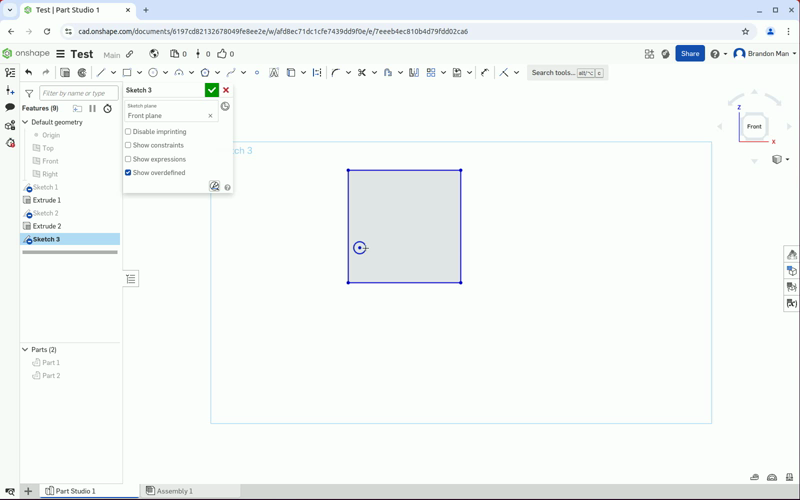
key_down(shift)
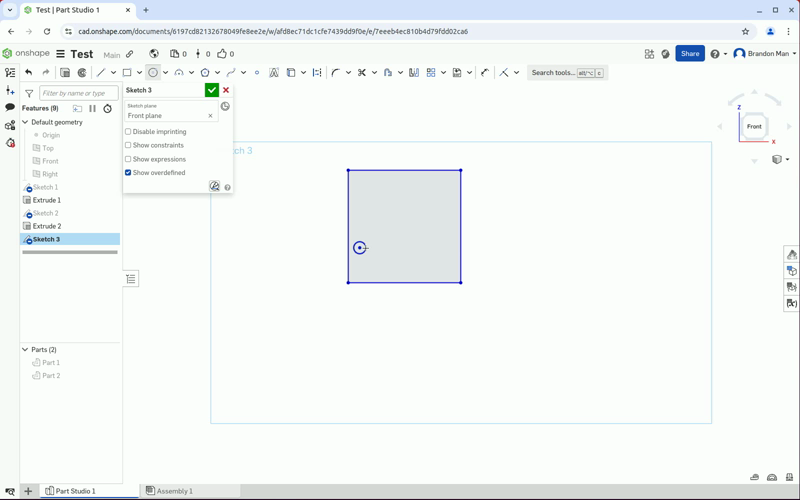
mouse_move(359, 191)
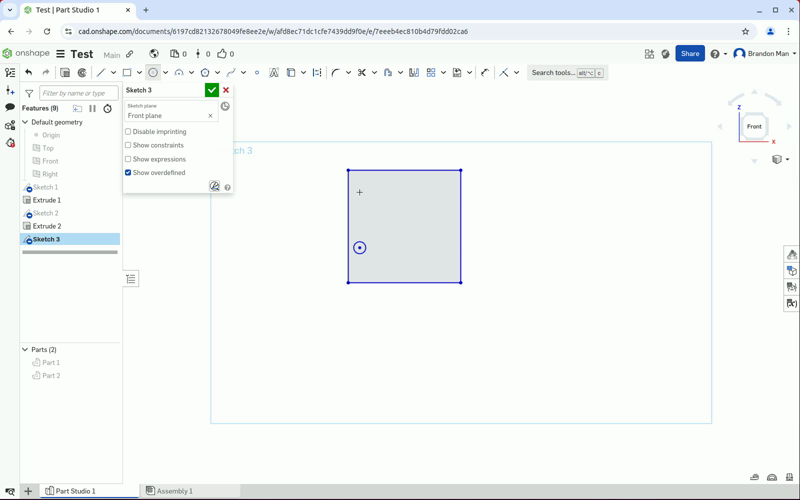
click(359, 191)
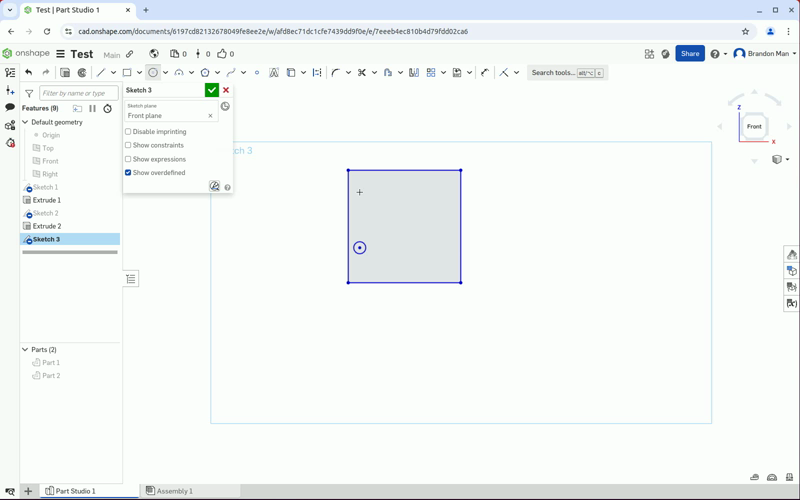
key_up(shift)
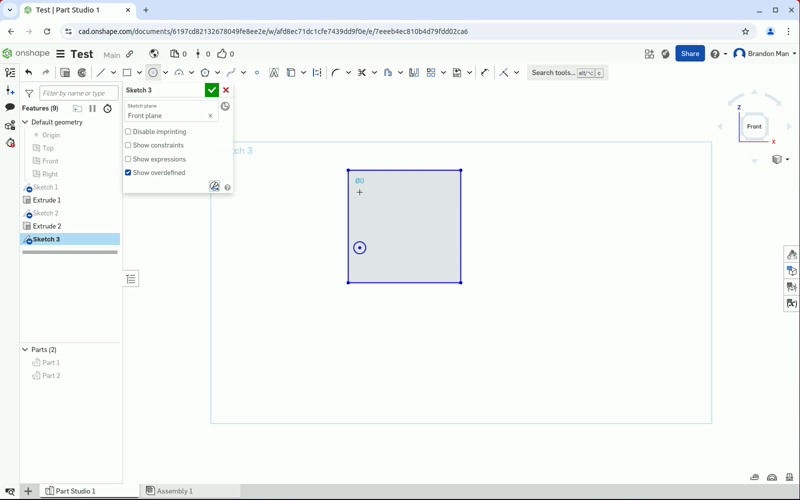
mouse_move(365, 191)
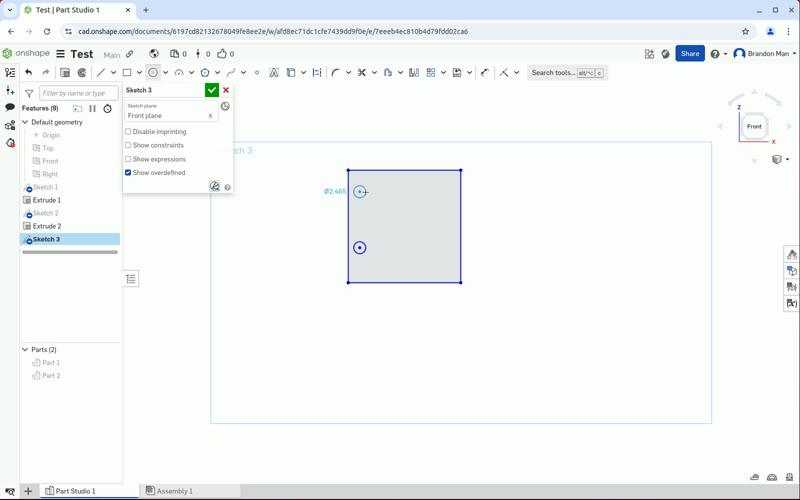
click(365, 191)
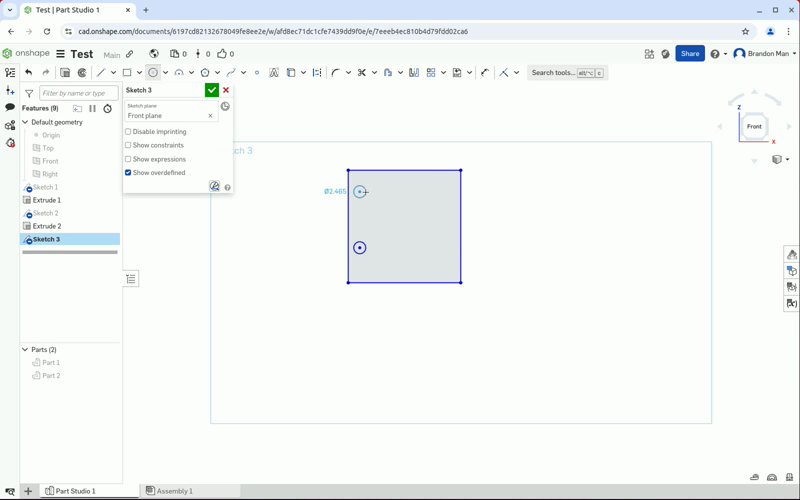
key(esc)
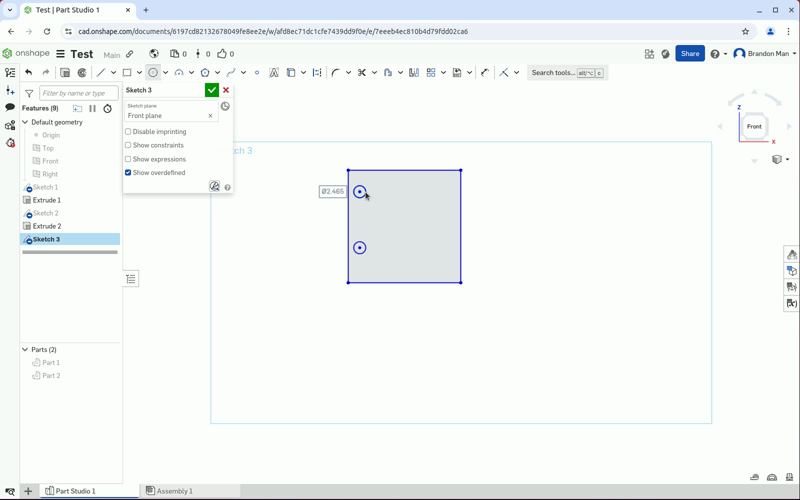
key(a)
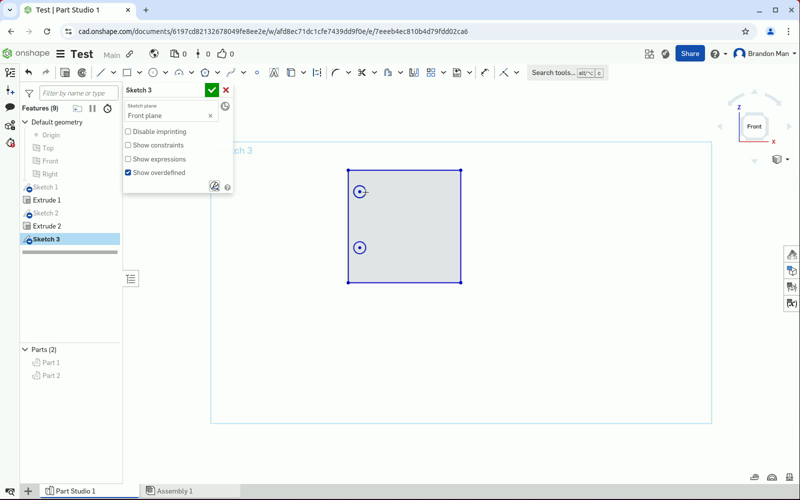
key_down(shift)
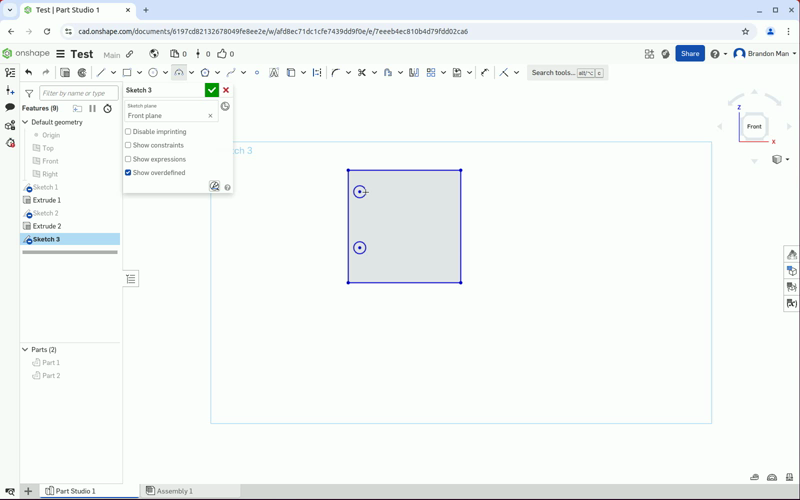
mouse_move(369, 247)
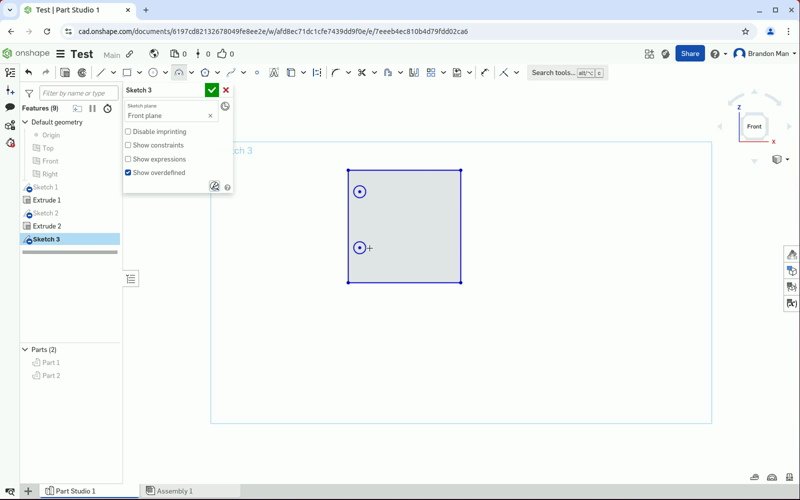
scroll(6)
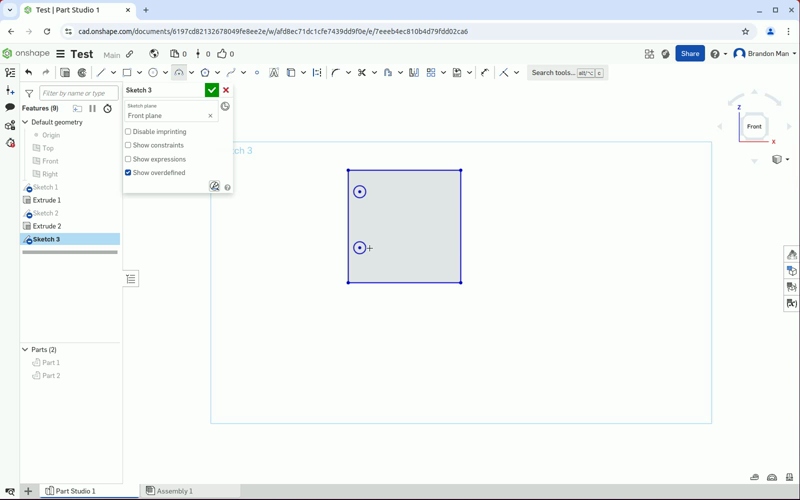
scroll(6)
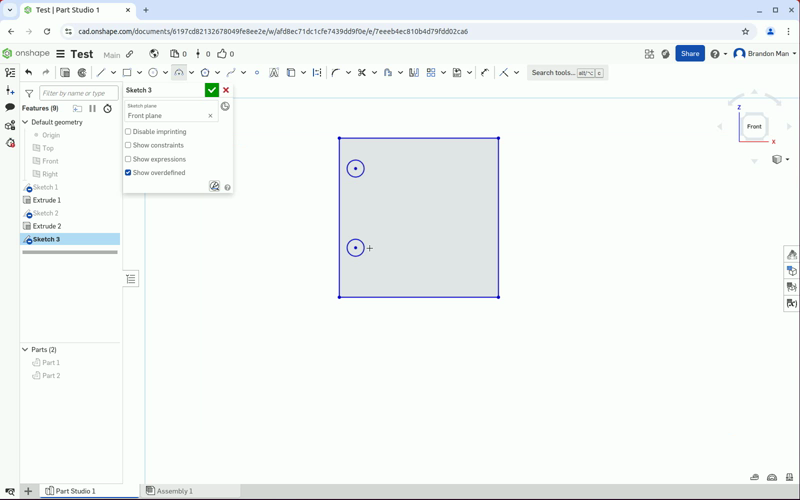
scroll(6)
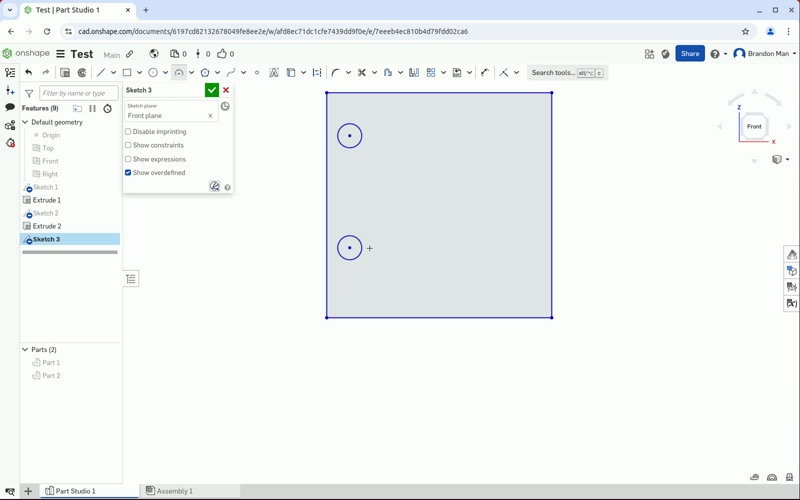
scroll(6)
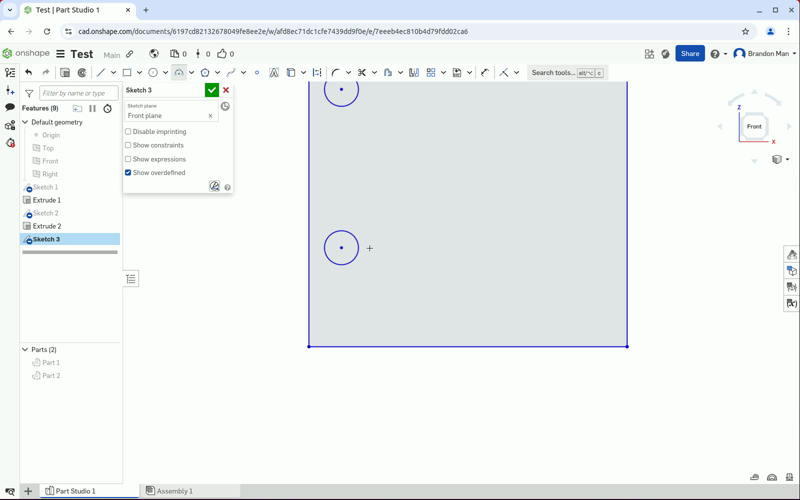
scroll(6)
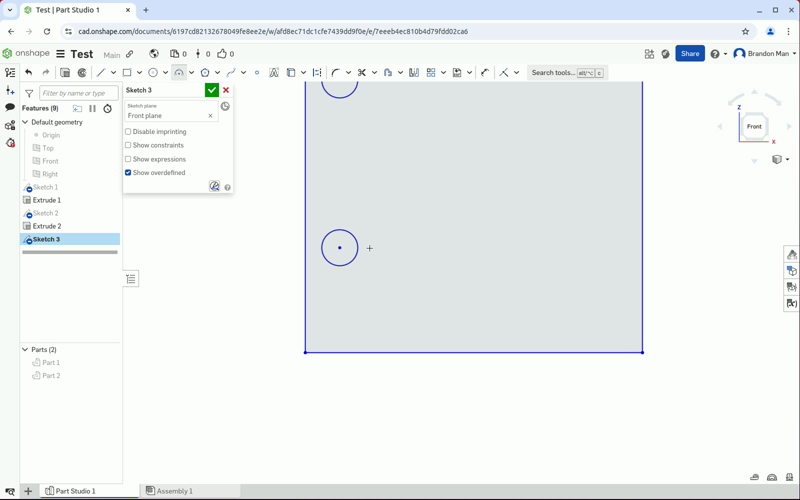
scroll(6)
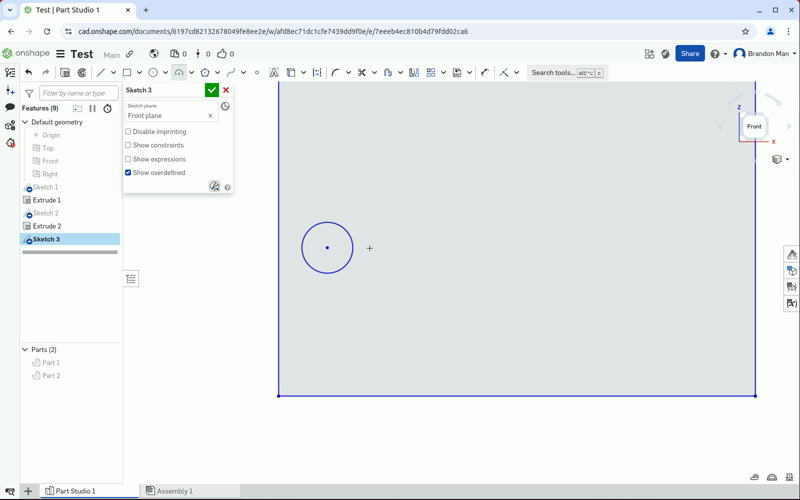
scroll(6)
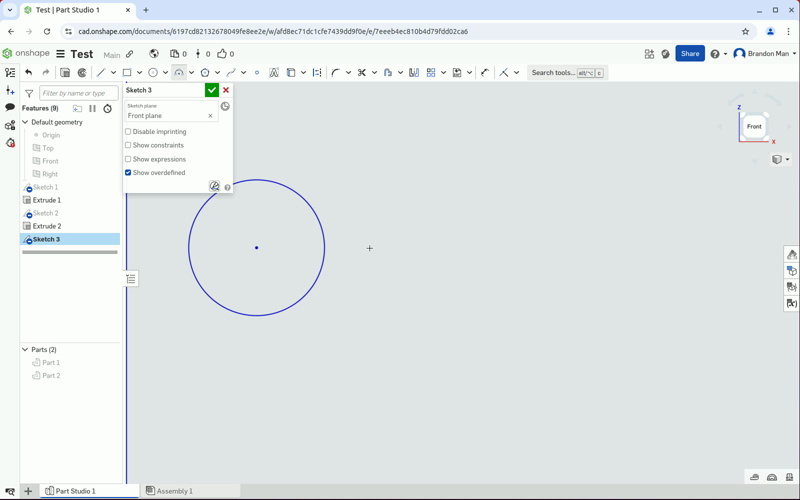
click(369, 247)
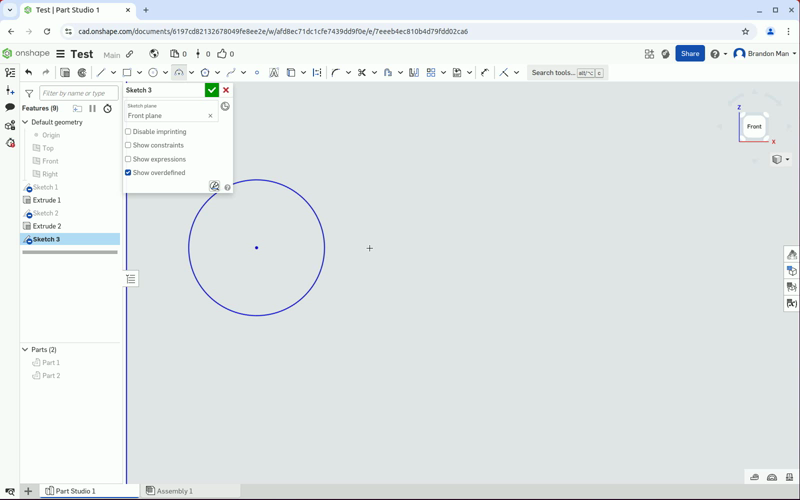
scroll(-6)
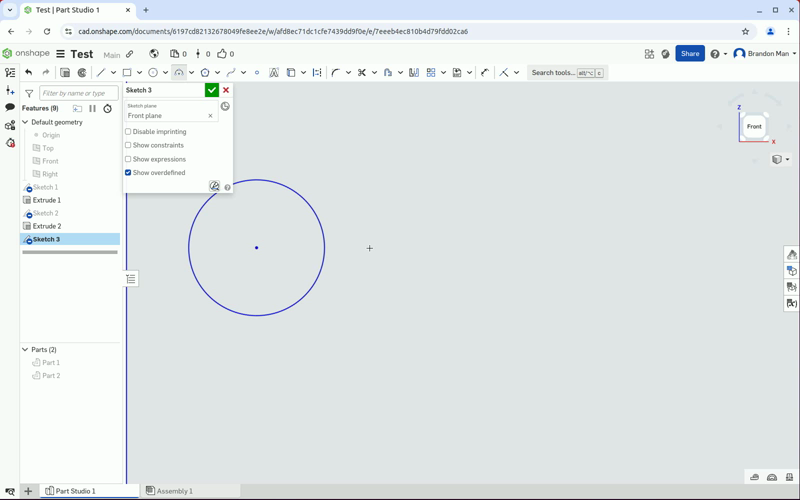
scroll(-6)
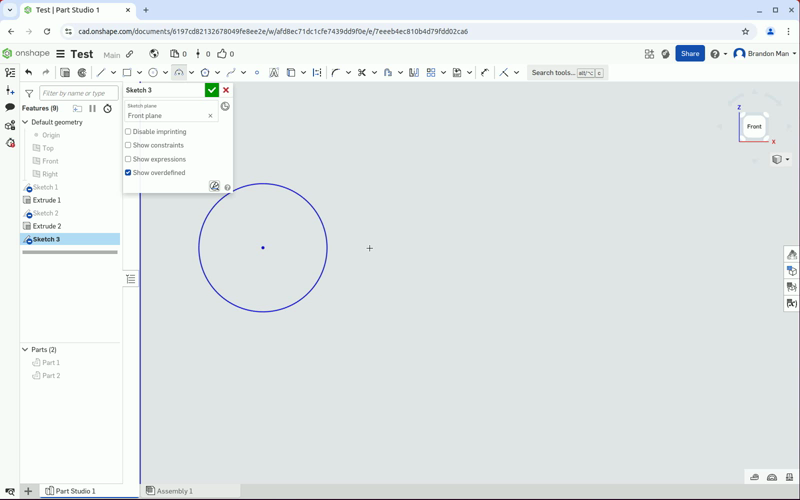
scroll(-6)
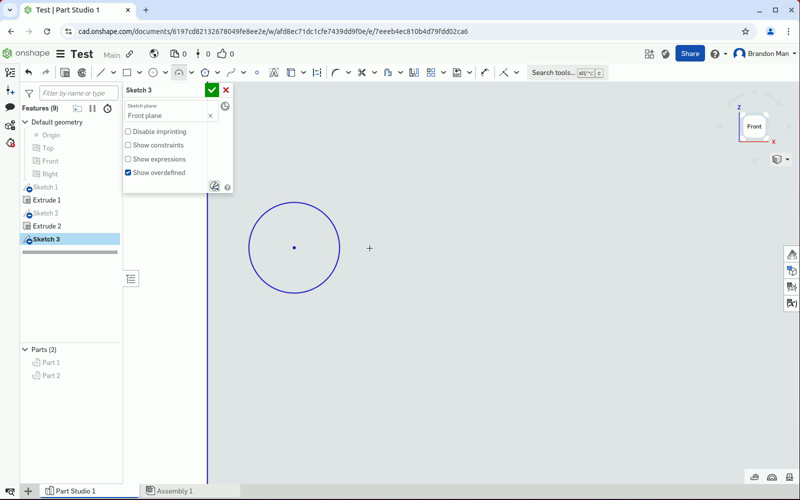
scroll(-6)
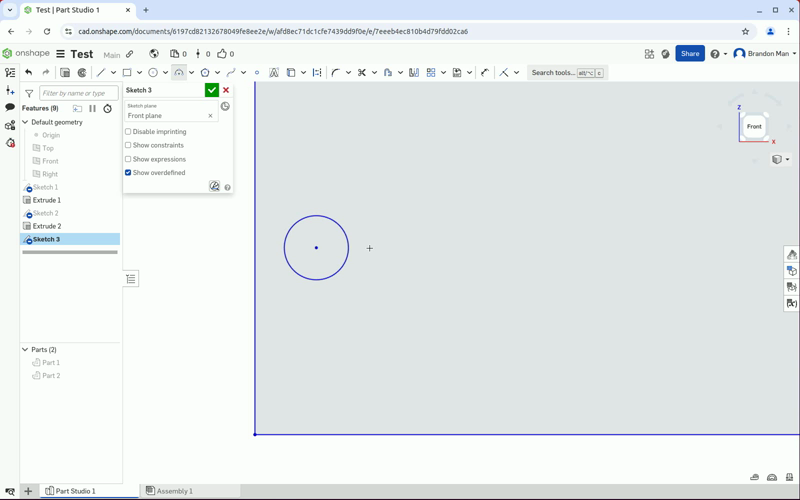
scroll(-6)
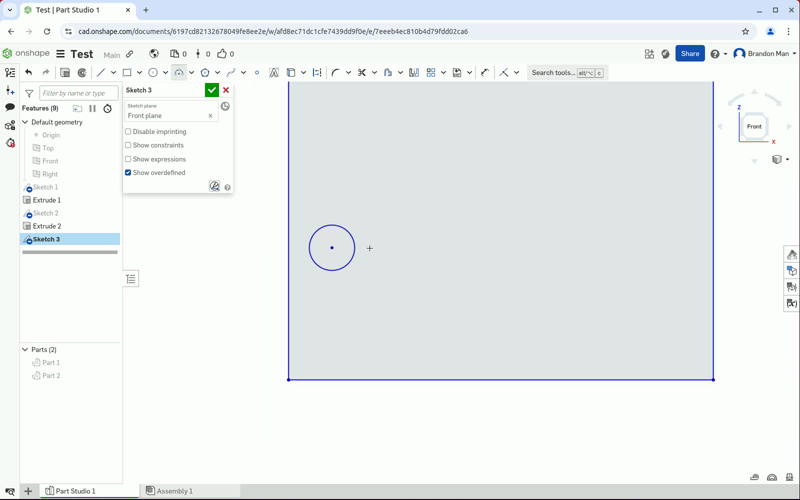
scroll(-6)
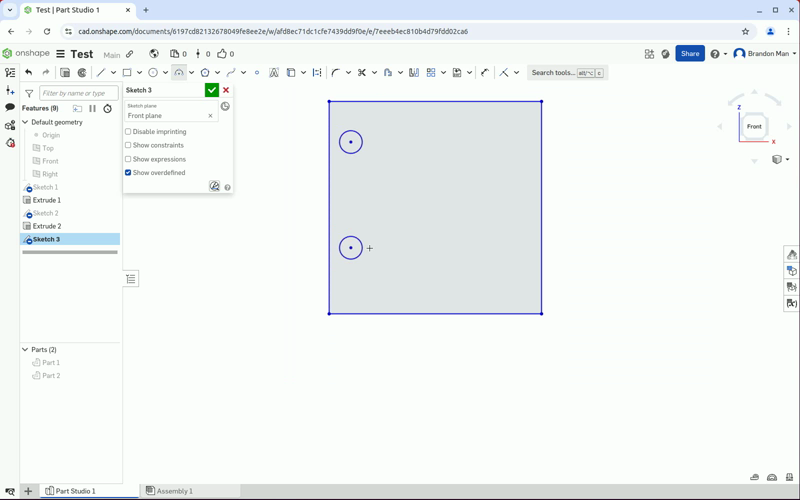
scroll(-6)
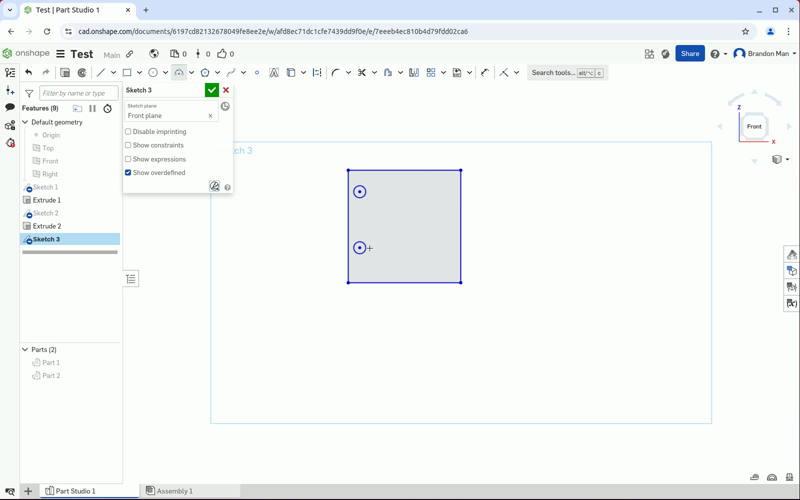
key_up(shift)
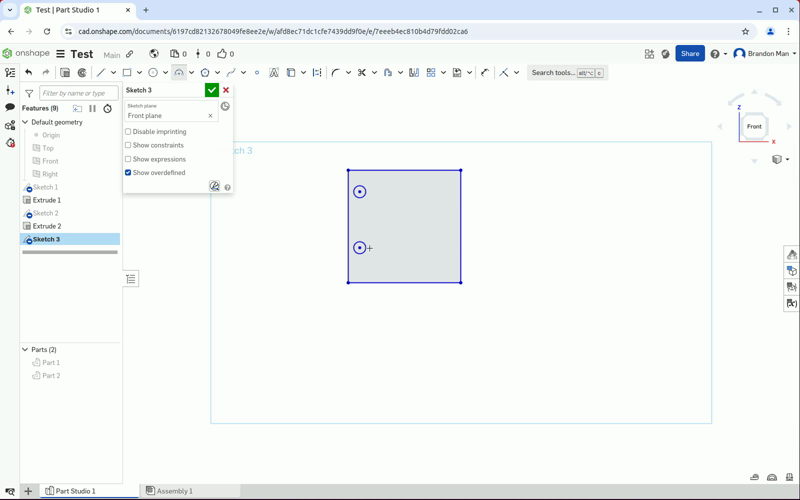
key_down(shift)
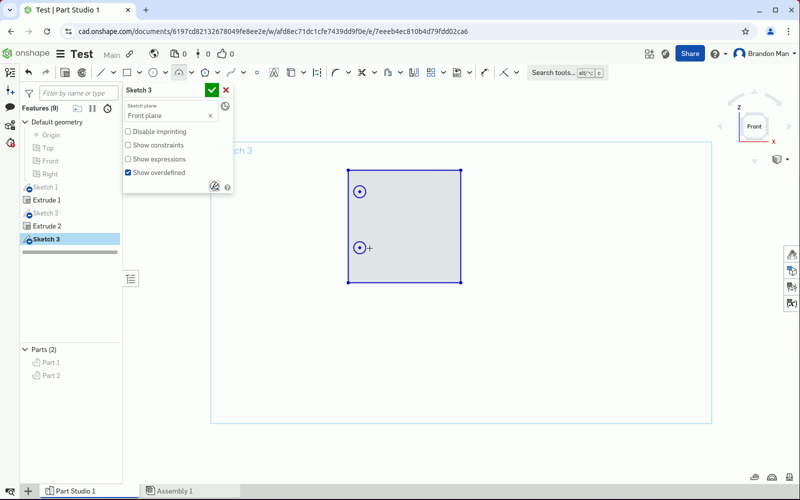
mouse_move(383, 261)
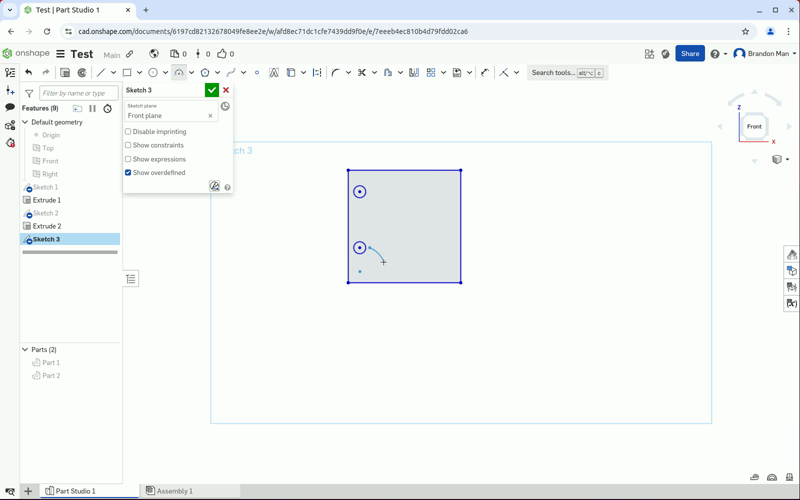
click(383, 261)
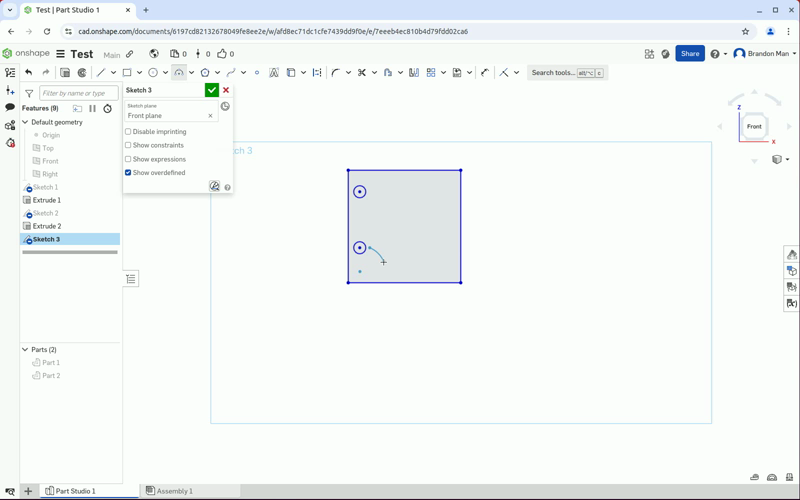
mouse_move(373, 257)
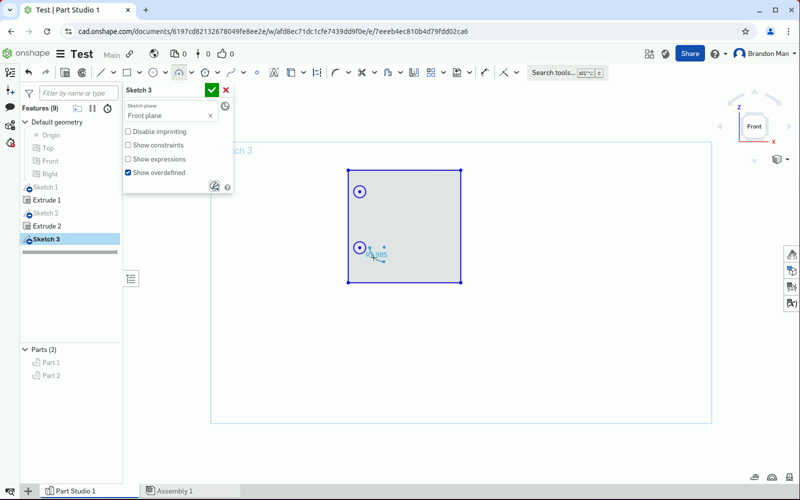
click(373, 257)
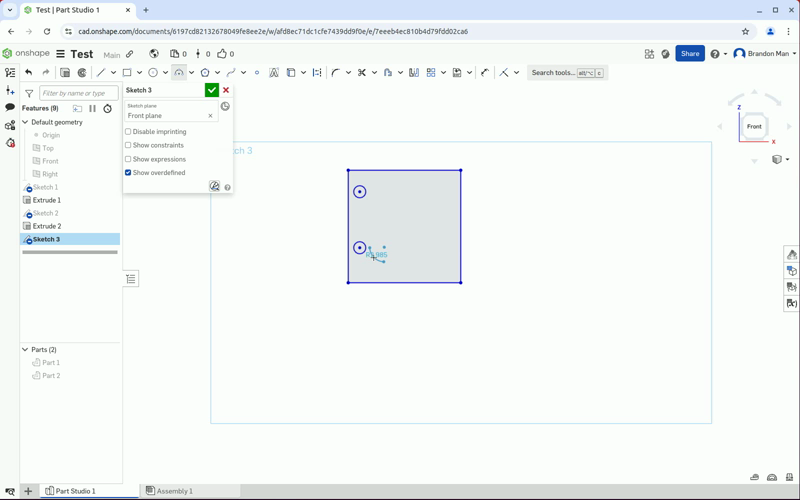
key_up(shift)
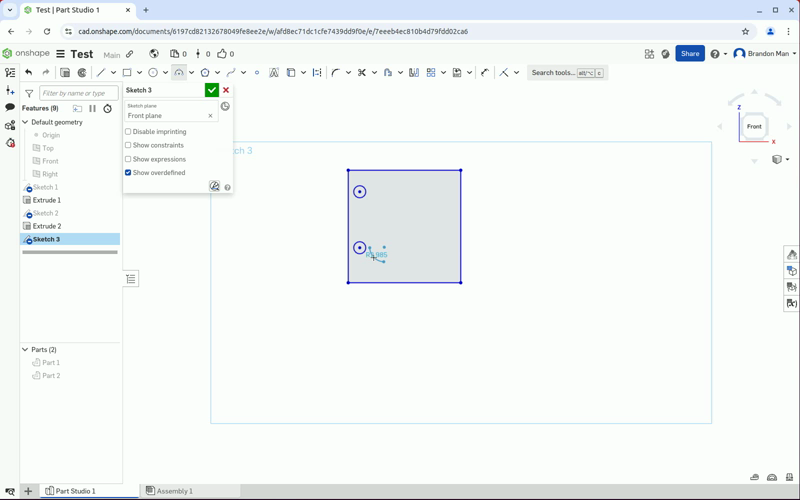
key(esc)
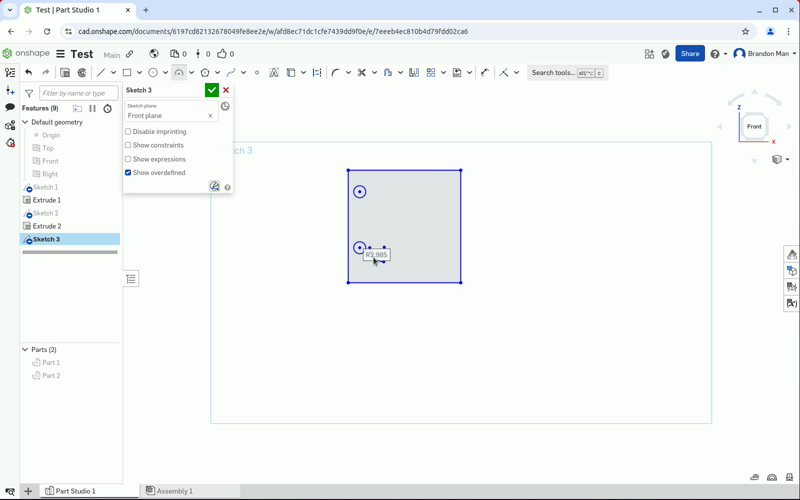
key(l)
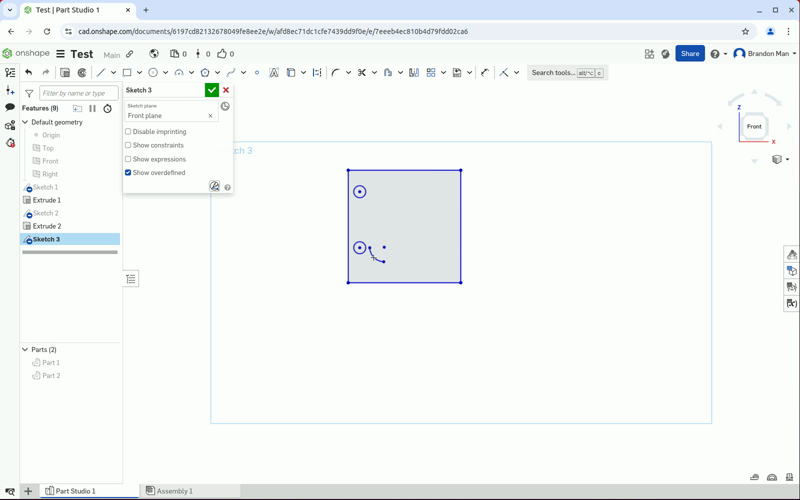
mouse_move(383, 261)
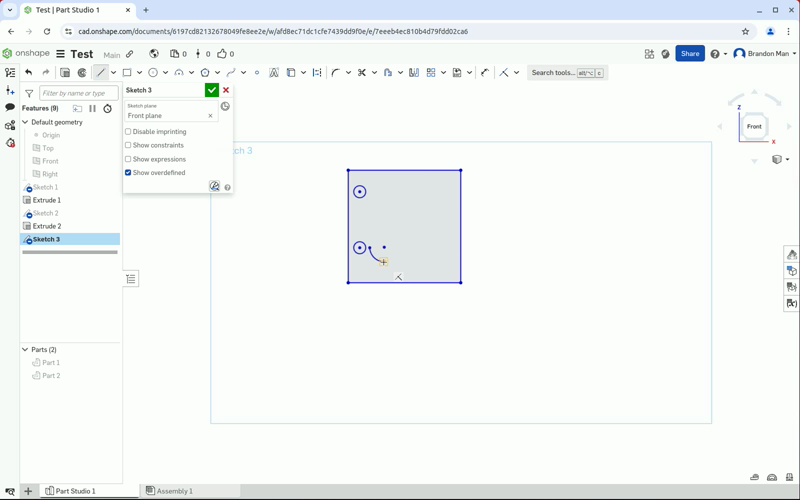
click(383, 261)
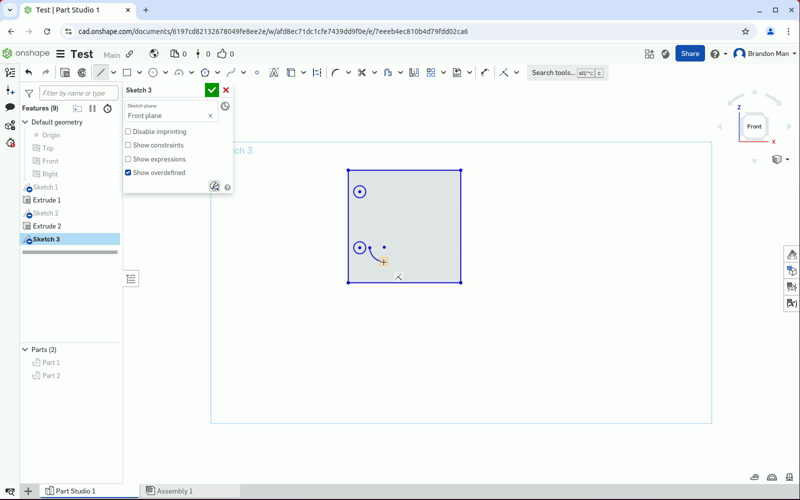
key_down(shift)
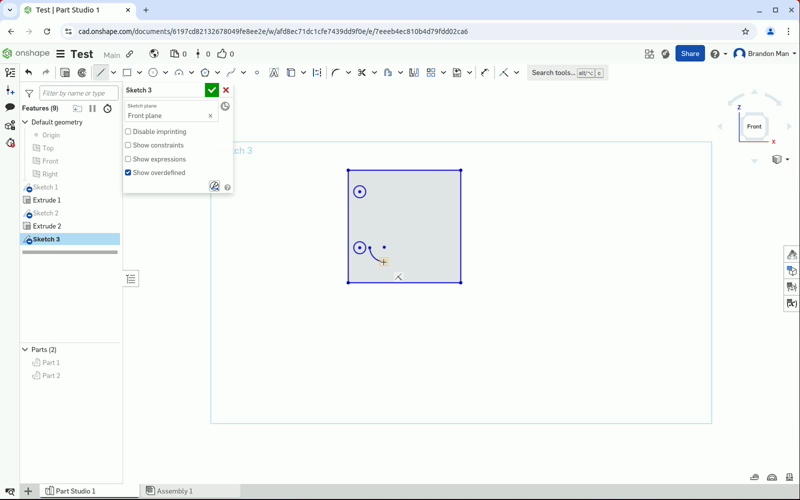
mouse_move(413, 261)
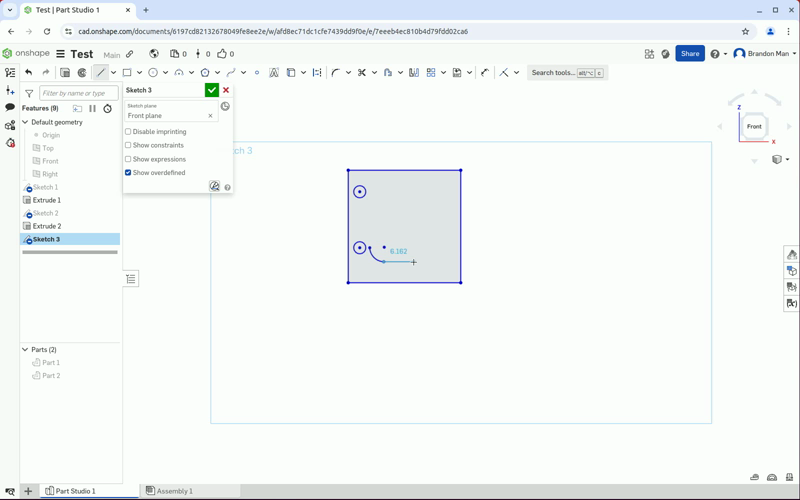
mouse_move(439, 261)
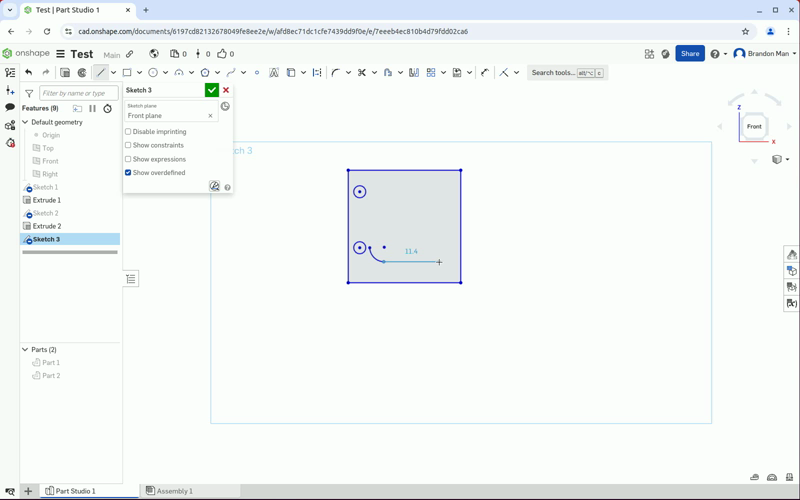
click(439, 261)
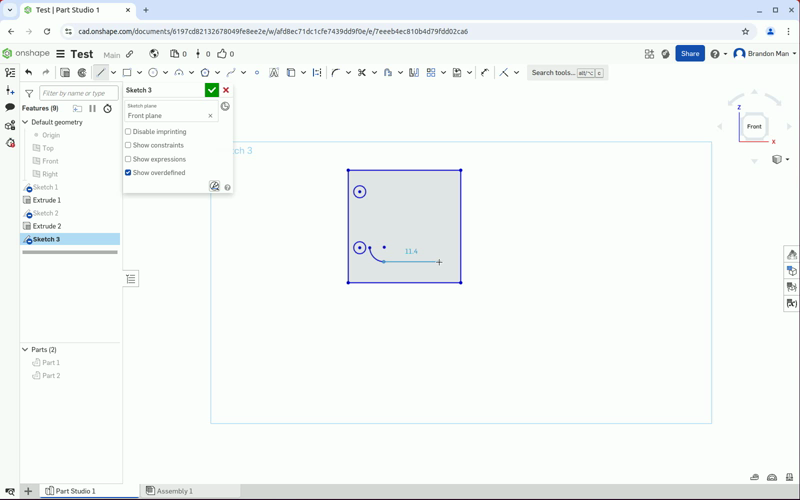
key_up(shift)
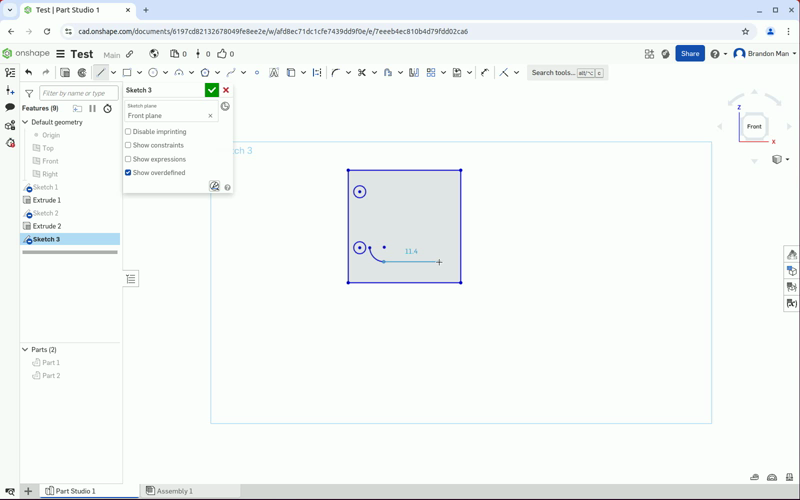
key(esc)
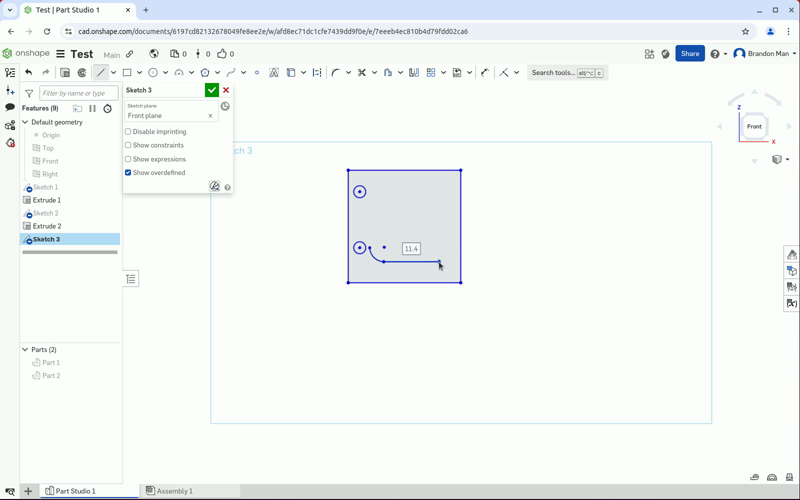
key(a)
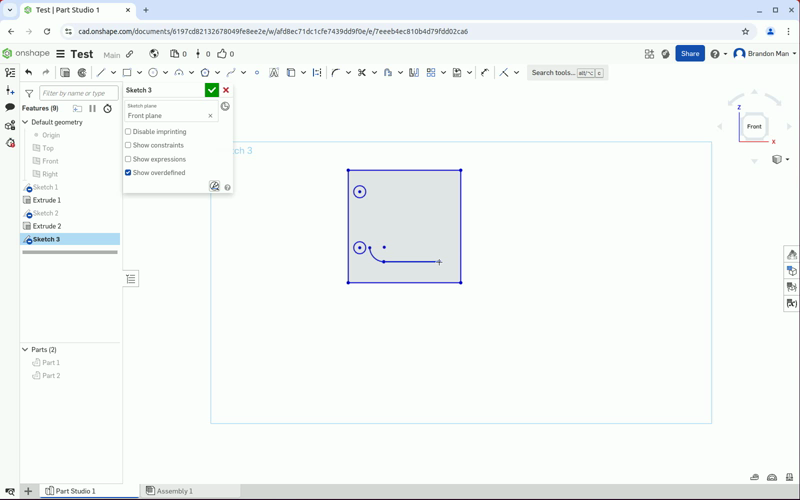
mouse_move(439, 261)
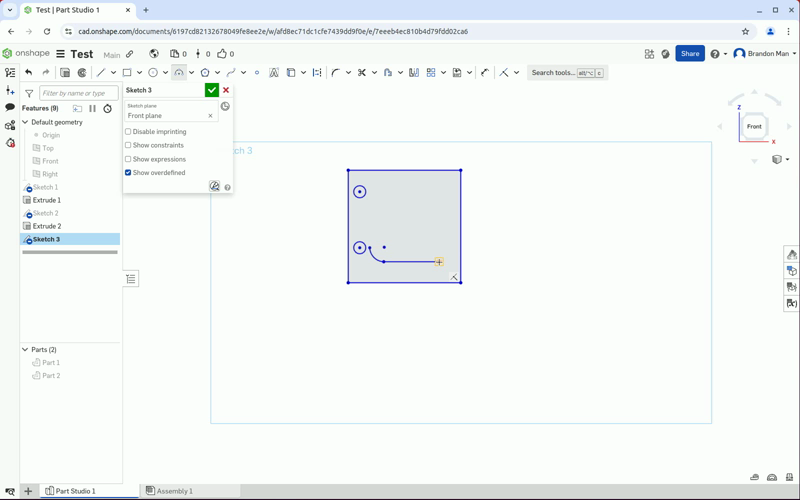
click(439, 261)
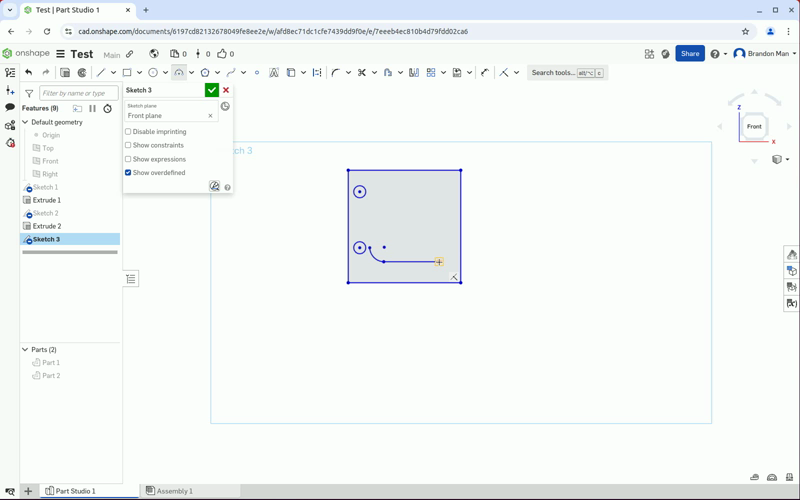
key_down(shift)
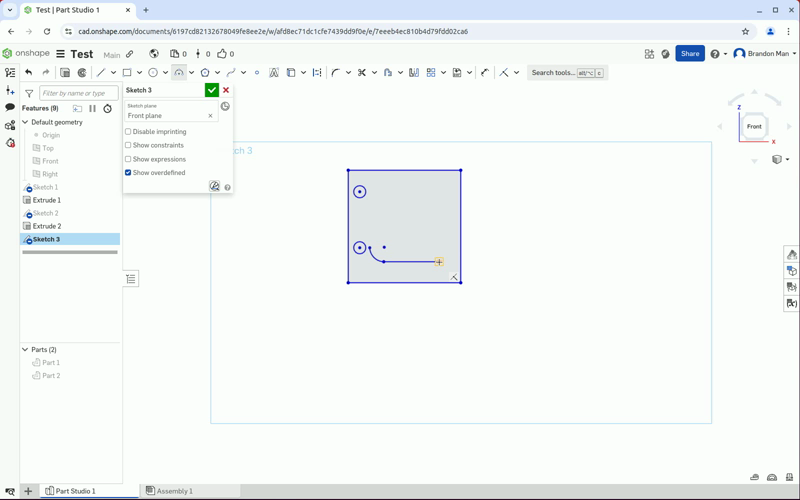
mouse_move(453, 247)
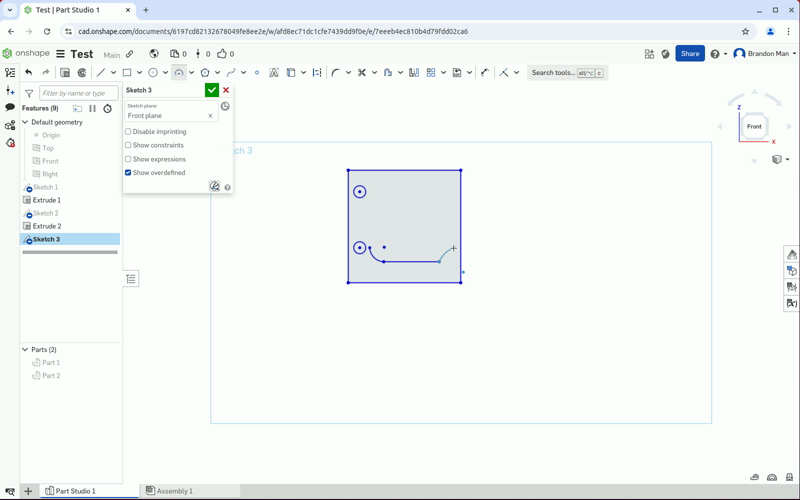
click(453, 247)
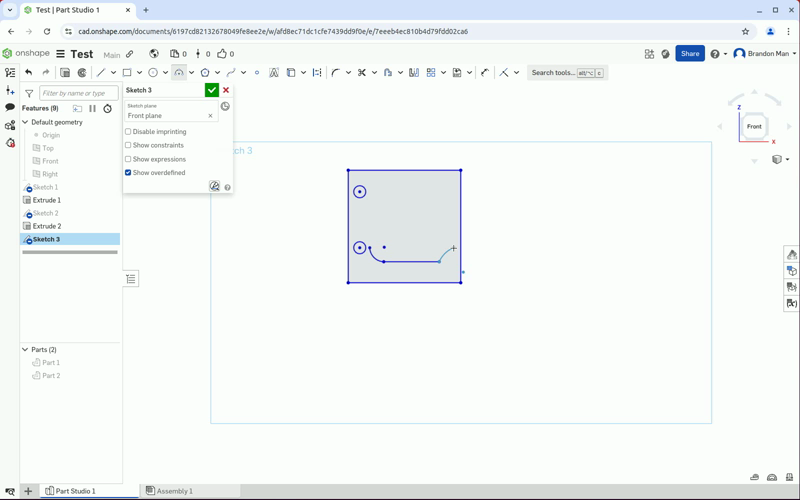
mouse_move(449, 257)
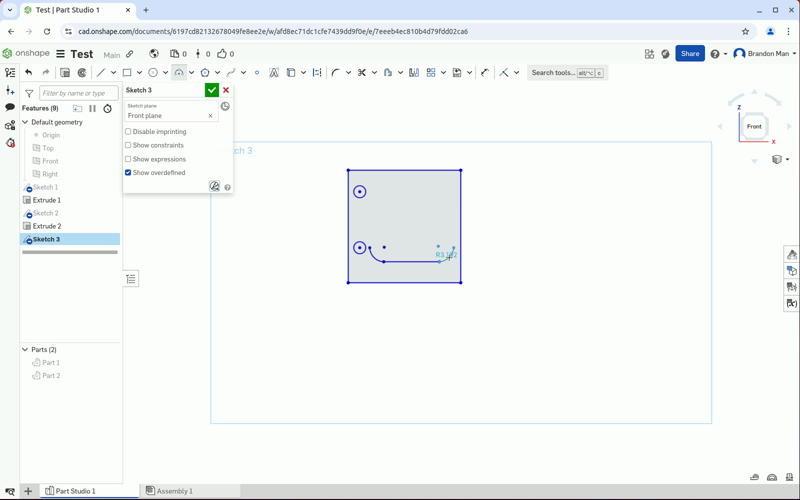
click(449, 257)
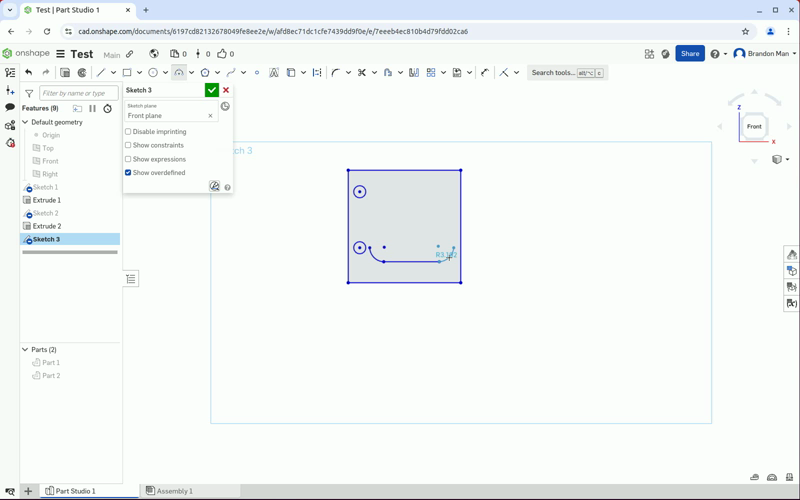
key_up(shift)
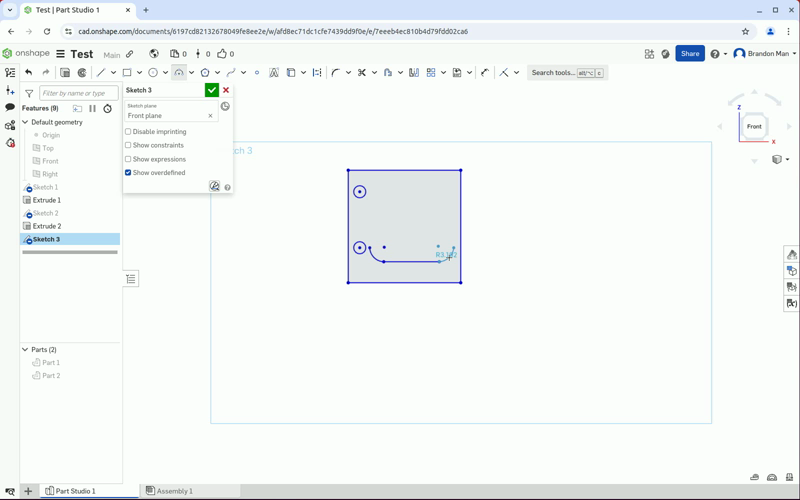
key(esc)
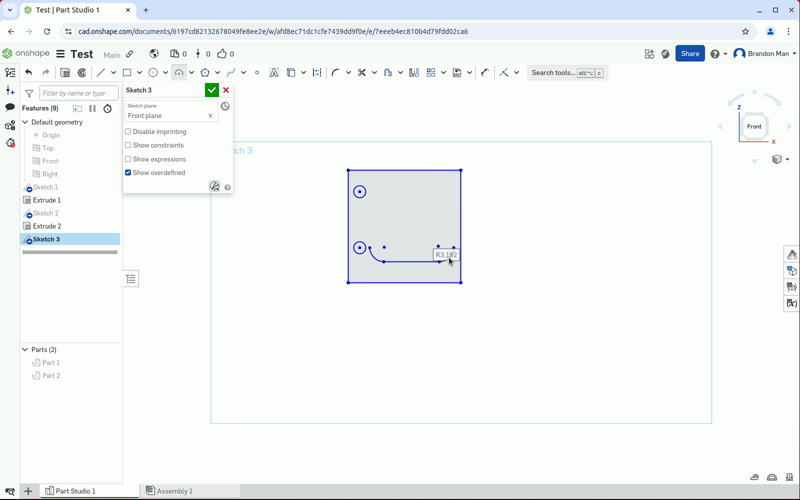
key(l)
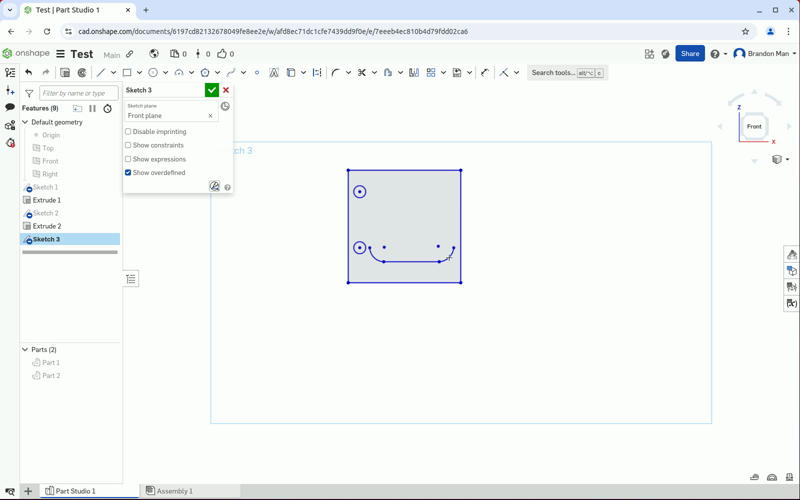
mouse_move(453, 247)
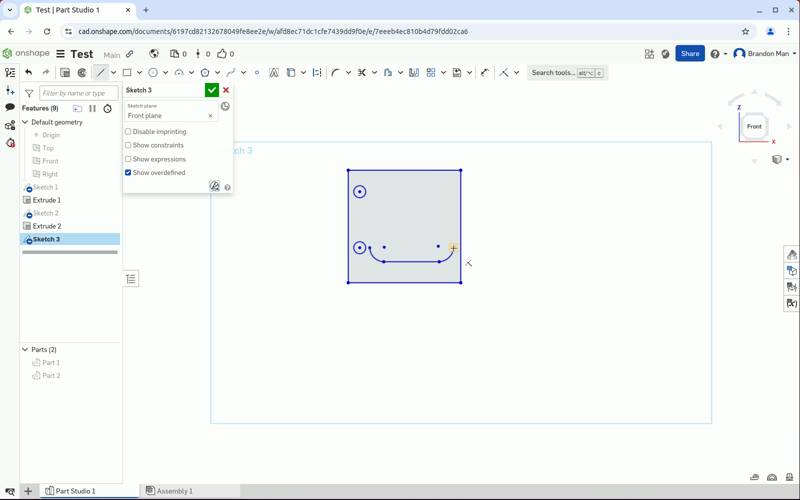
click(453, 247)
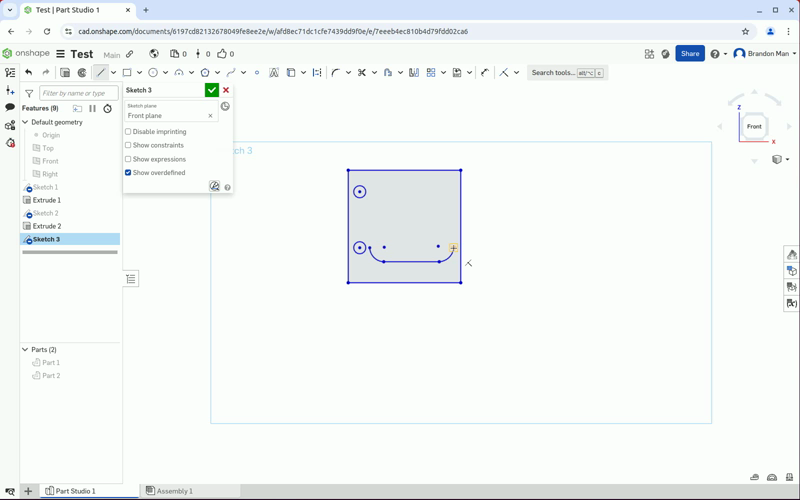
key_down(shift)
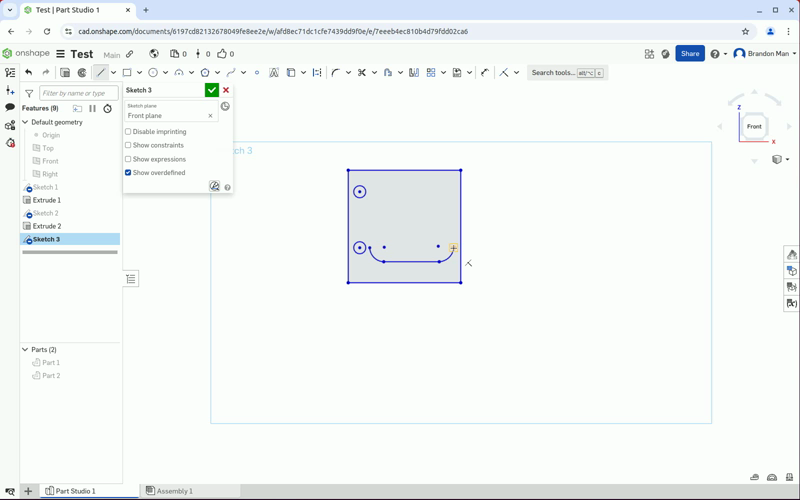
mouse_move(483, 247)
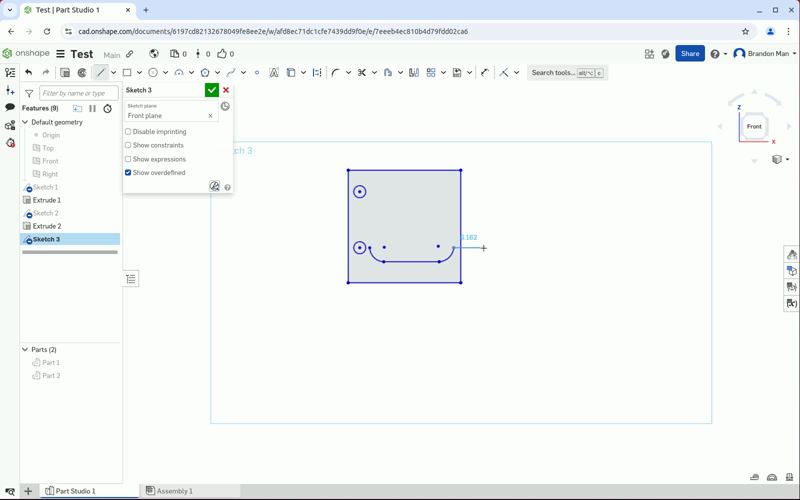
mouse_move(453, 191)
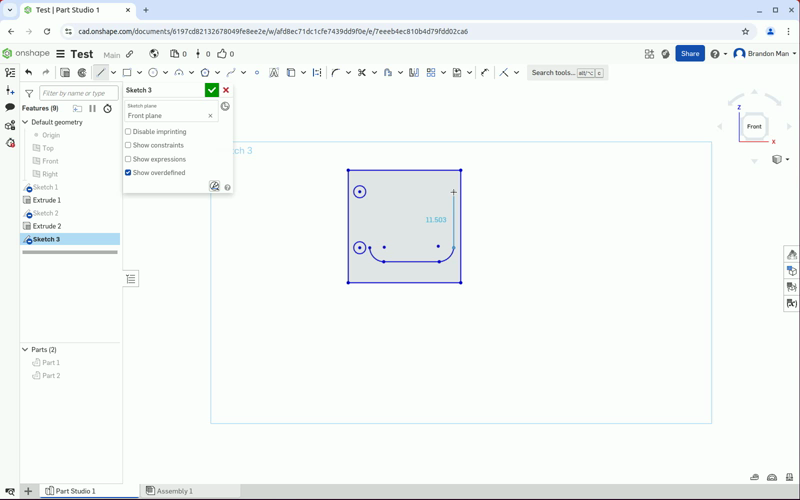
click(453, 191)
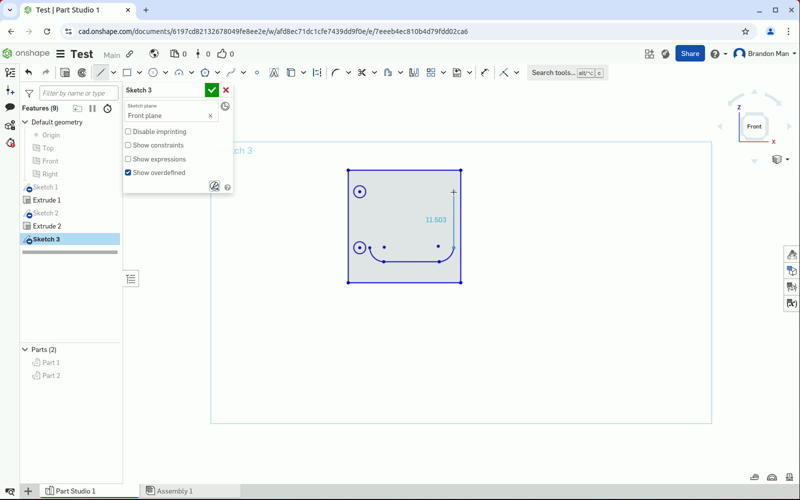
key_up(shift)
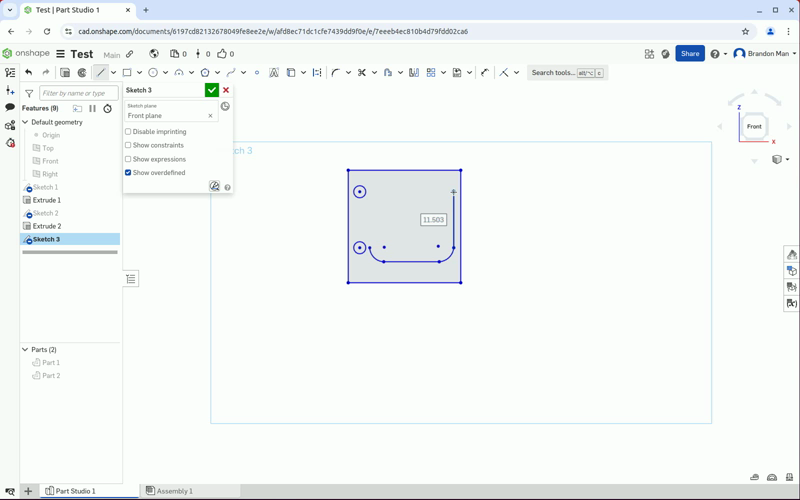
key(esc)
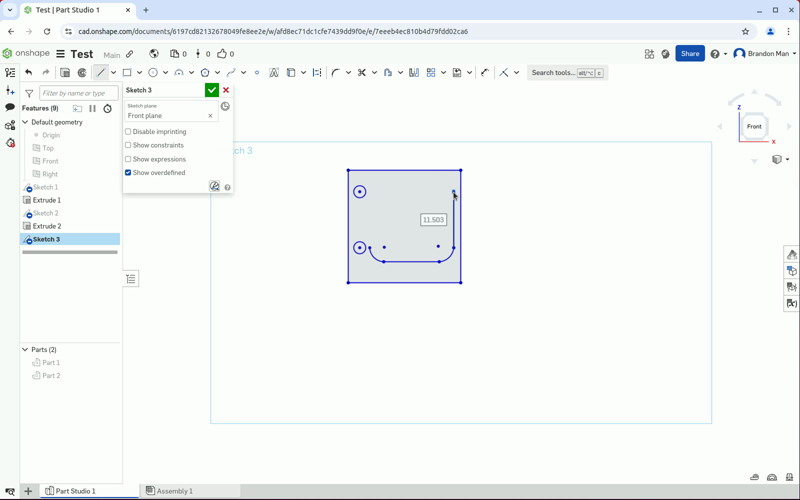
key(a)
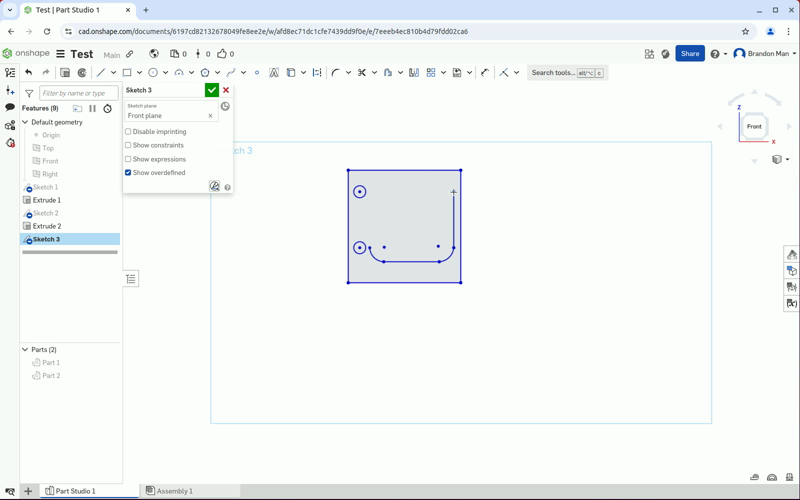
mouse_move(453, 191)
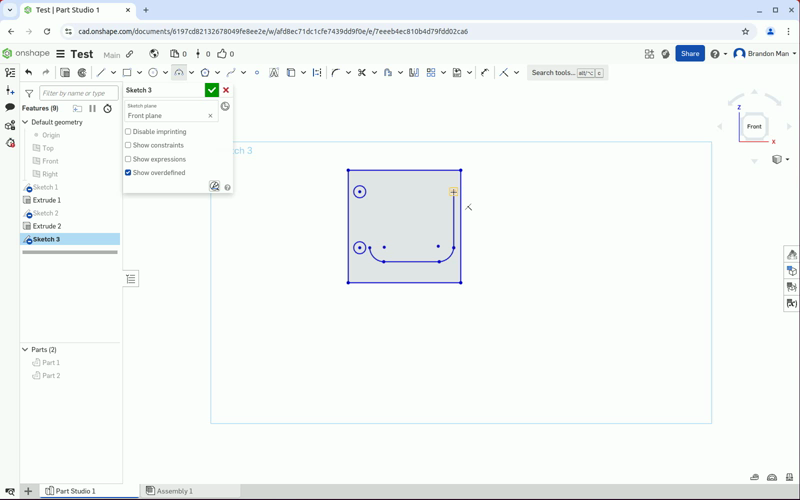
click(453, 191)
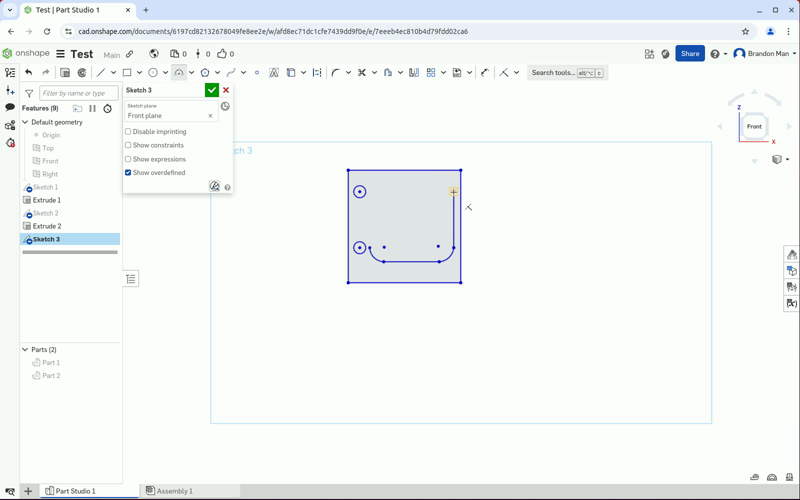
key_down(shift)
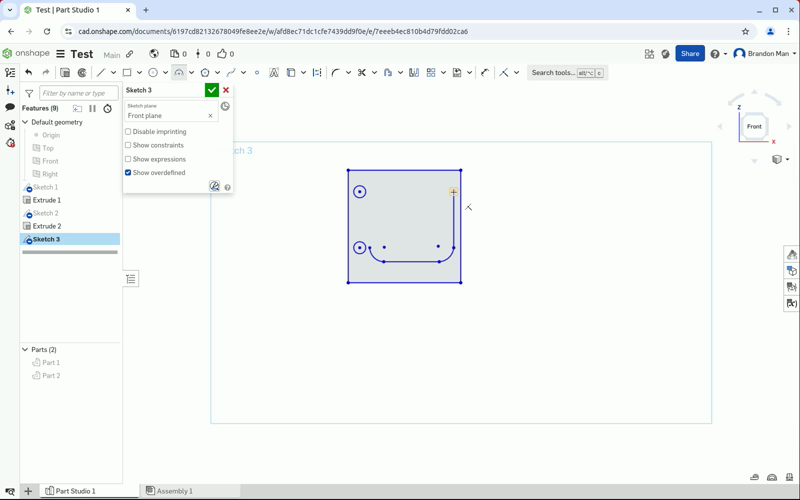
mouse_move(439, 177)
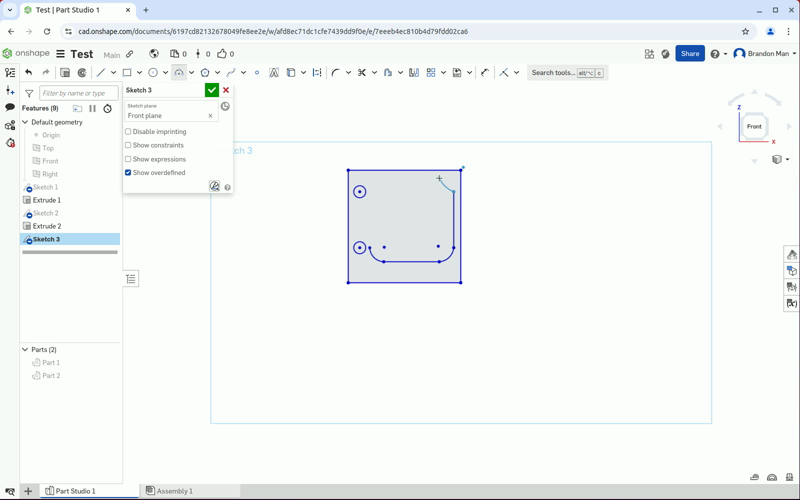
click(439, 177)
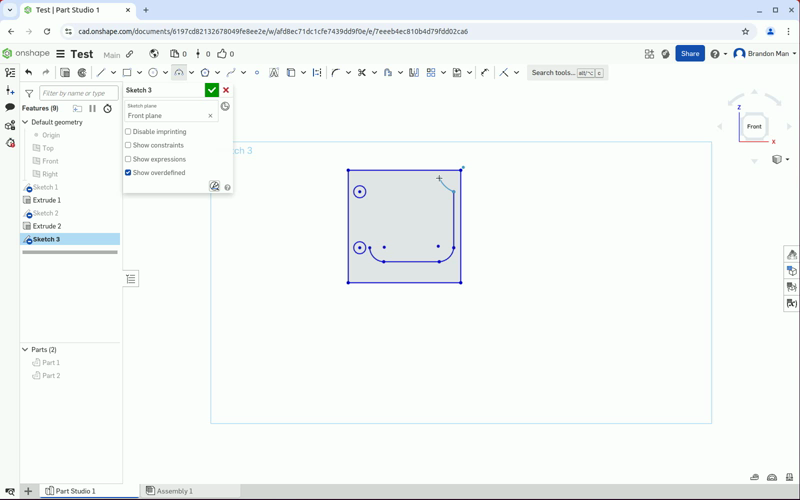
mouse_move(449, 181)
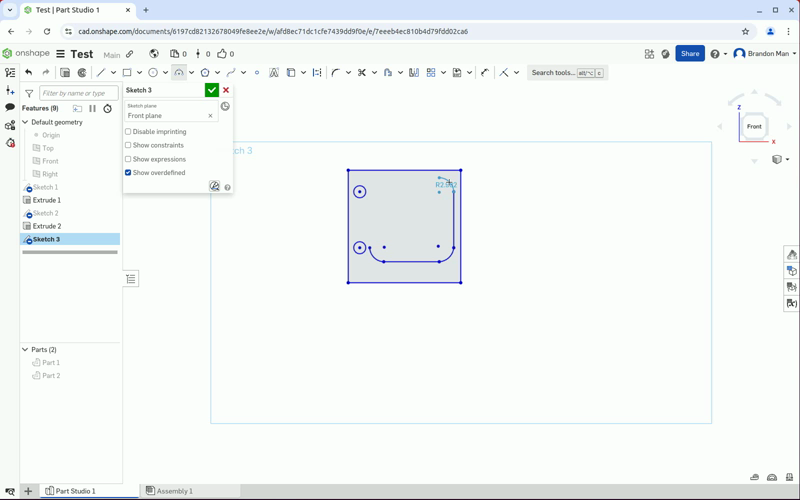
click(449, 181)
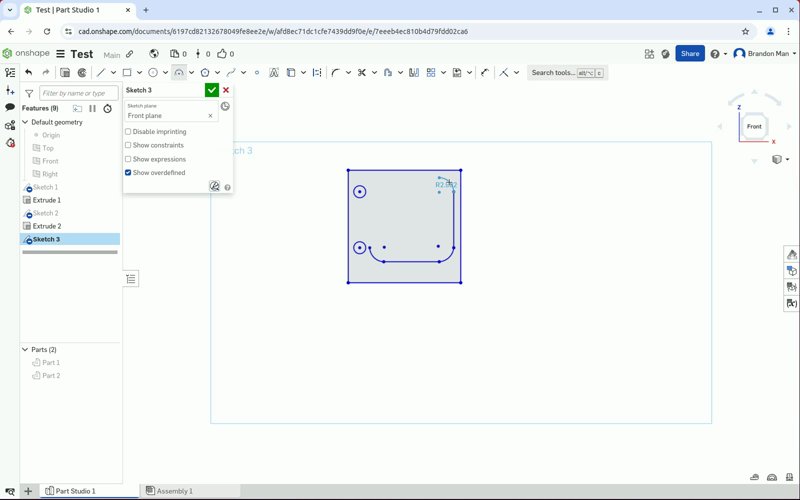
key_up(shift)
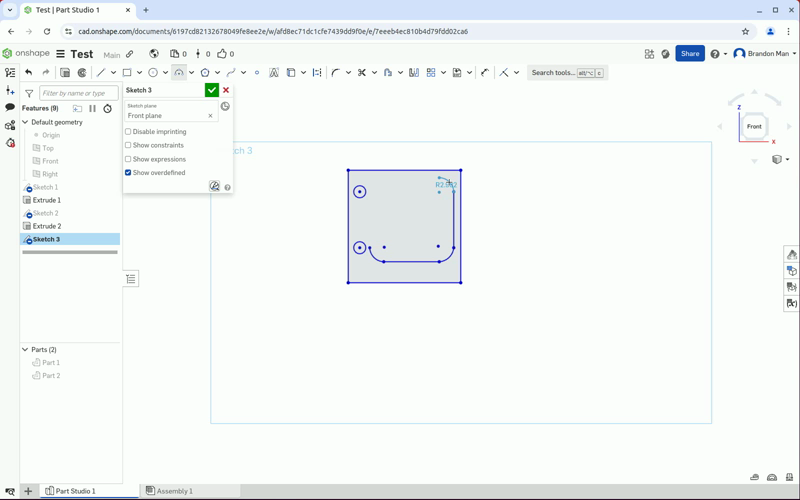
key(esc)
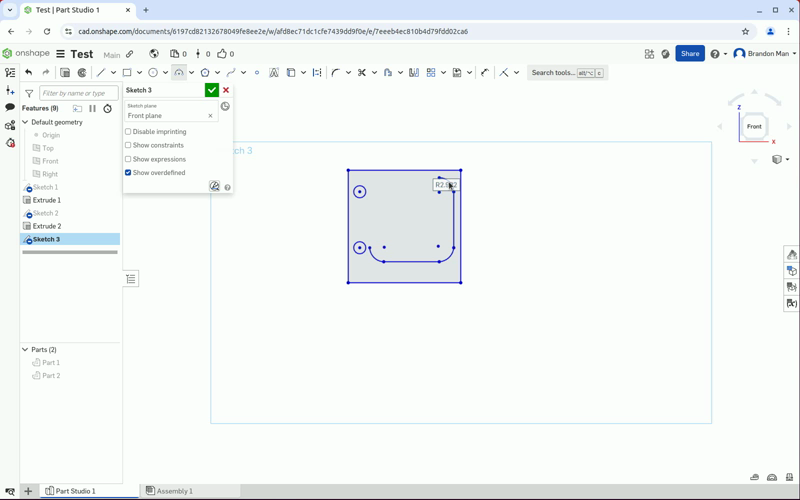
key(l)
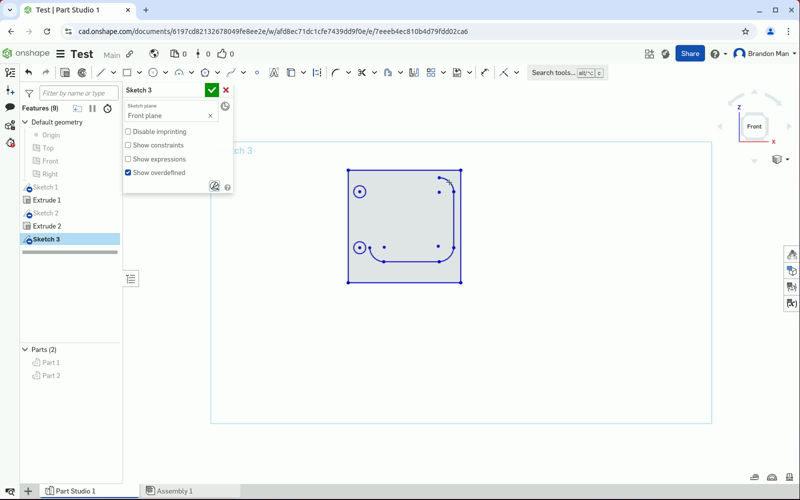
mouse_move(439, 177)
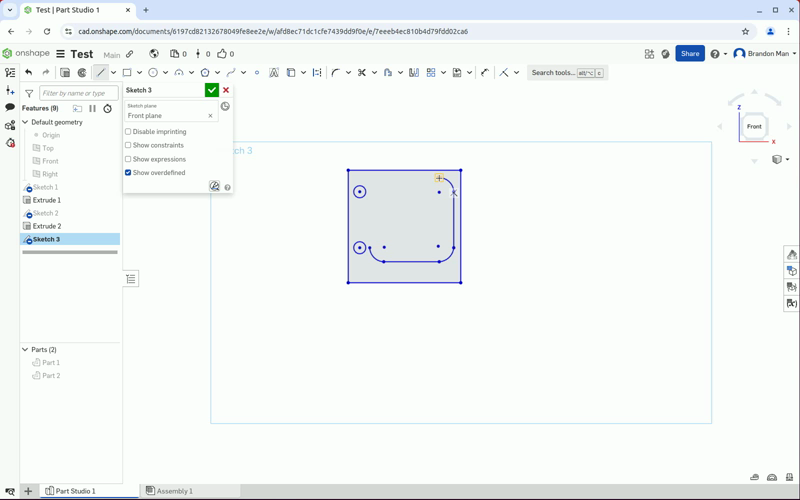
click(439, 177)
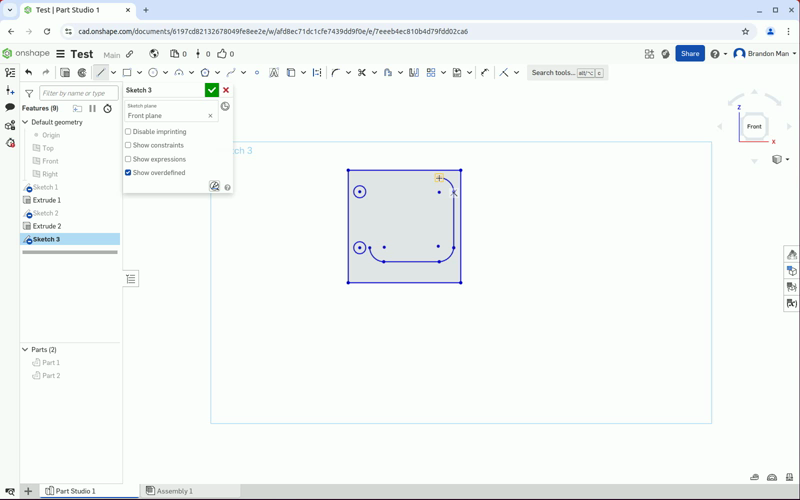
key_down(shift)
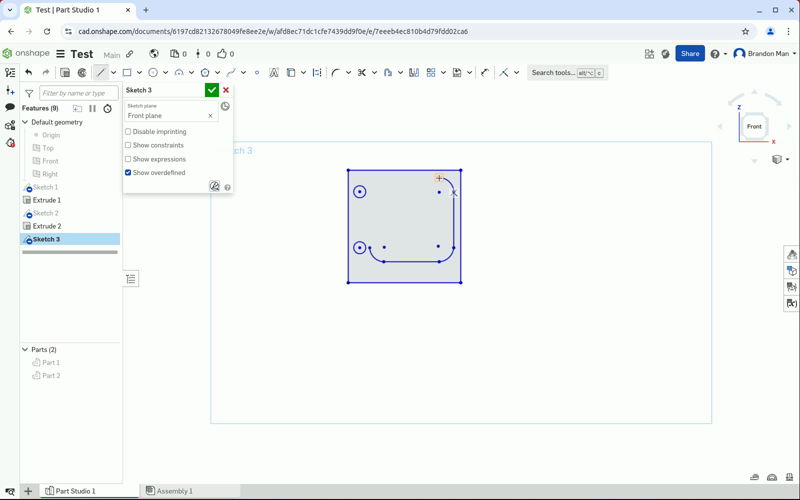
mouse_move(469, 177)
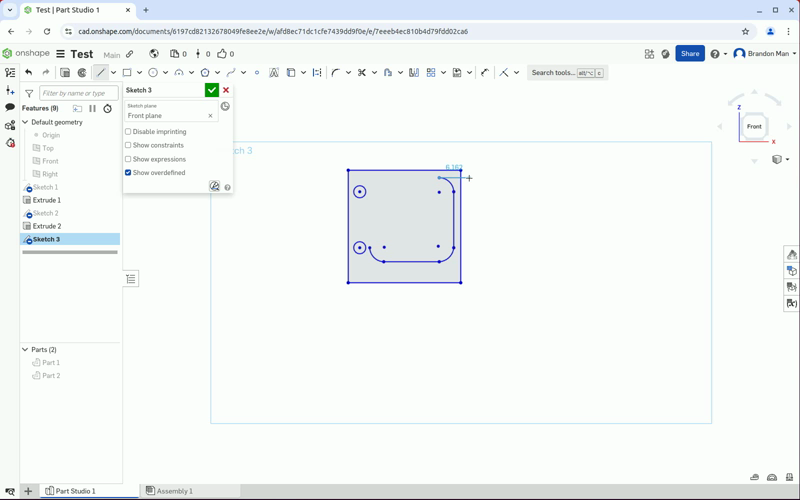
mouse_move(383, 177)
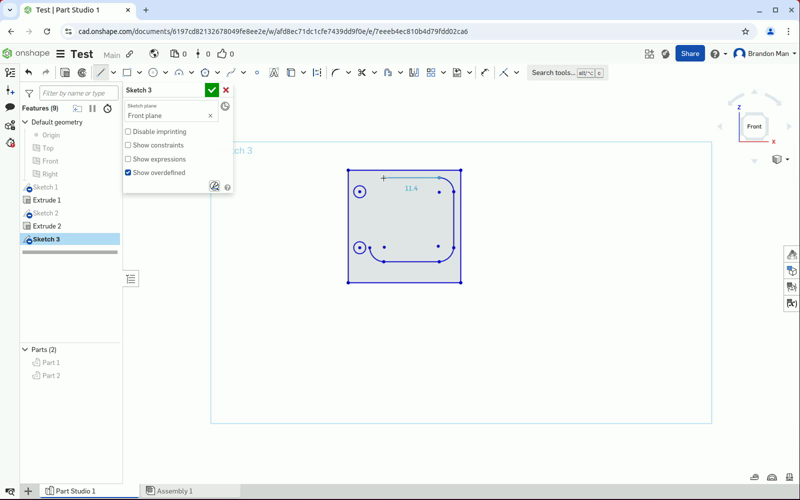
click(383, 177)
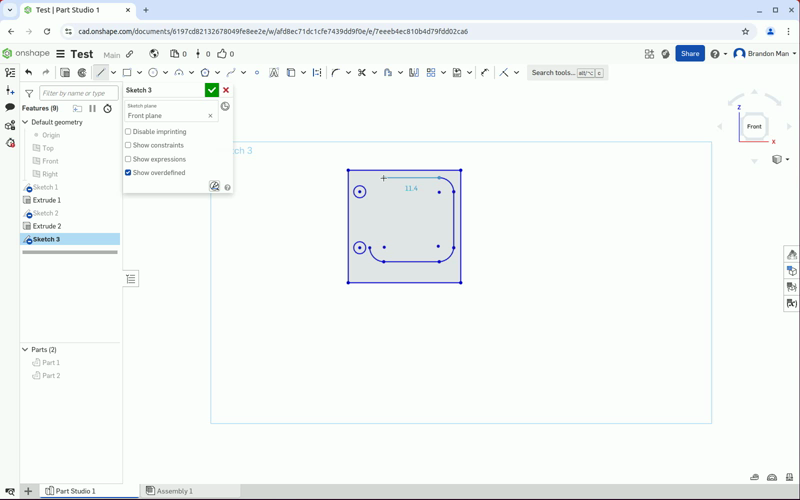
key_up(shift)
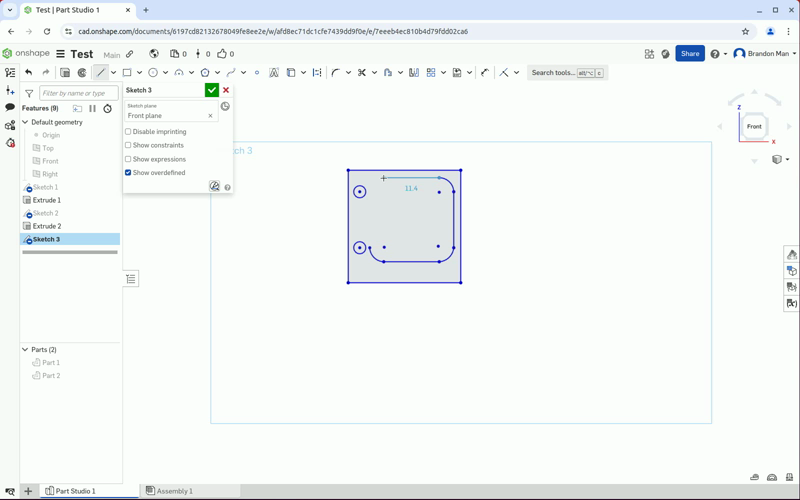
key(esc)
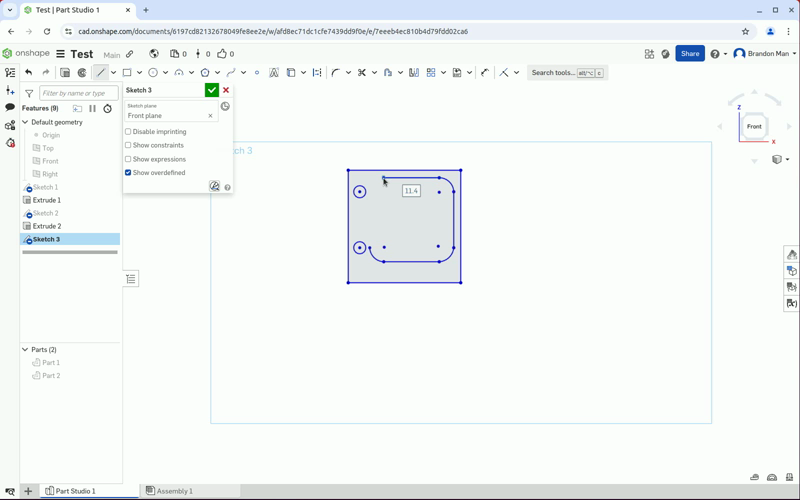
key(a)
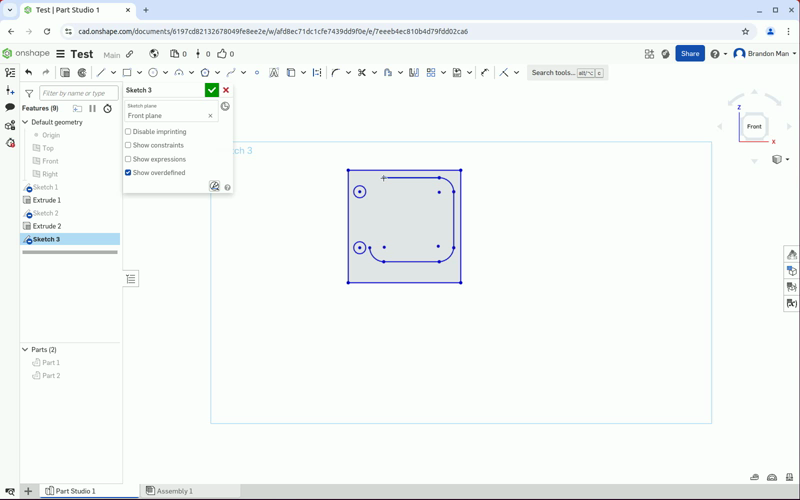
mouse_move(383, 177)
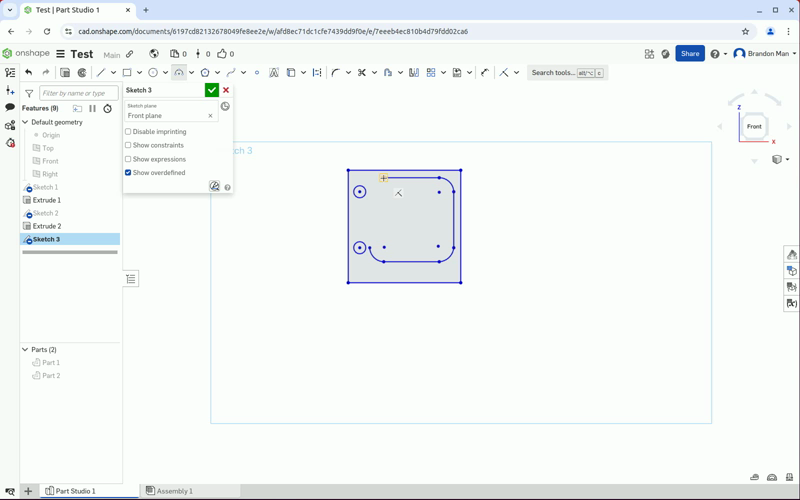
click(383, 177)
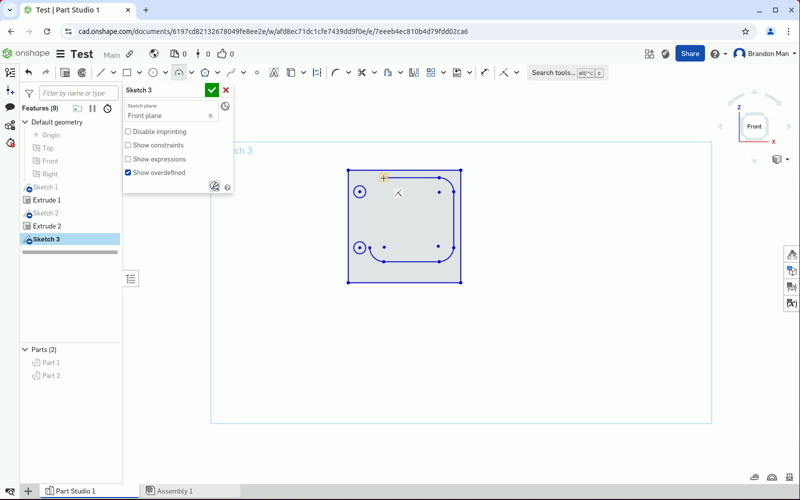
key_down(shift)
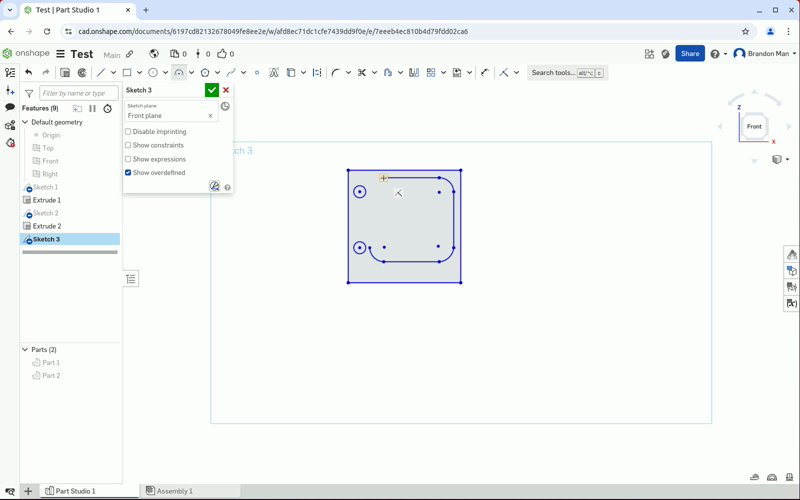
mouse_move(369, 191)
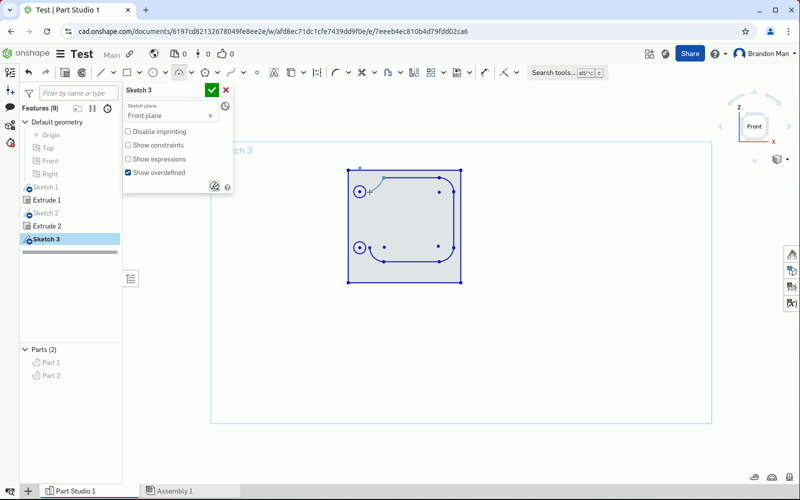
scroll(6)
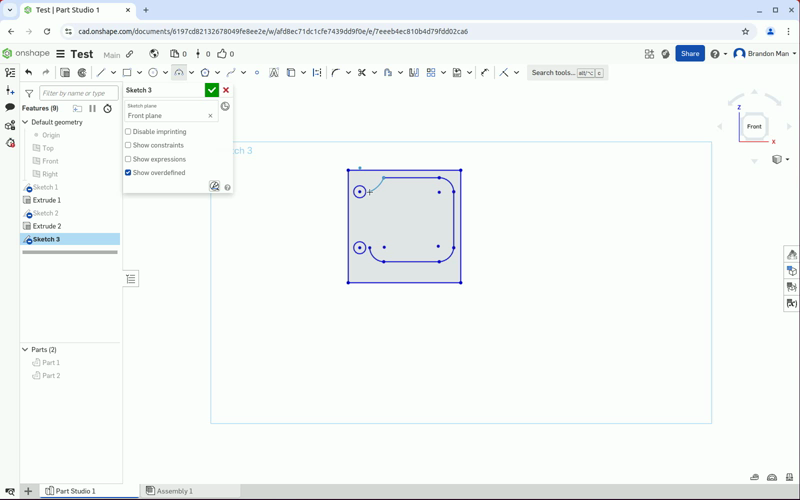
scroll(6)
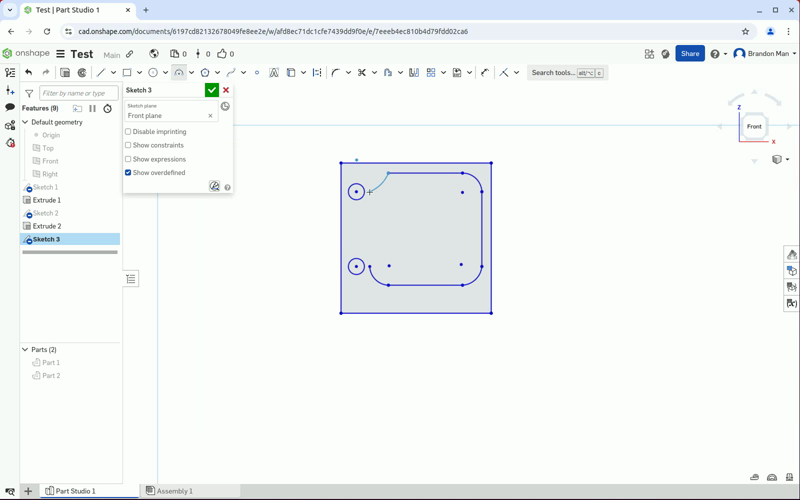
scroll(6)
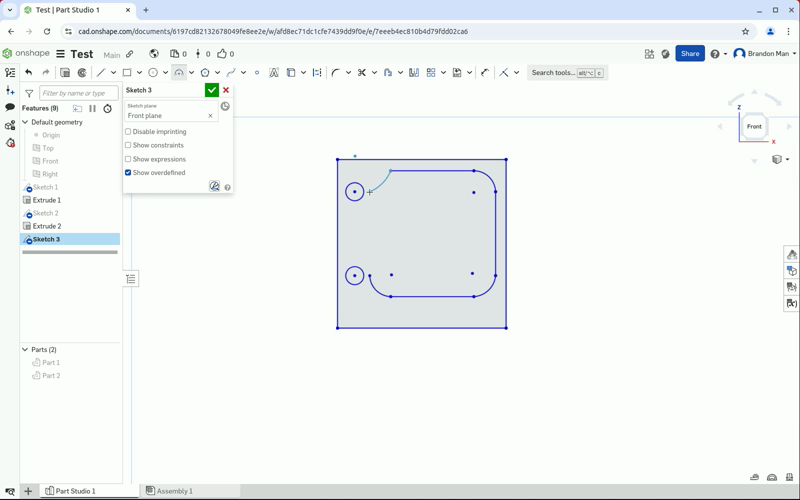
scroll(6)
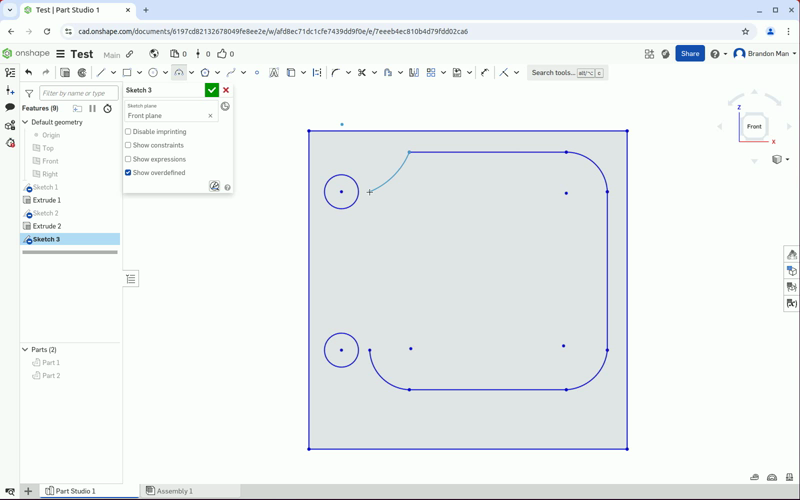
scroll(6)
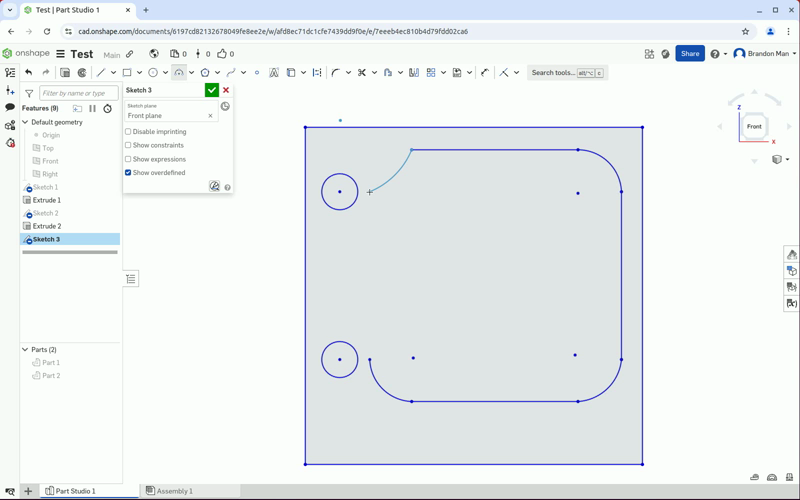
scroll(6)
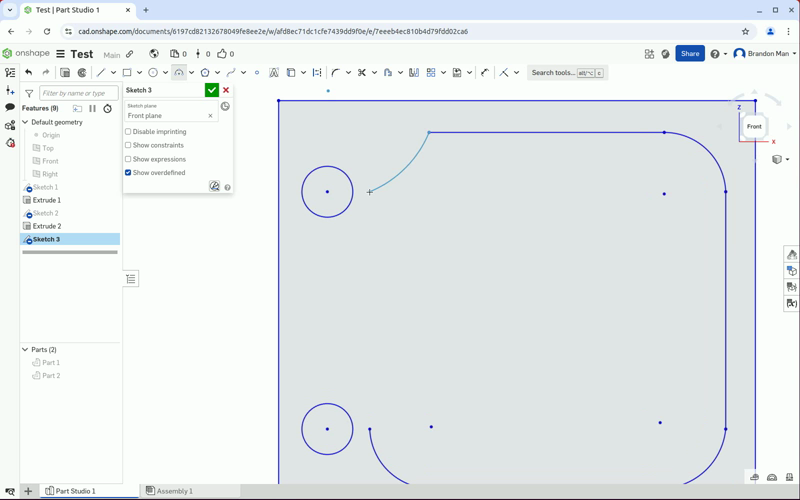
scroll(6)
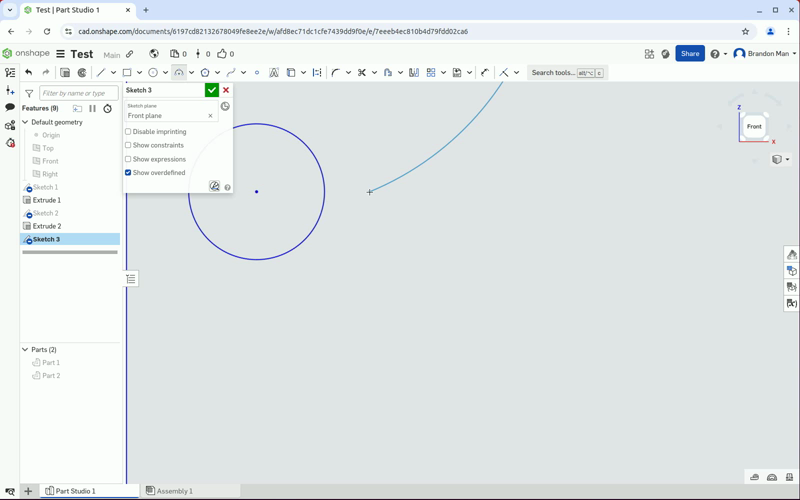
click(369, 191)
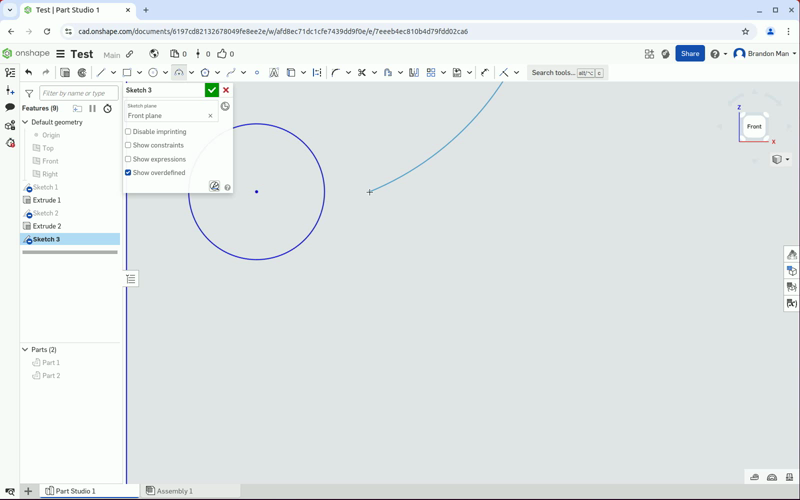
scroll(-6)
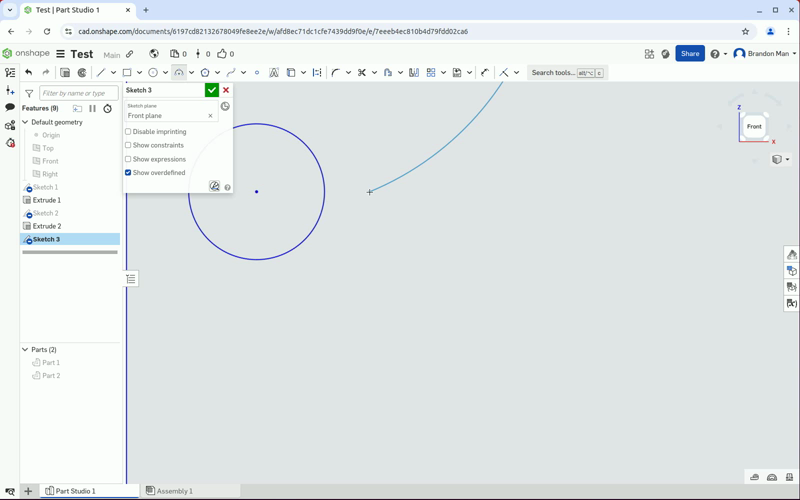
scroll(-6)
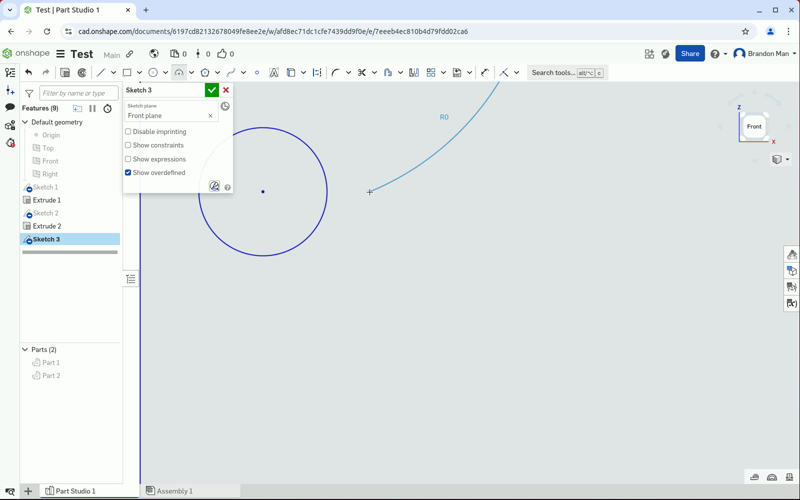
scroll(-6)
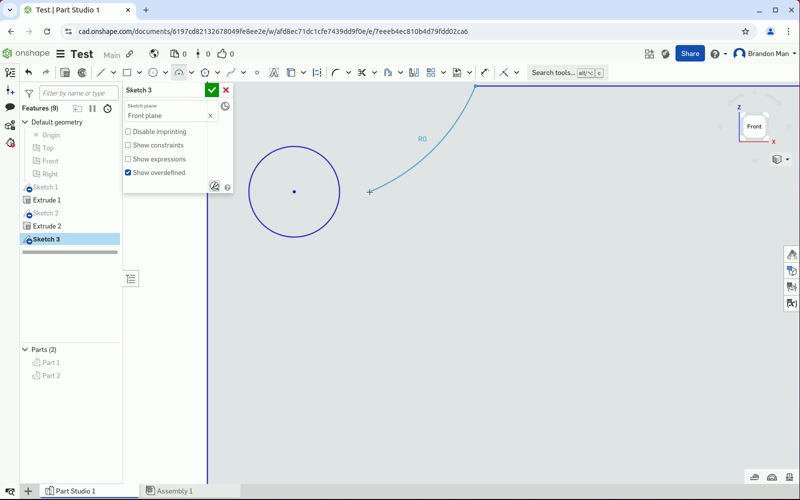
scroll(-6)
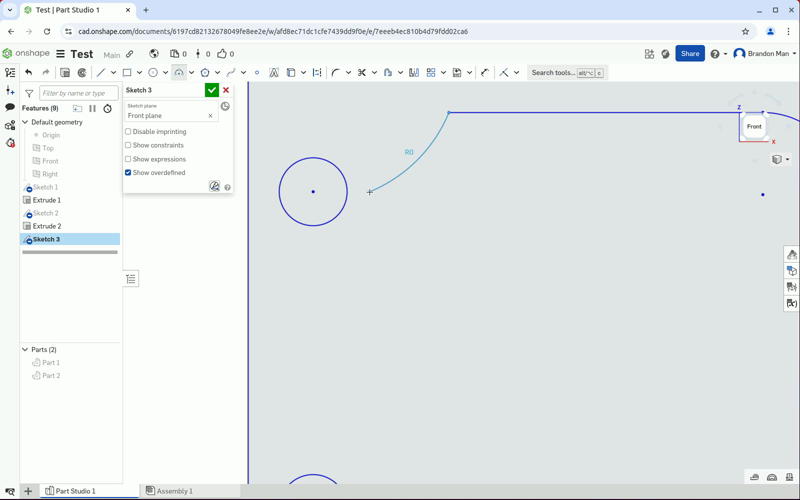
scroll(-6)
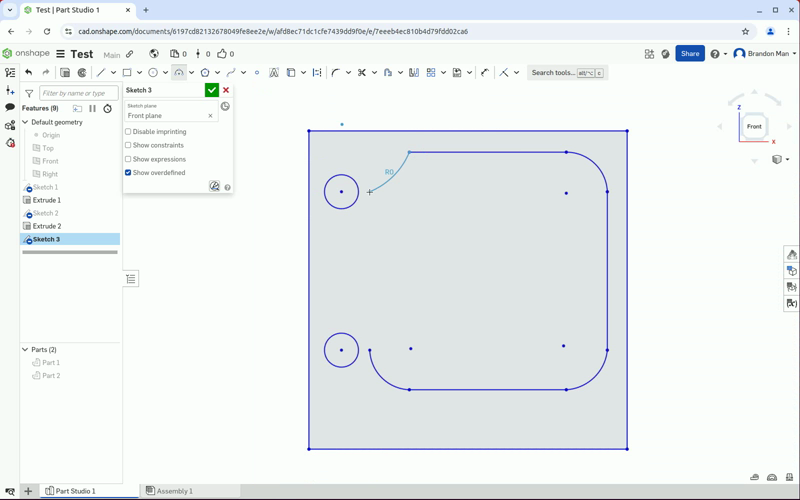
scroll(-6)
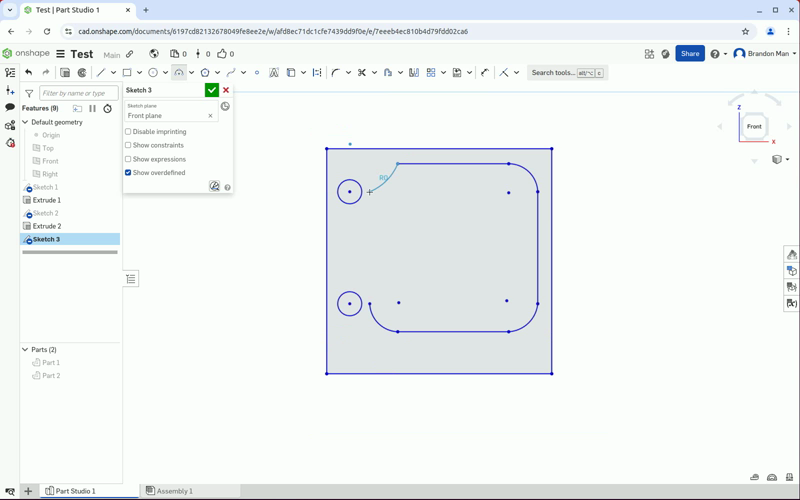
scroll(-6)
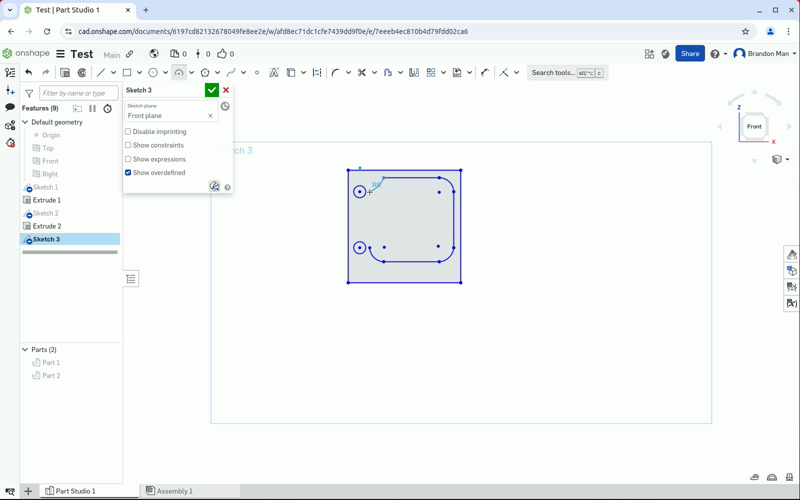
mouse_move(373, 181)
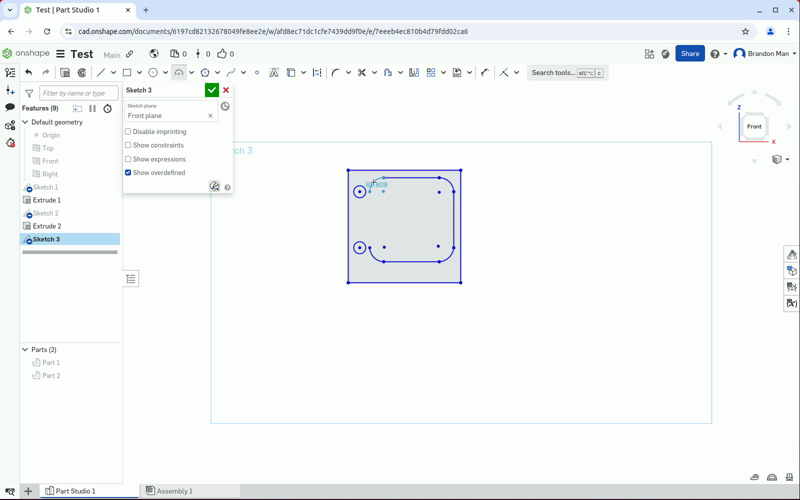
click(373, 181)
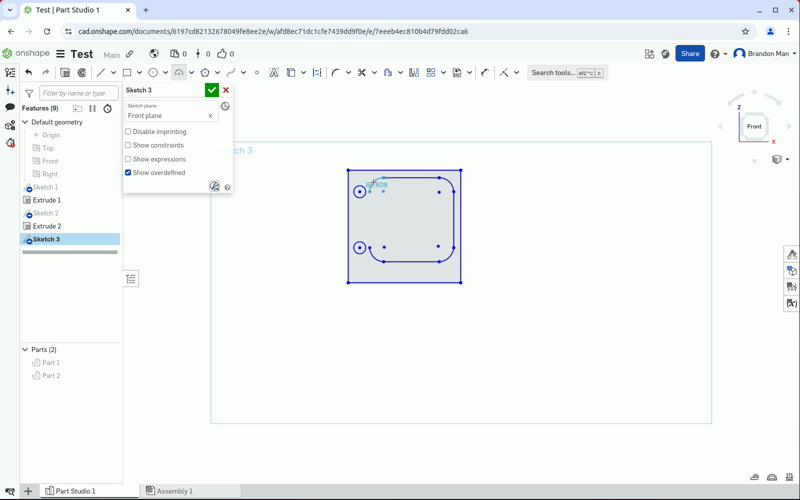
key_up(shift)
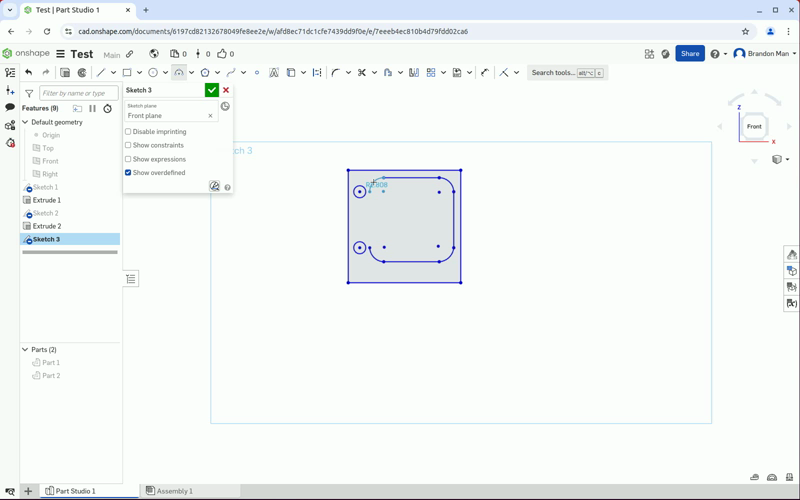
key(esc)
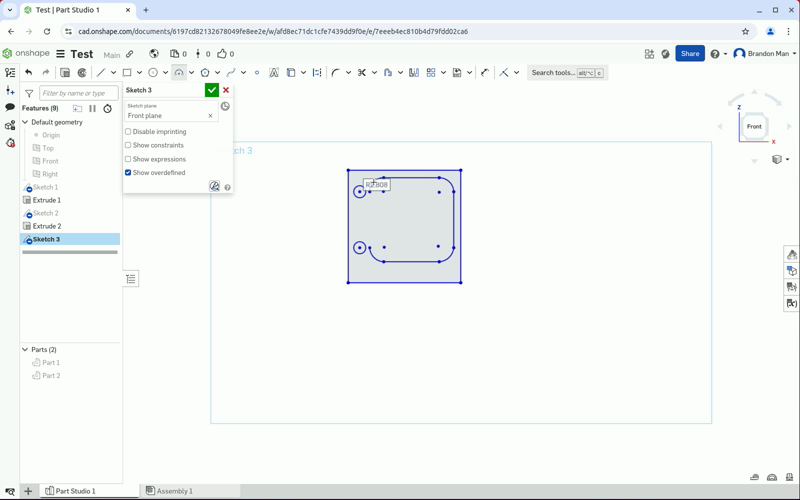
key(l)
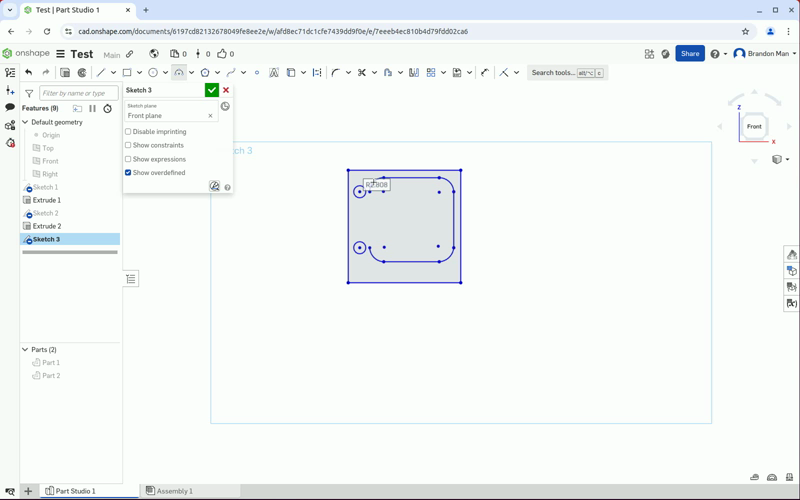
mouse_move(369, 191)
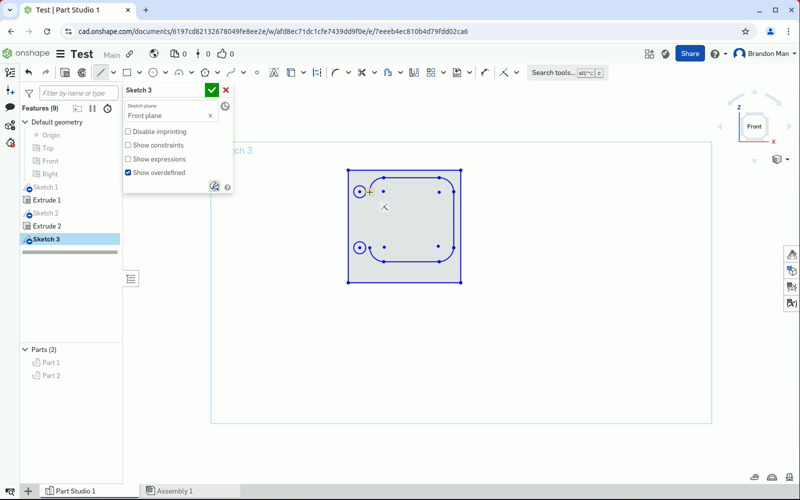
scroll(6)
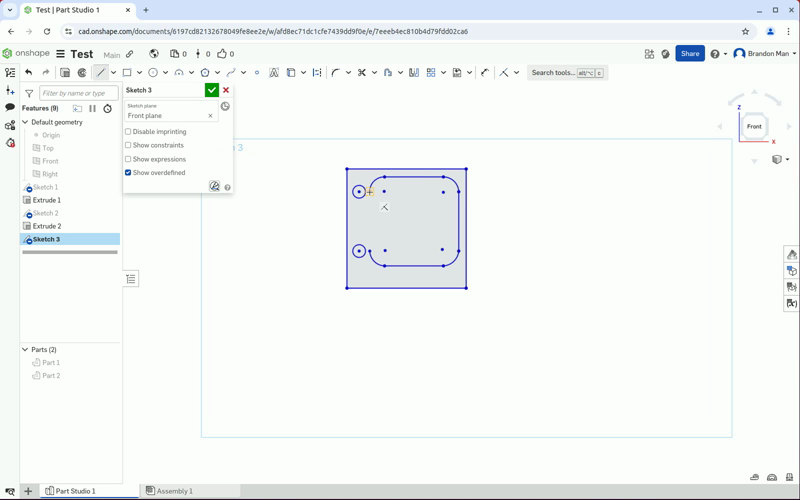
scroll(6)
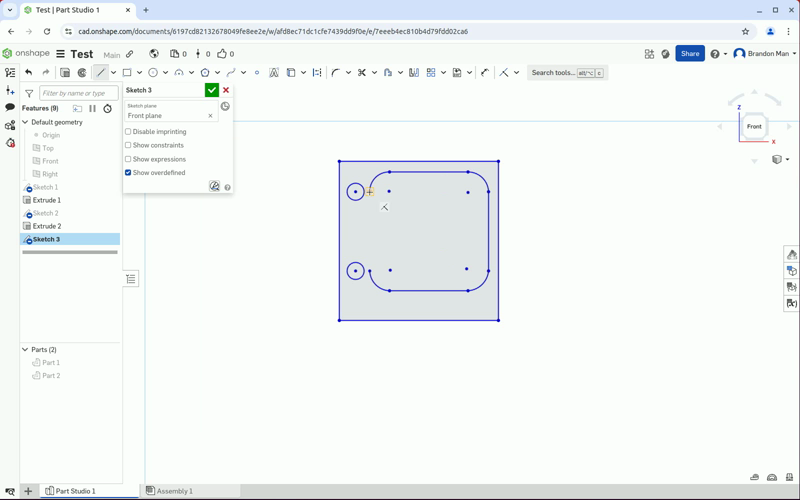
scroll(6)
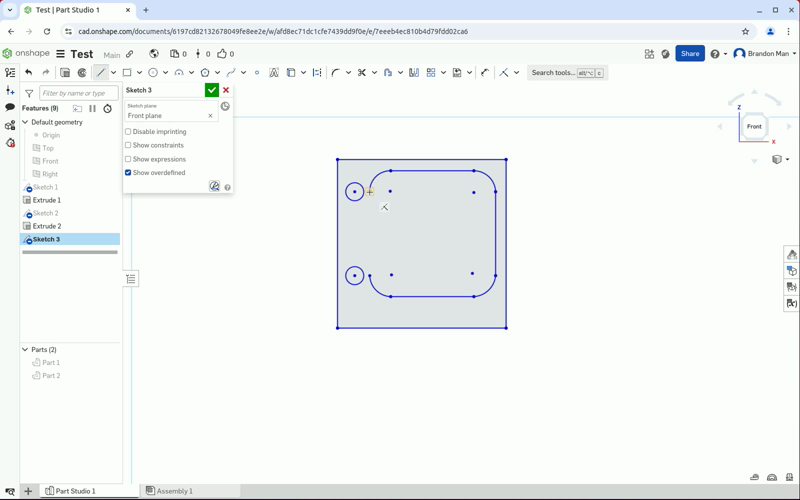
scroll(6)
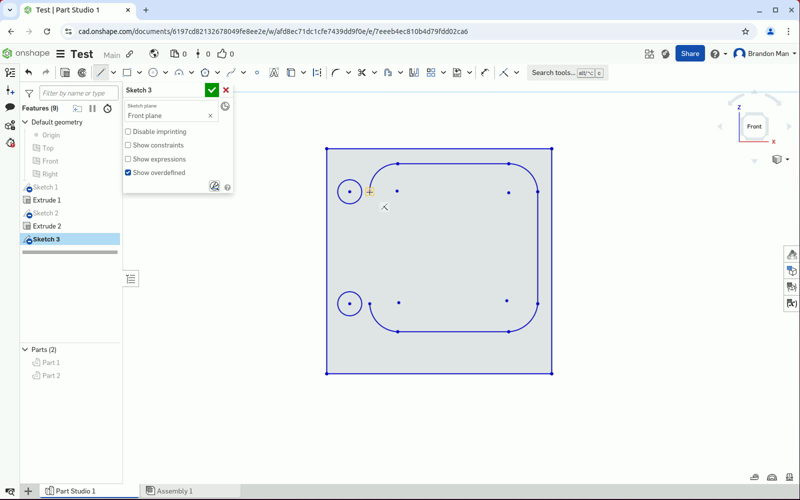
scroll(6)
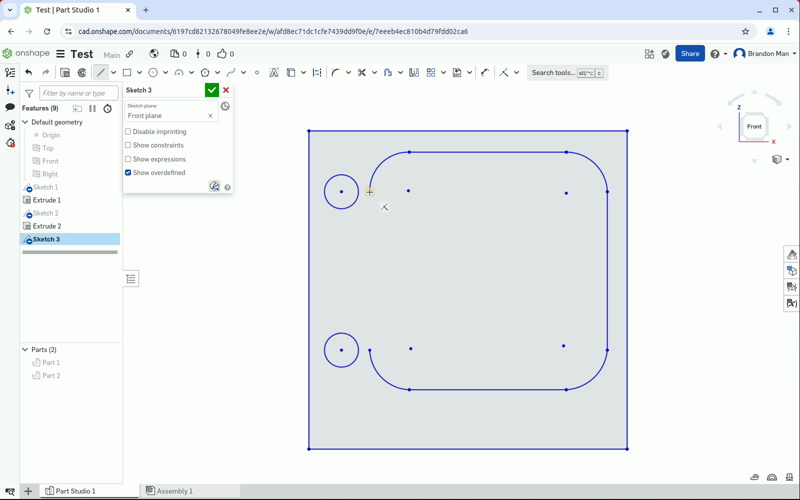
scroll(6)
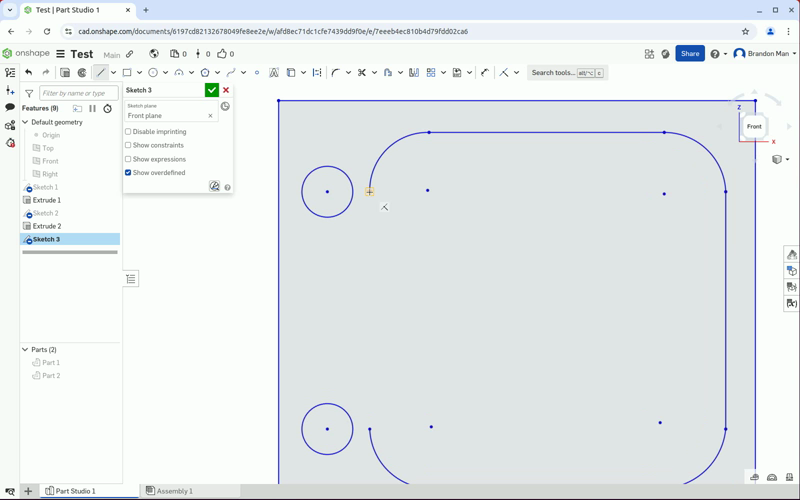
scroll(6)
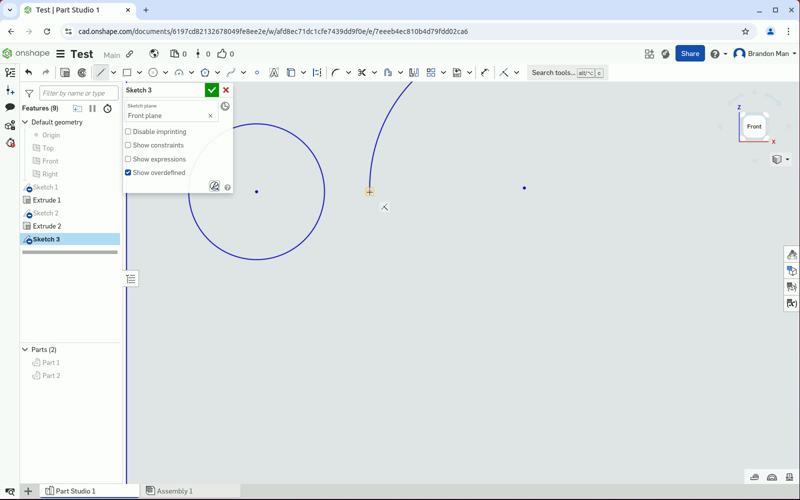
click(369, 191)
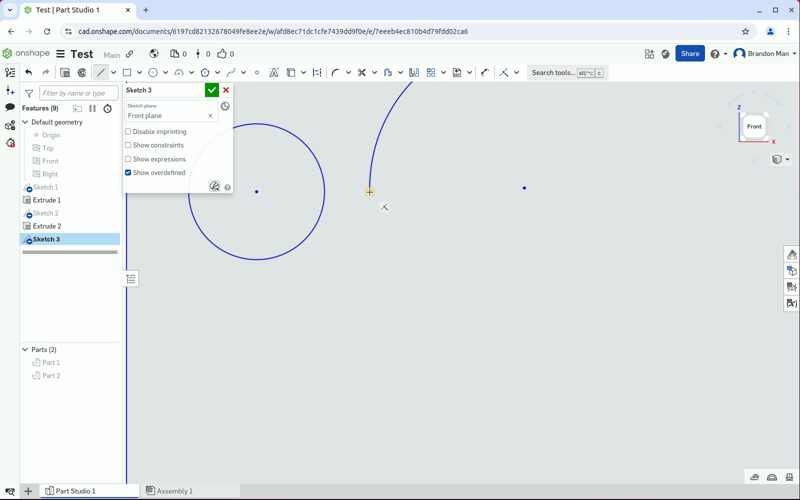
scroll(-6)
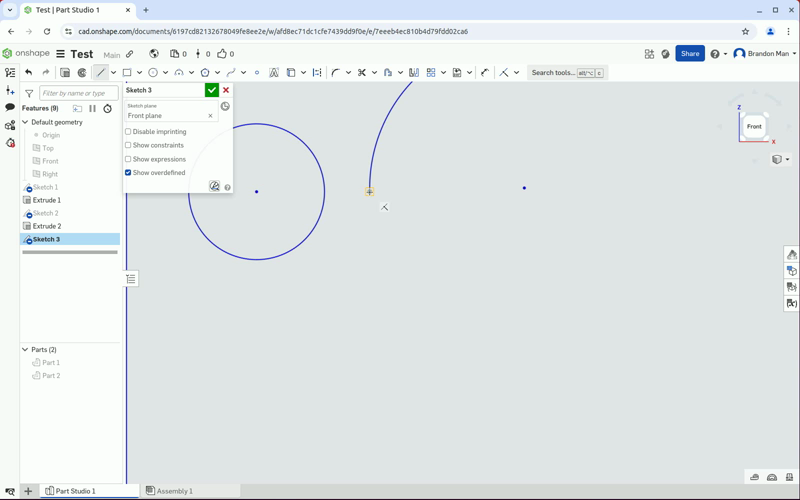
scroll(-6)
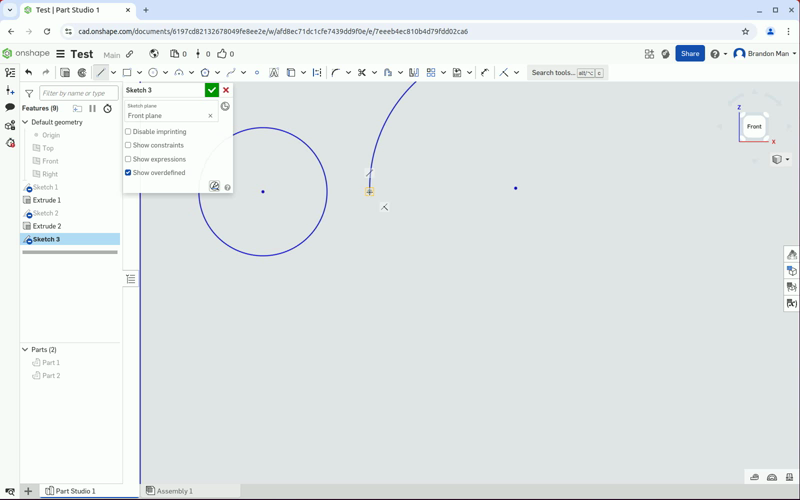
scroll(-6)
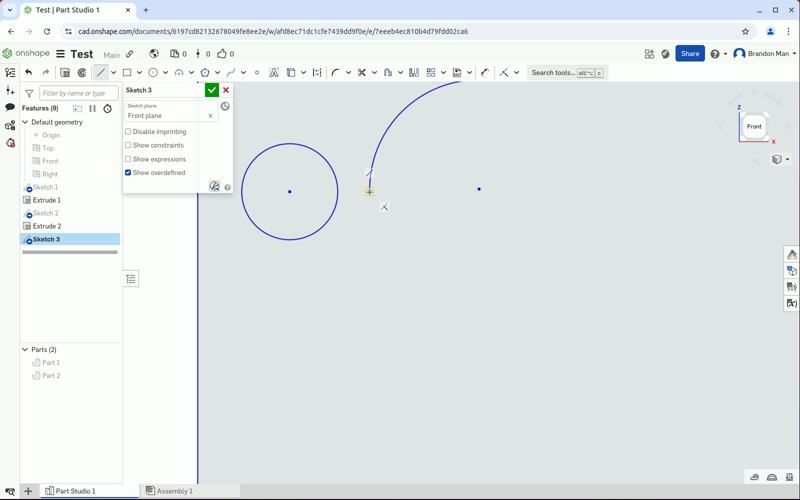
scroll(-6)
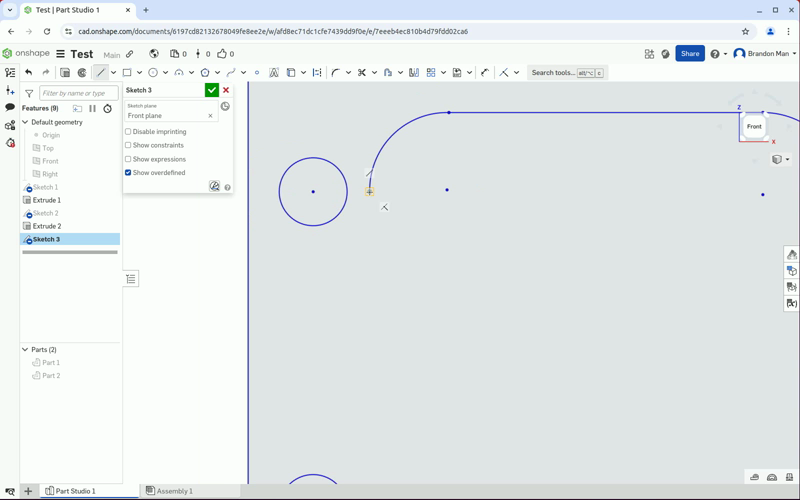
scroll(-6)
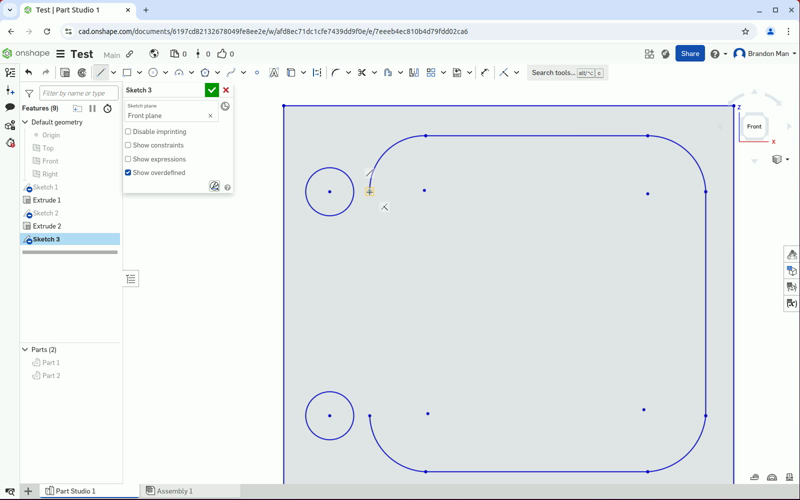
scroll(-6)
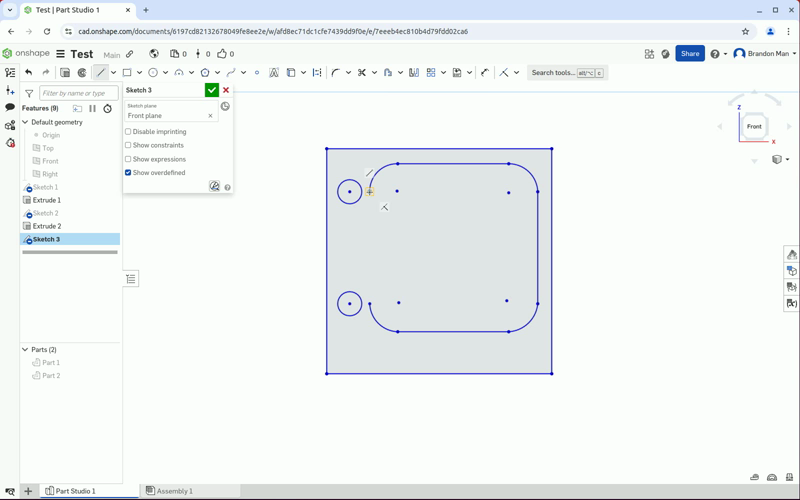
scroll(-6)
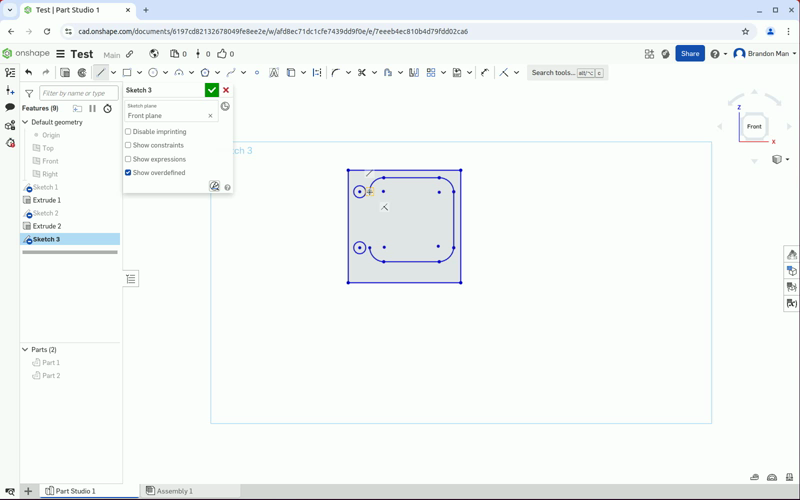
mouse_move(399, 191)
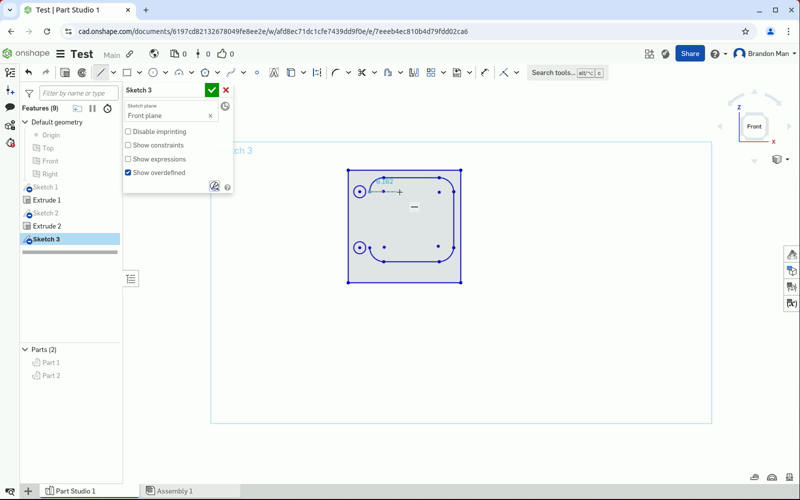
key_down(shift)
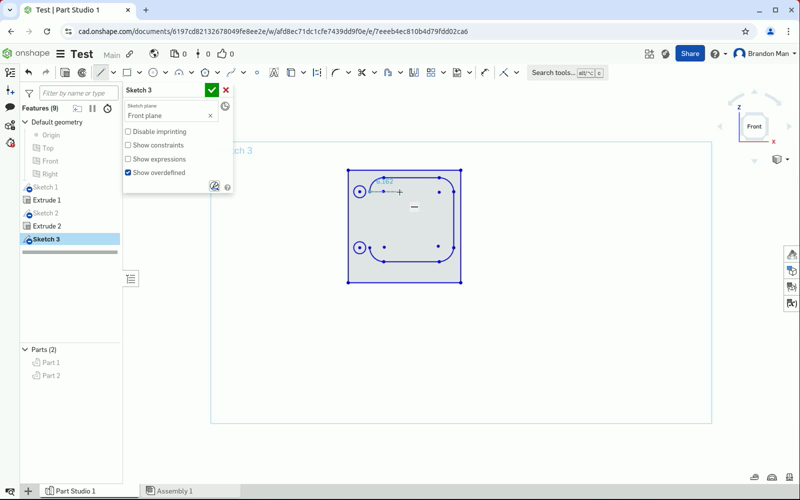
mouse_move(369, 247)
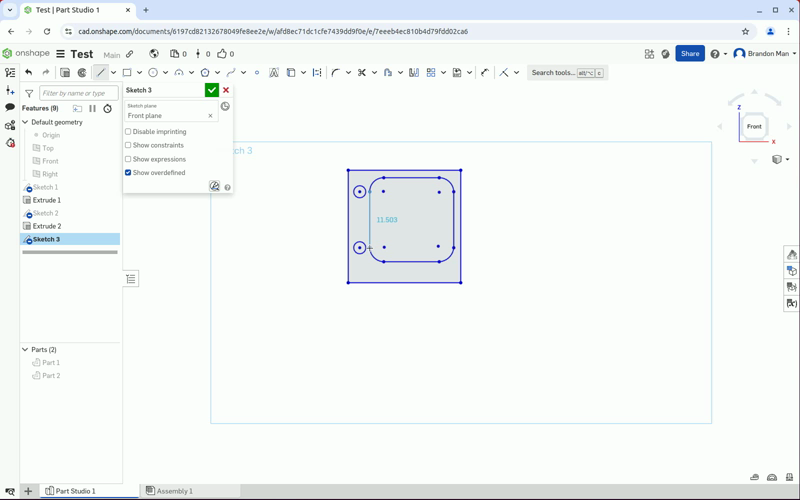
scroll(6)
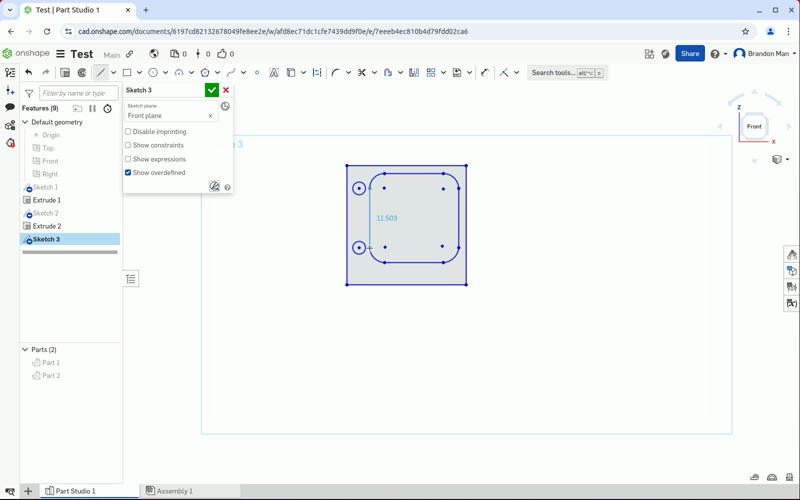
scroll(6)
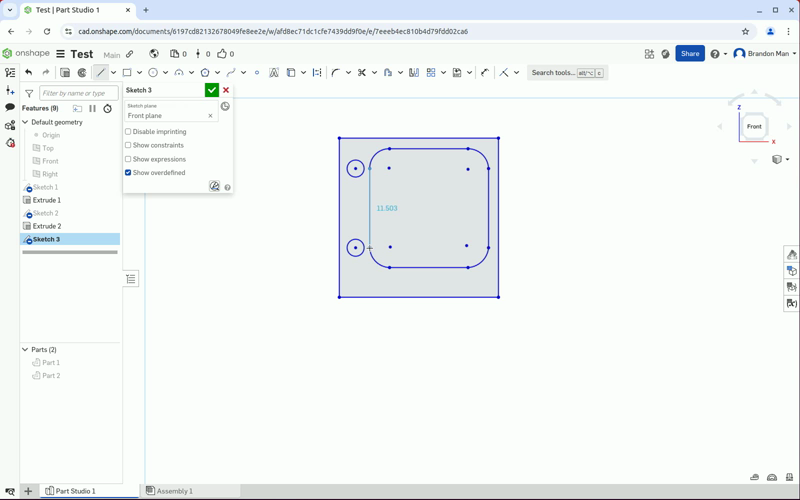
scroll(6)
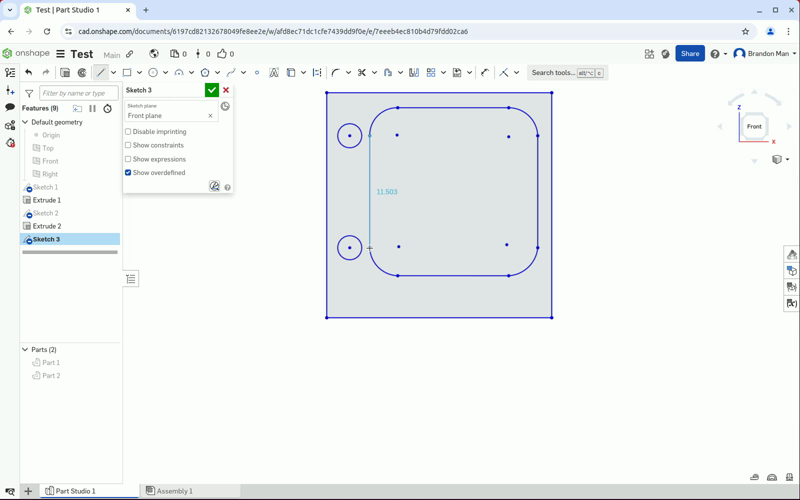
scroll(6)
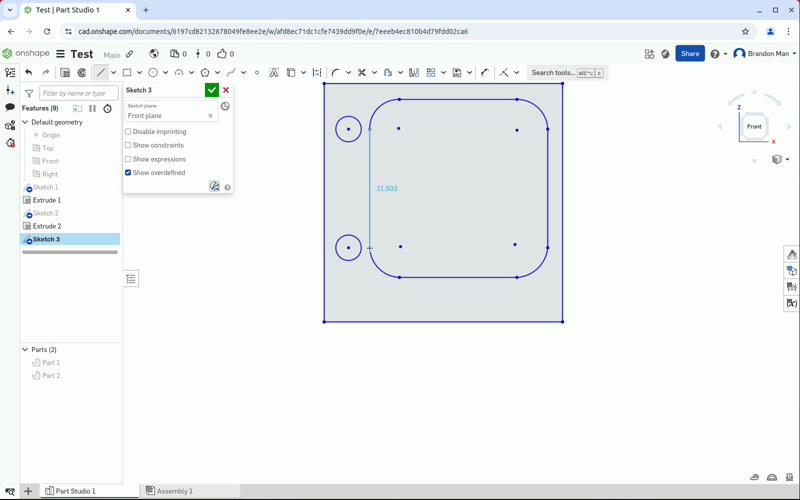
scroll(6)
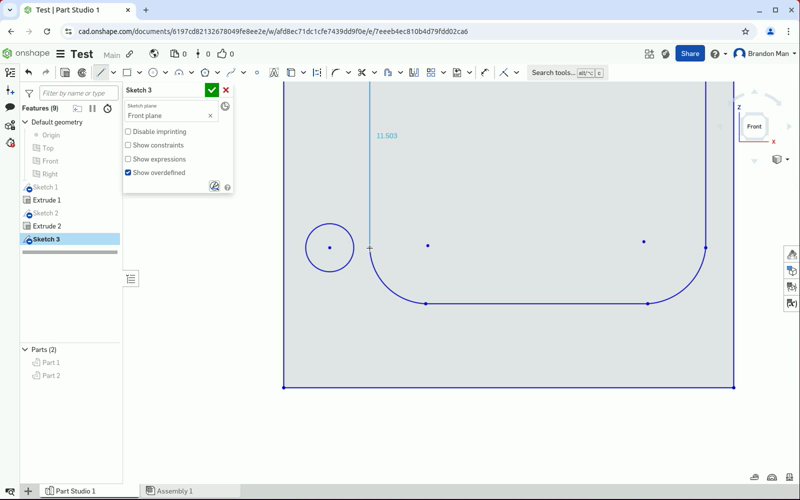
scroll(6)
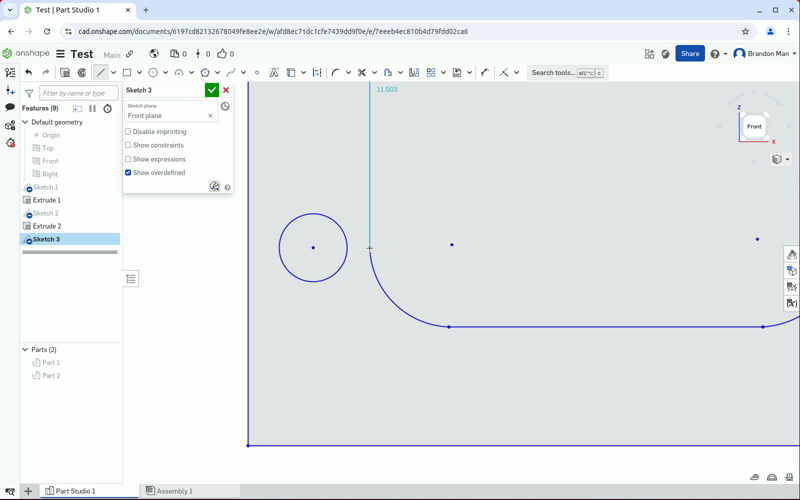
scroll(6)
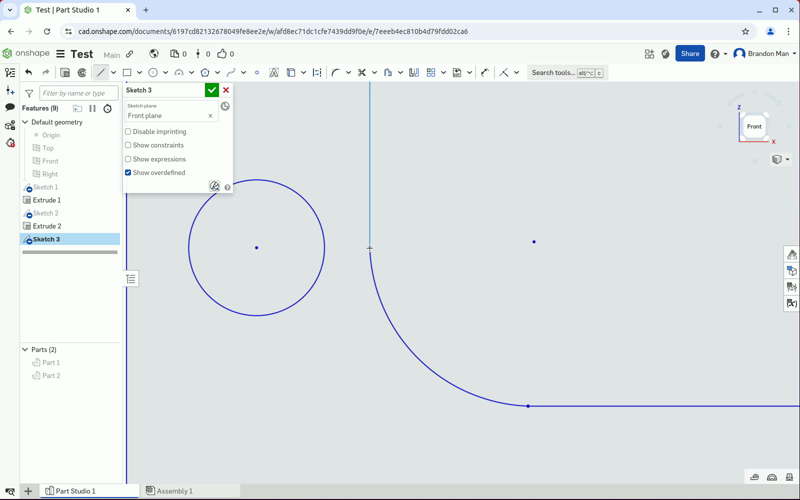
key_up(shift)
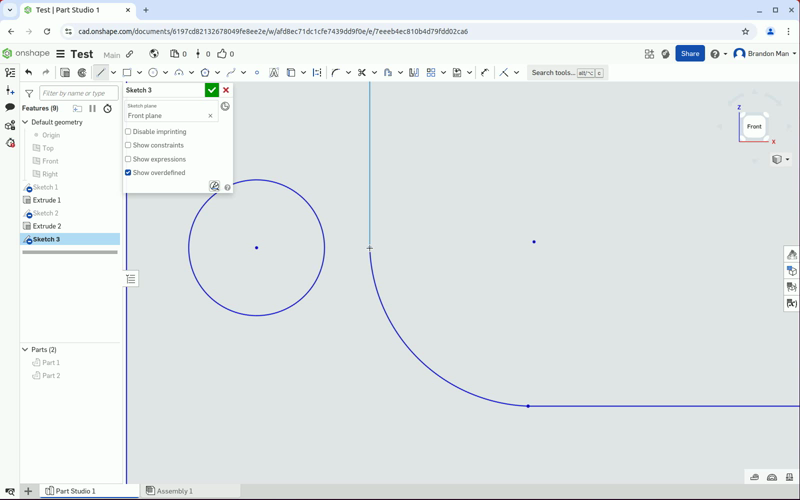
click(369, 247)
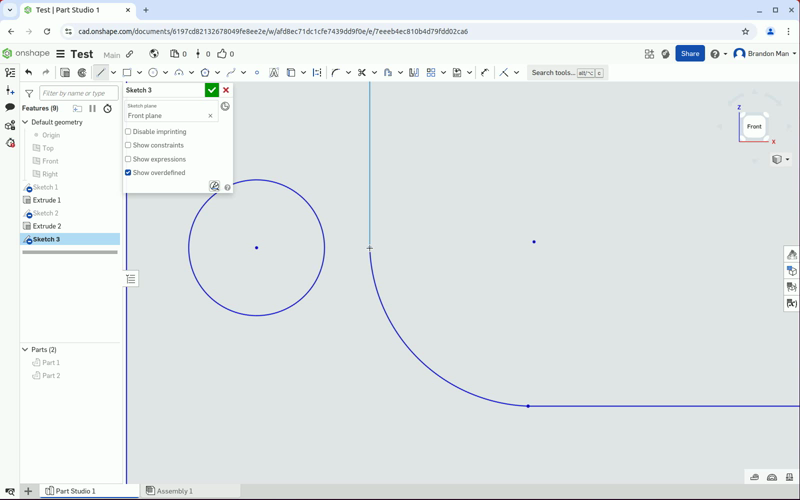
scroll(-6)
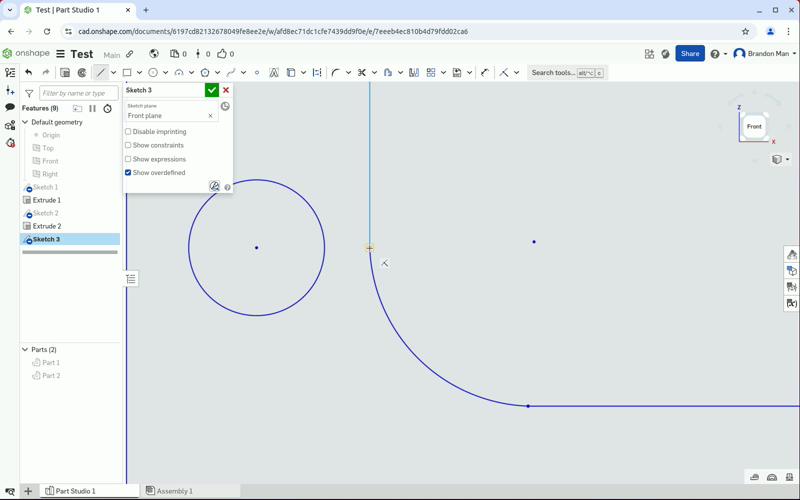
scroll(-6)
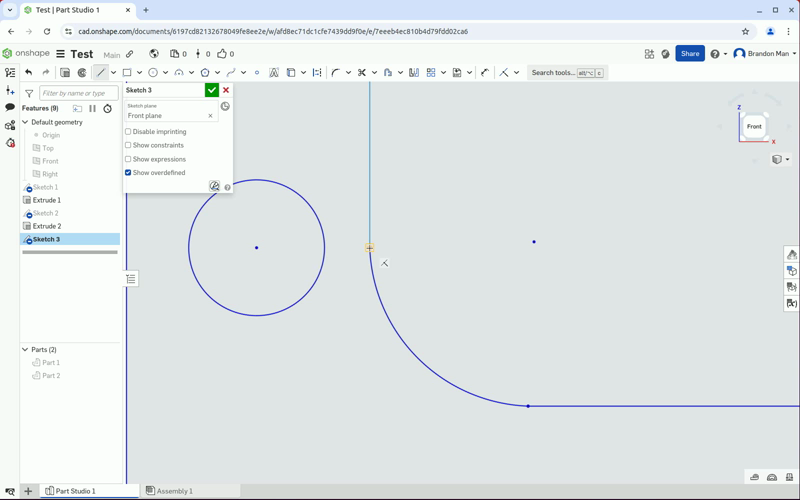
scroll(-6)
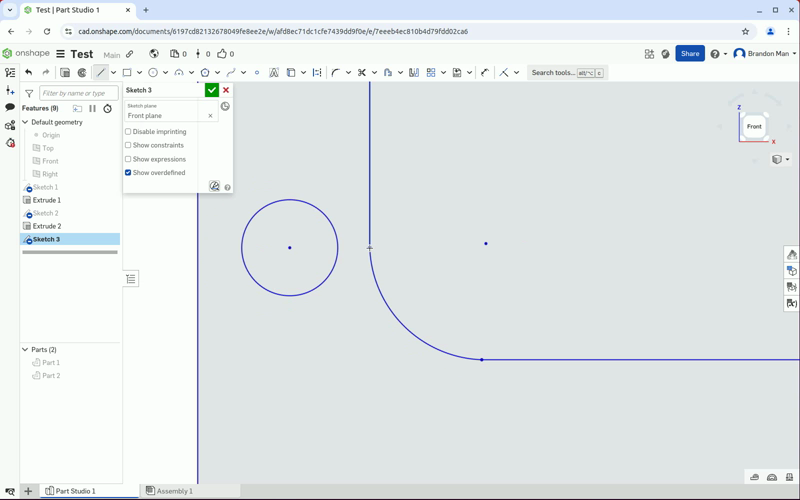
scroll(-6)
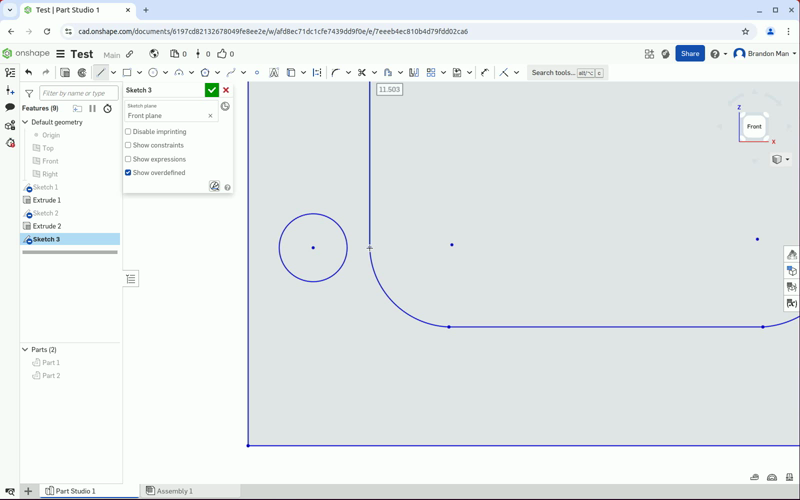
scroll(-6)
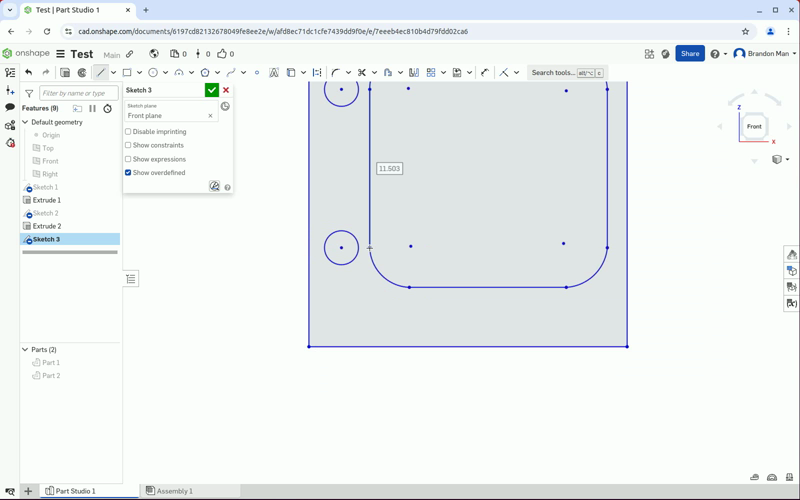
scroll(-6)
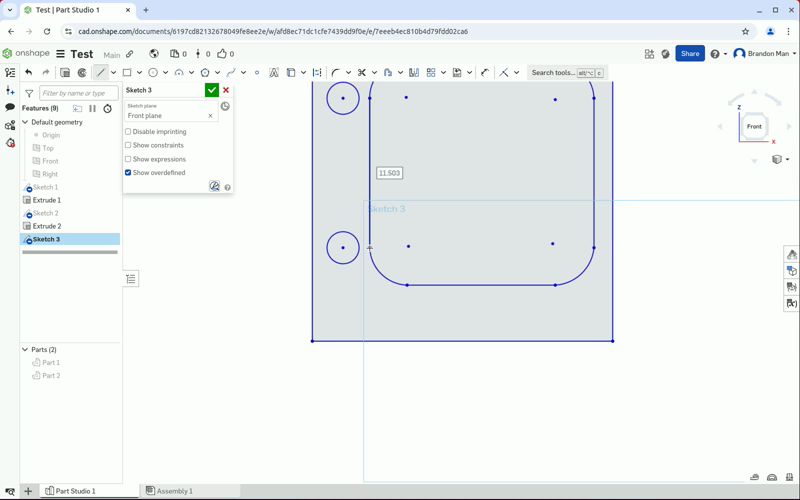
scroll(-6)
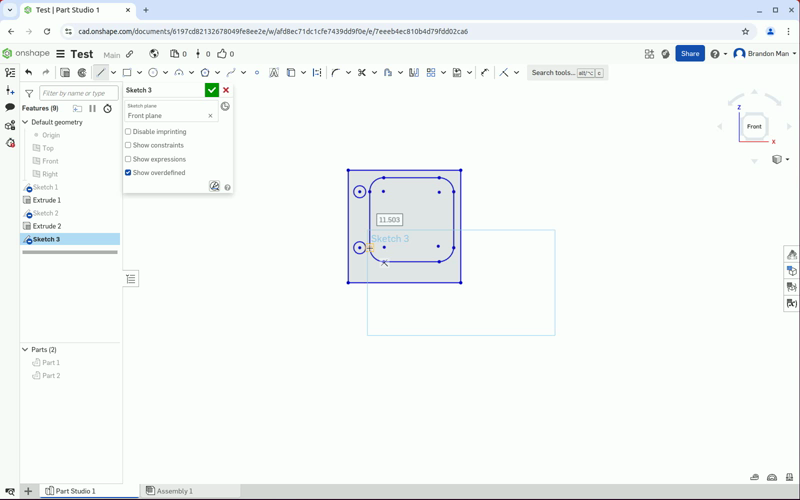
key(esc)
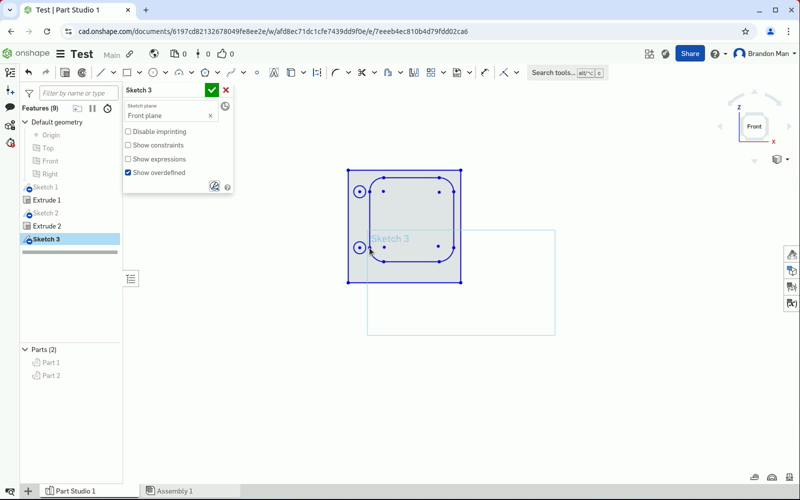
mouse_move(456, 181)
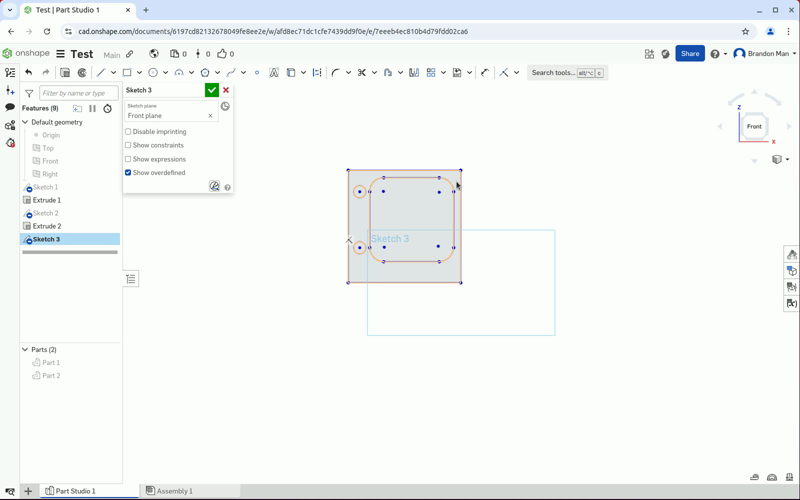
click(456, 181)
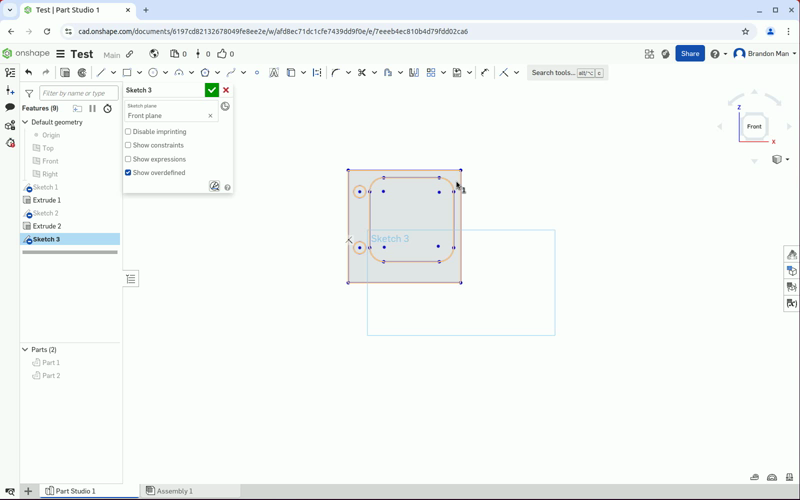
mouse_move(73, 352)
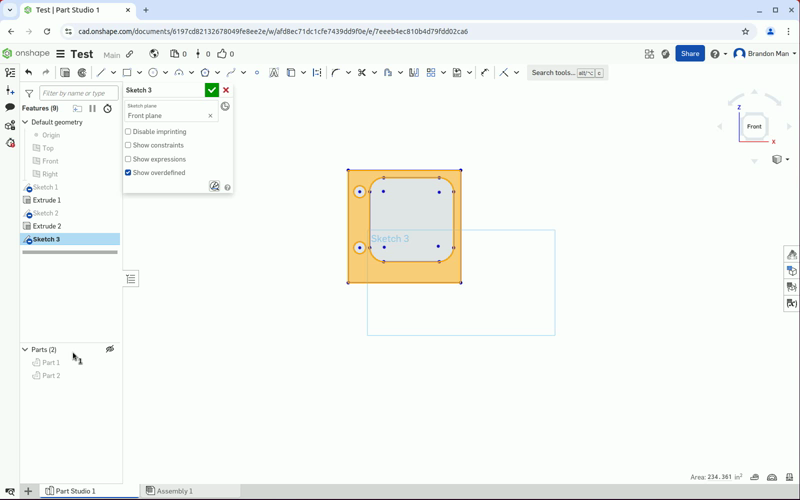
key(shift+y)
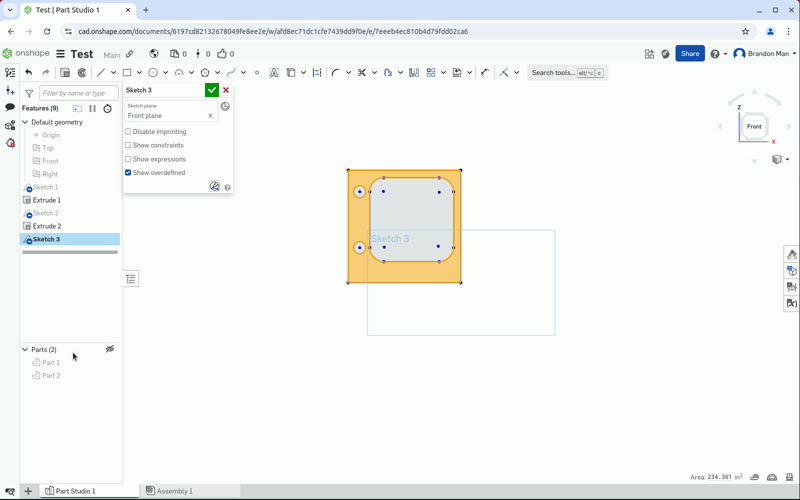
key(shift+e)
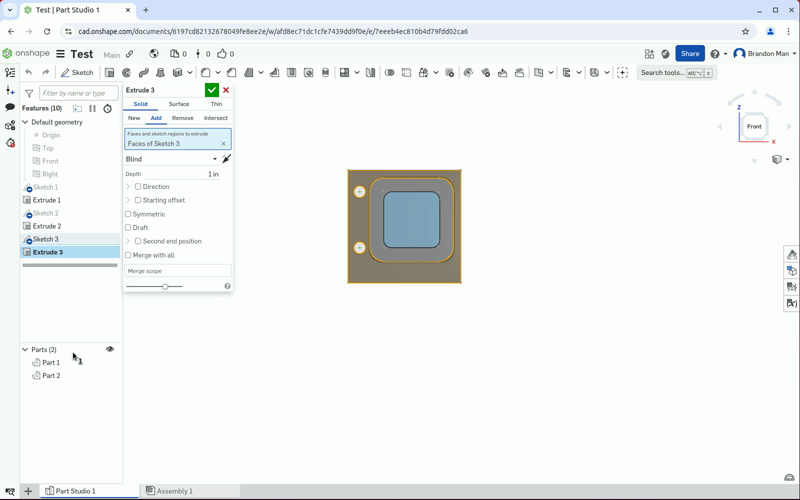
mouse_move(143, 106)
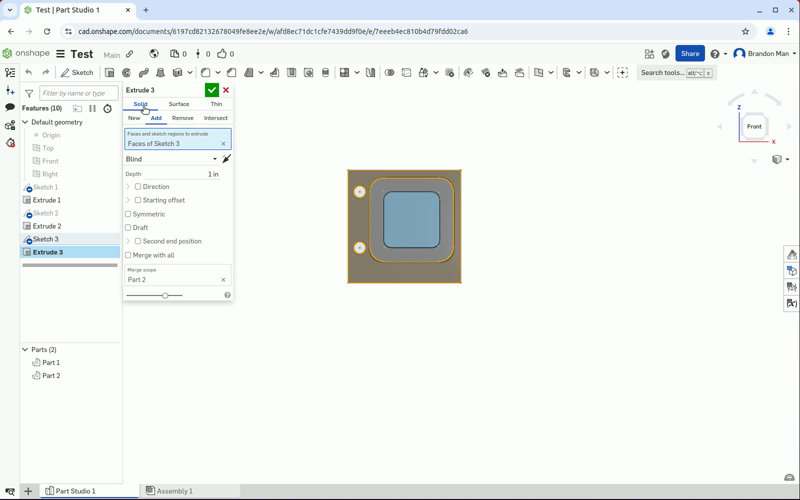
click(143, 106)
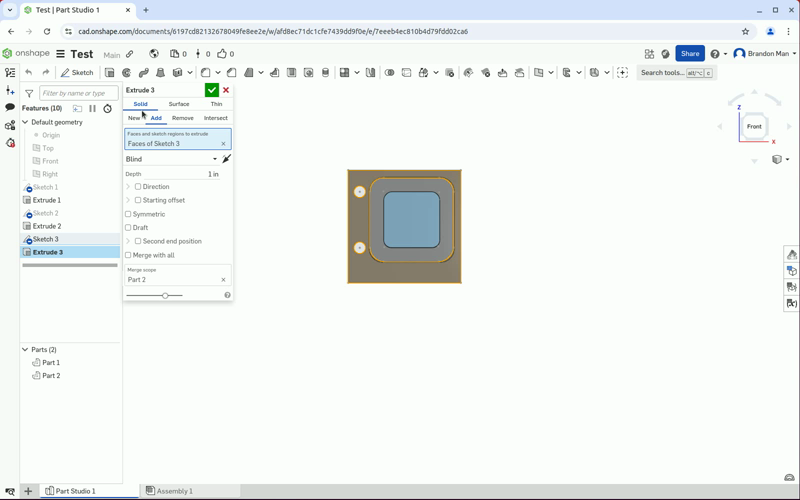
mouse_move(137, 120)
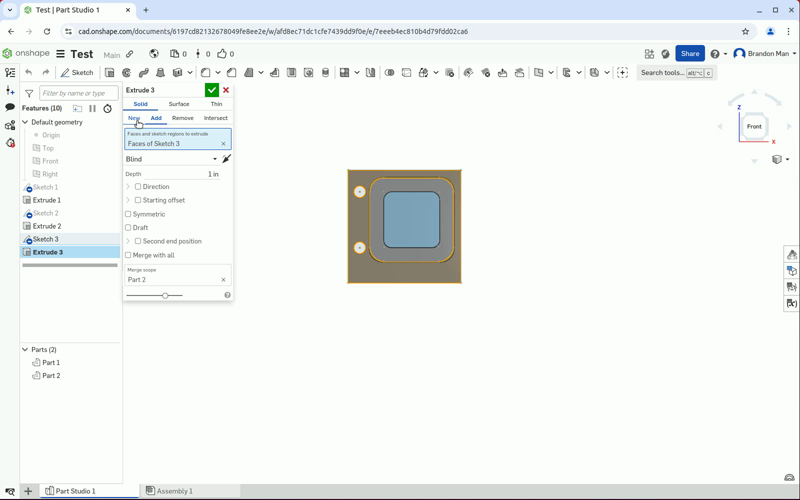
click(137, 120)
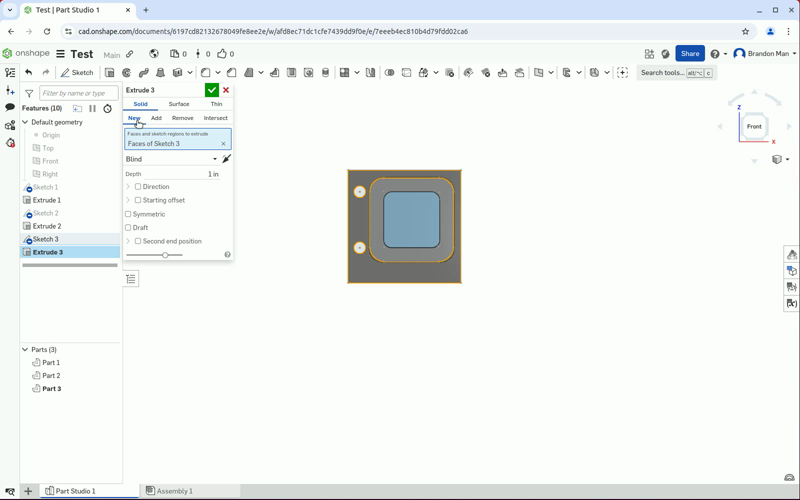
key(tab, 4)
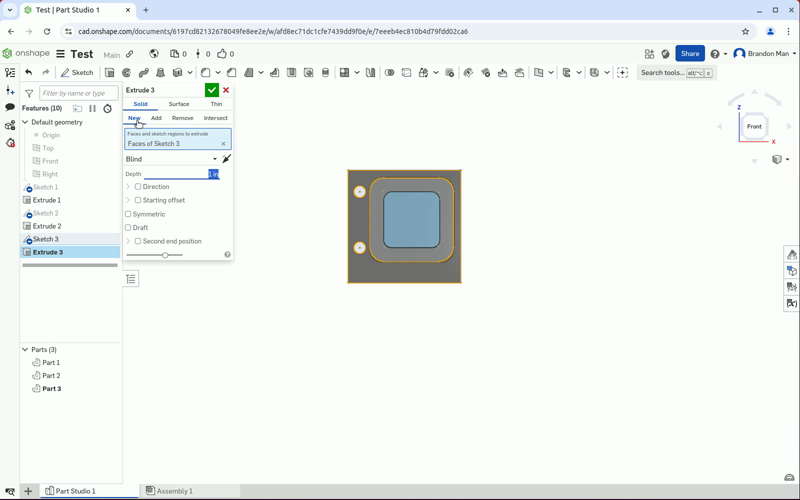
text(5.777)
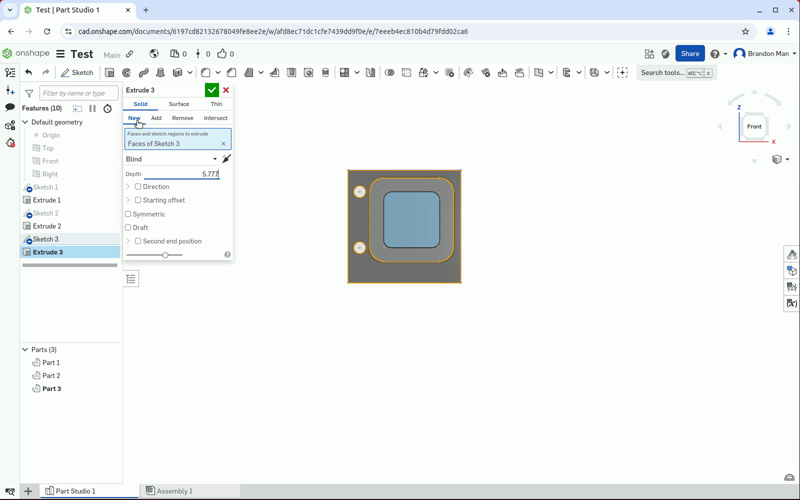
key(enter)
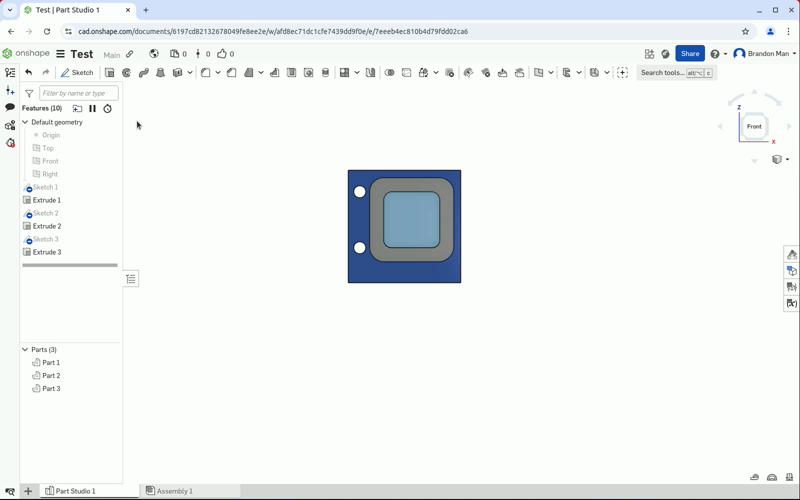
key(shift+h)
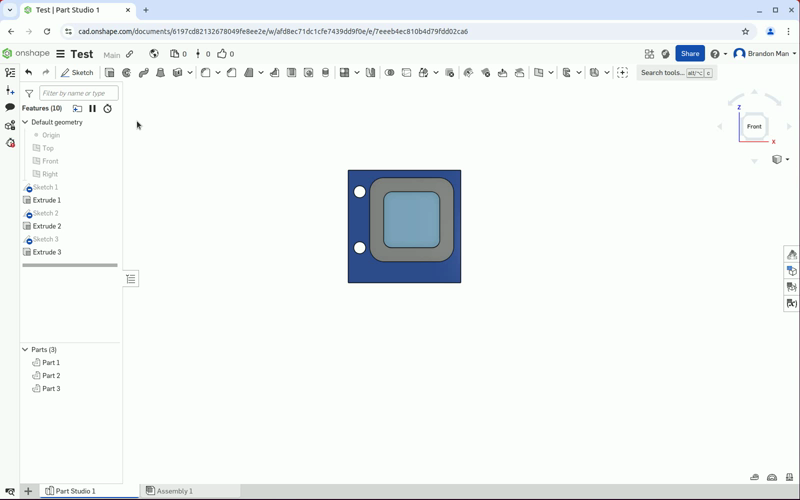
key(shift+h)
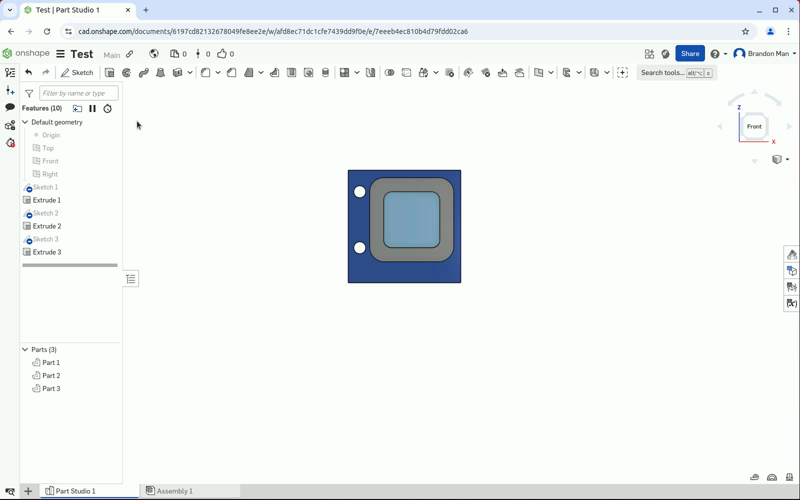
mouse_move(73, 189)
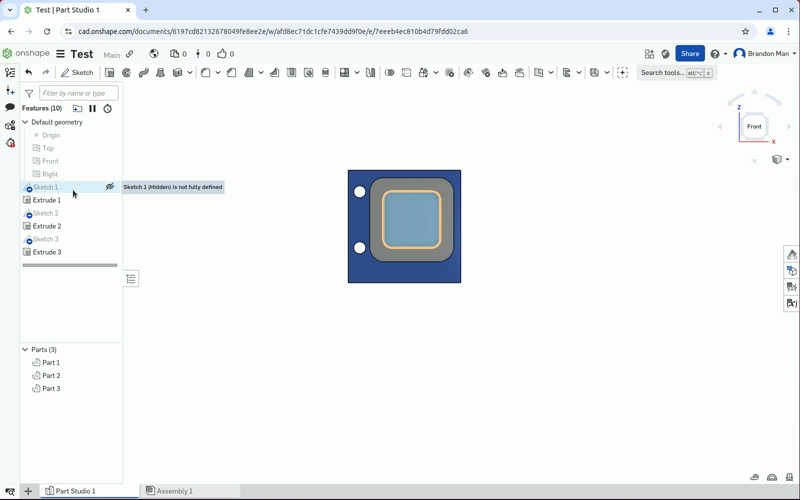
click(73, 189)
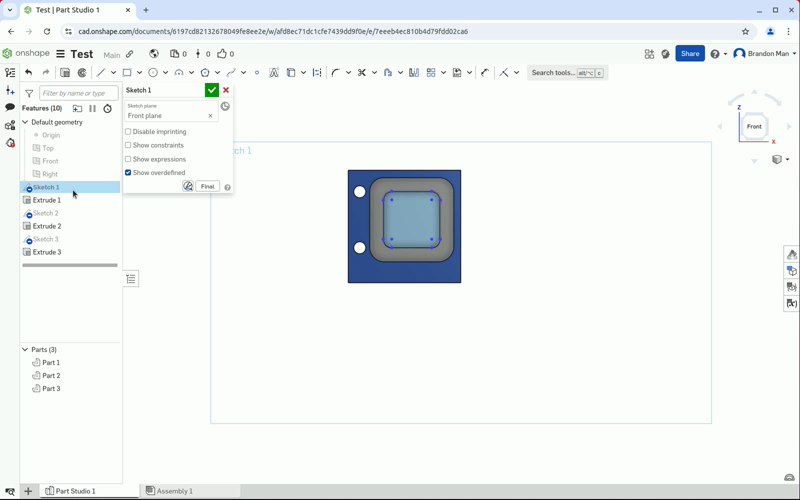
mouse_move(229, 92)
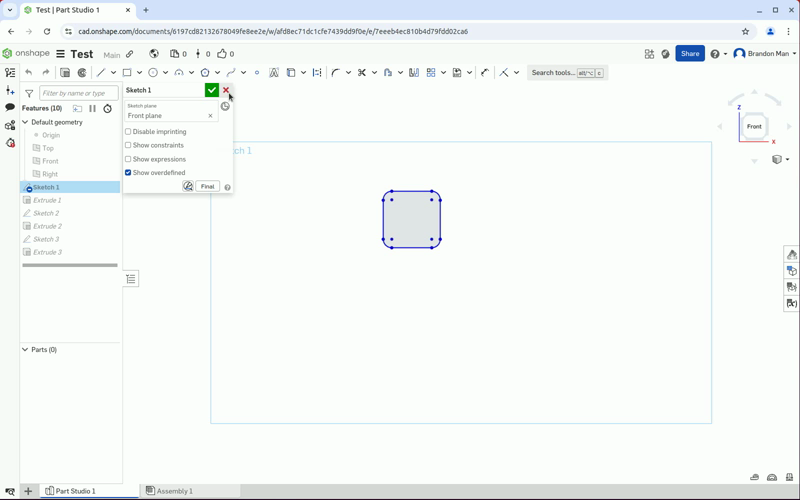
click(229, 92)
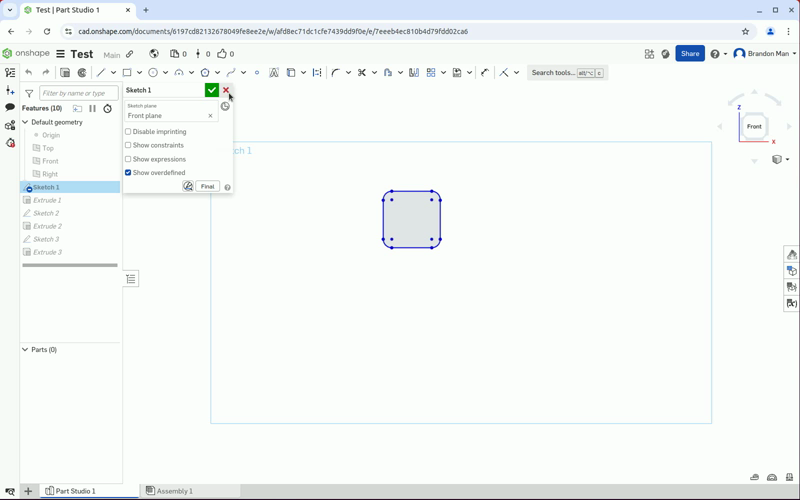
key(shift+s)
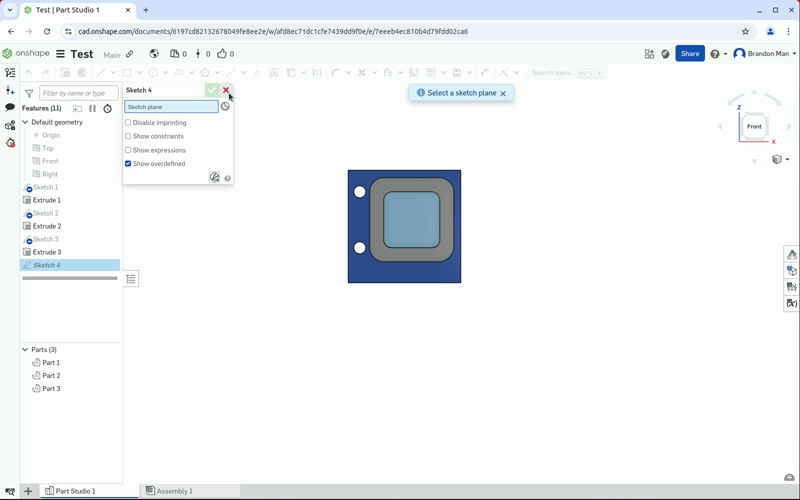
mouse_move(73, 163)
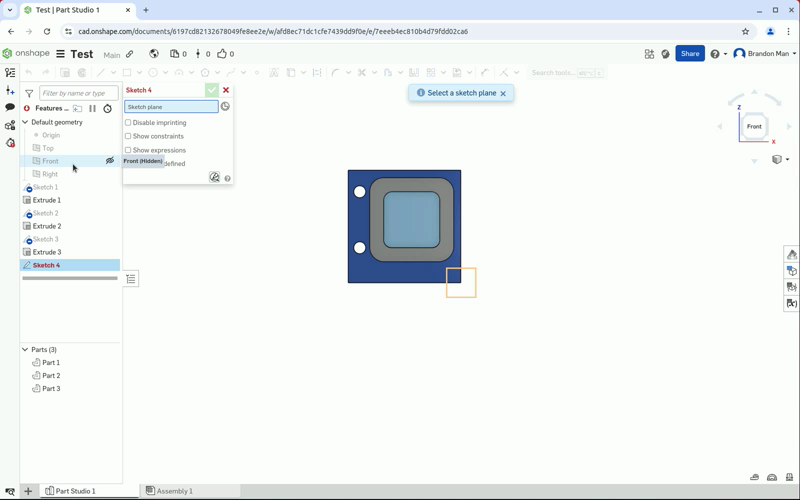
click(73, 163)
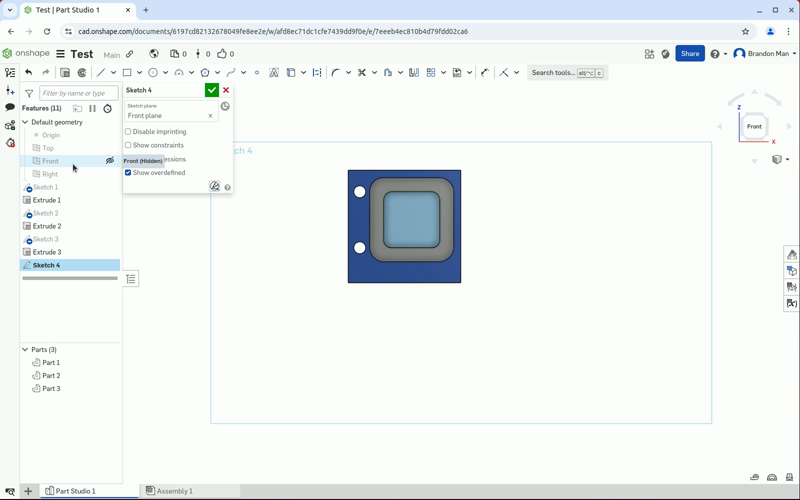
mouse_move(73, 352)
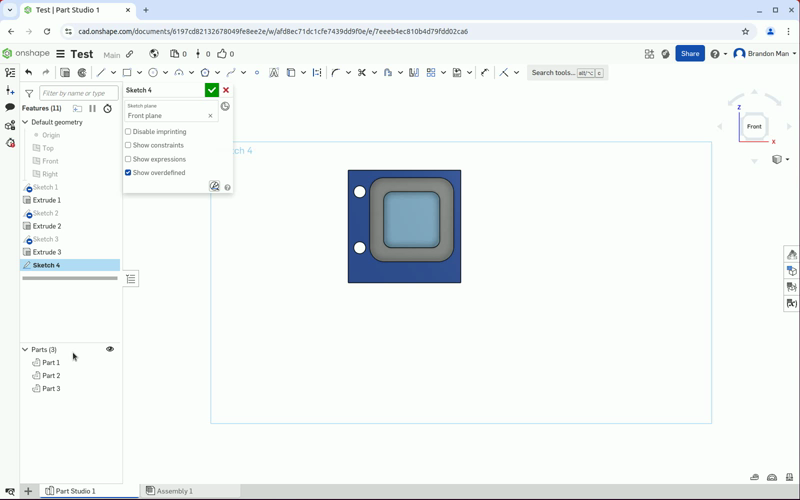
key(y)
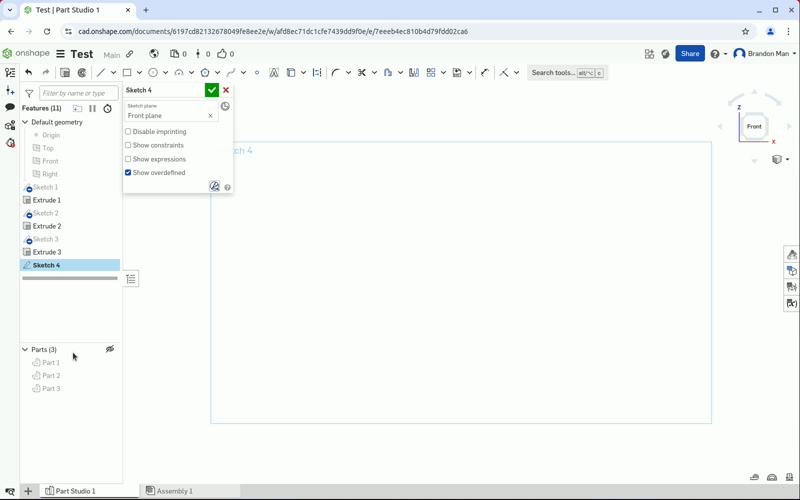
key(c)
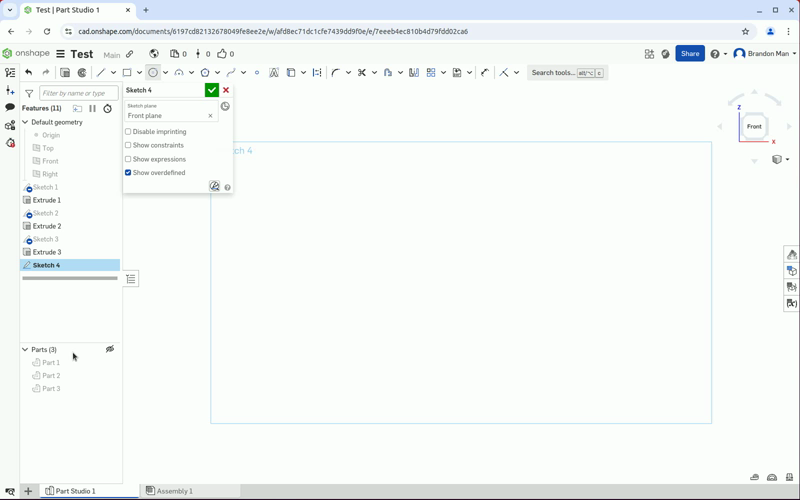
key_down(shift)
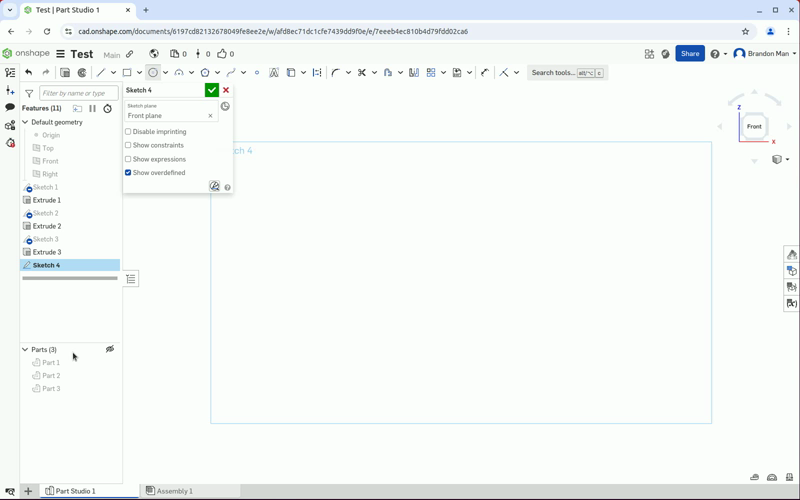
mouse_move(360, 191)
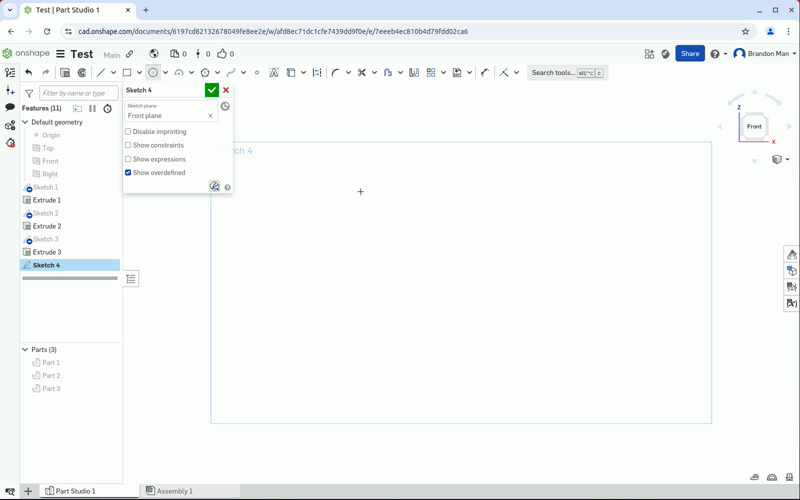
click(360, 191)
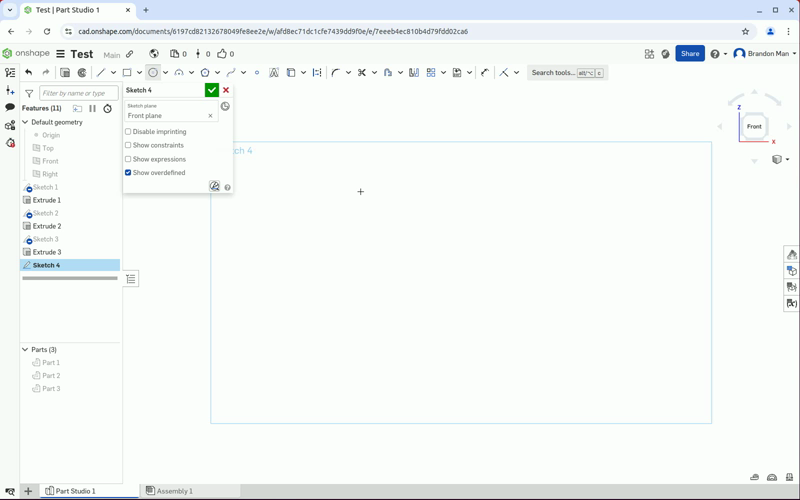
key_up(shift)
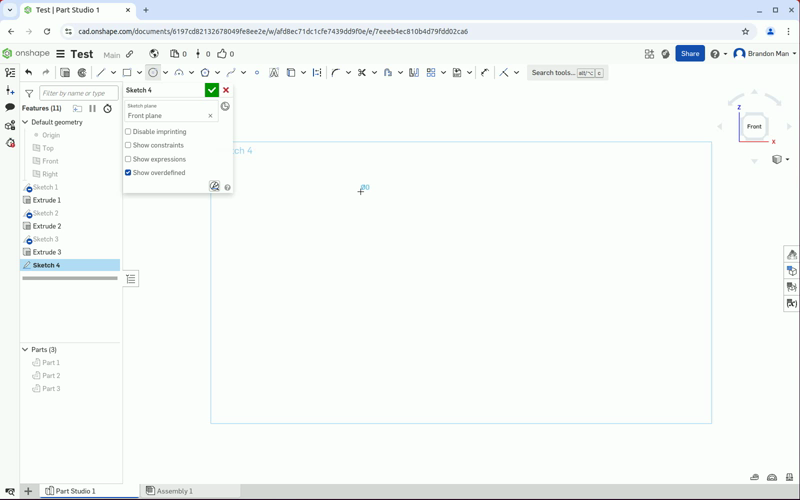
mouse_move(366, 191)
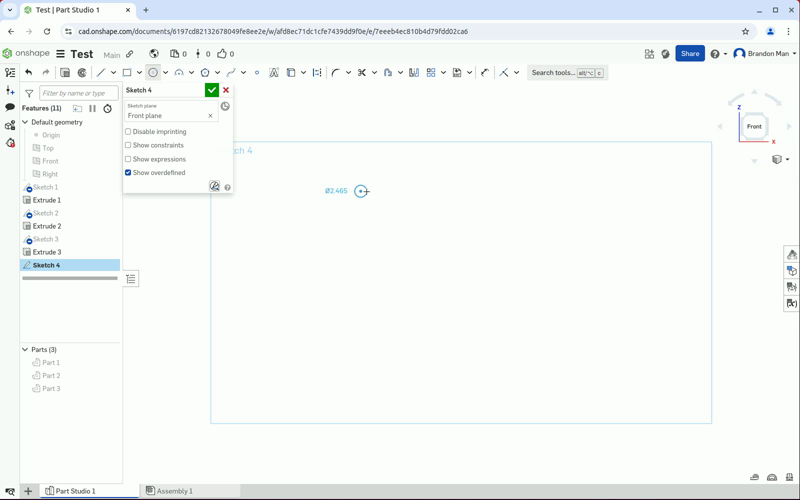
click(366, 191)
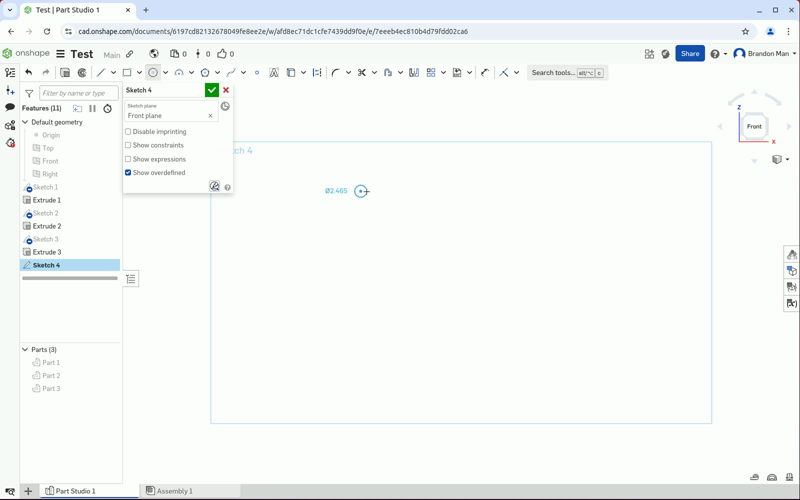
key(esc)
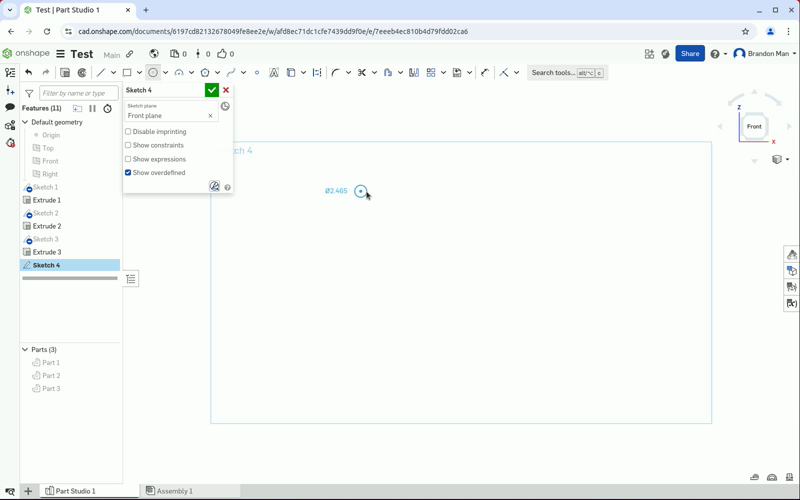
mouse_move(362, 192)
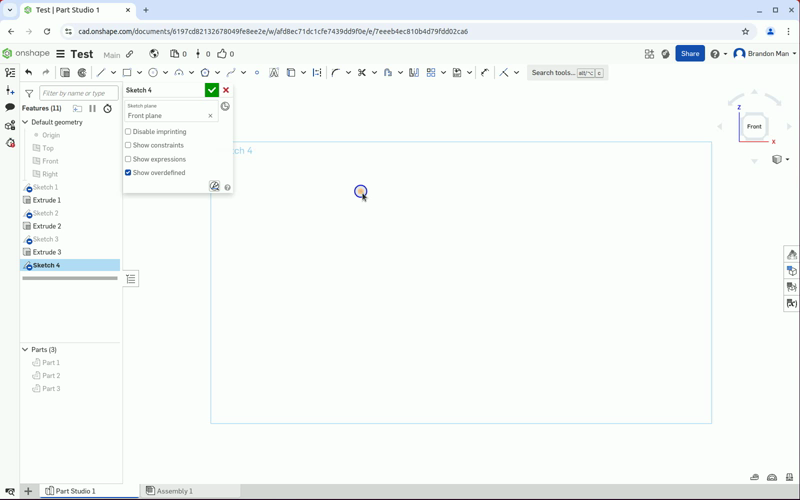
scroll(6)
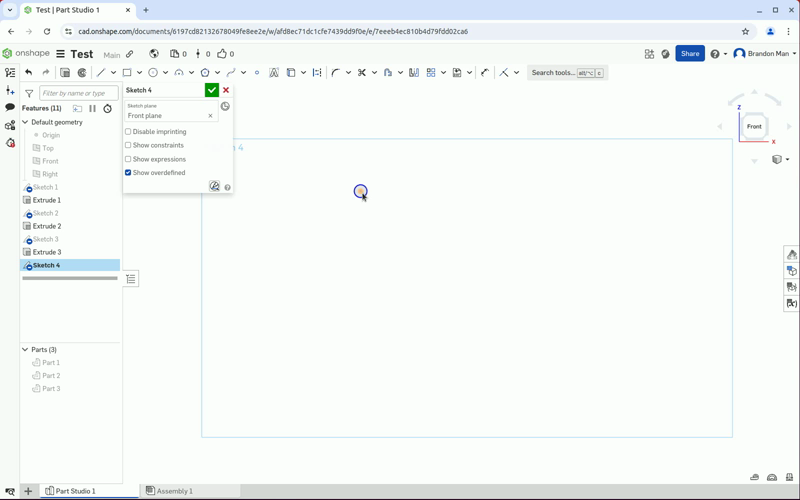
scroll(6)
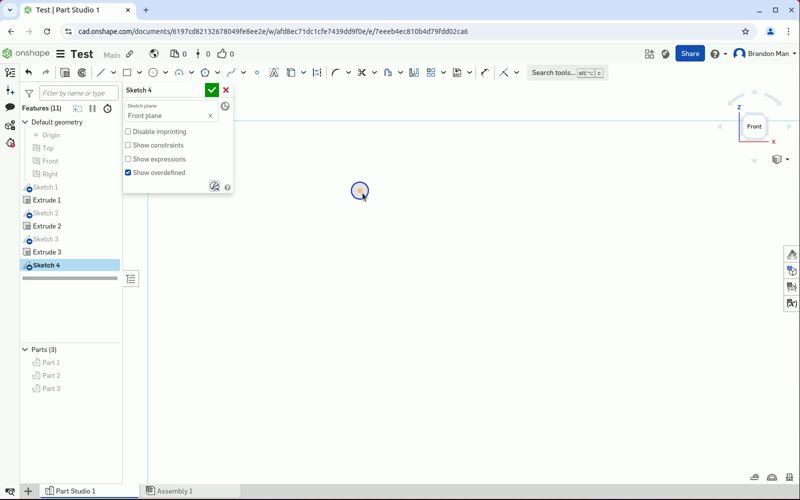
scroll(6)
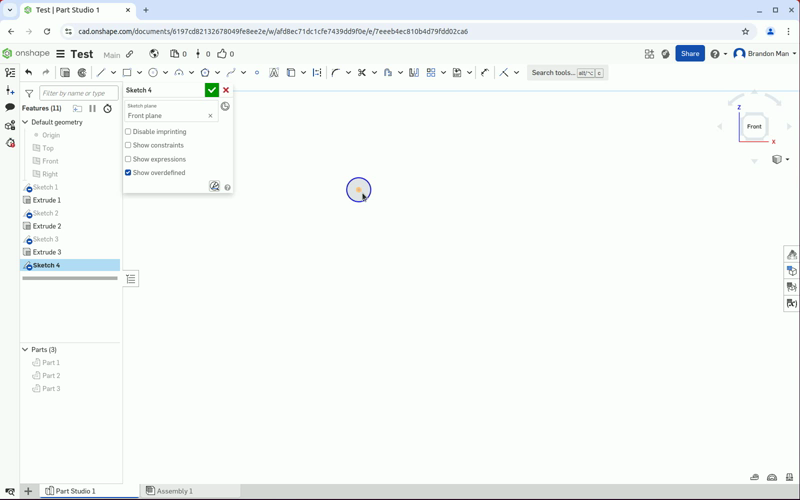
scroll(6)
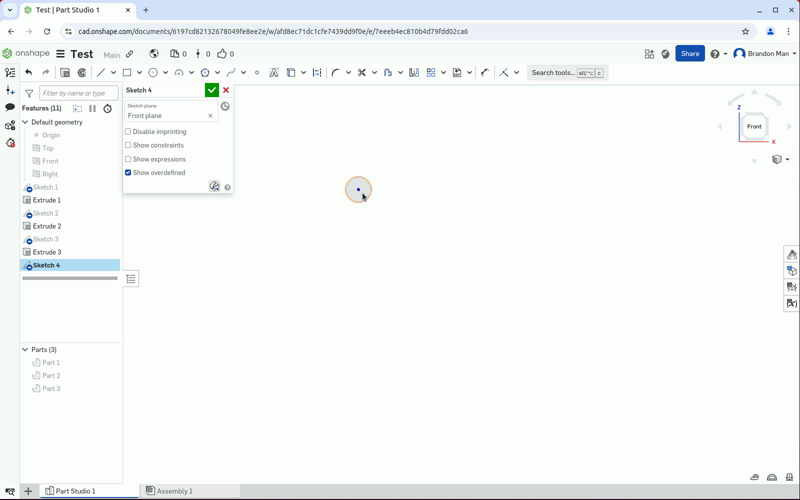
scroll(6)
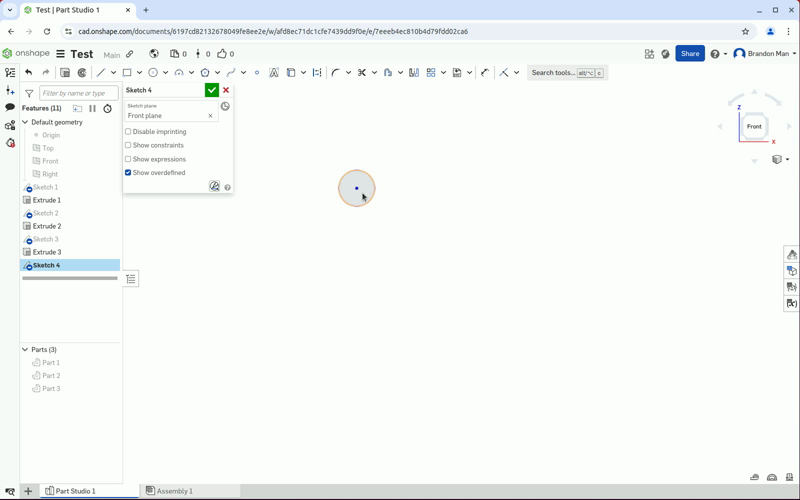
scroll(6)
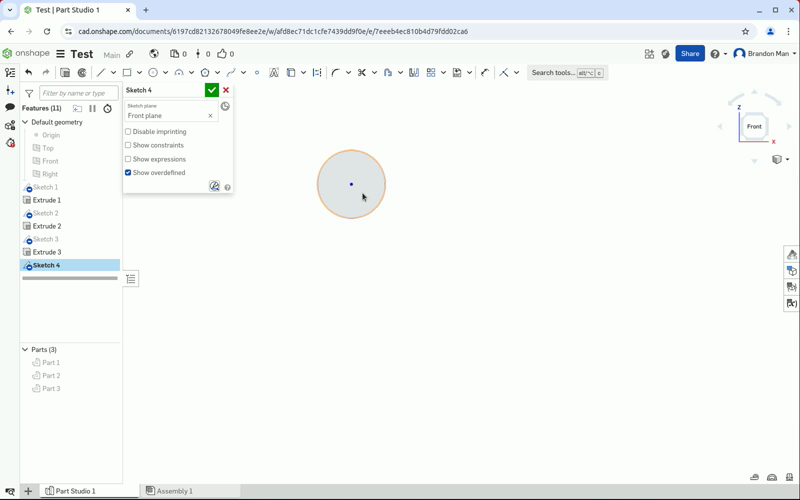
scroll(6)
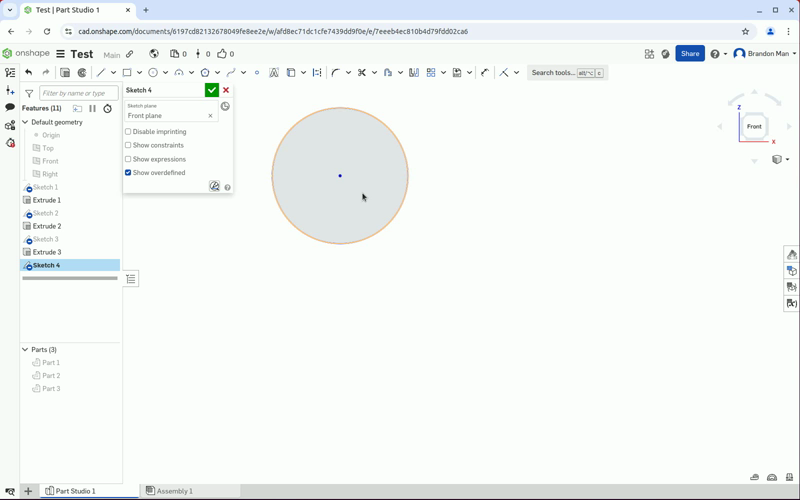
click(362, 192)
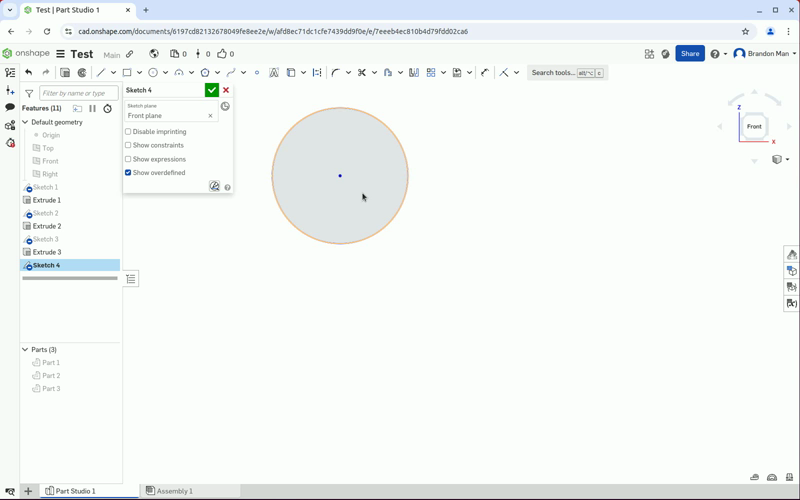
scroll(-6)
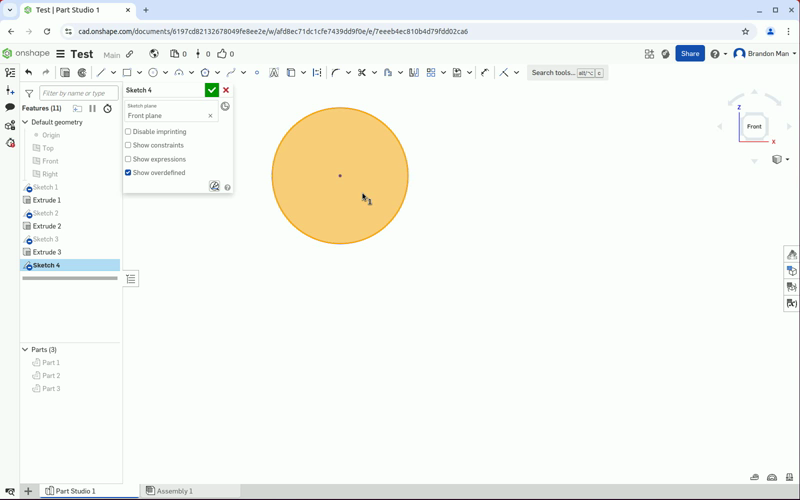
scroll(-6)
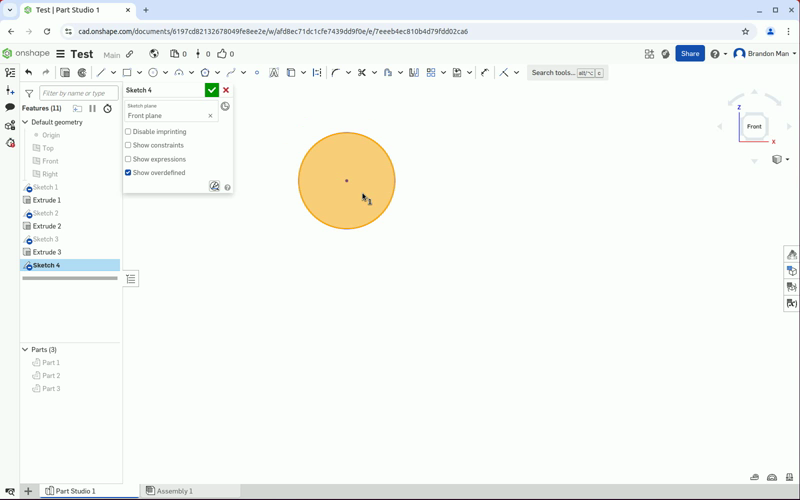
scroll(-6)
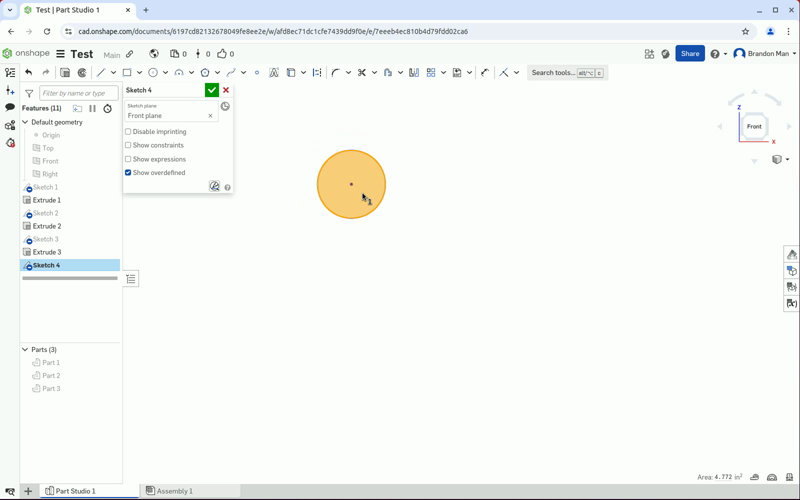
scroll(-6)
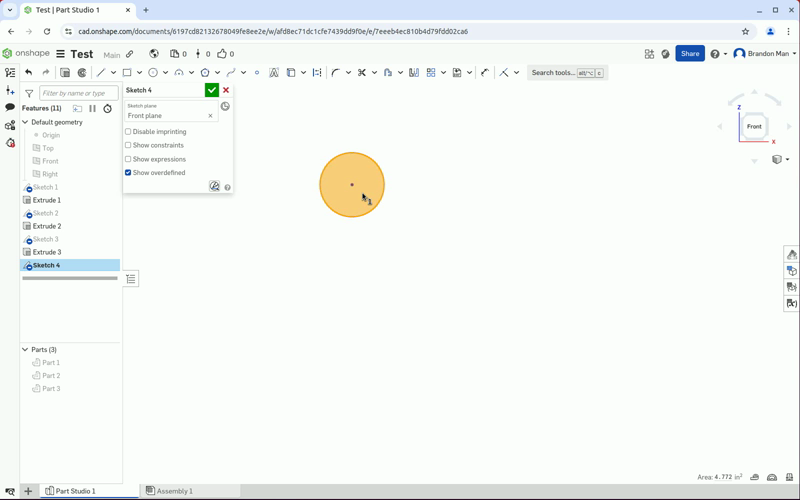
scroll(-6)
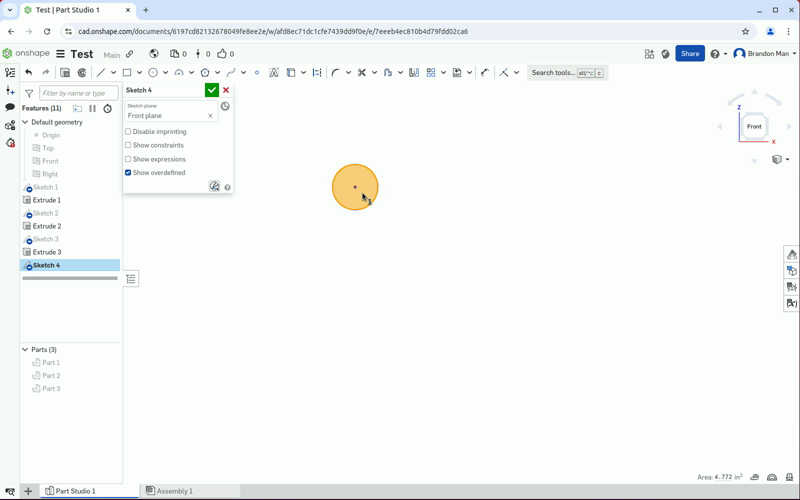
scroll(-6)
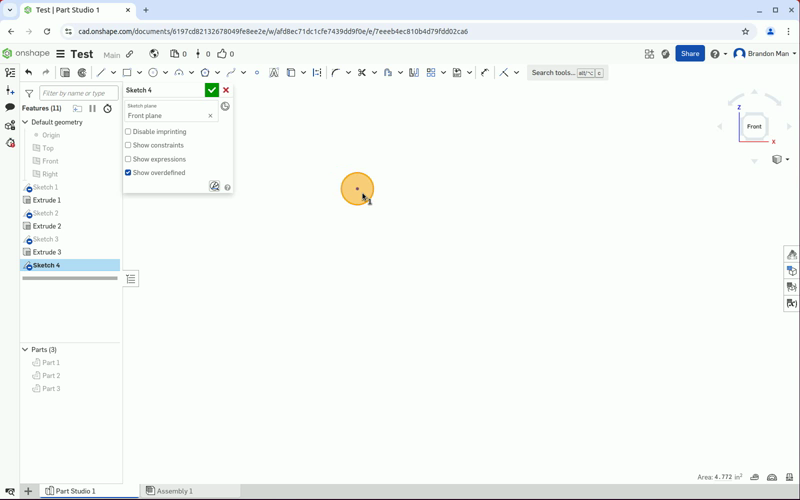
scroll(-6)
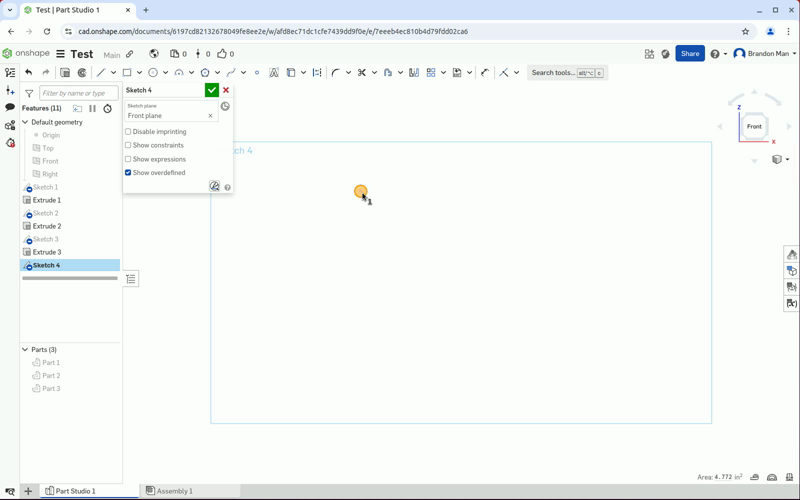
mouse_move(73, 352)
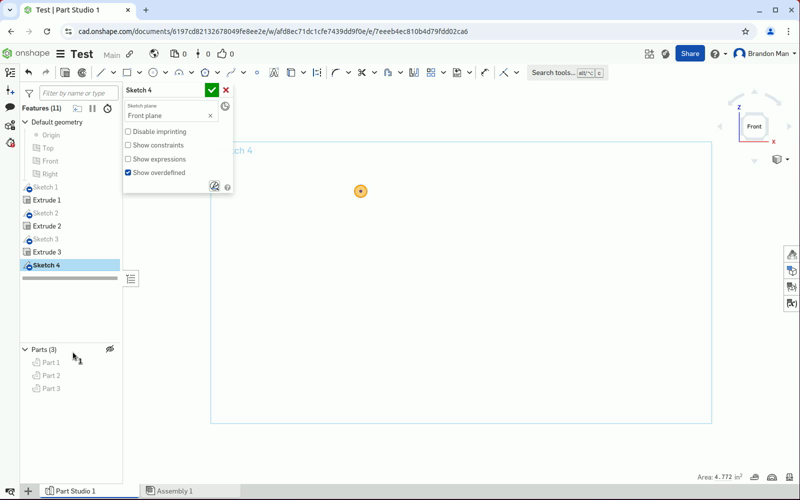
key(shift+y)
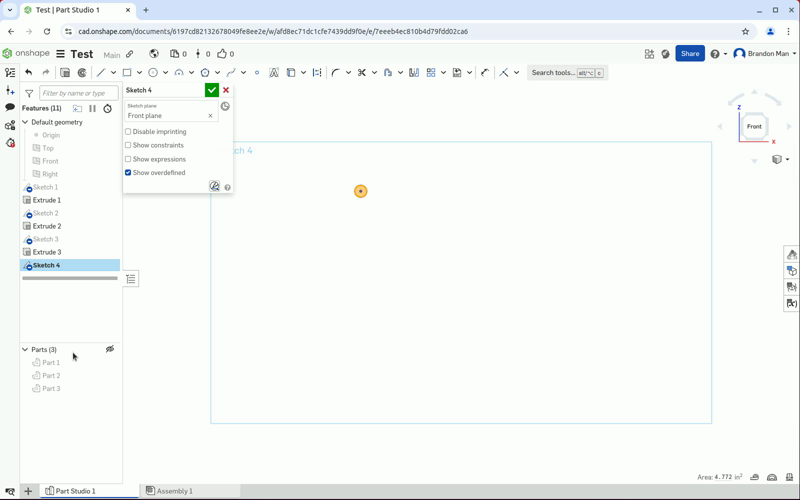
key(shift+e)
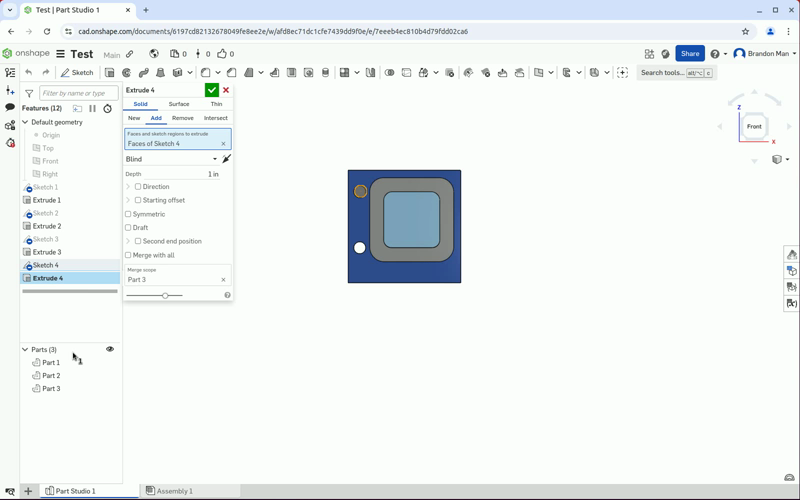
mouse_move(143, 106)
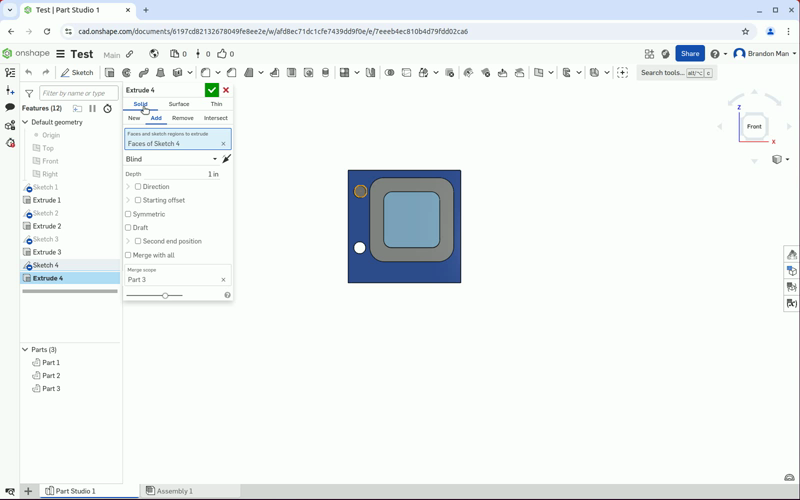
click(143, 106)
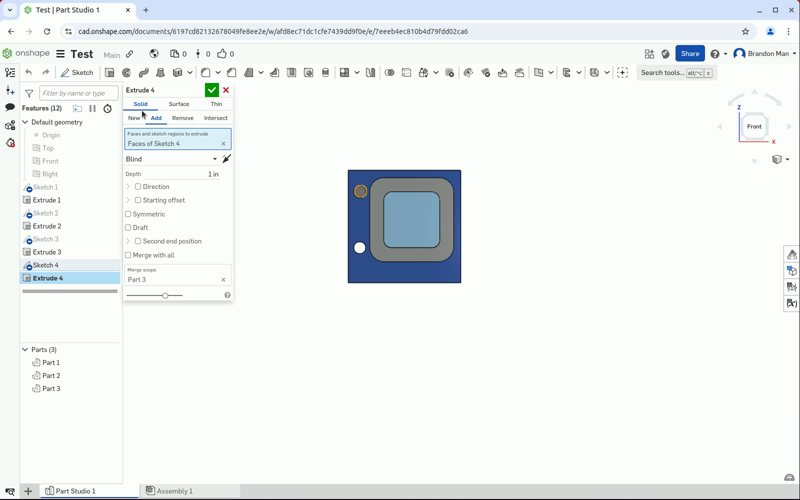
mouse_move(137, 120)
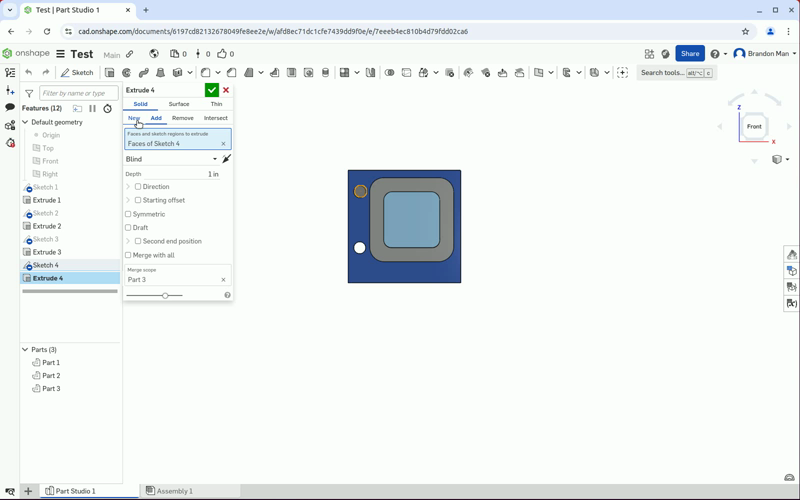
click(137, 120)
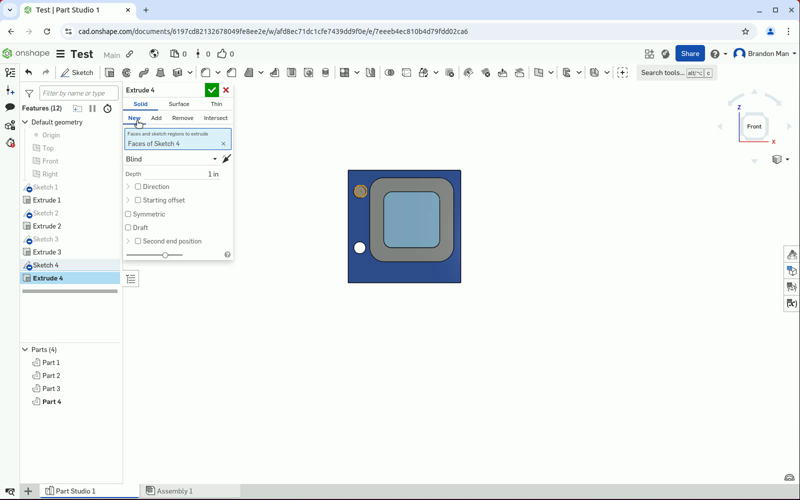
key(tab, 4)
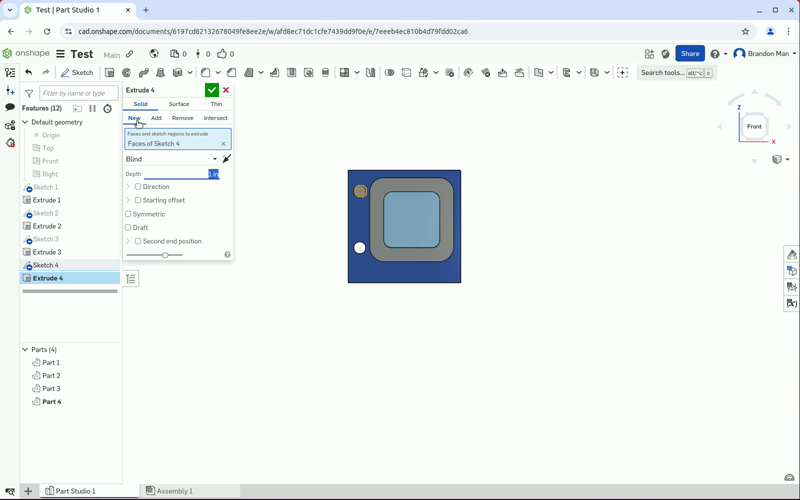
text(1.444)
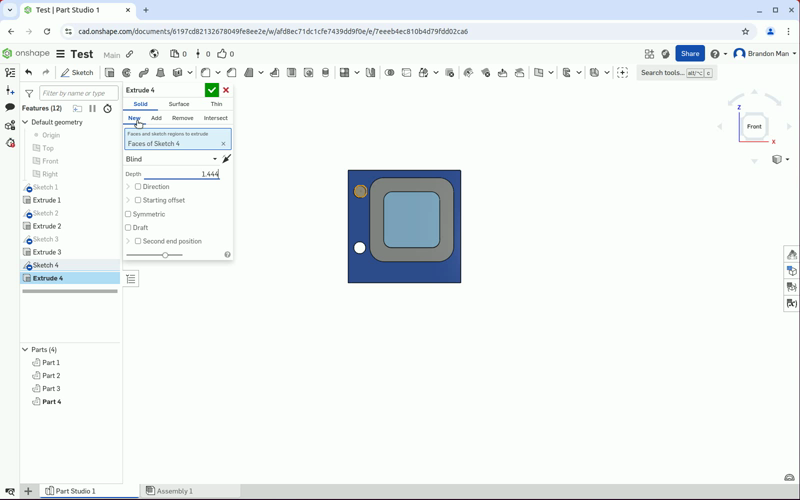
key(enter)
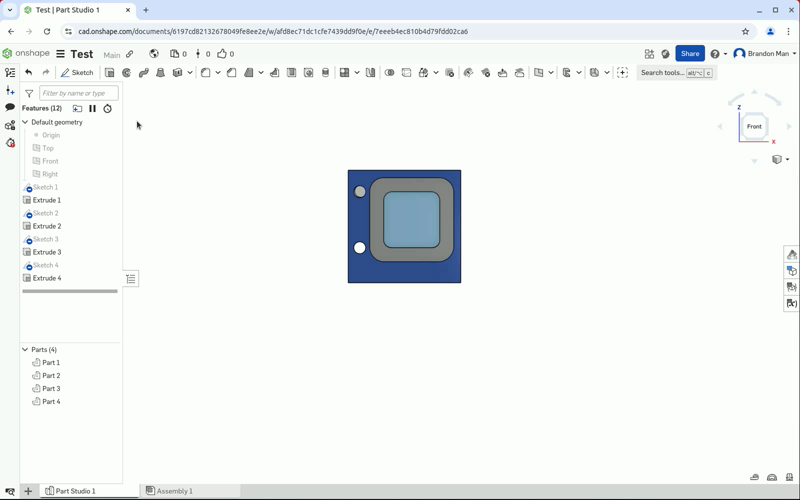
key(shift+h)
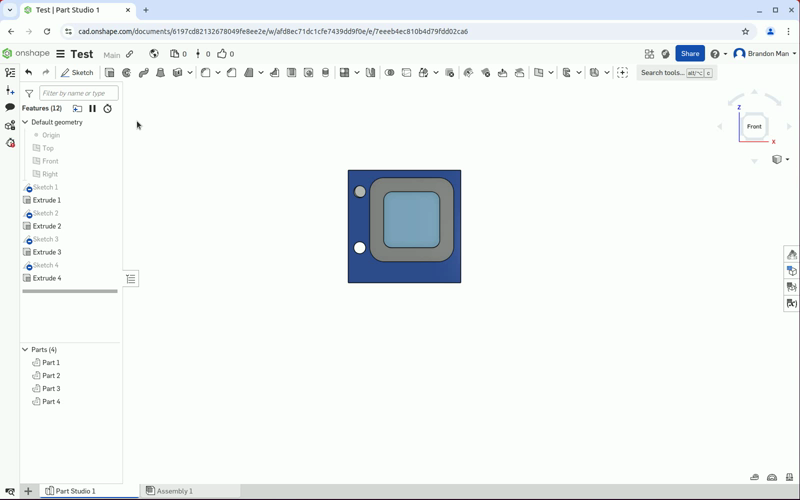
key(shift+h)
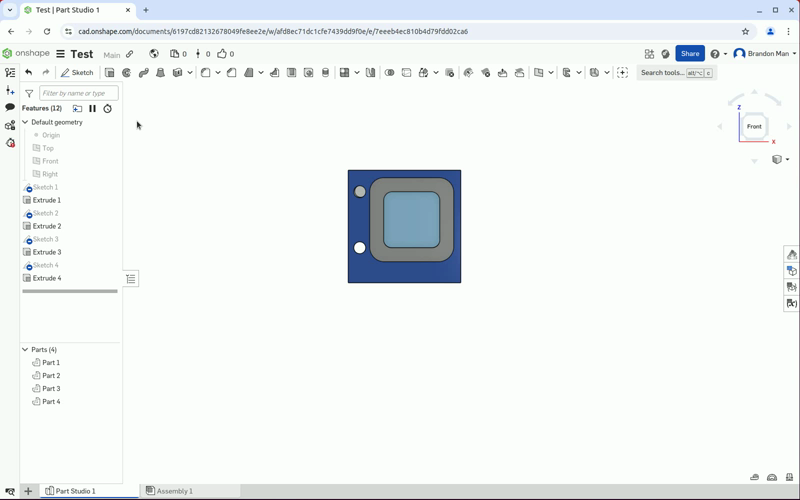
mouse_move(73, 189)
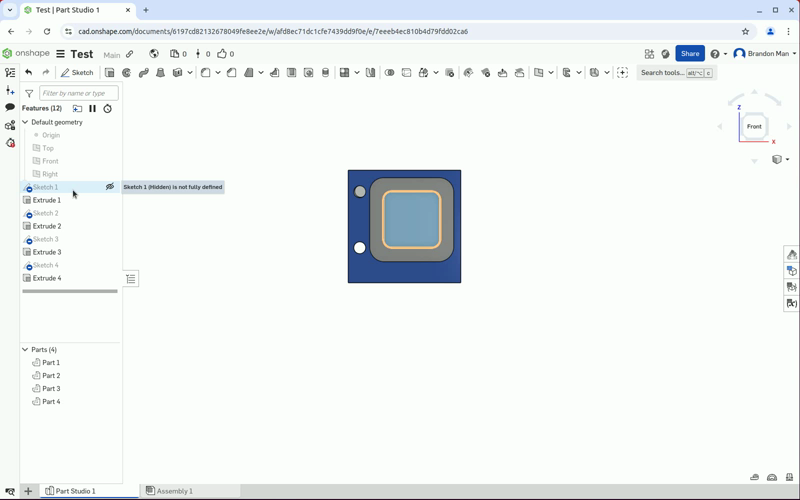
click(73, 189)
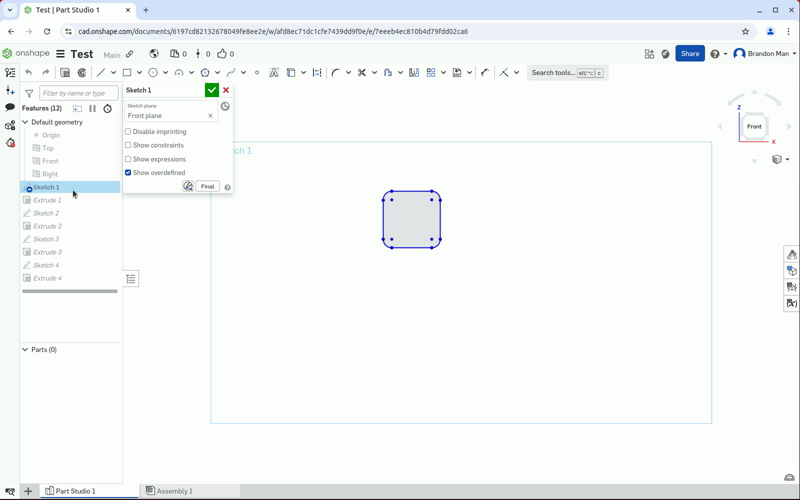
mouse_move(229, 92)
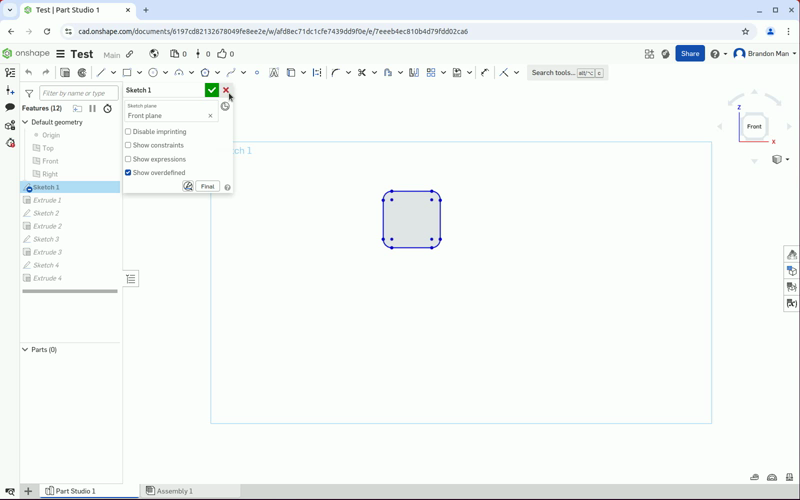
click(229, 92)
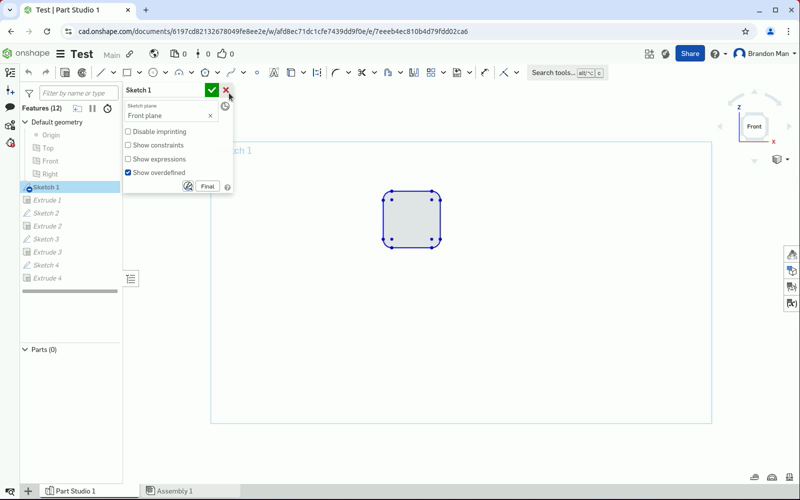
key(shift+s)
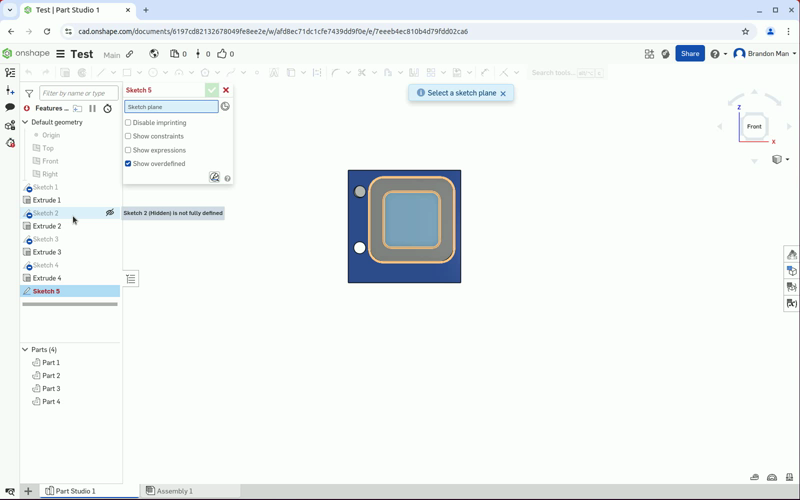
scroll(3)
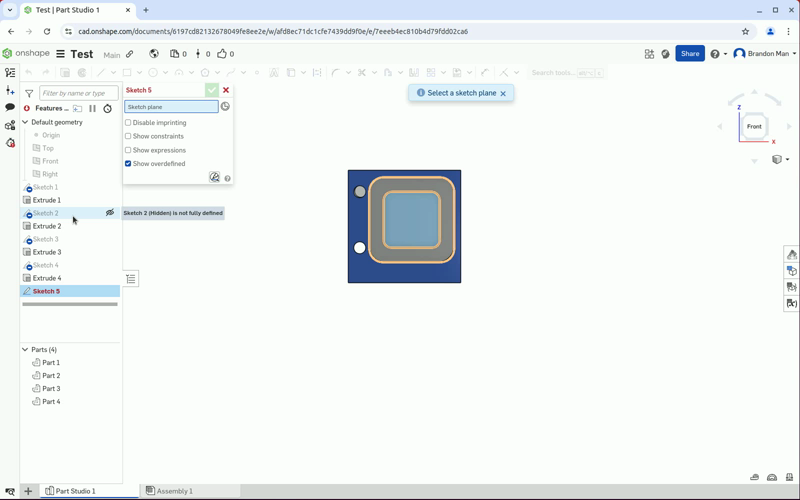
mouse_move(73, 163)
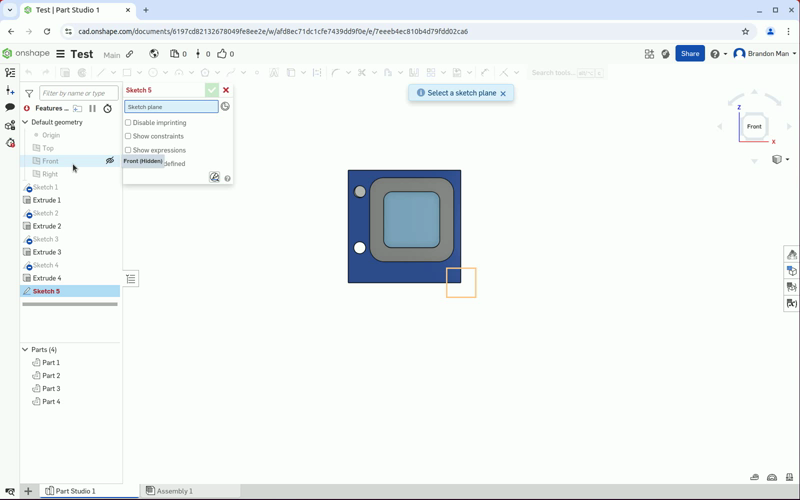
click(73, 163)
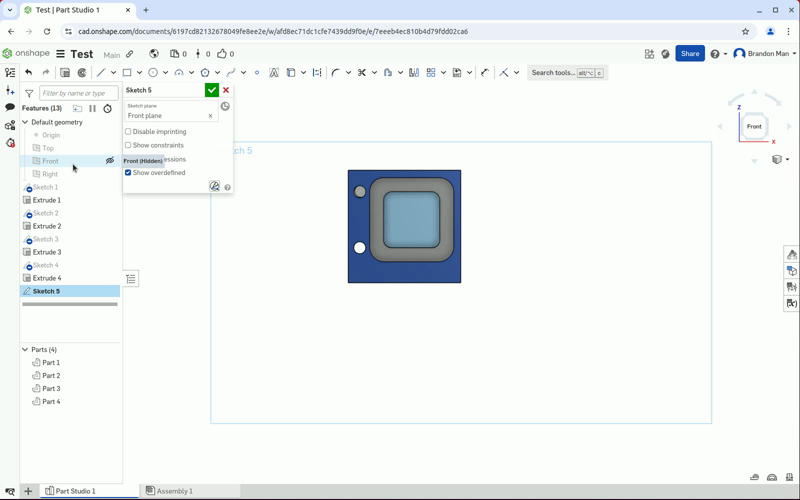
mouse_move(73, 352)
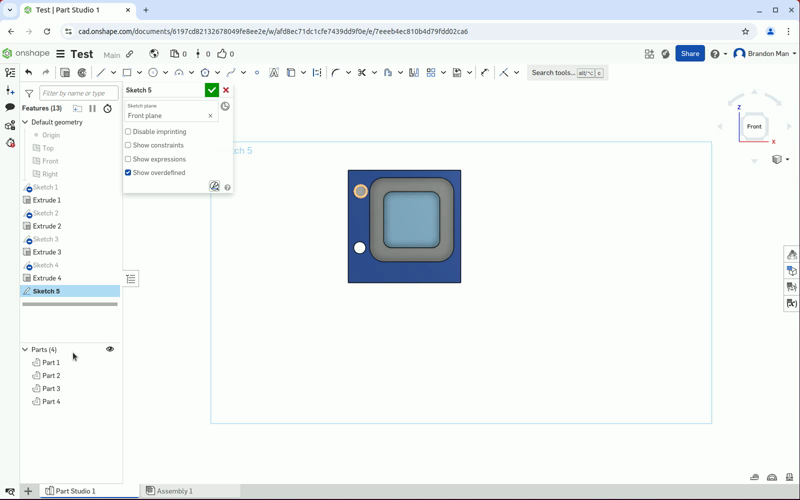
key(y)
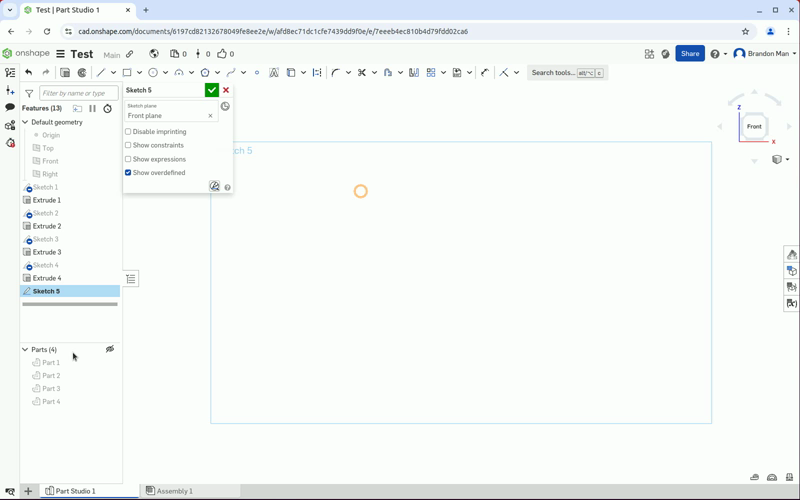
key(c)
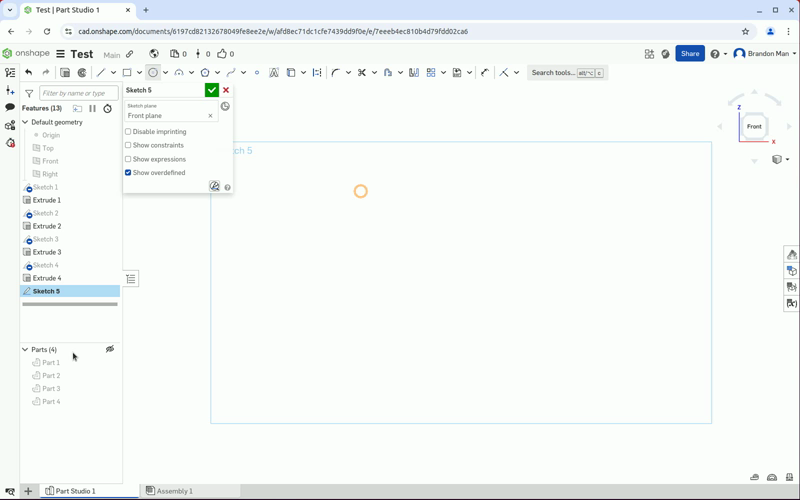
key_down(shift)
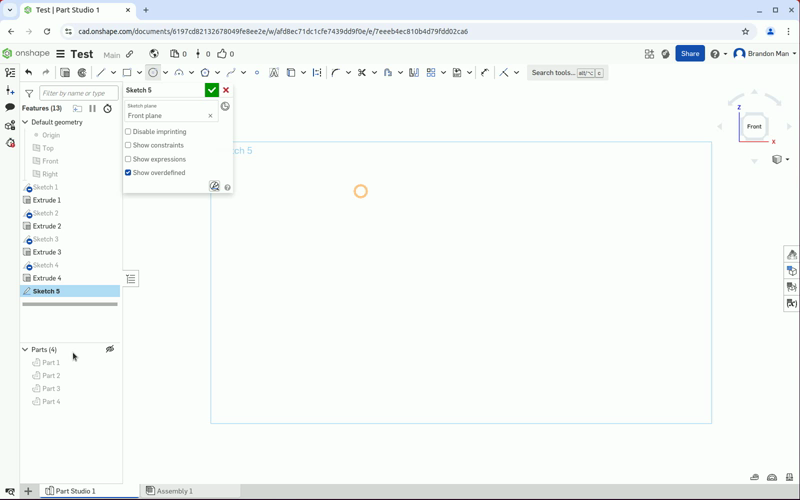
mouse_move(360, 247)
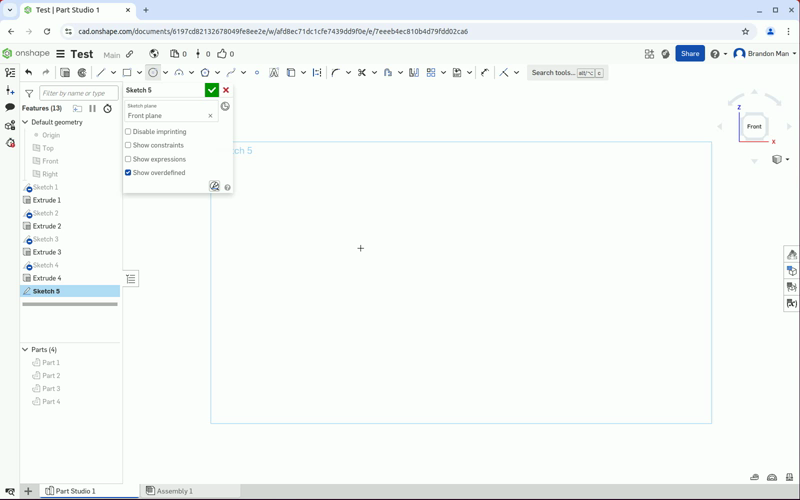
click(360, 247)
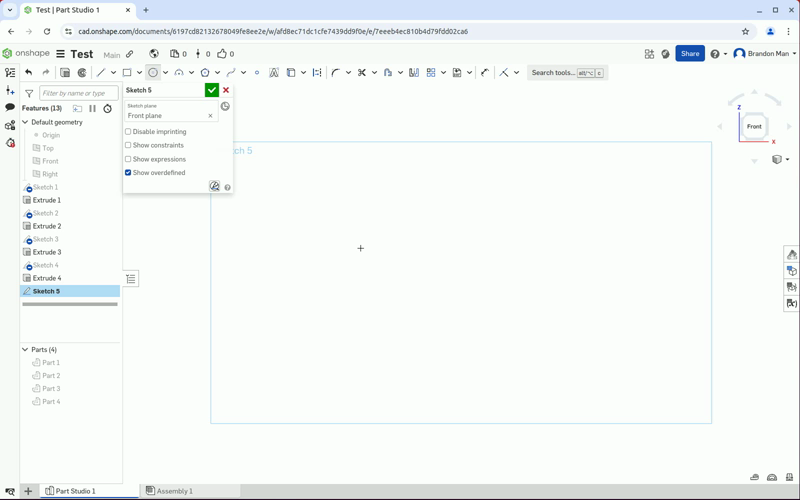
key_up(shift)
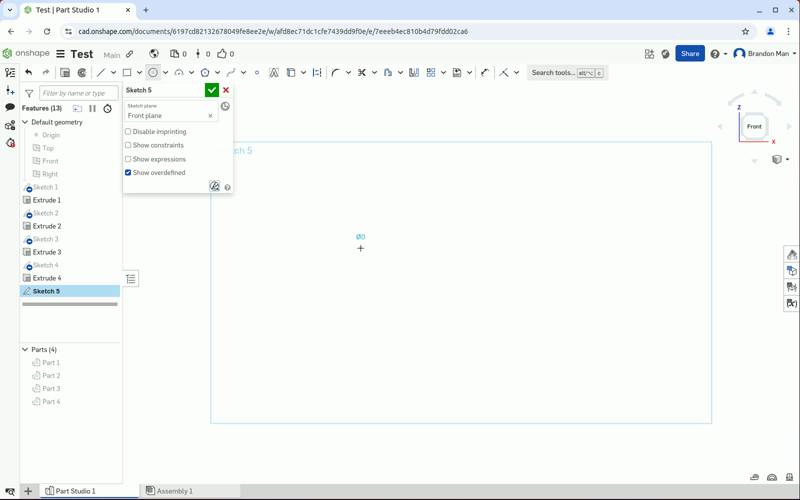
mouse_move(366, 247)
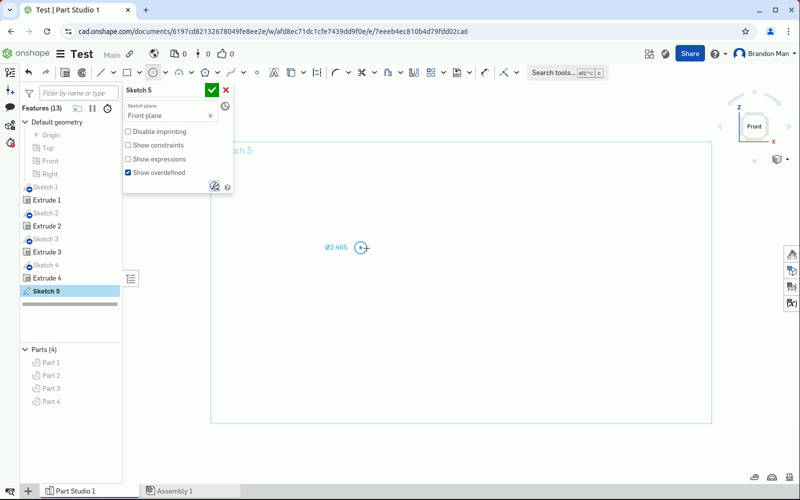
click(366, 247)
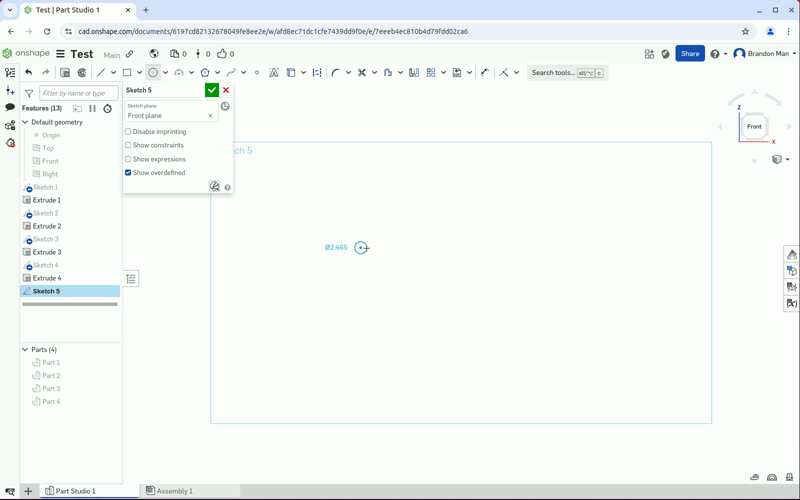
key(esc)
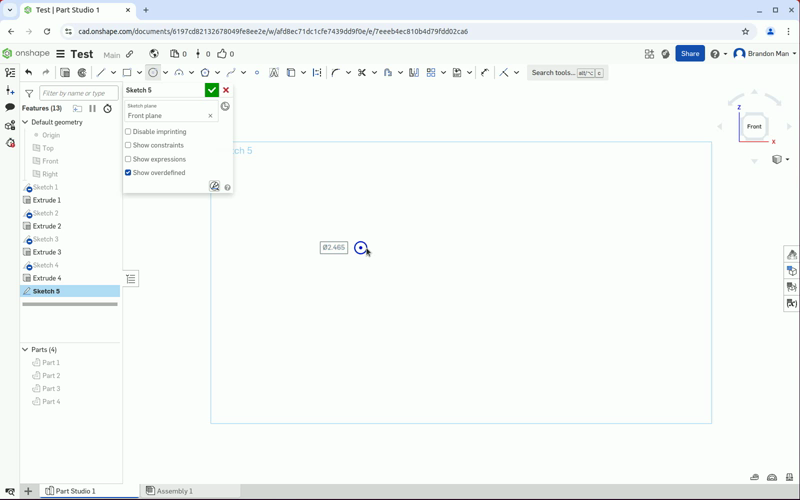
mouse_move(354, 246)
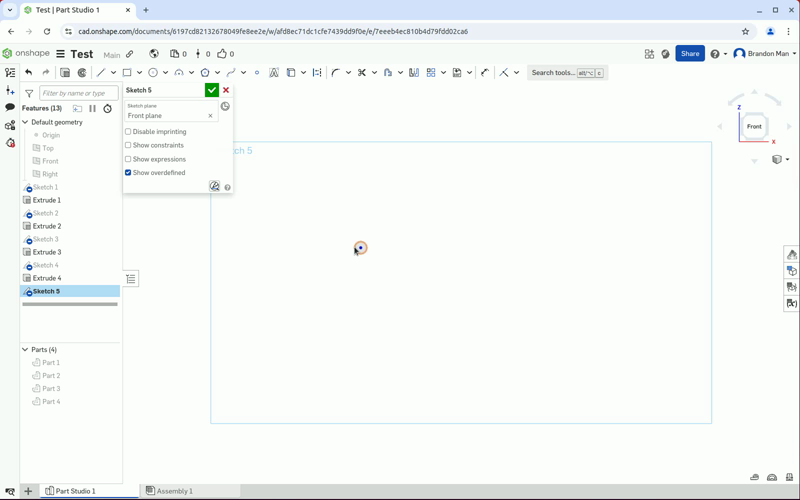
scroll(6)
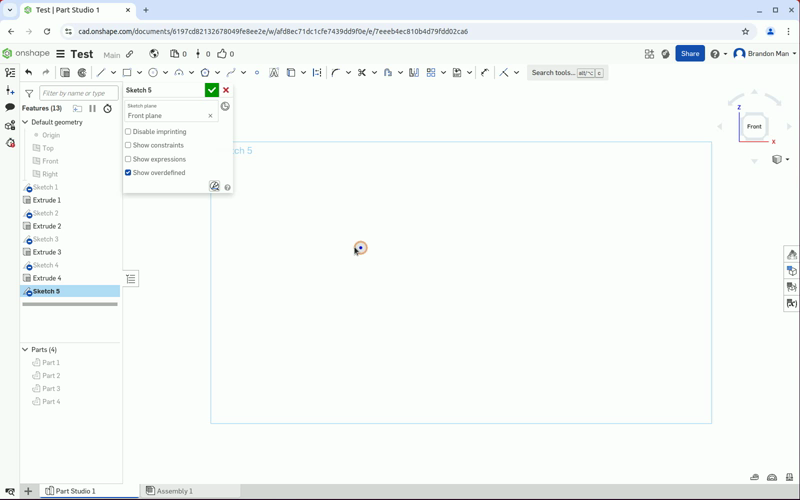
scroll(6)
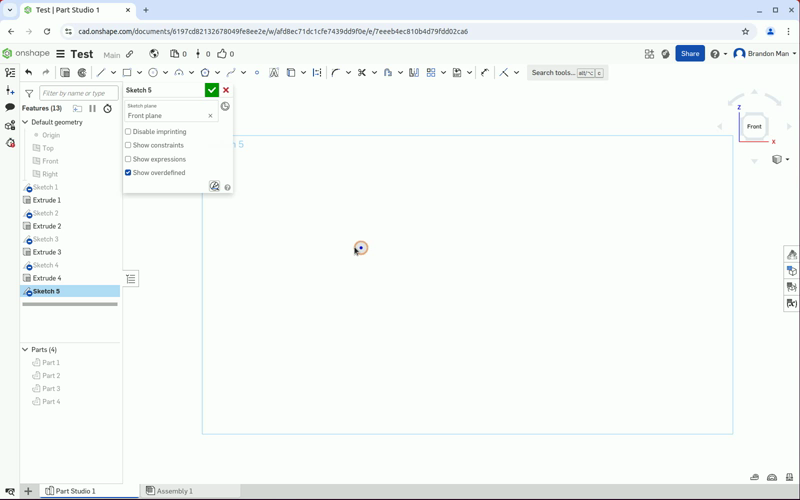
scroll(6)
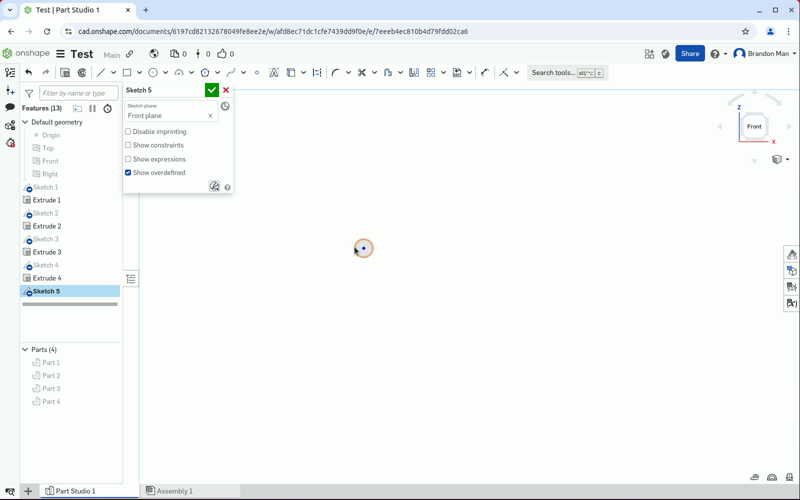
scroll(6)
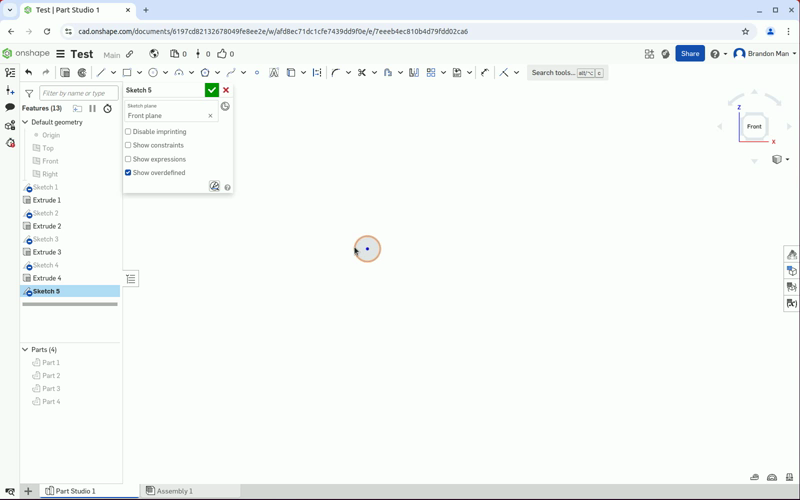
scroll(6)
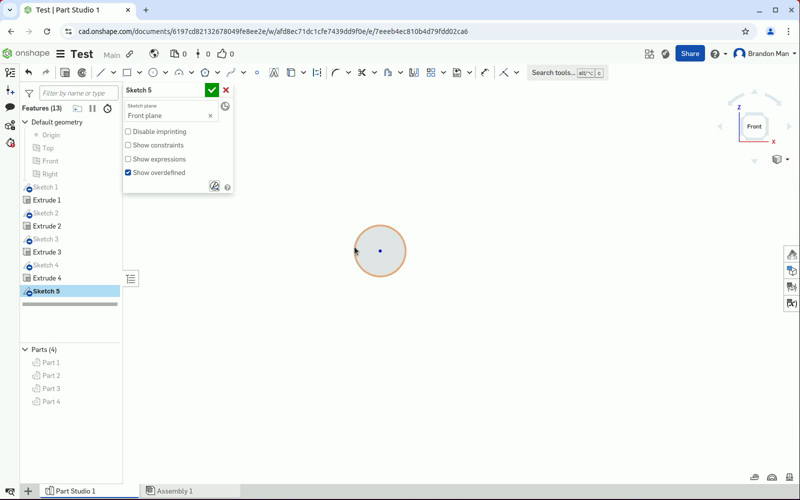
scroll(6)
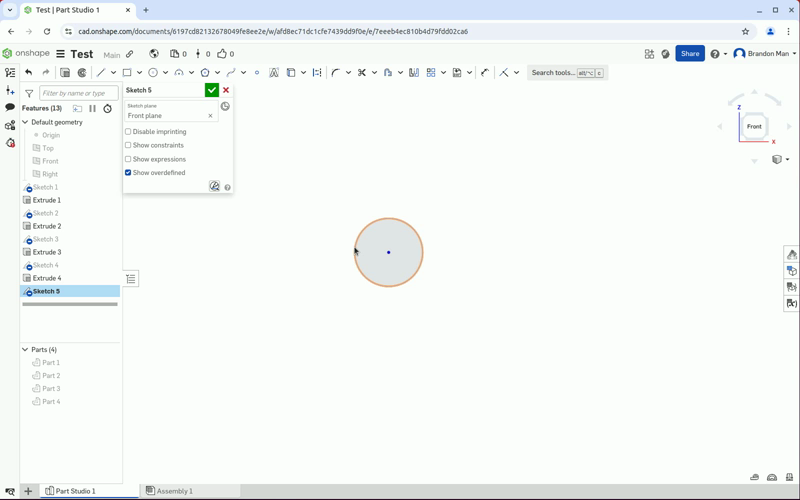
scroll(6)
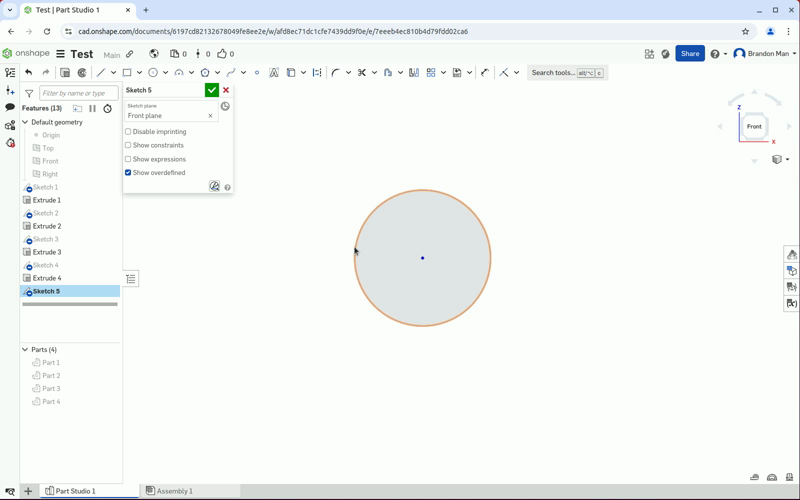
click(354, 246)
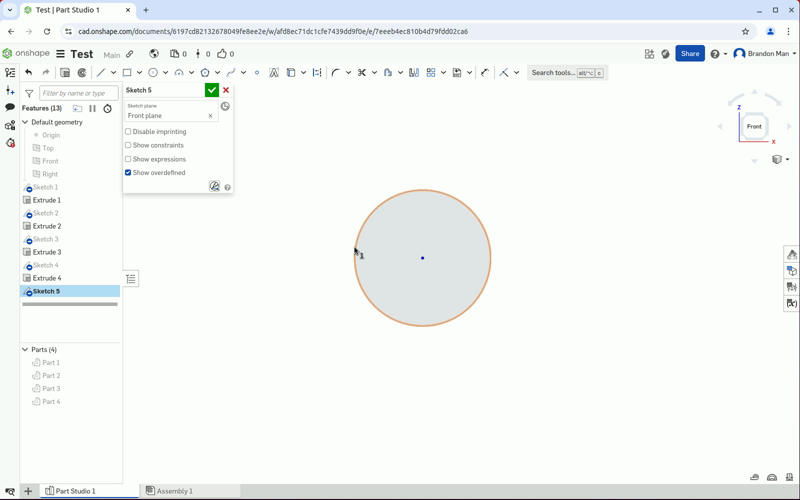
scroll(-6)
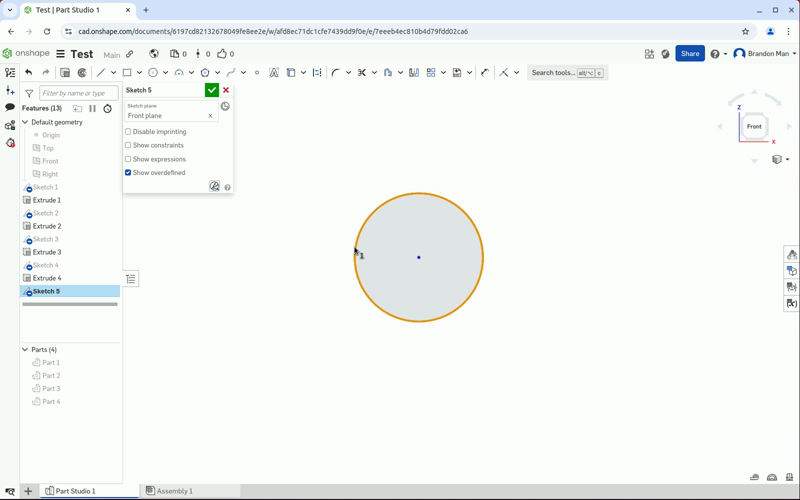
scroll(-6)
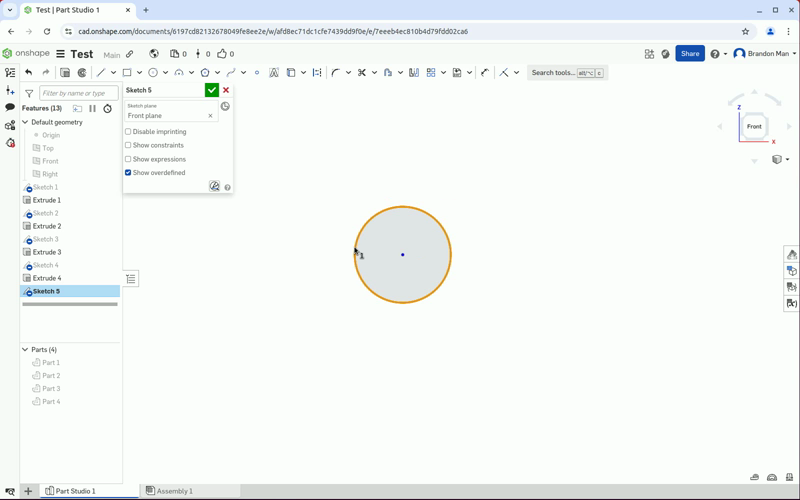
scroll(-6)
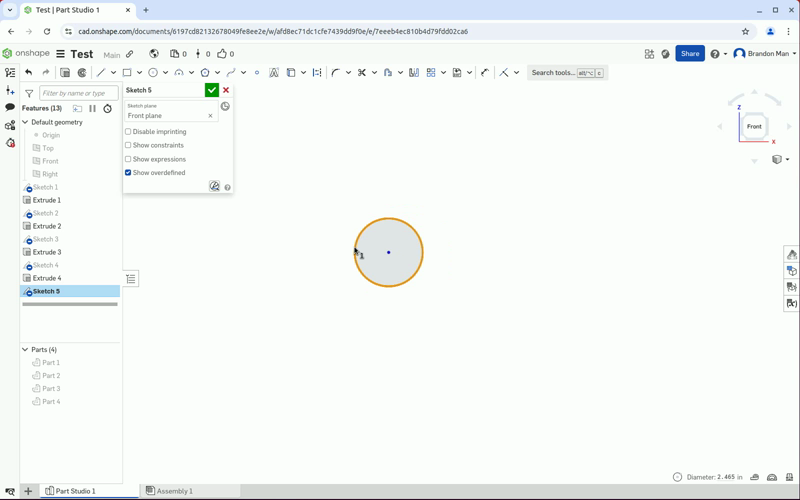
scroll(-6)
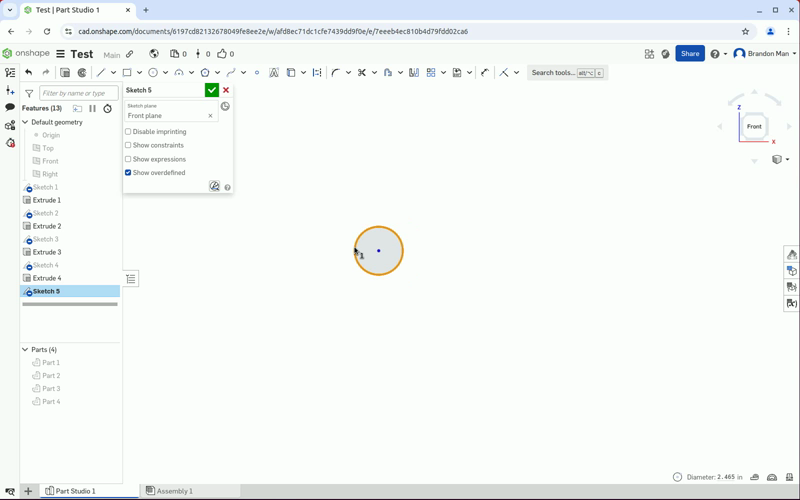
scroll(-6)
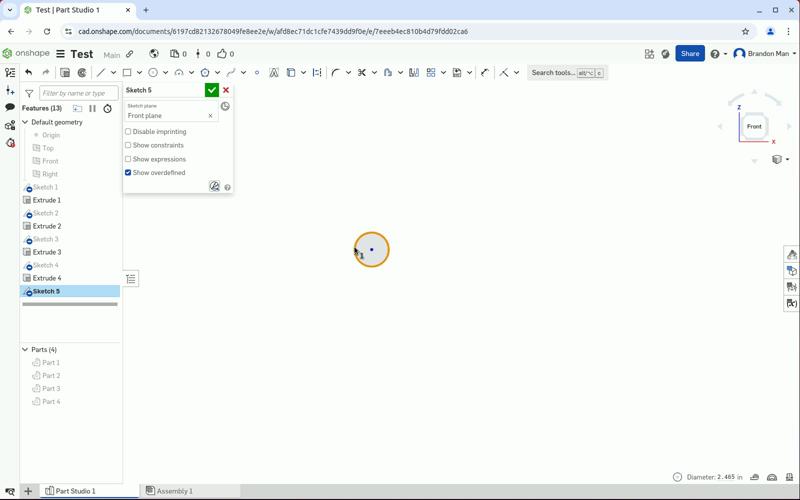
scroll(-6)
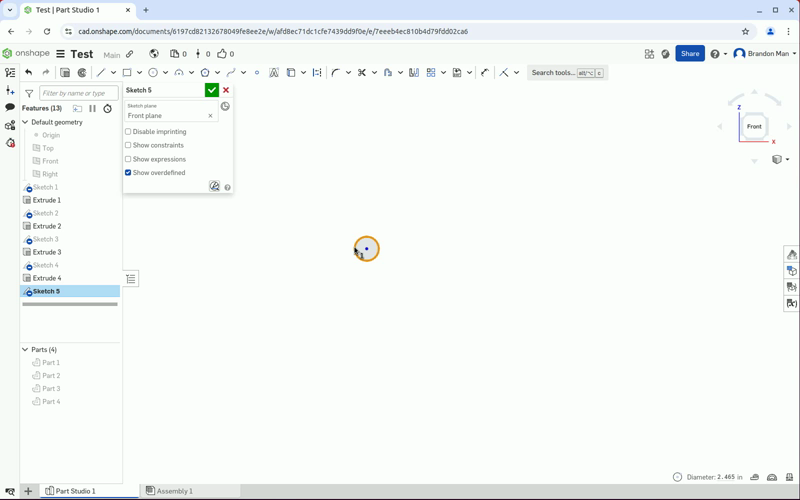
scroll(-6)
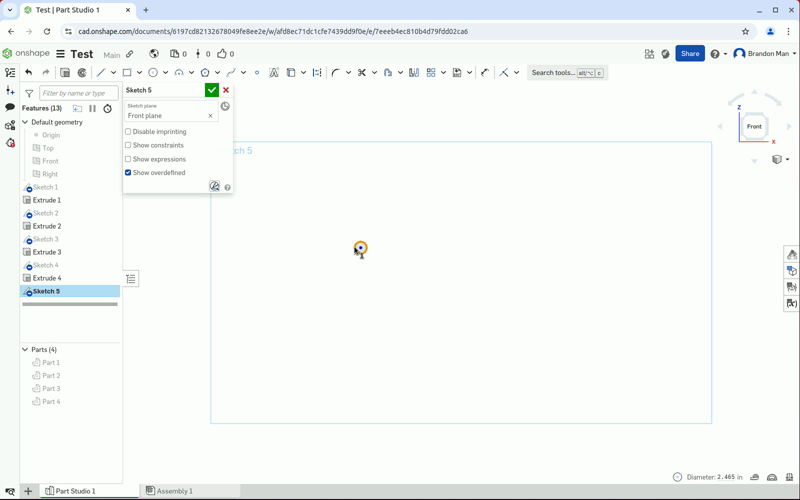
mouse_move(73, 352)
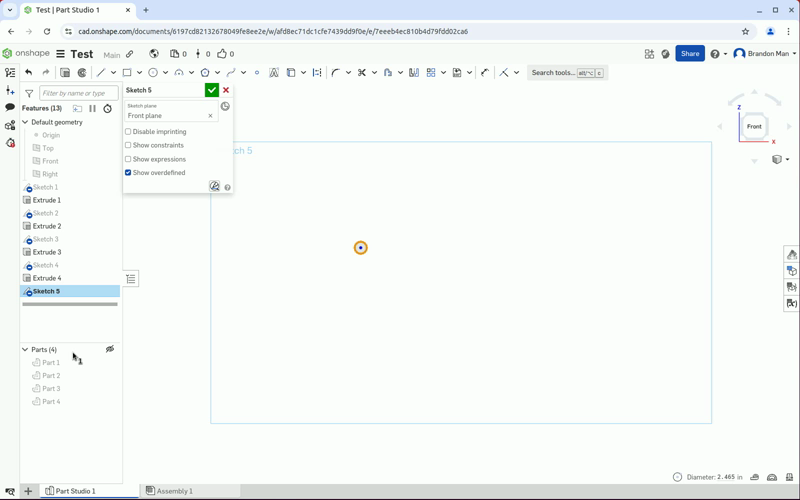
key(shift+y)
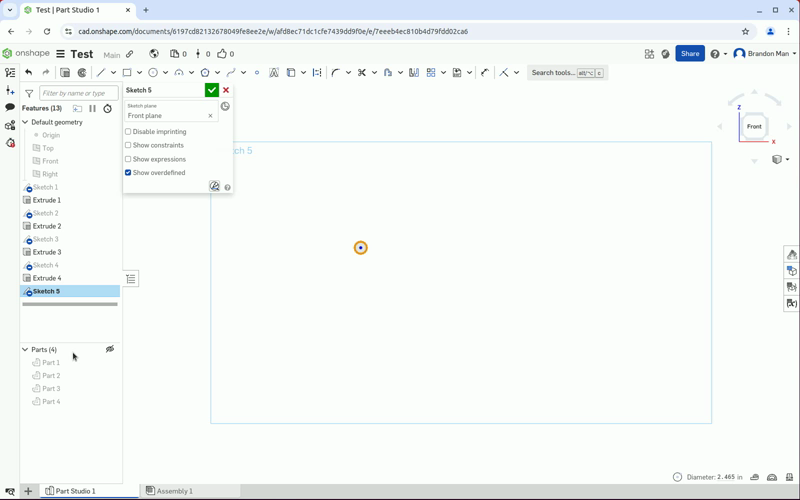
key(shift+e)
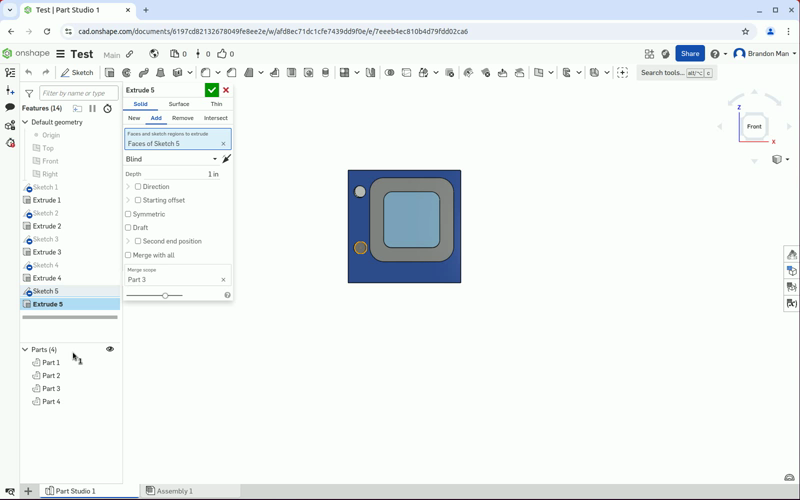
mouse_move(143, 106)
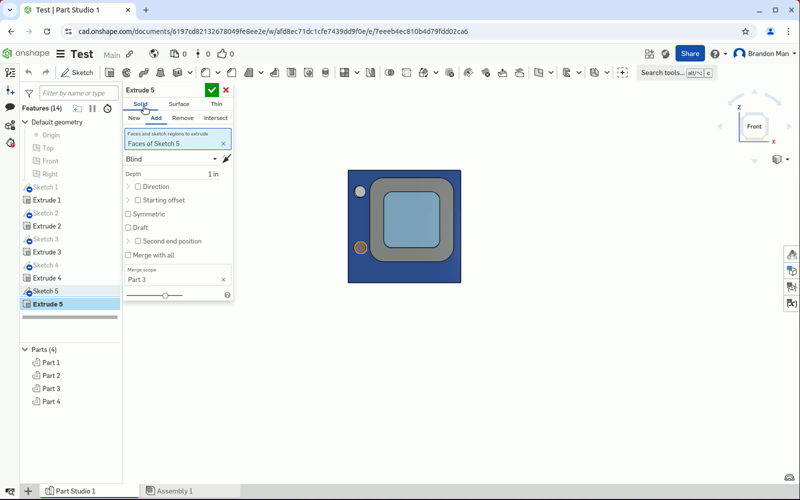
click(143, 106)
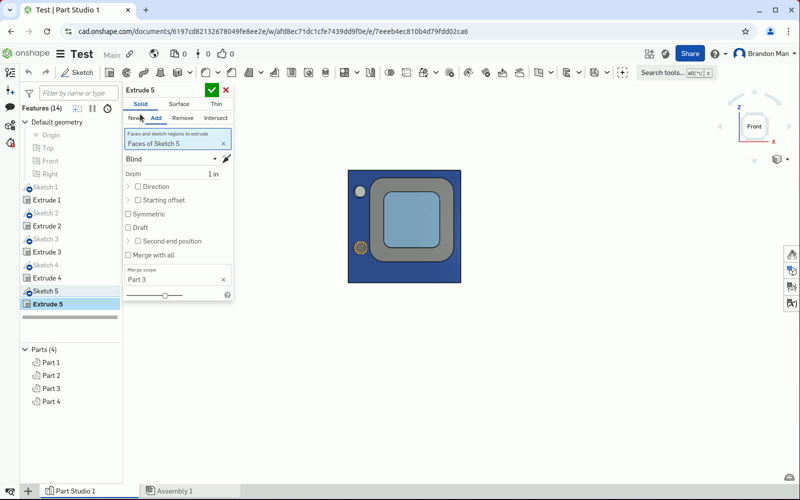
mouse_move(137, 120)
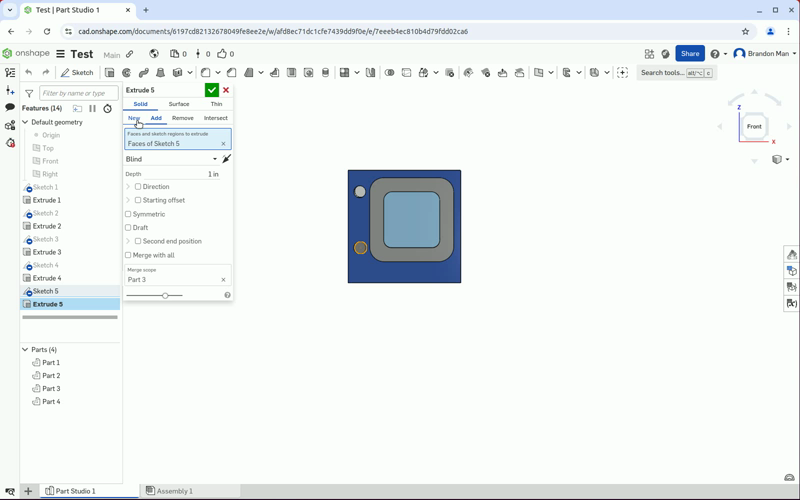
click(137, 120)
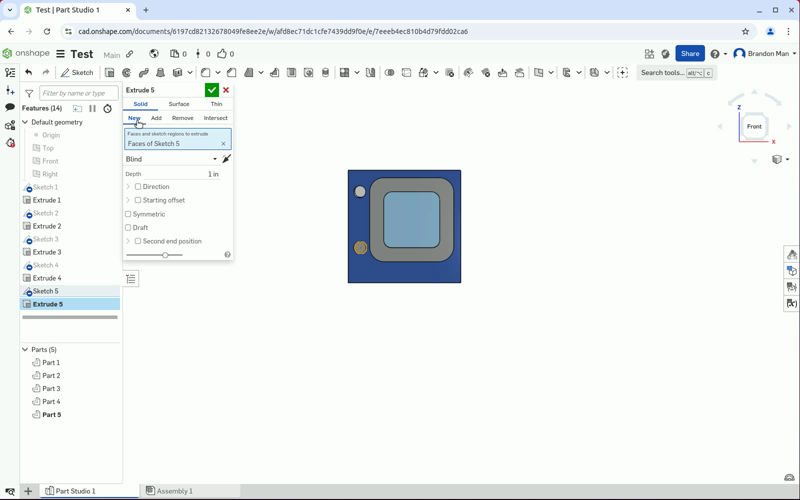
key(tab, 4)
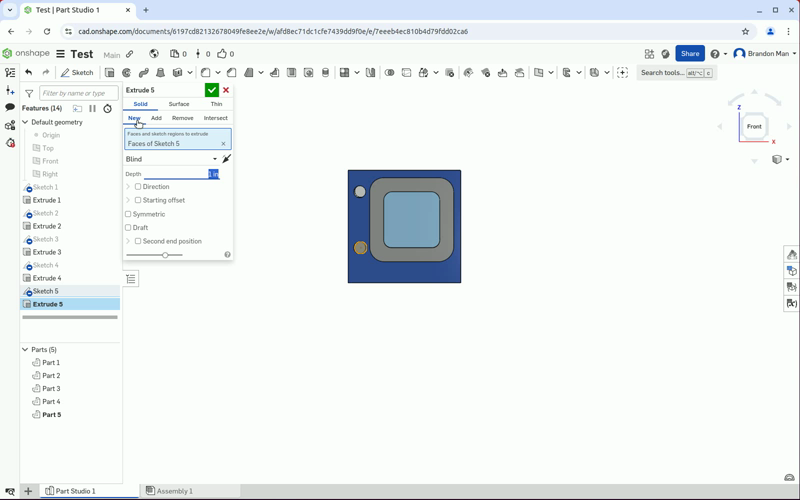
text(1.444)
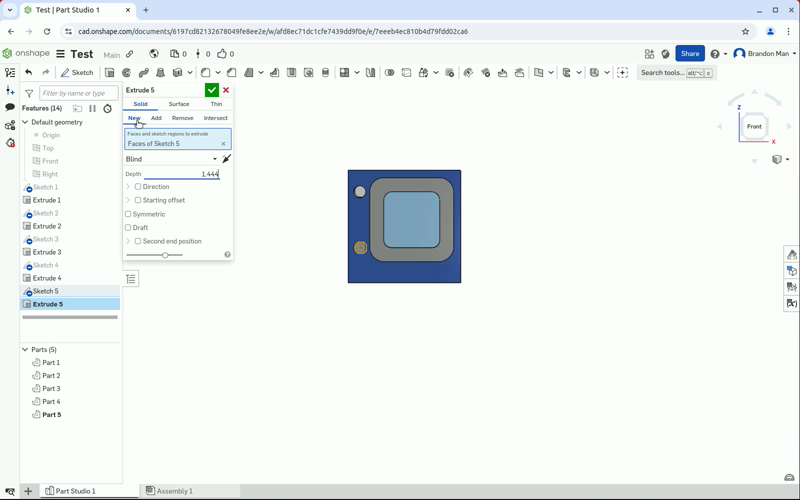
key(enter)
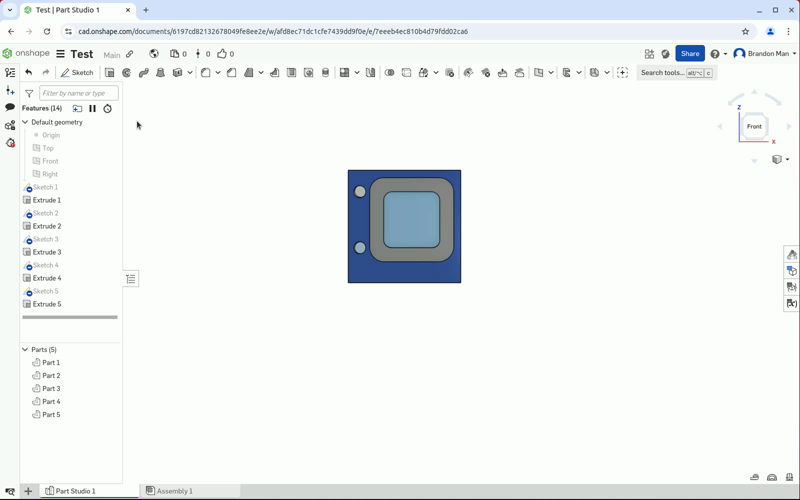
key(shift+h)
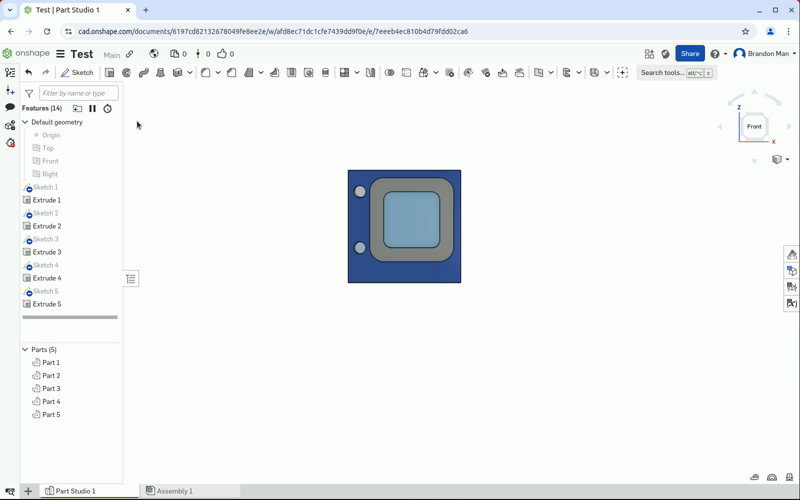
key(shift+h)
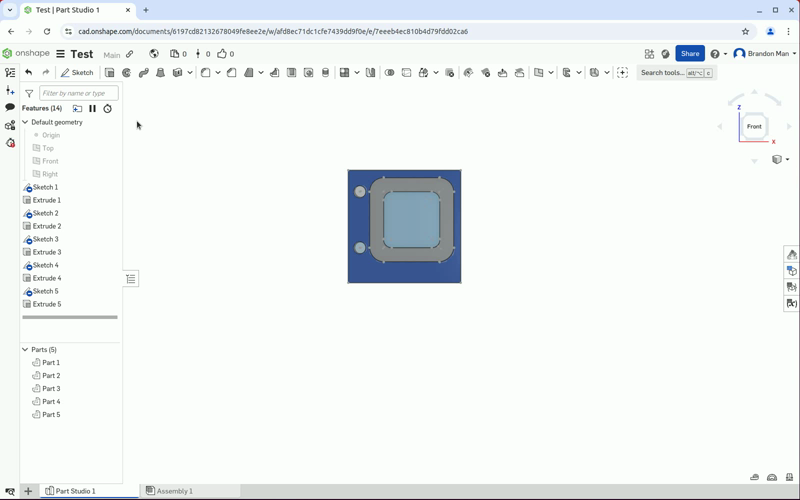
key(shift+7)
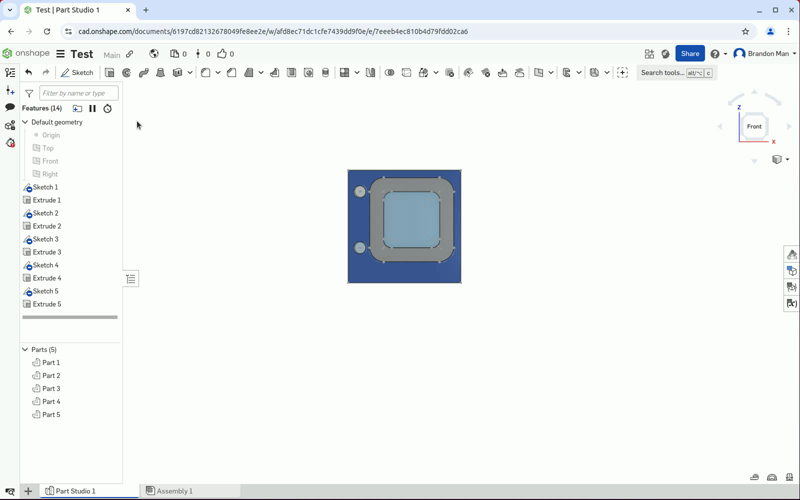
key(left, 2)
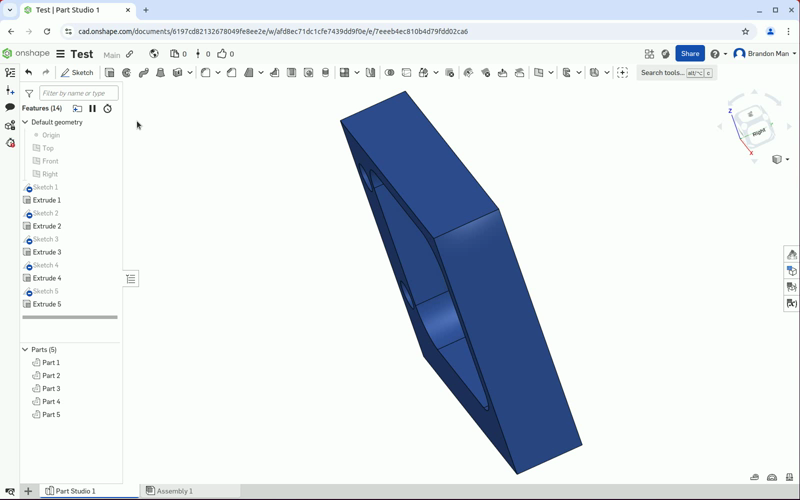
key(down, 2)
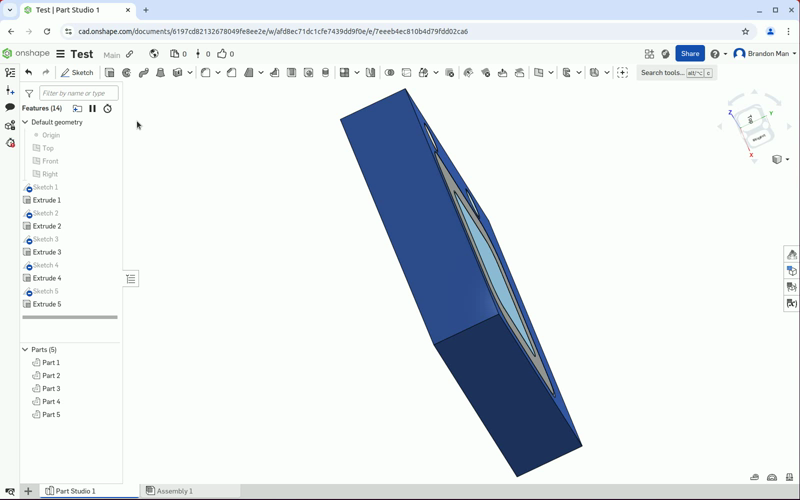
key(up, 2)
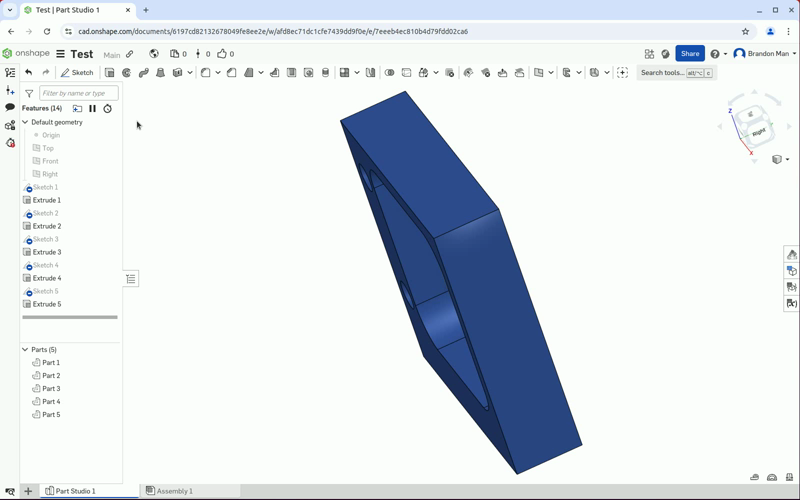
key(right, 2)
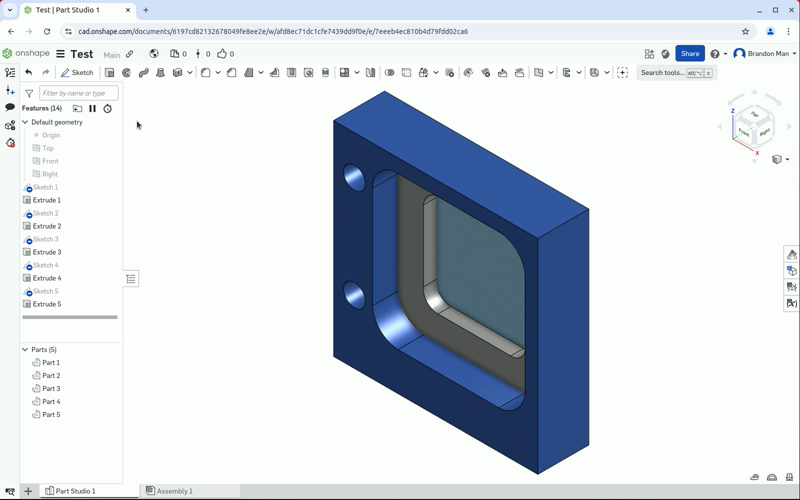
mouse_move(73, 189)
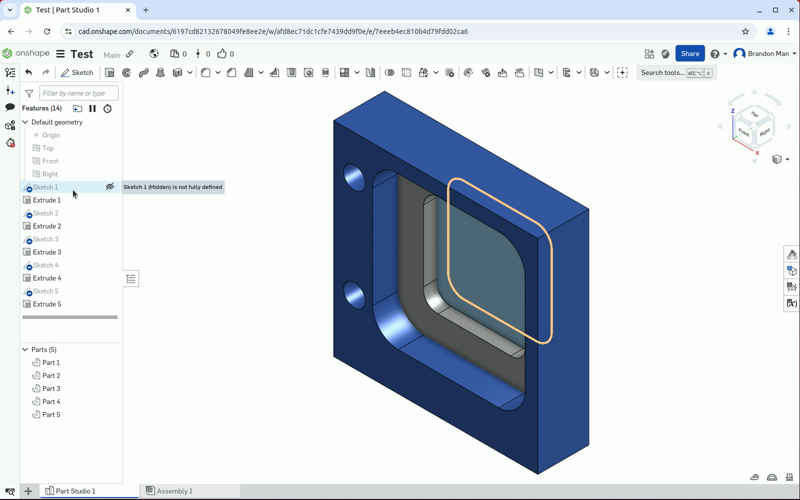
click(73, 189)